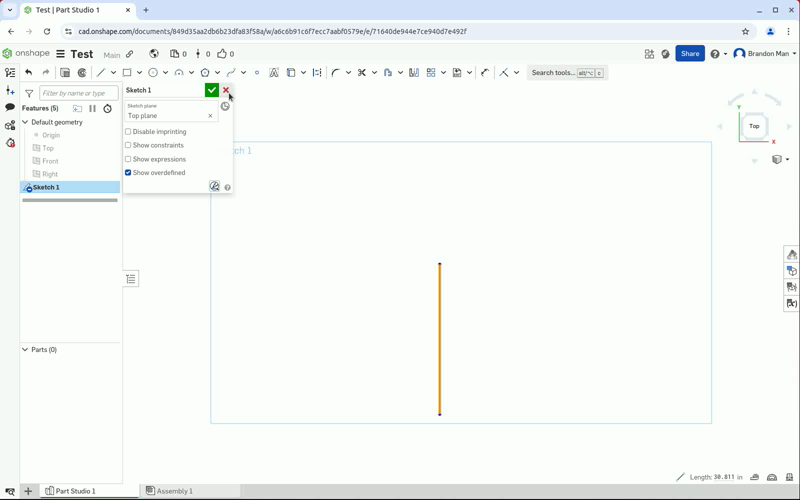
key(shift+h)
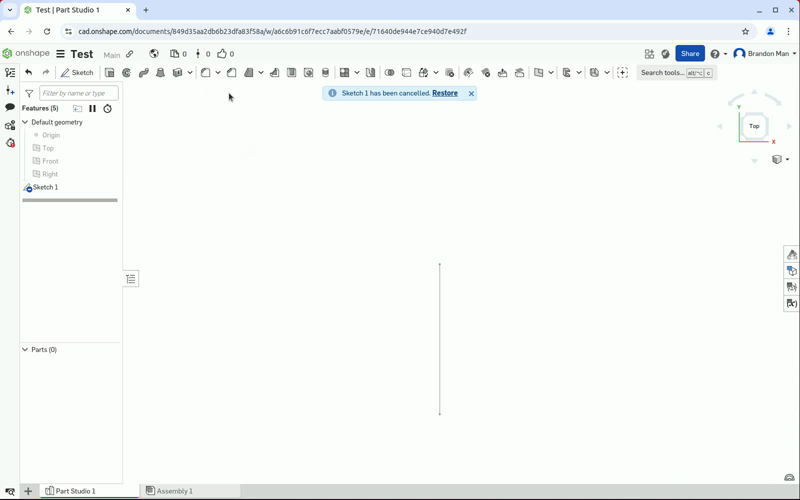
key(shift+s)
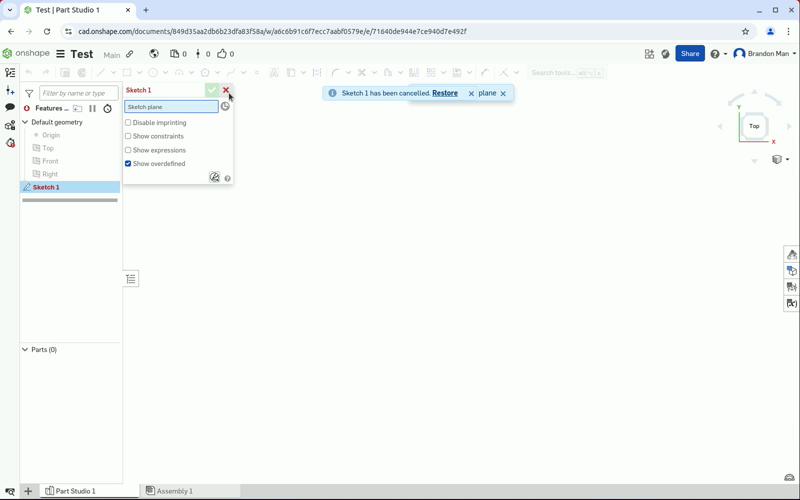
mouse_move(73, 150)
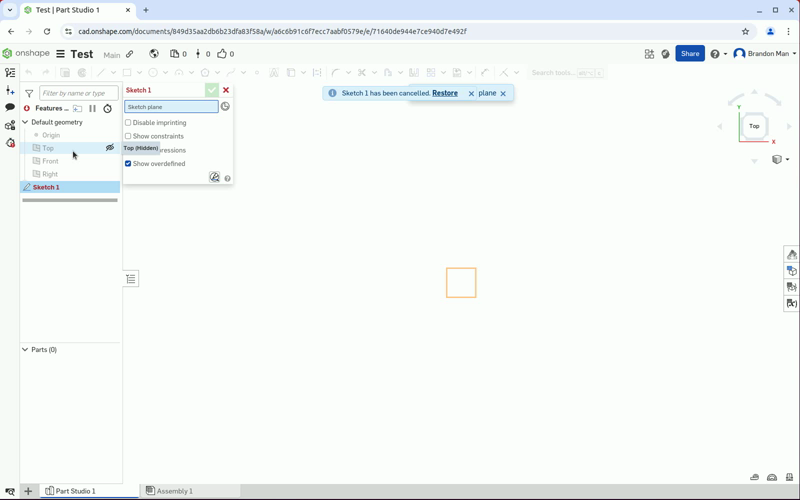
click(73, 150)
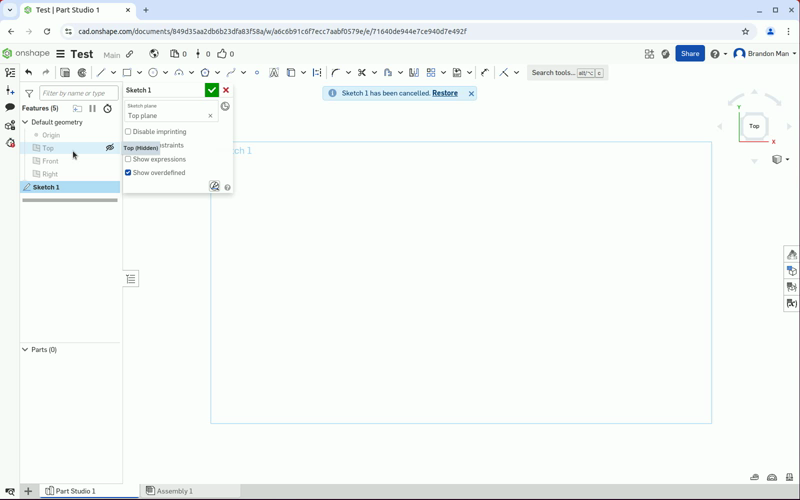
mouse_move(73, 352)
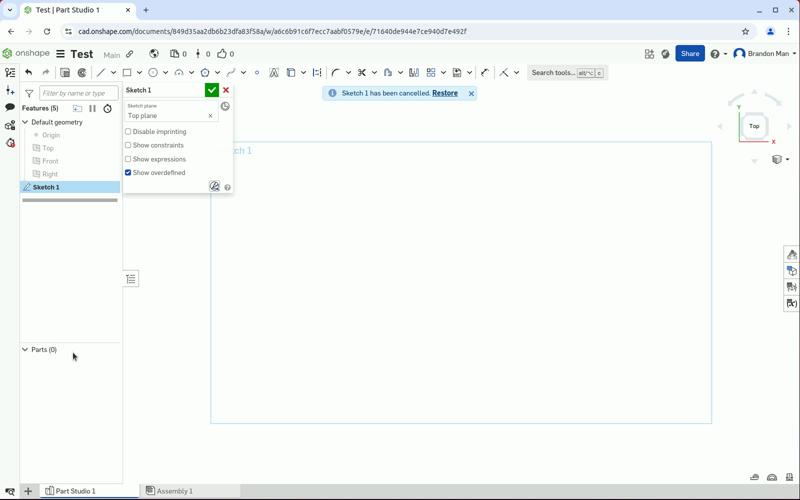
key(y)
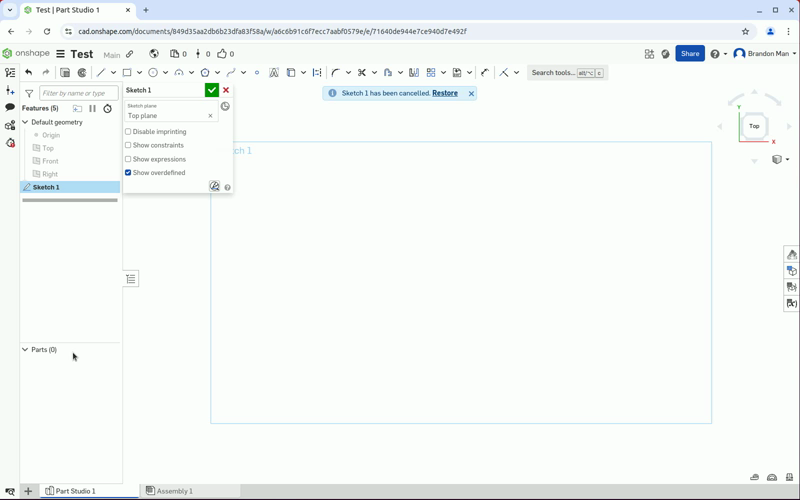
key(a)
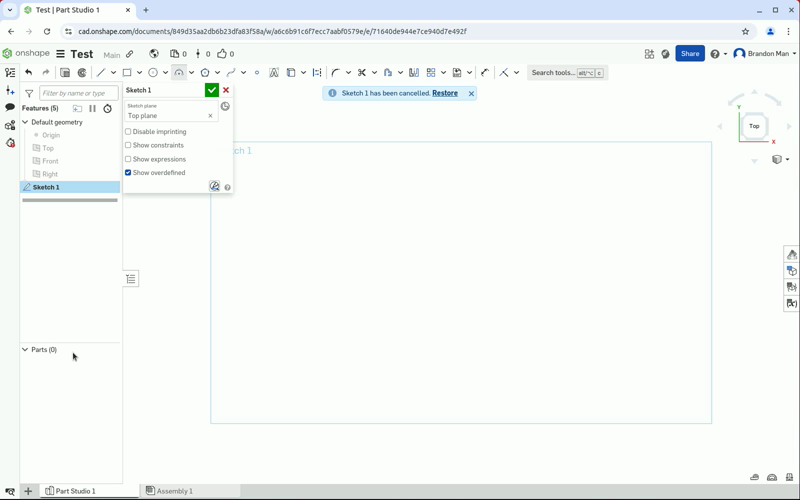
key_down(shift)
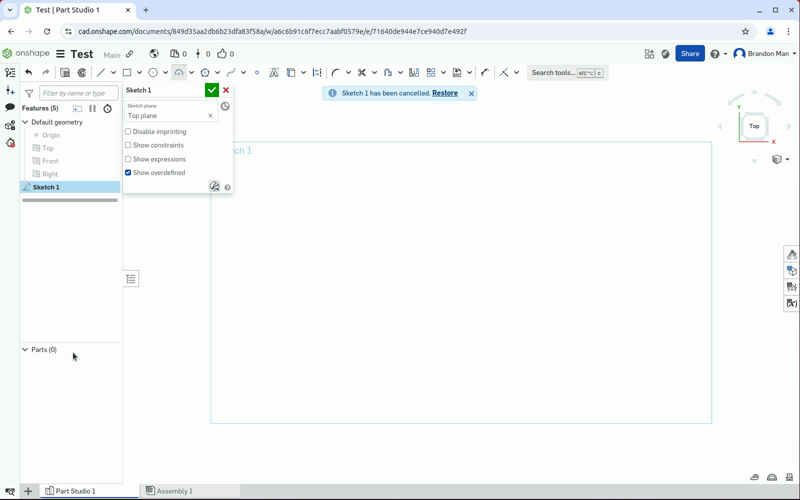
mouse_move(420, 282)
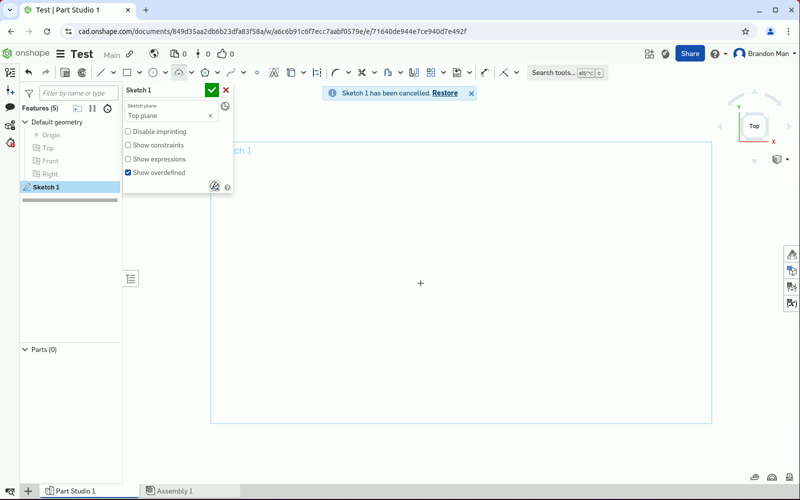
click(420, 282)
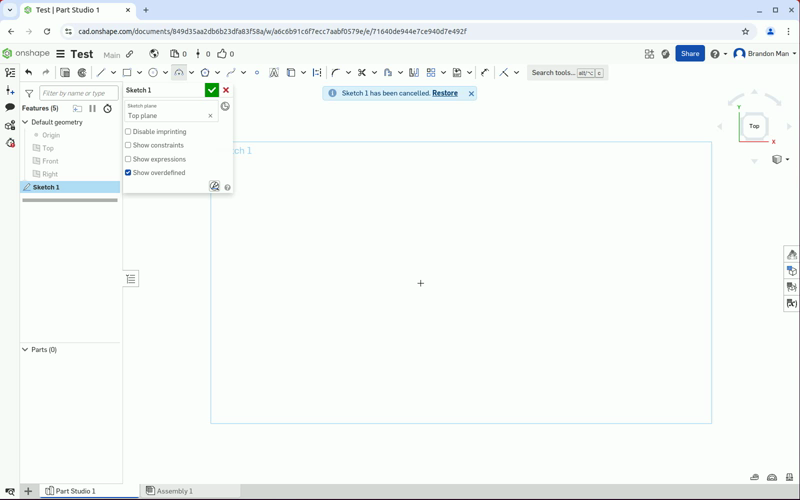
key_up(shift)
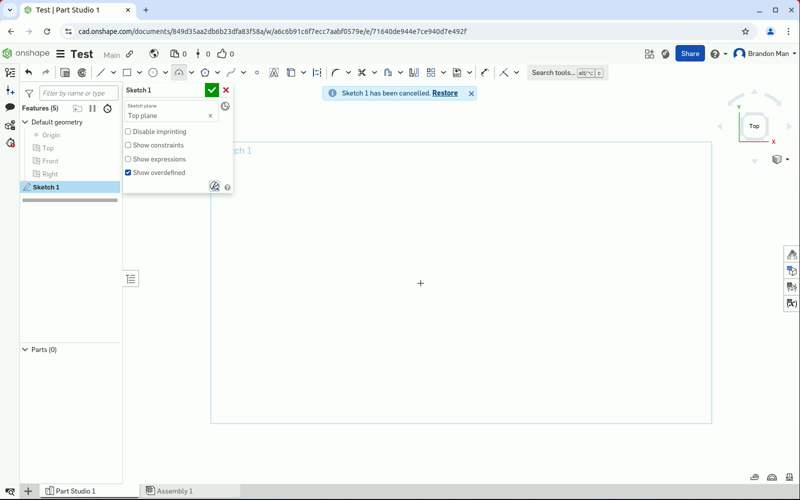
key_down(shift)
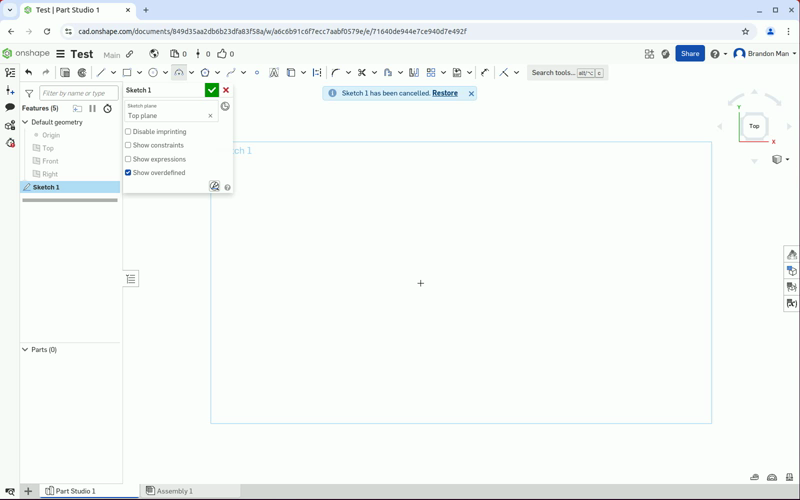
mouse_move(445, 256)
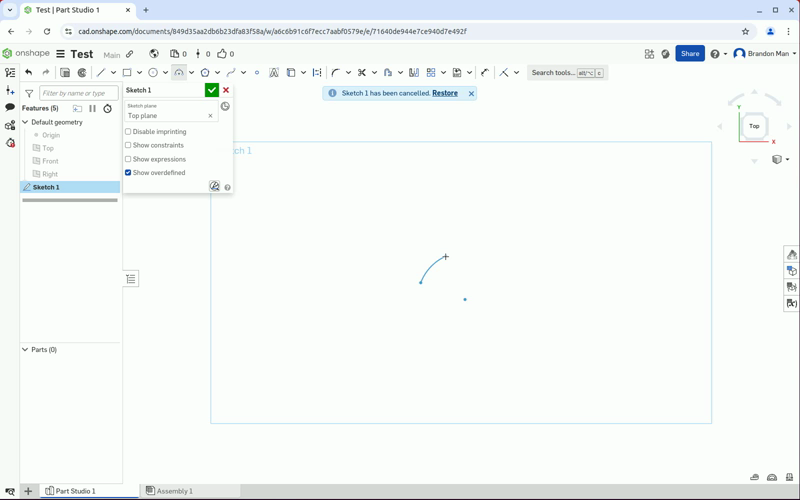
click(445, 256)
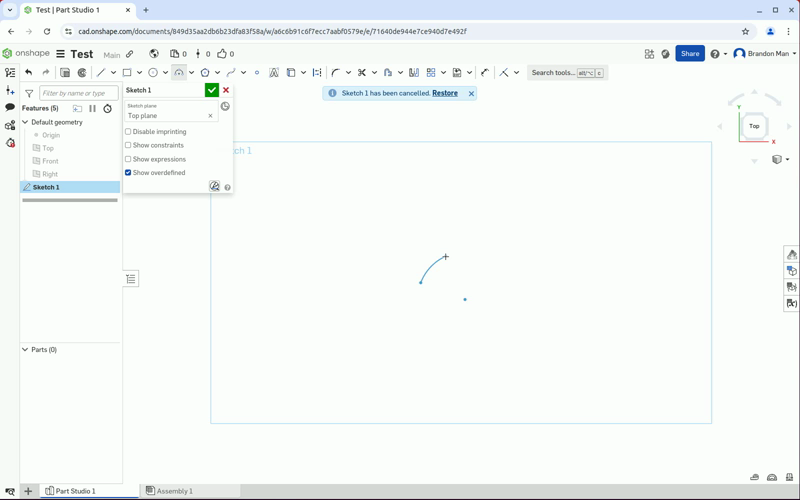
mouse_move(429, 266)
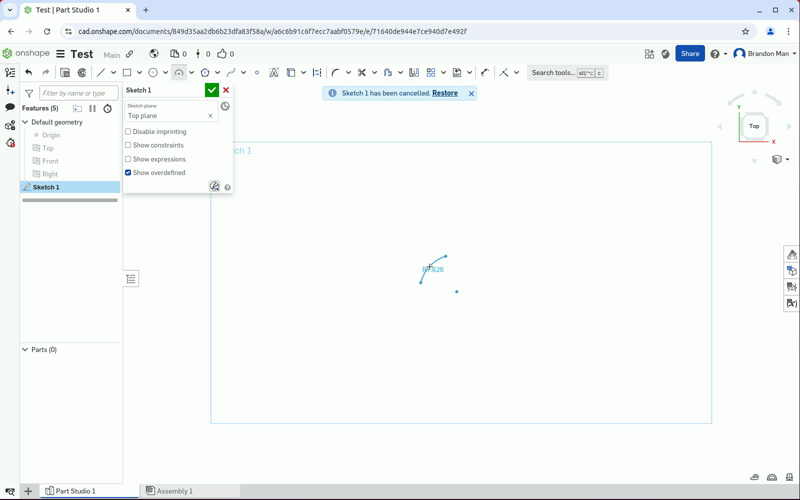
click(429, 266)
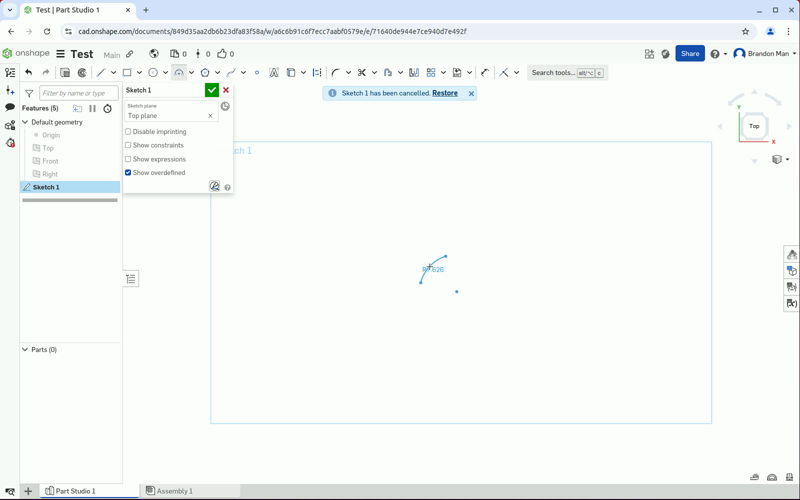
key_up(shift)
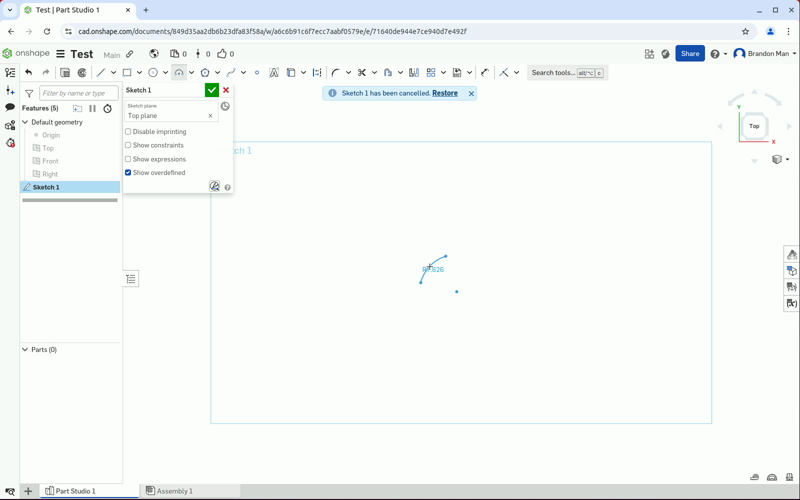
mouse_move(445, 256)
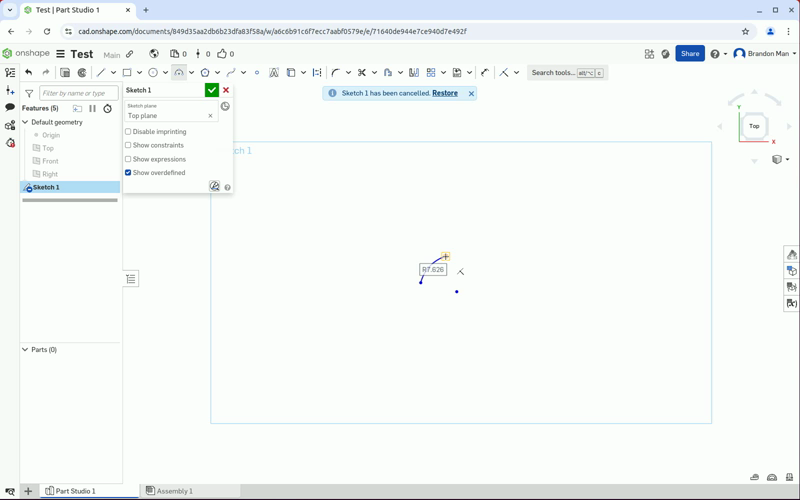
click(445, 256)
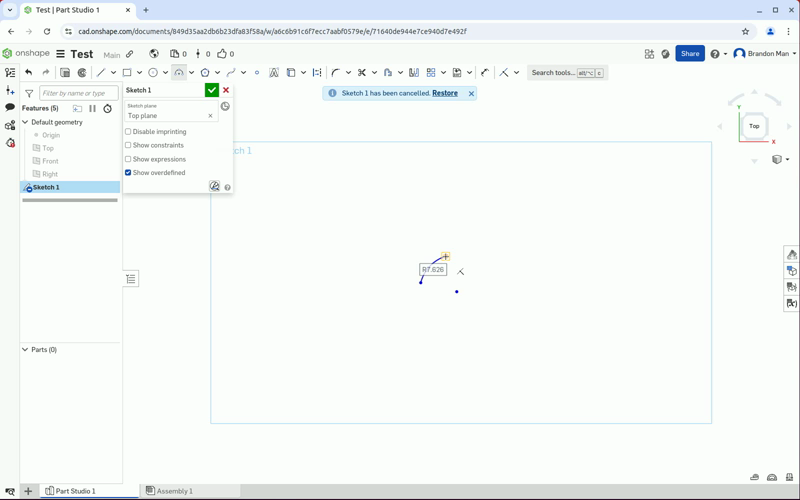
key_down(shift)
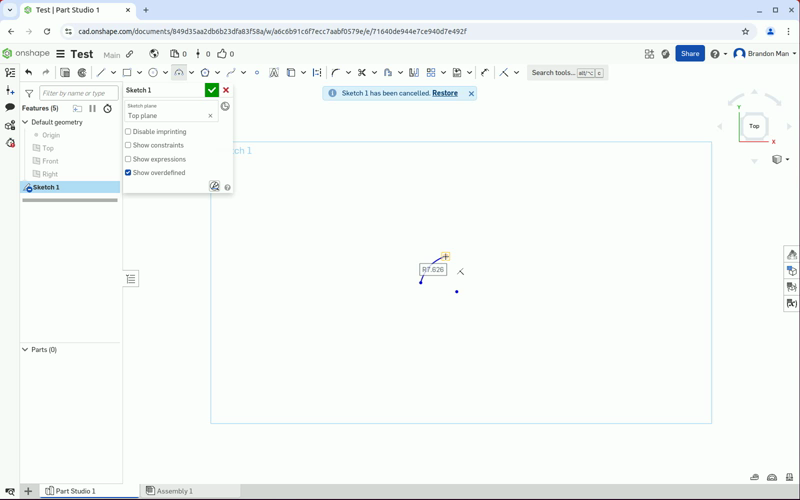
mouse_move(481, 248)
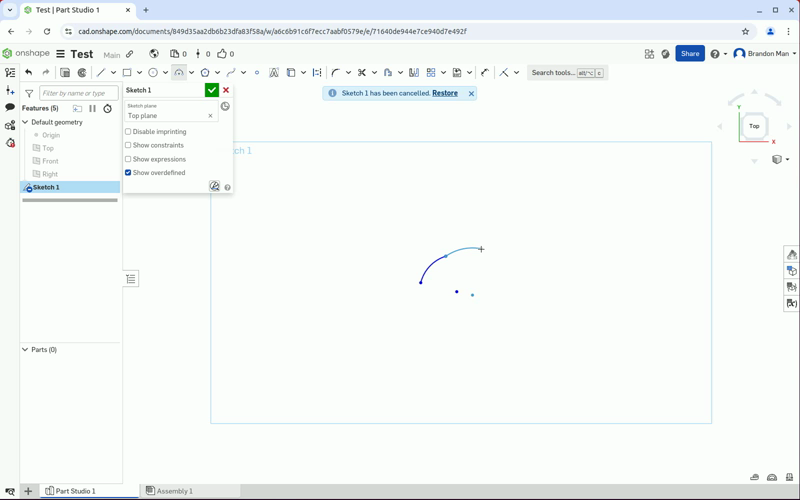
click(481, 248)
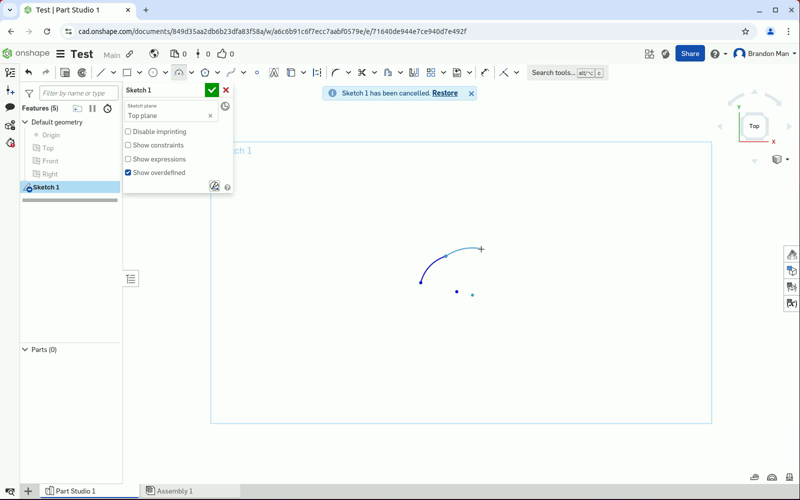
mouse_move(462, 247)
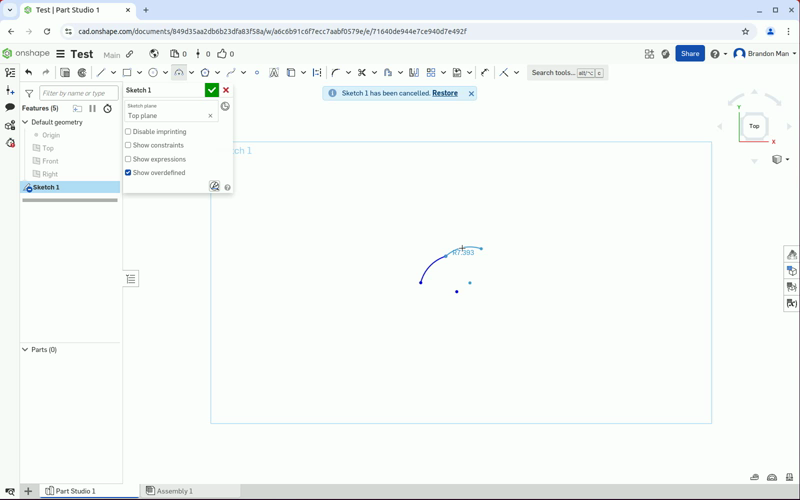
click(462, 247)
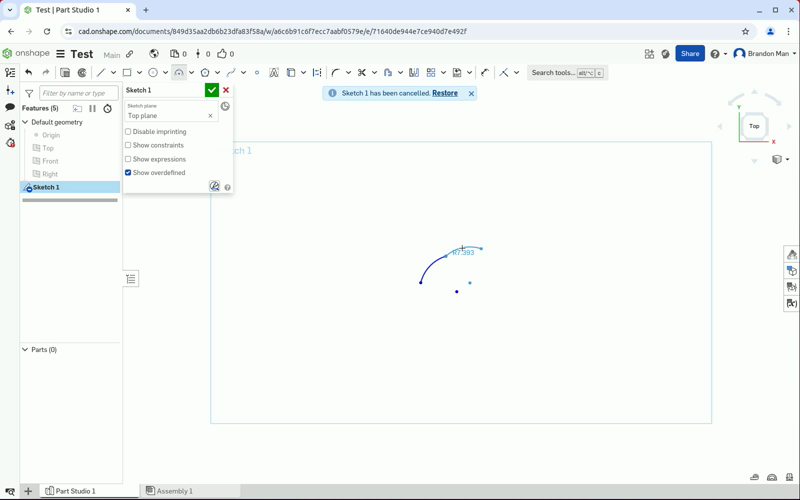
key_up(shift)
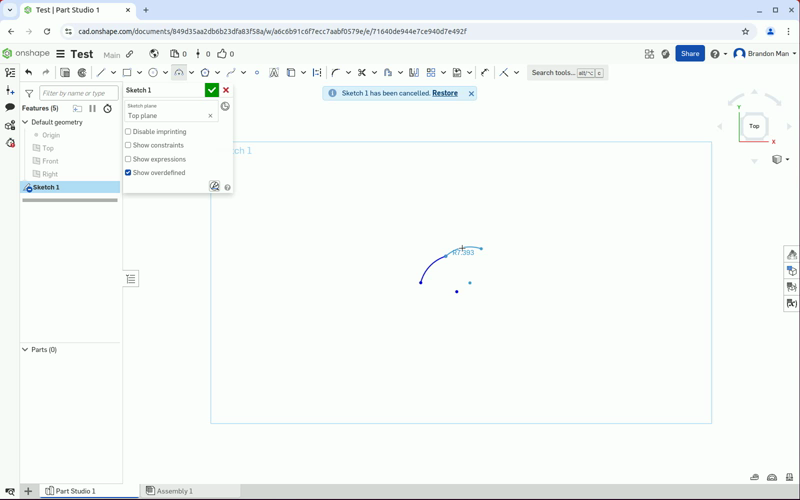
mouse_move(481, 248)
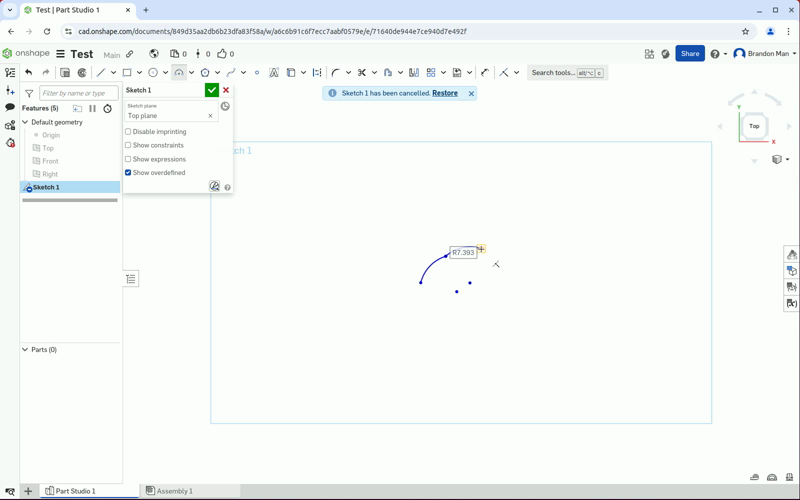
click(481, 248)
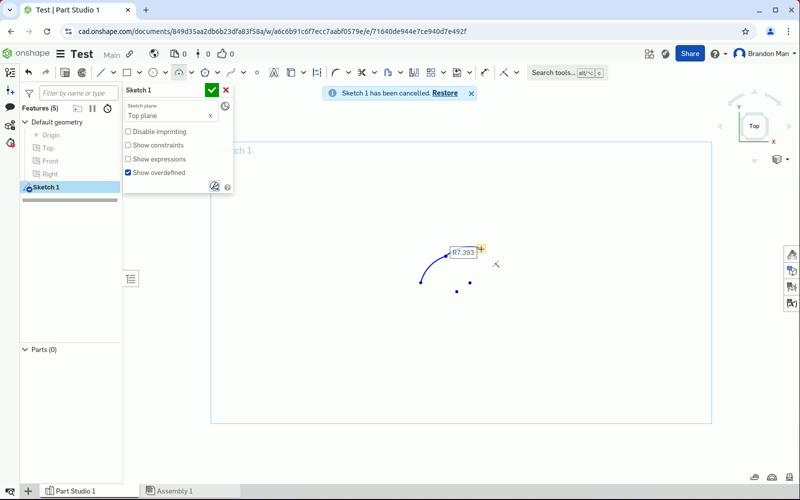
mouse_move(420, 282)
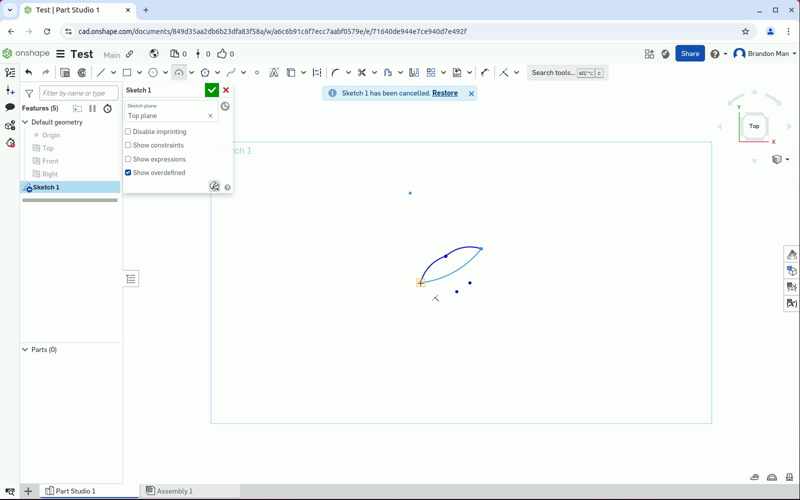
click(420, 282)
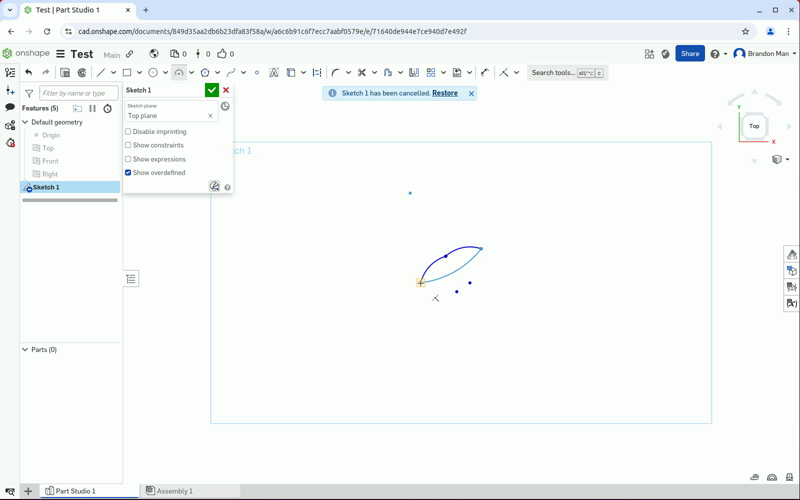
key_down(shift)
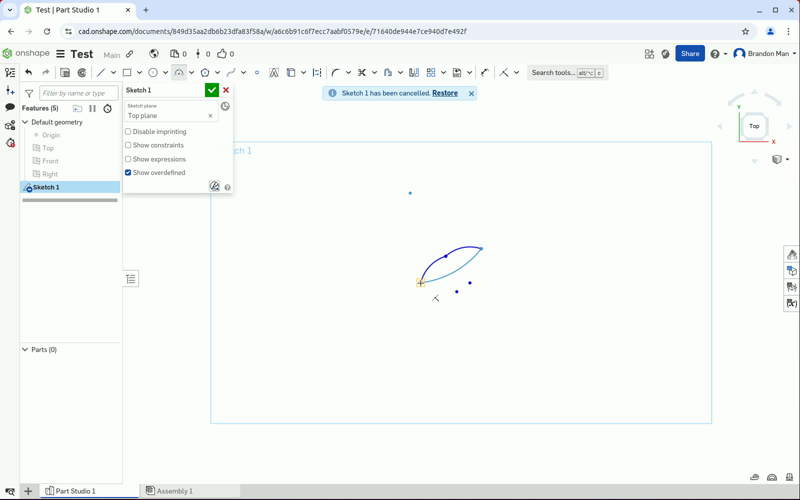
mouse_move(438, 243)
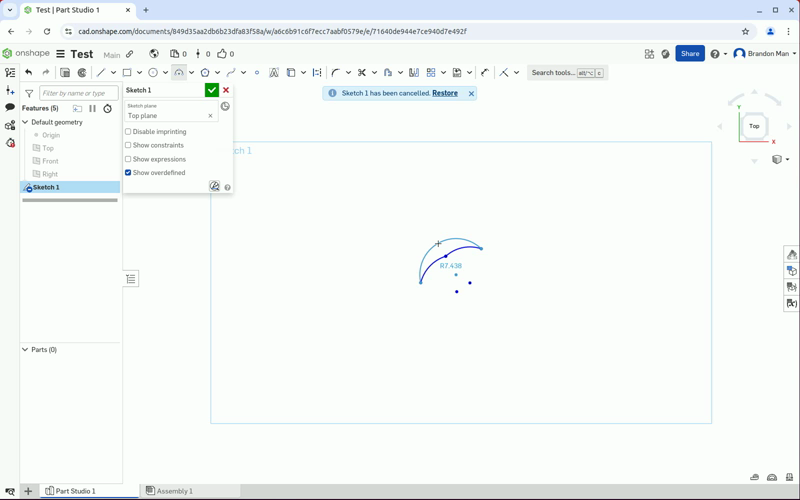
click(438, 243)
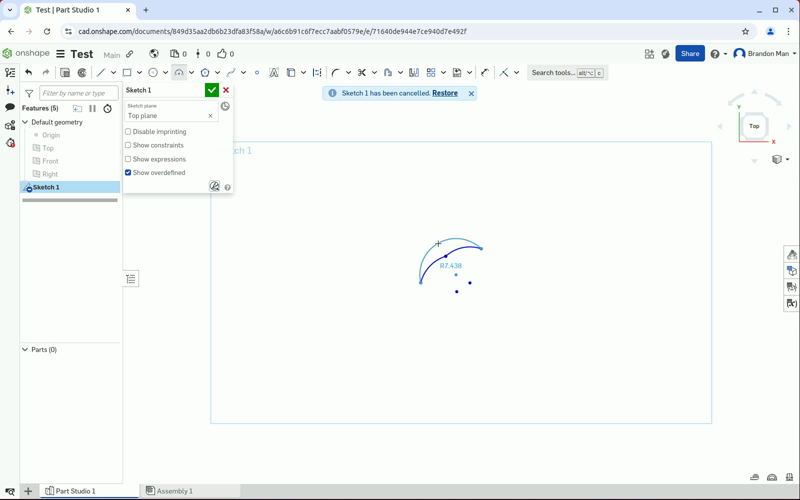
key_up(shift)
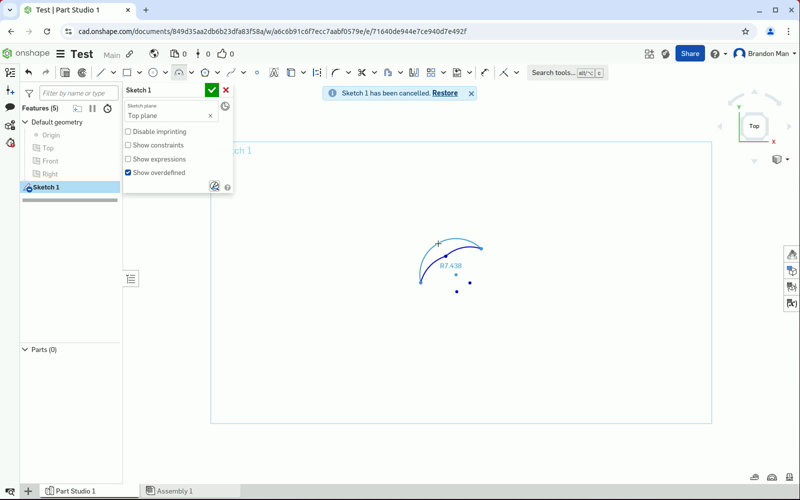
key(esc)
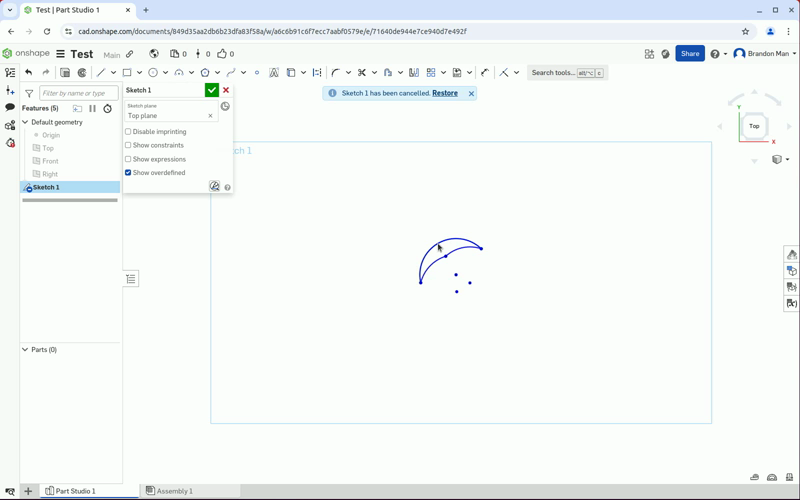
mouse_move(450, 247)
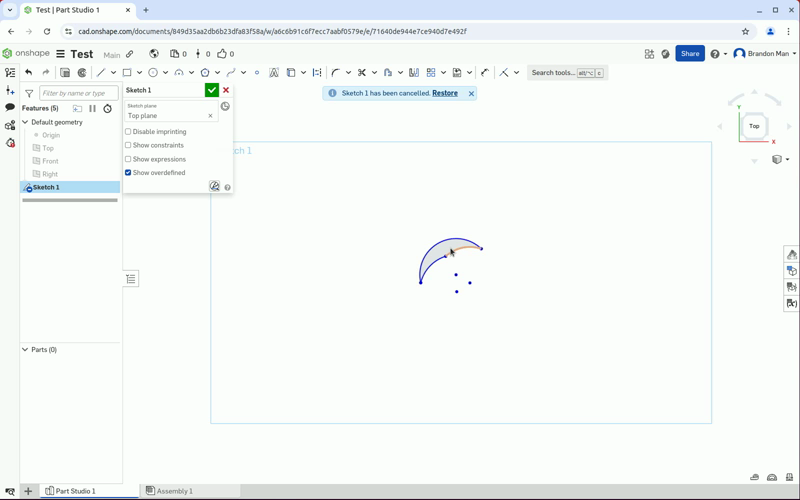
scroll(6)
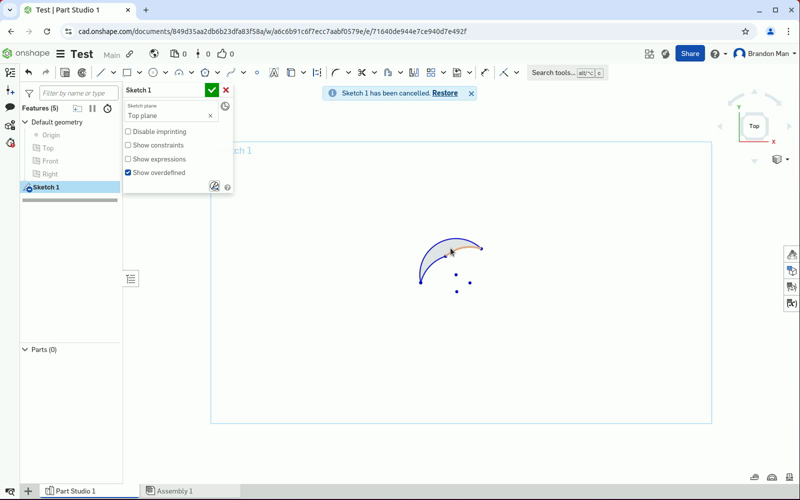
scroll(6)
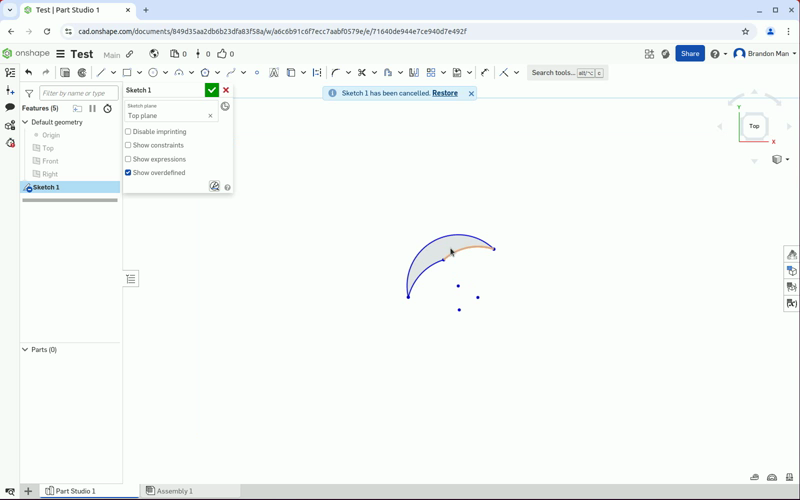
scroll(6)
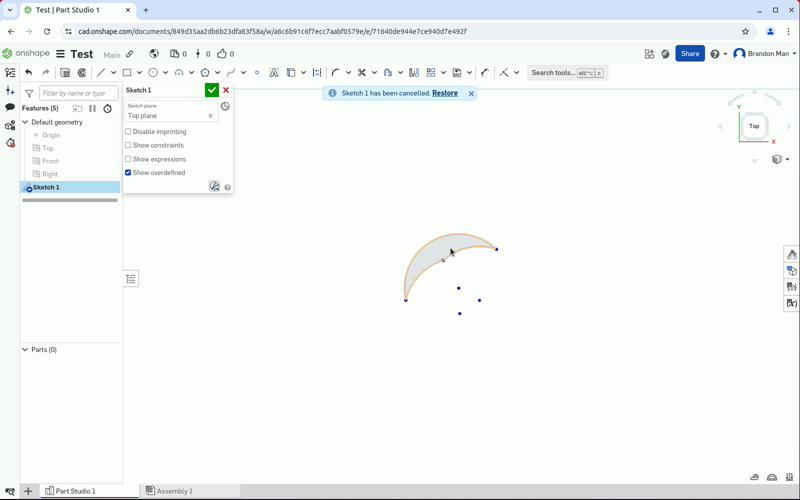
scroll(6)
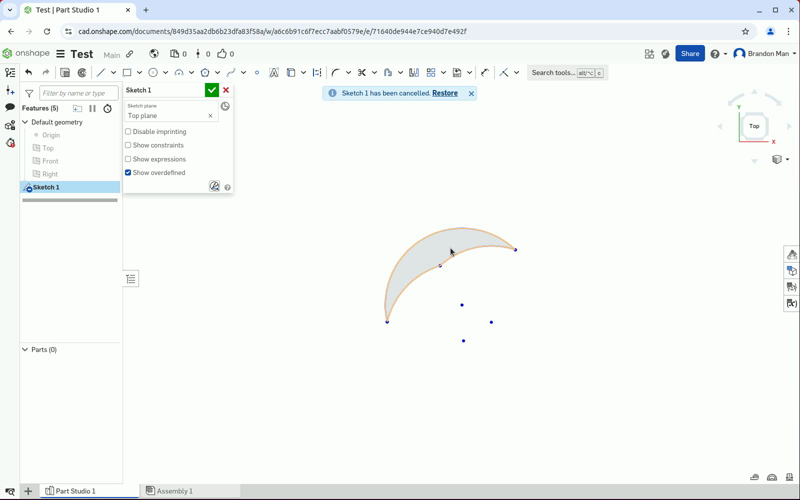
scroll(6)
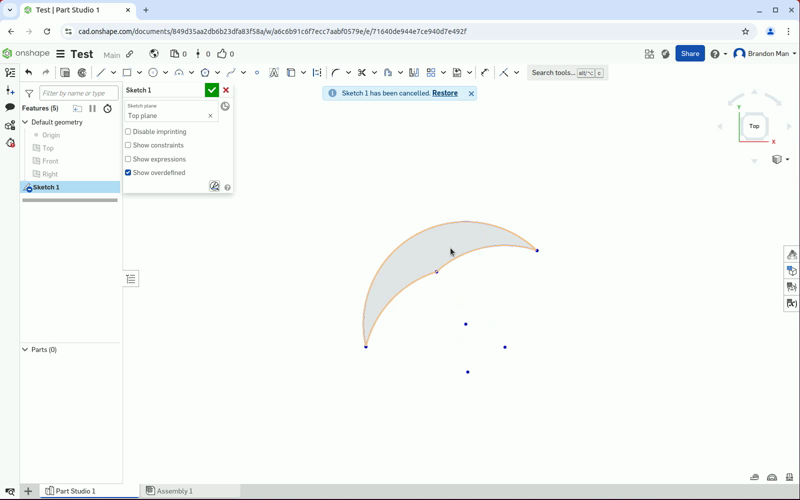
scroll(6)
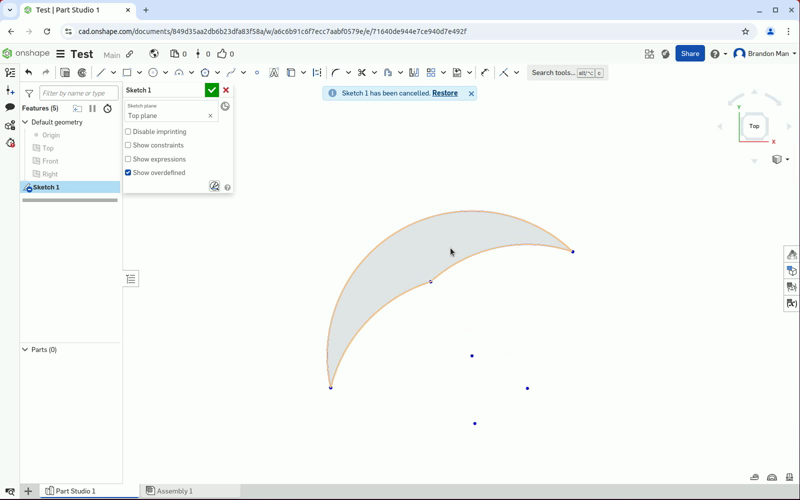
scroll(6)
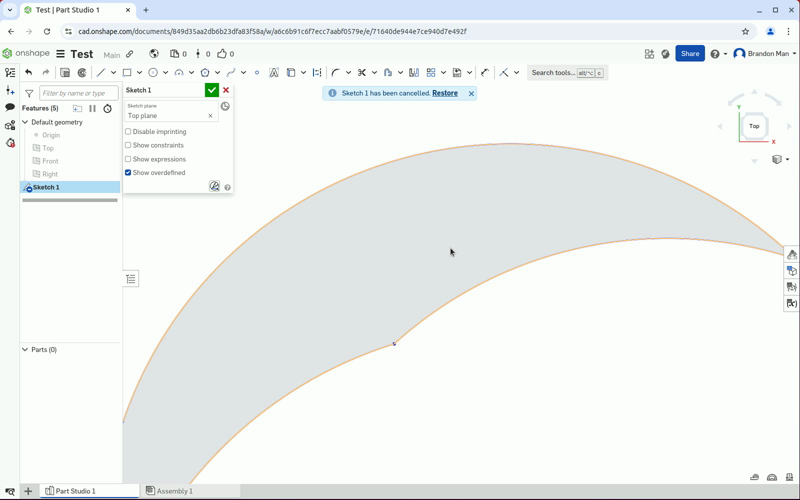
click(450, 247)
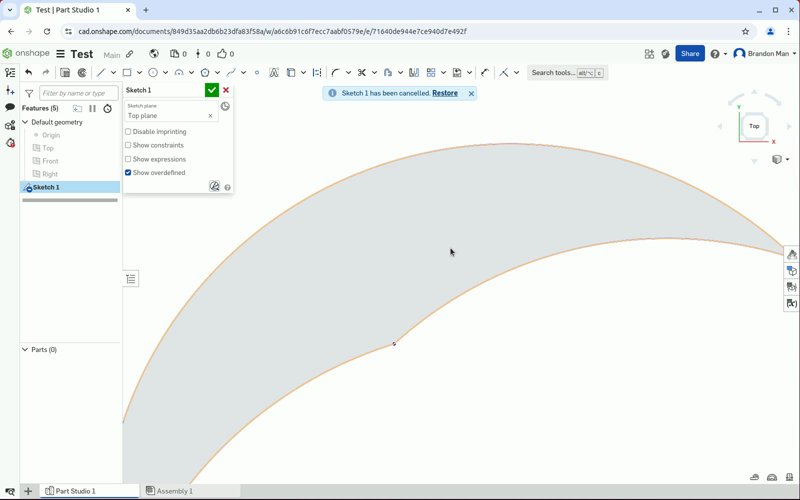
scroll(-6)
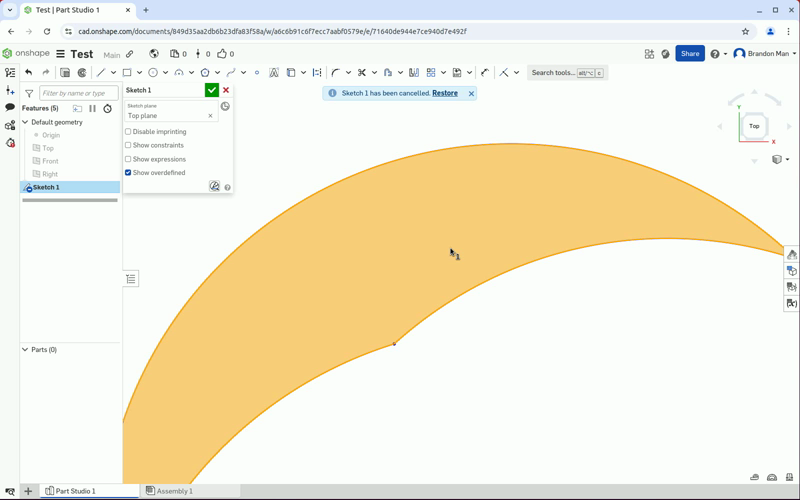
scroll(-6)
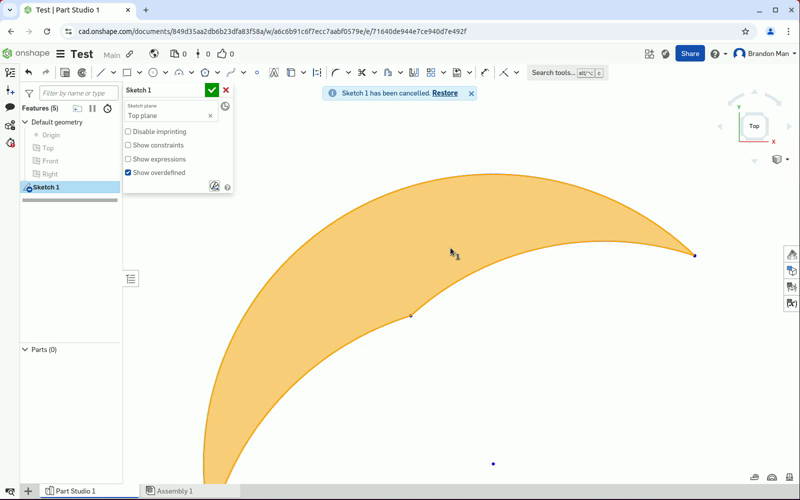
scroll(-6)
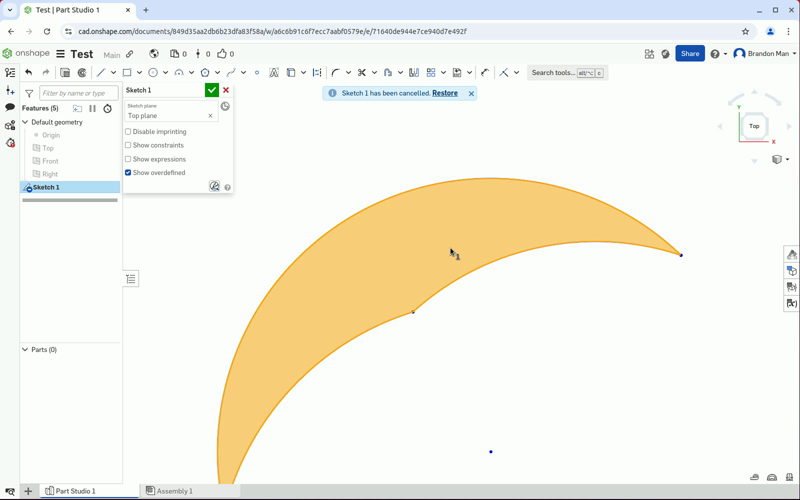
scroll(-6)
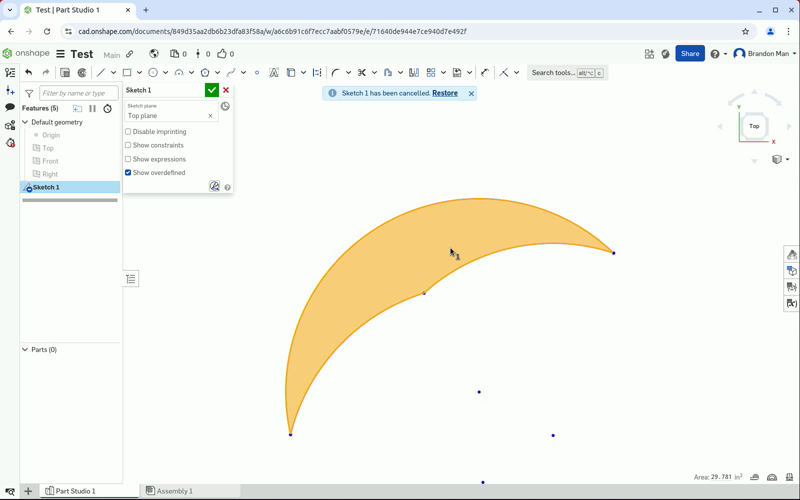
scroll(-6)
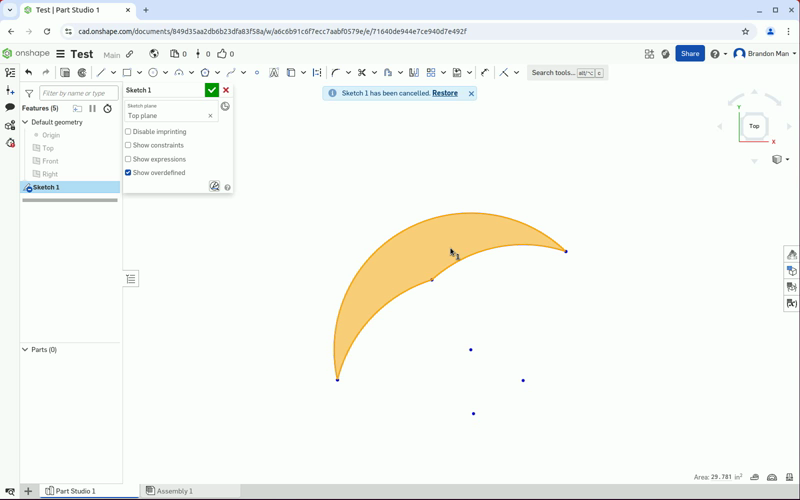
scroll(-6)
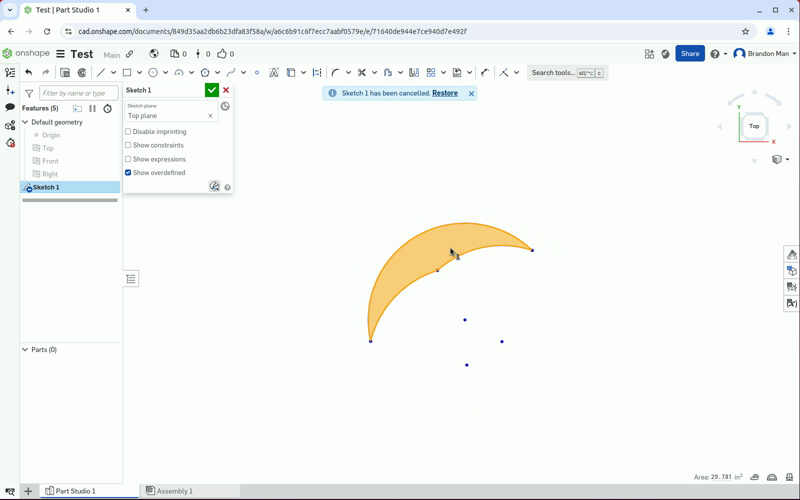
scroll(-6)
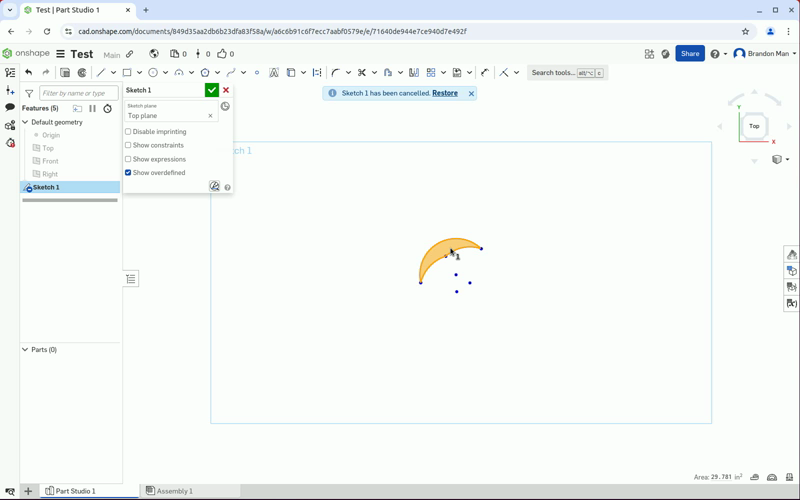
mouse_move(73, 352)
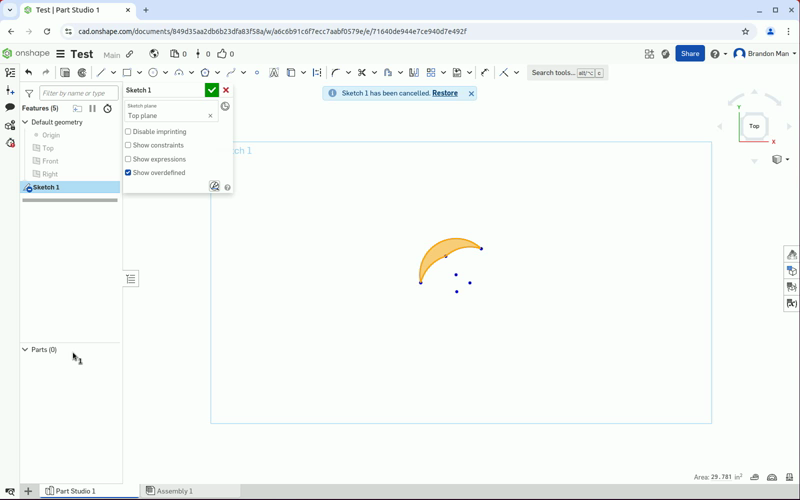
key(shift+y)
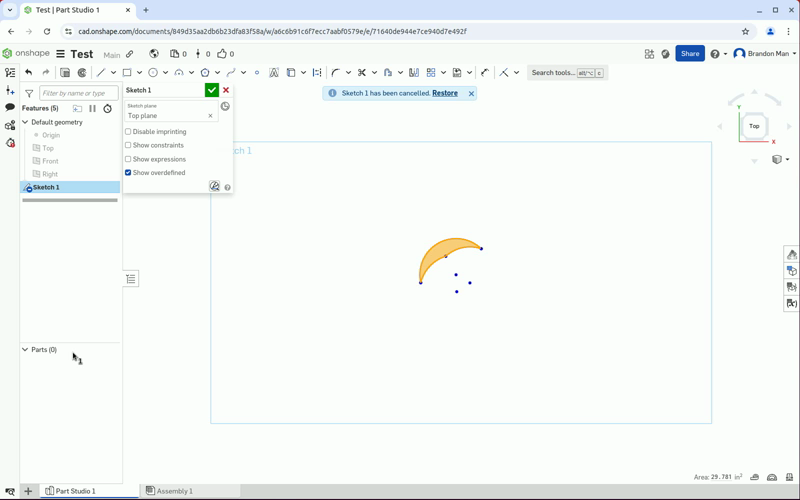
key(shift+e)
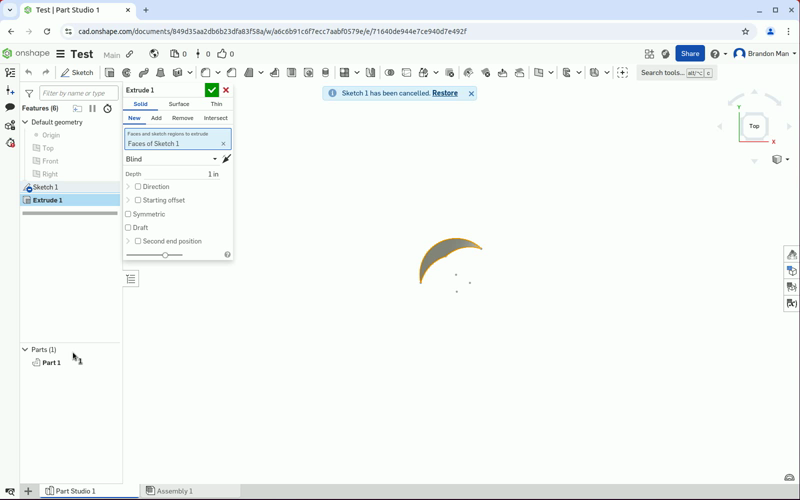
mouse_move(143, 106)
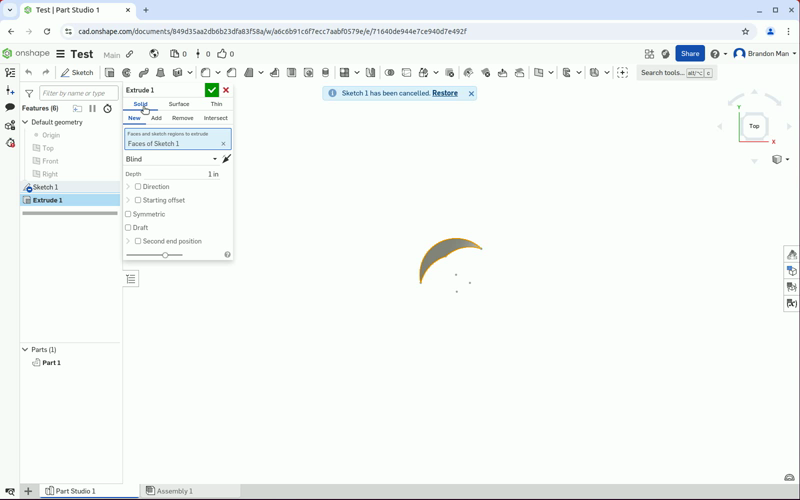
click(143, 106)
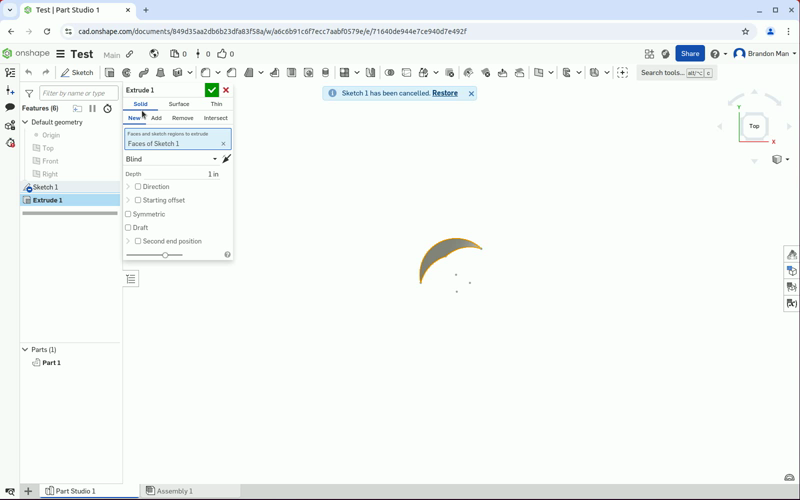
mouse_move(137, 120)
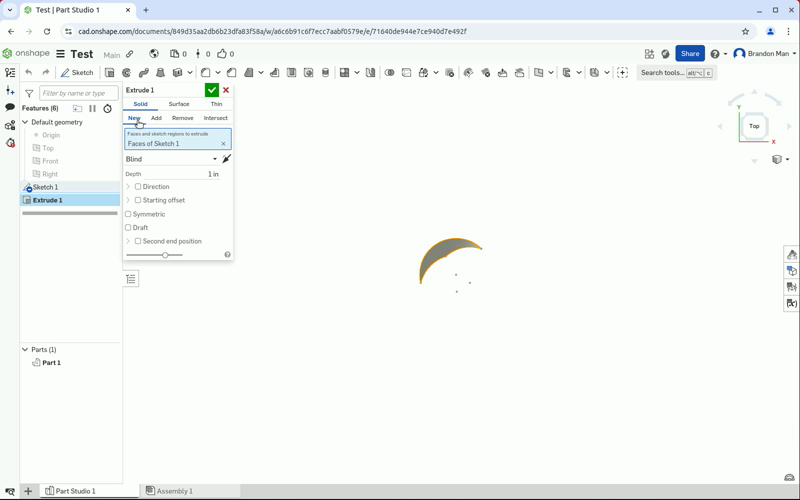
click(137, 120)
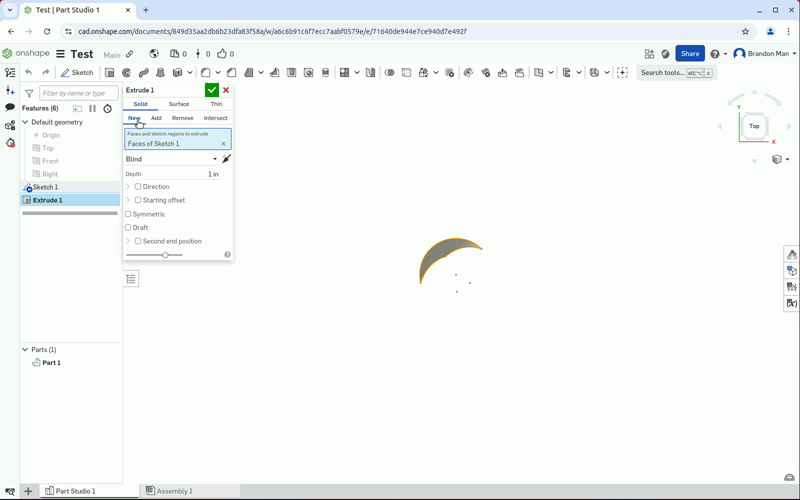
key(tab, 4)
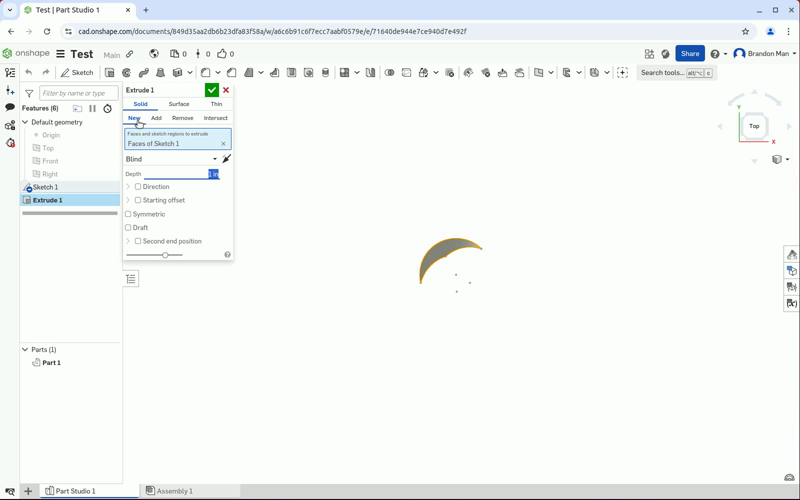
text(23.108)
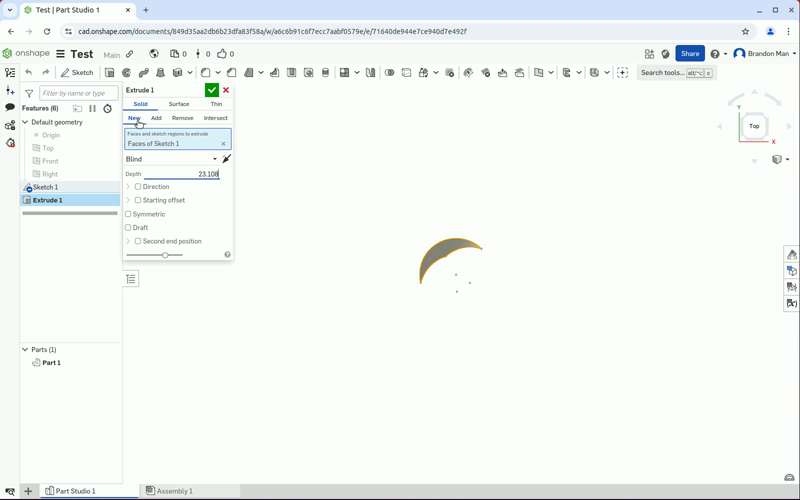
key(enter)
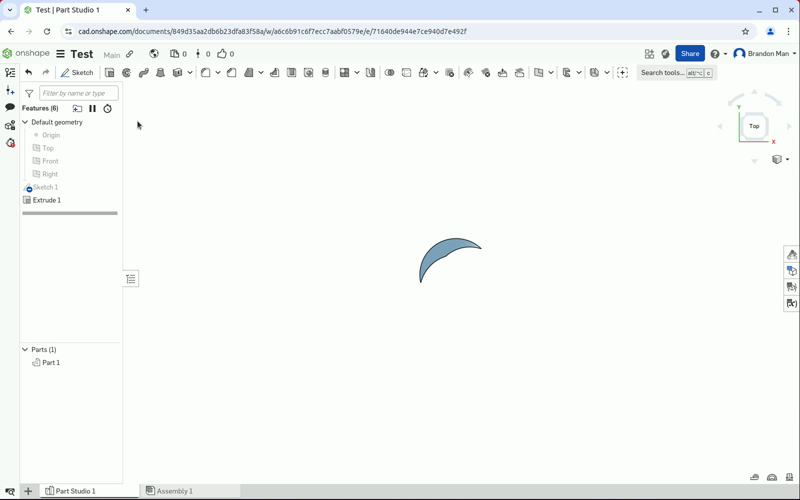
key(shift+h)
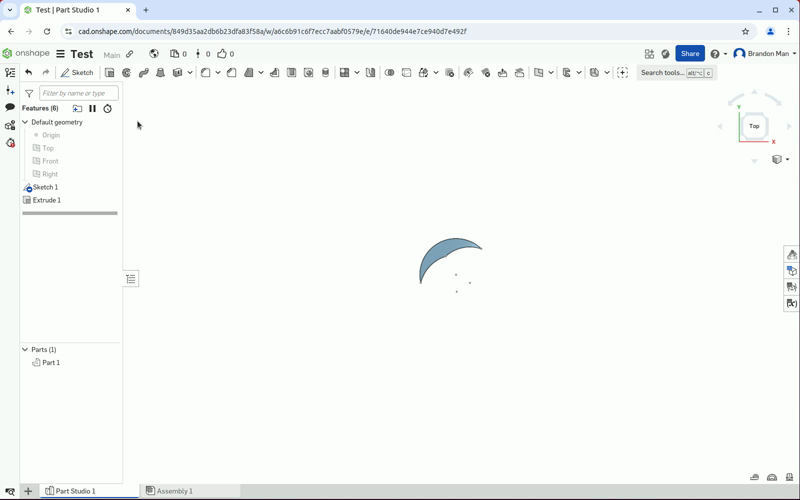
key(shift+h)
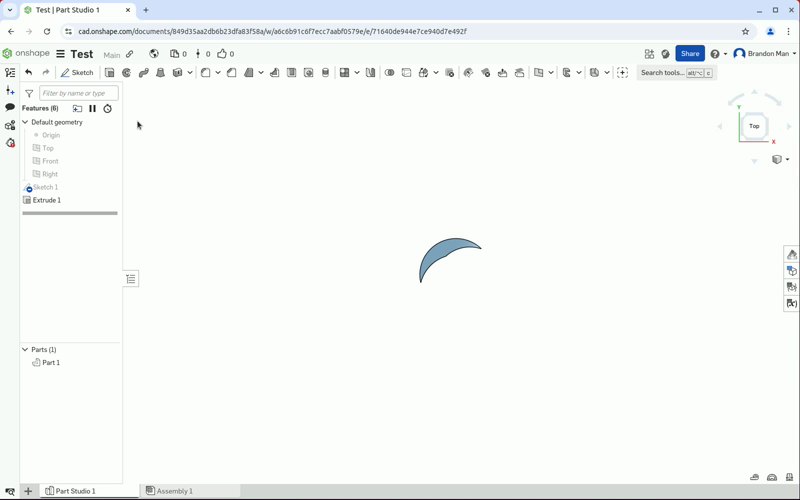
mouse_move(73, 189)
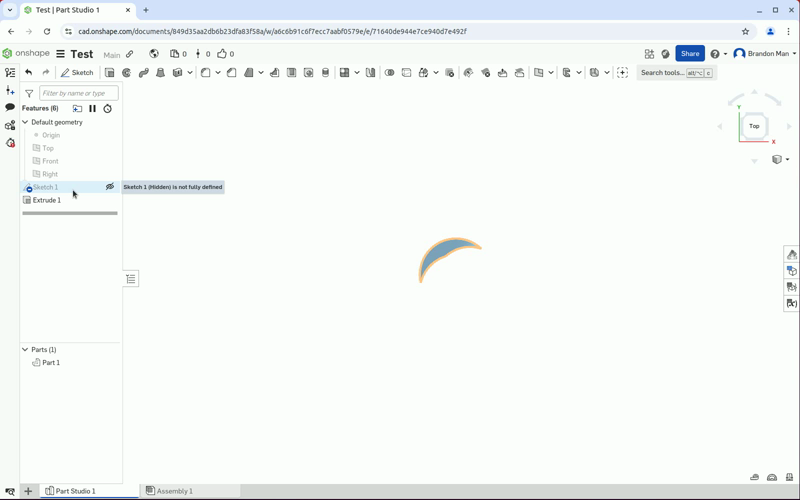
click(73, 189)
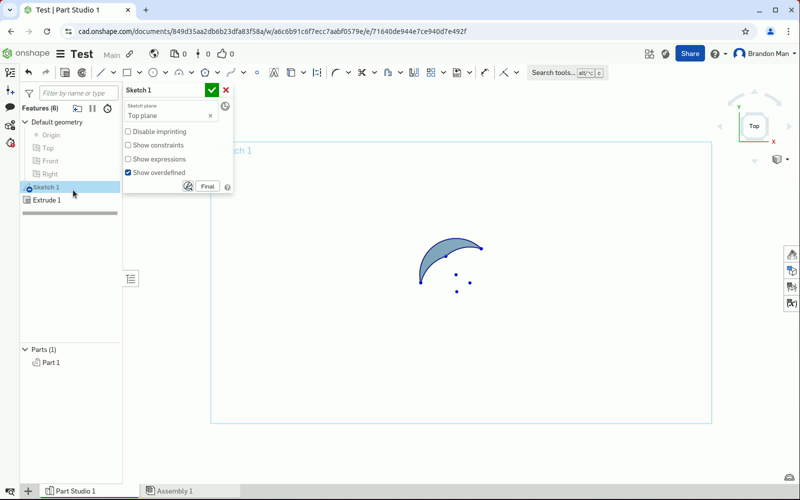
mouse_move(229, 92)
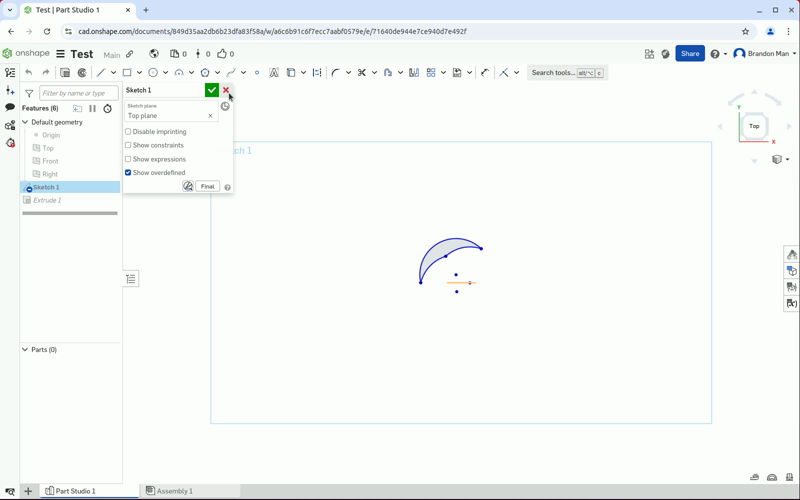
click(229, 92)
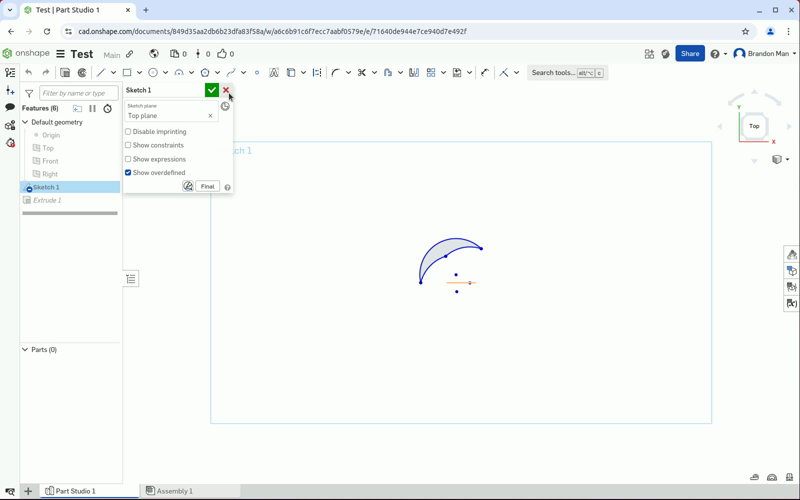
key(shift+s)
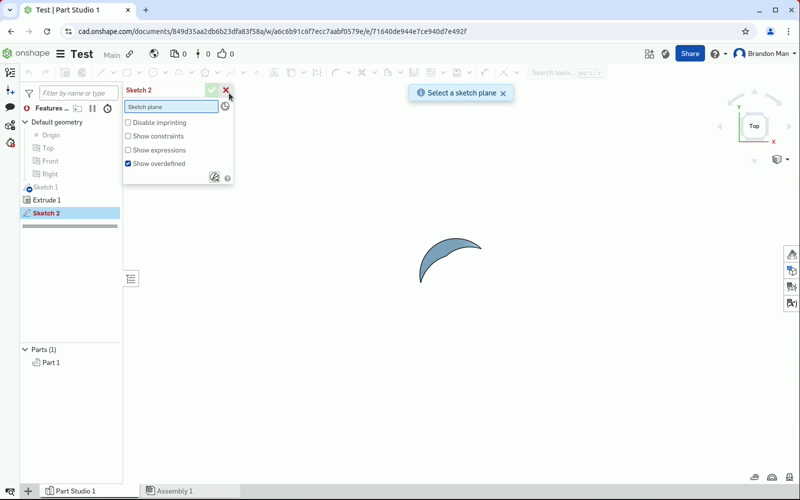
mouse_move(73, 150)
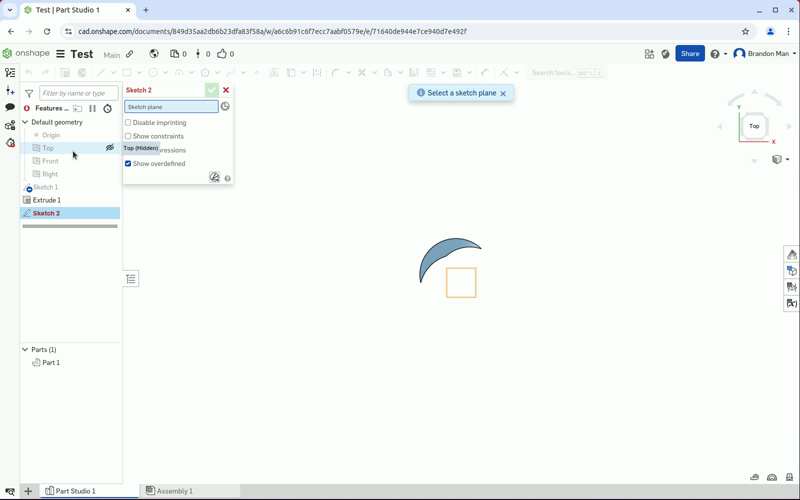
click(73, 150)
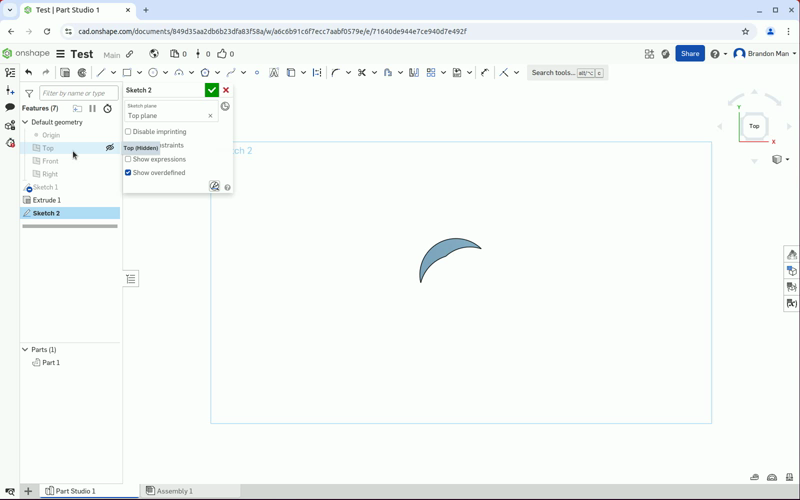
mouse_move(73, 352)
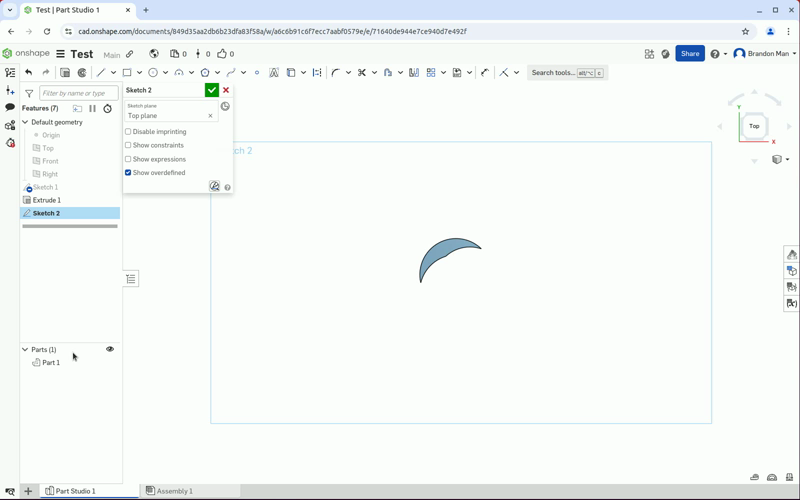
key(y)
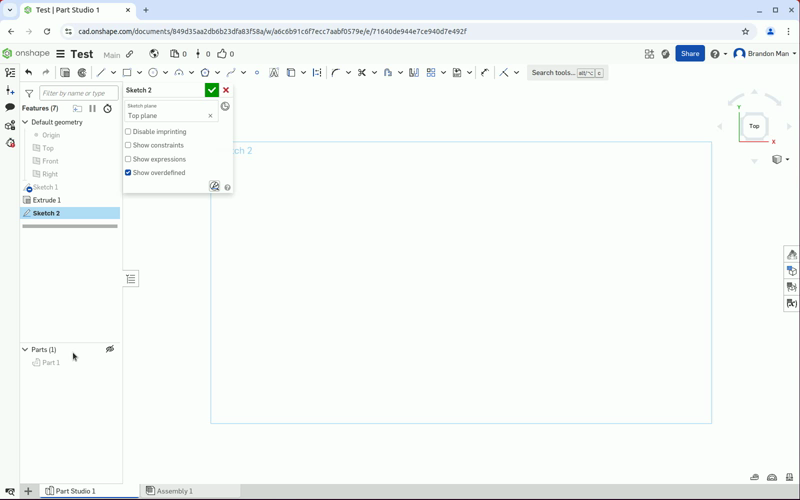
key(a)
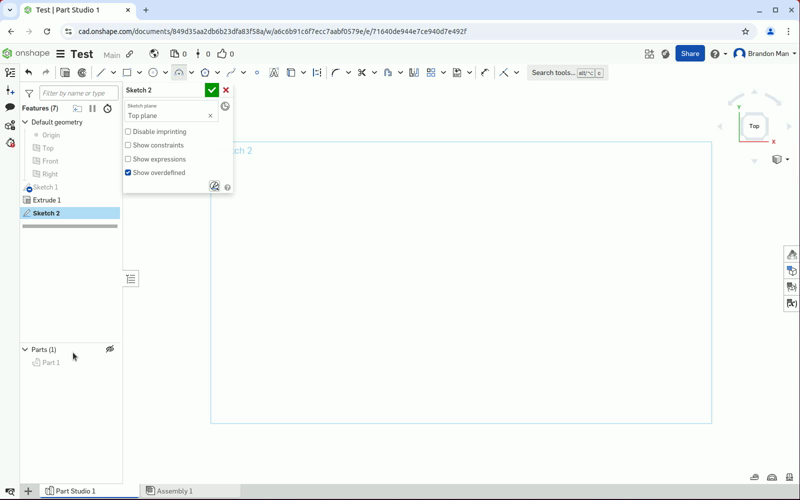
key_down(shift)
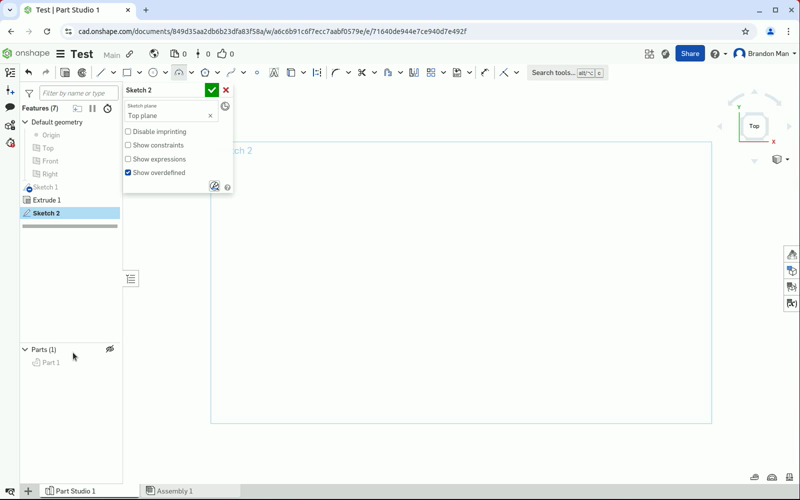
mouse_move(480, 316)
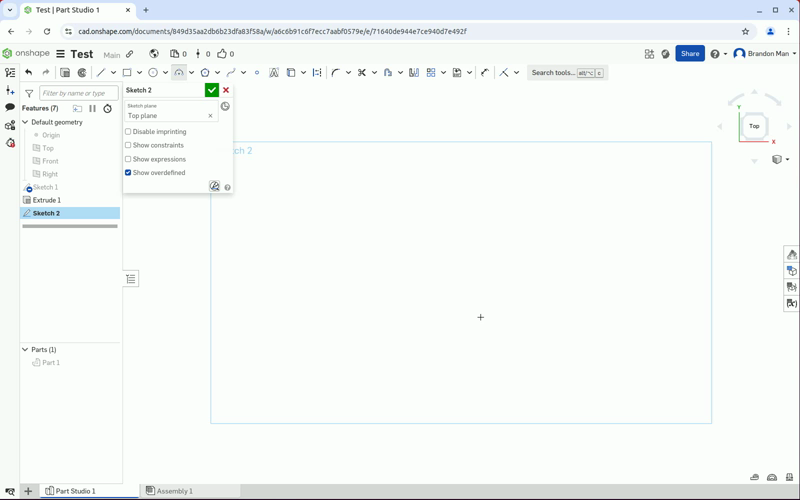
click(480, 316)
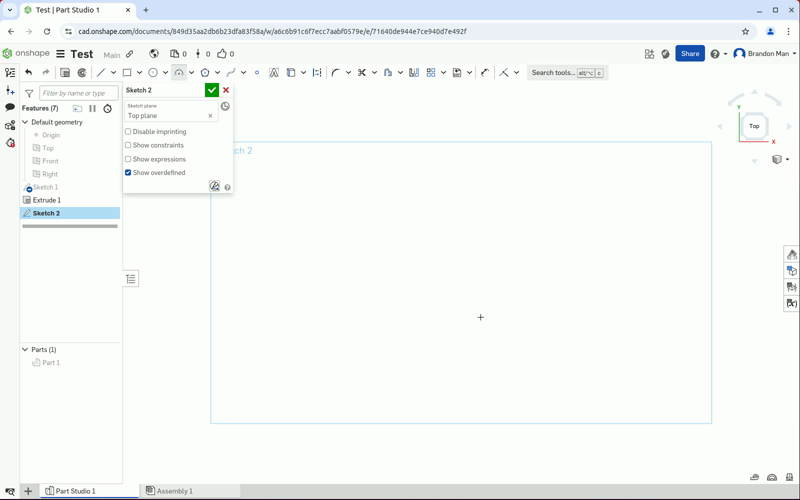
key_up(shift)
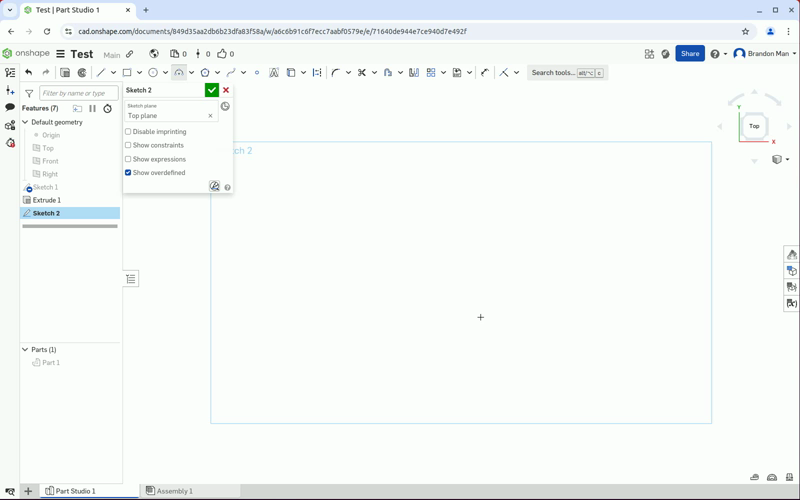
key_down(shift)
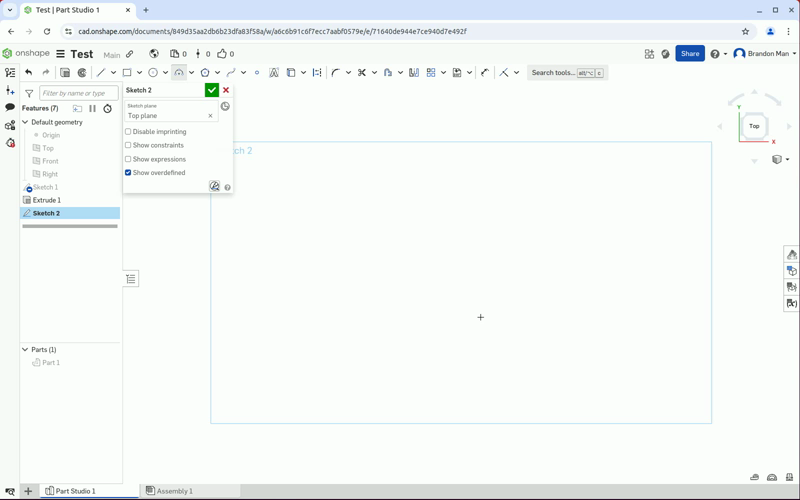
mouse_move(480, 247)
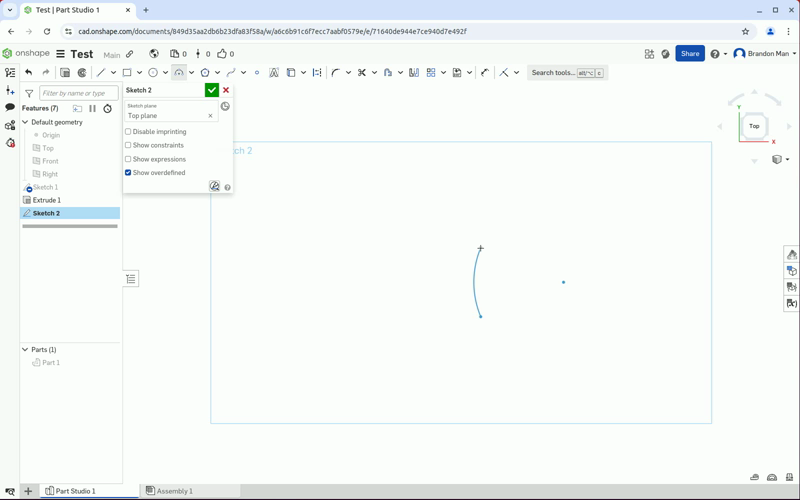
click(480, 247)
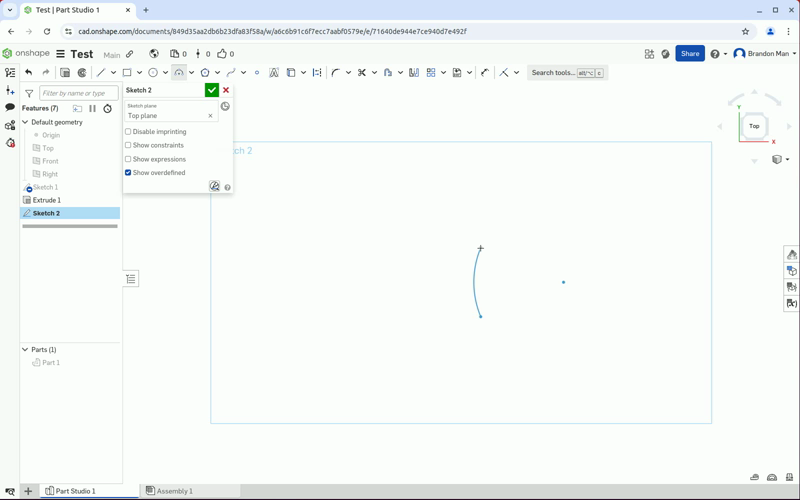
mouse_move(506, 282)
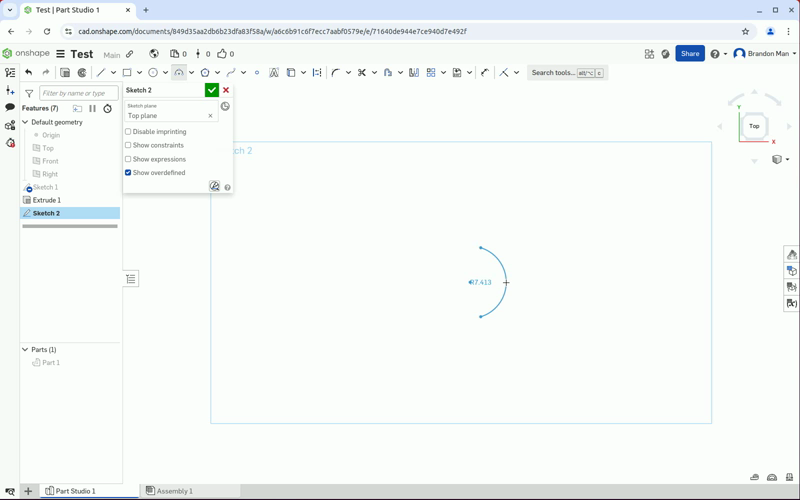
click(506, 282)
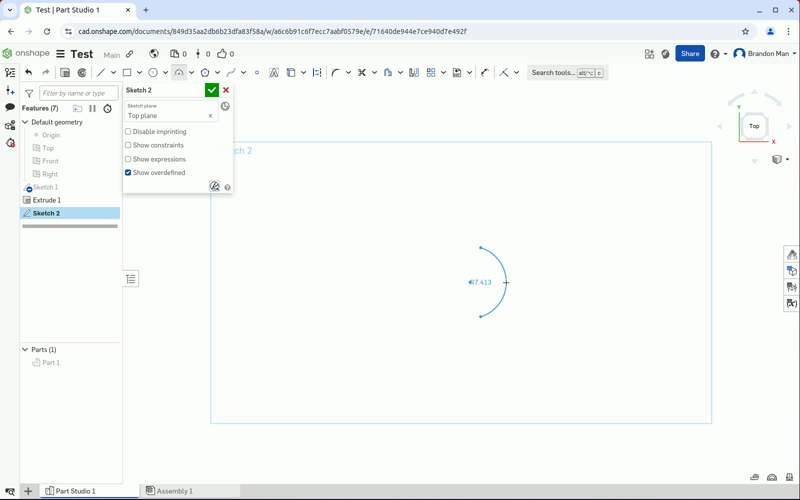
key_up(shift)
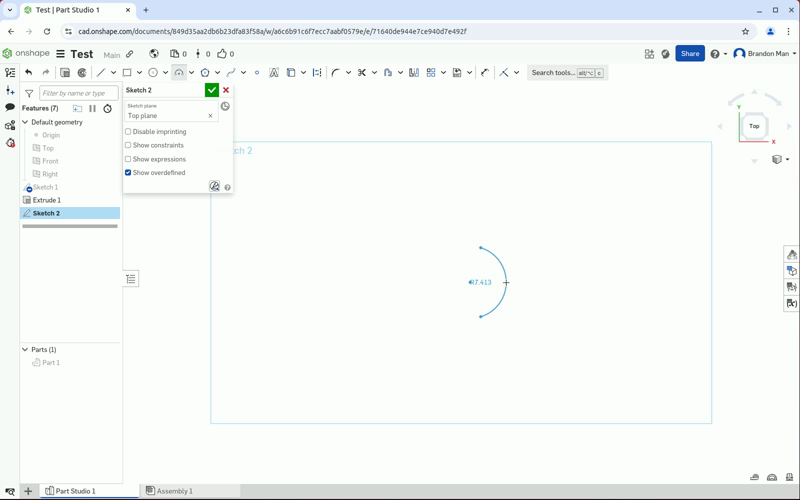
mouse_move(480, 247)
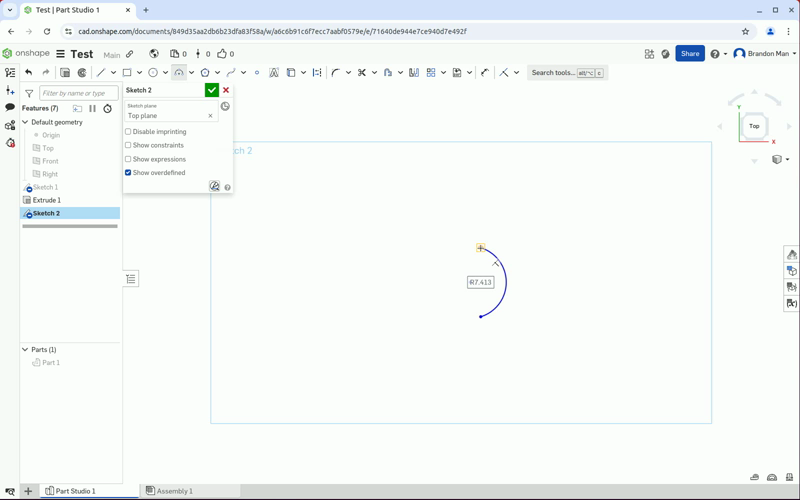
click(480, 247)
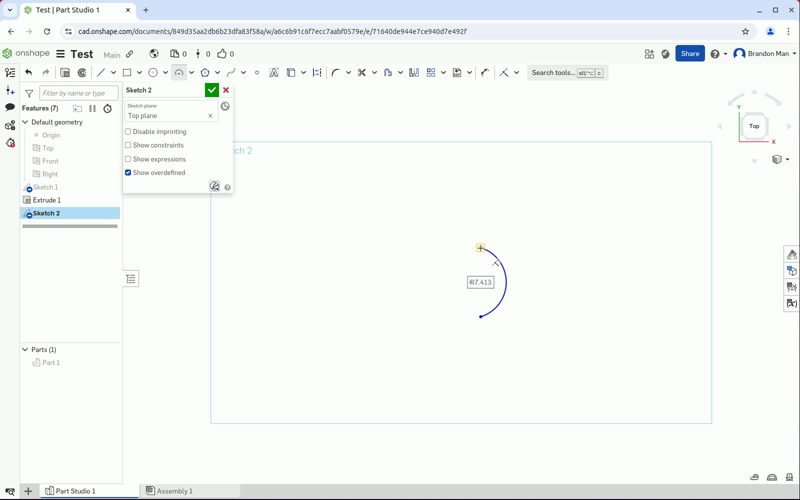
key_down(shift)
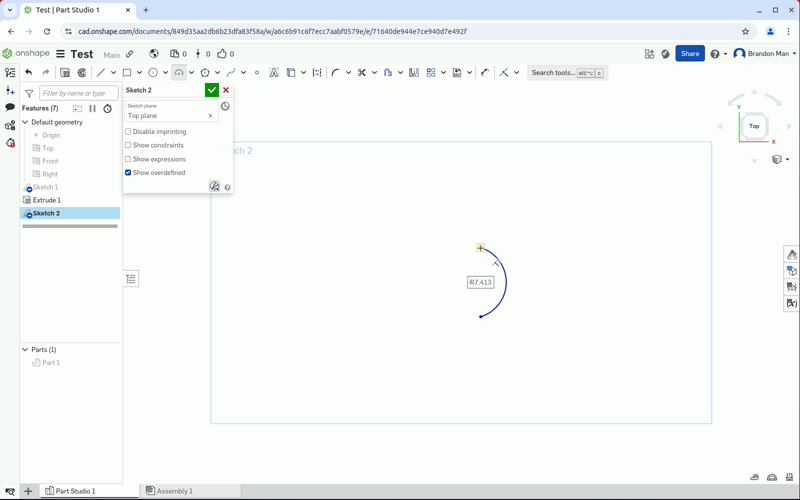
mouse_move(491, 281)
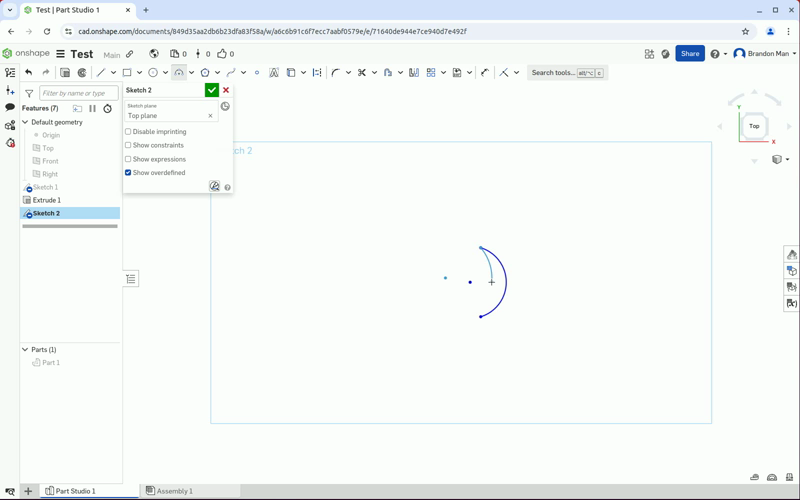
click(491, 281)
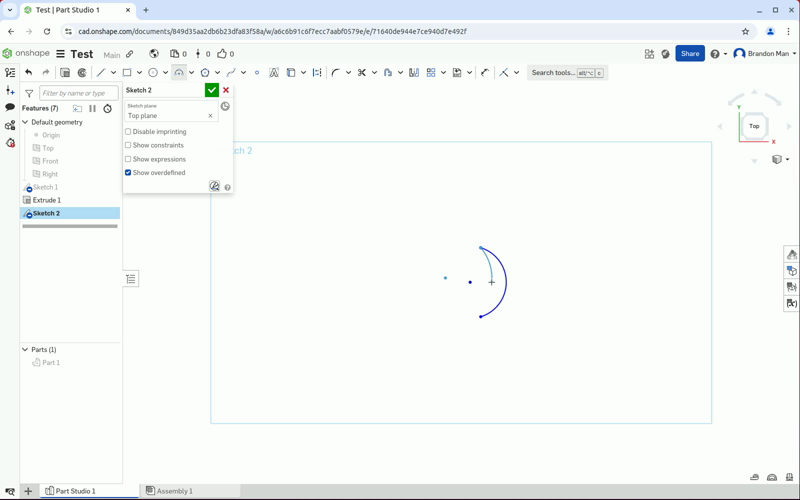
mouse_move(490, 263)
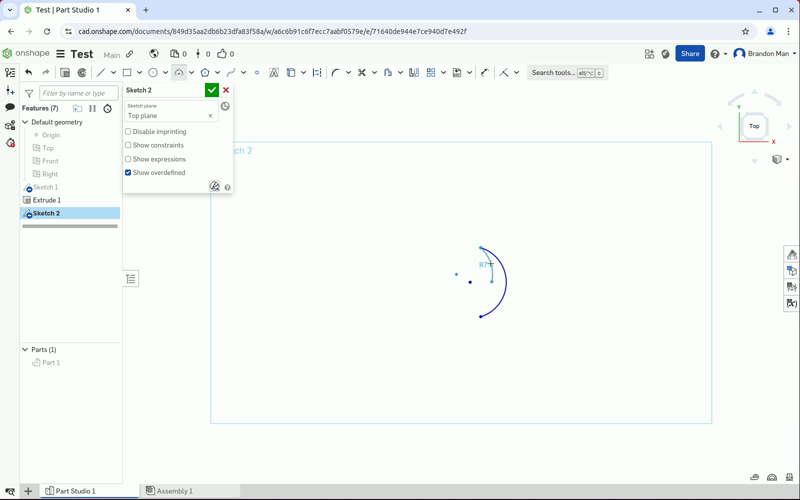
click(490, 263)
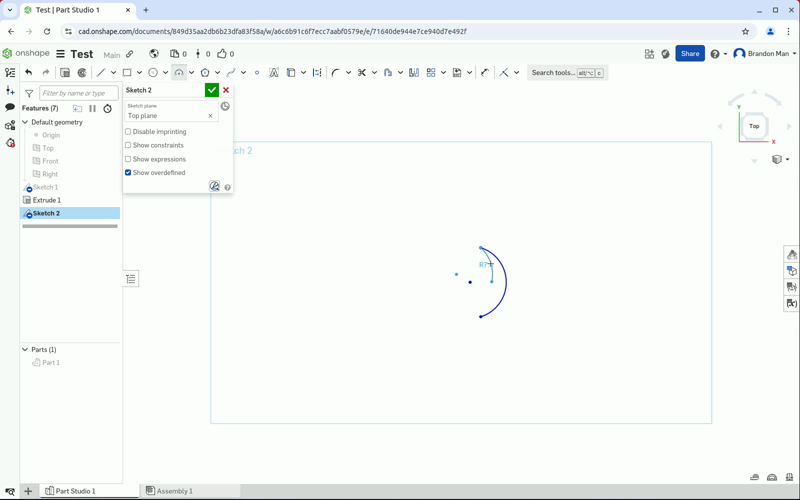
key_up(shift)
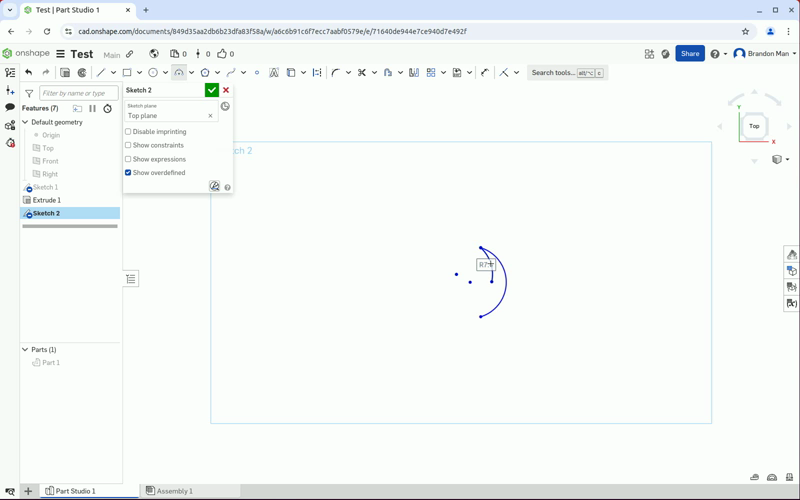
mouse_move(491, 281)
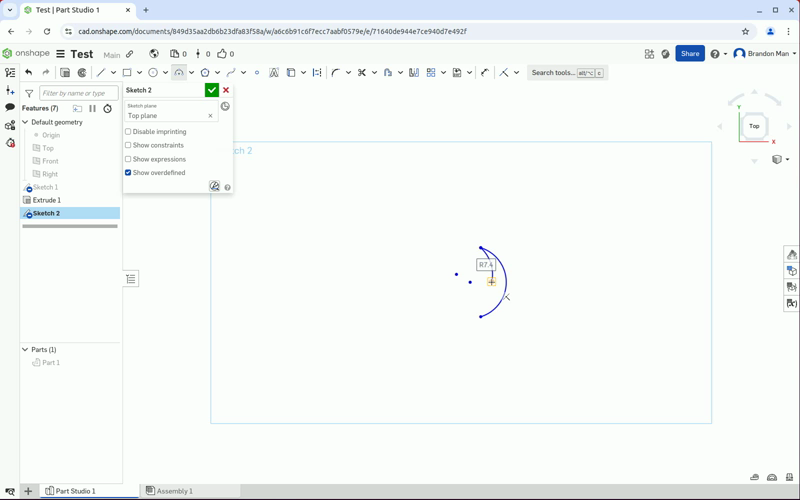
click(491, 281)
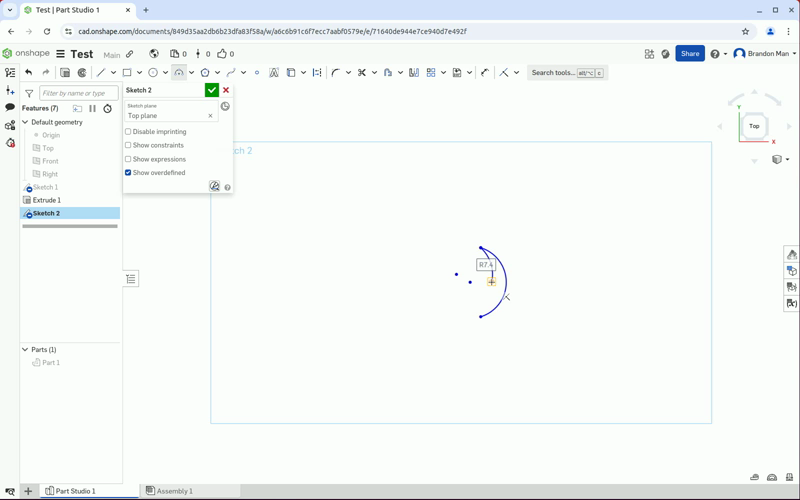
mouse_move(480, 316)
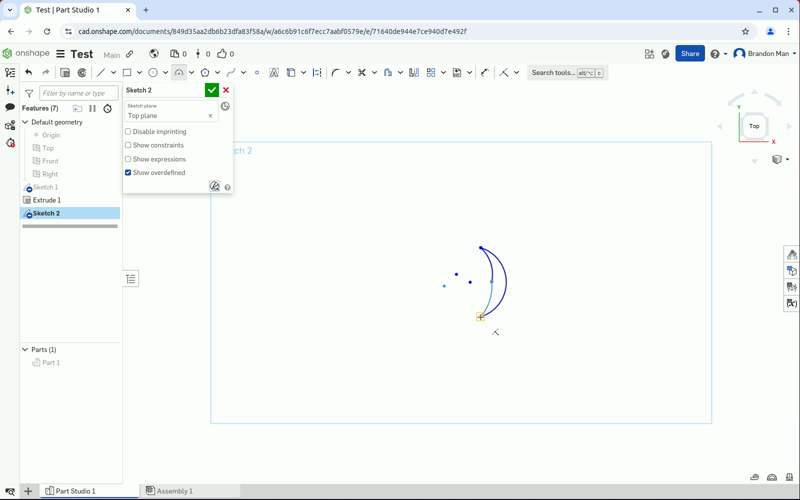
click(480, 316)
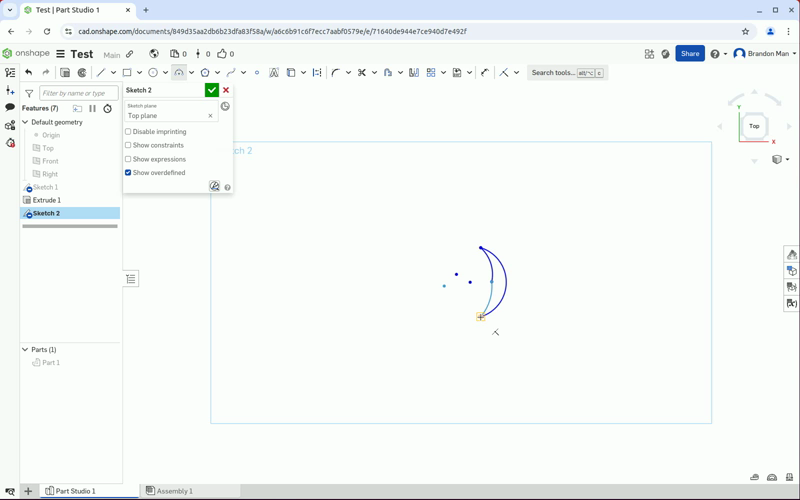
key_down(shift)
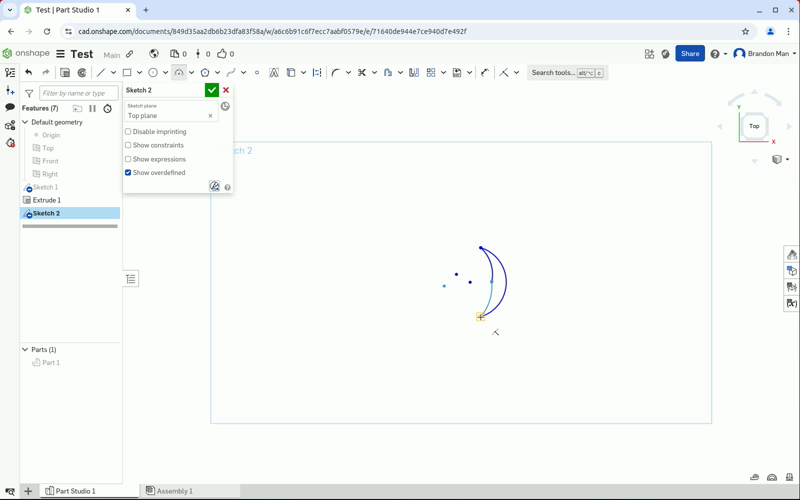
mouse_move(491, 300)
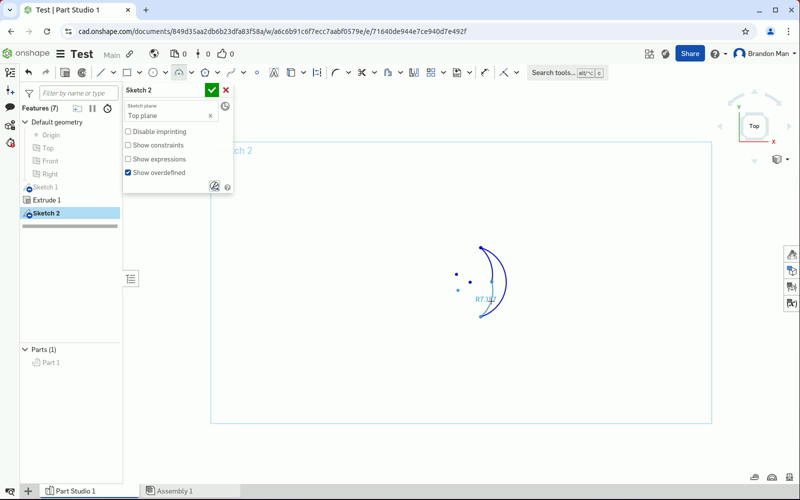
click(491, 300)
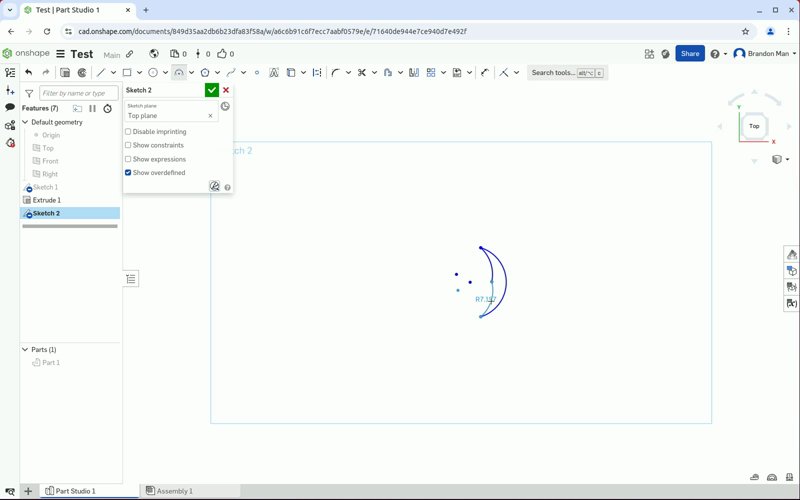
key_up(shift)
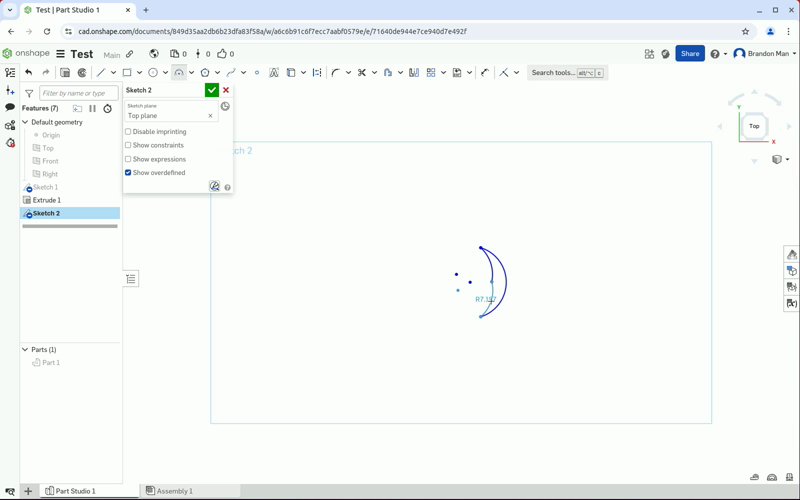
key(esc)
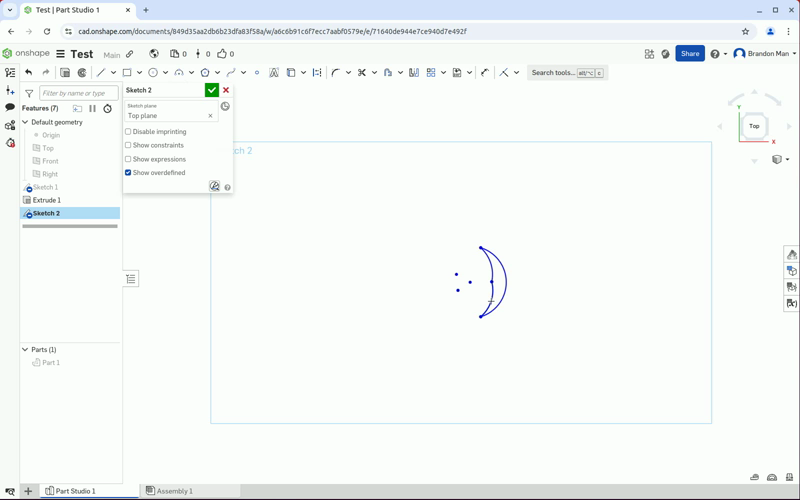
mouse_move(492, 265)
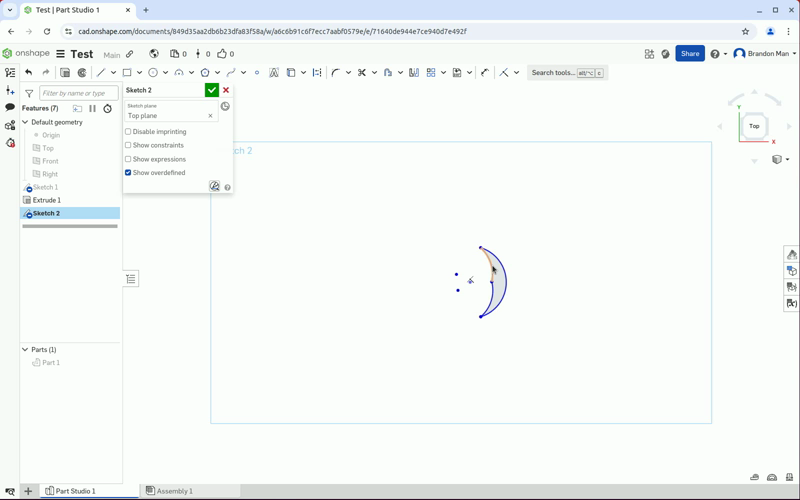
scroll(6)
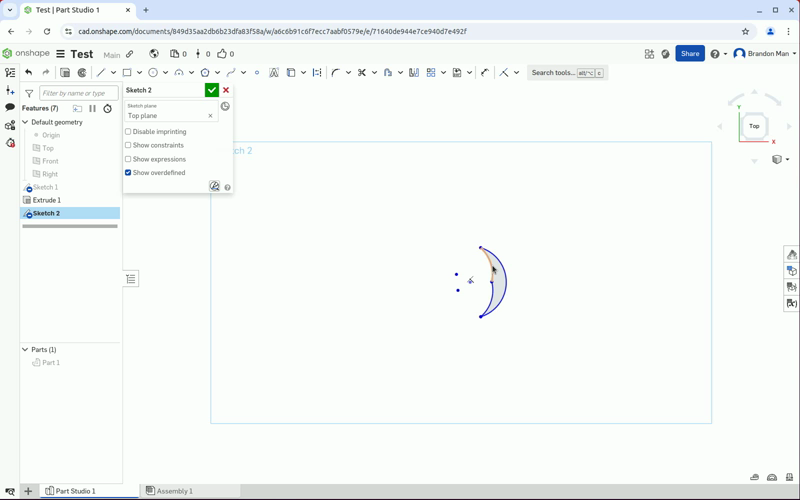
scroll(6)
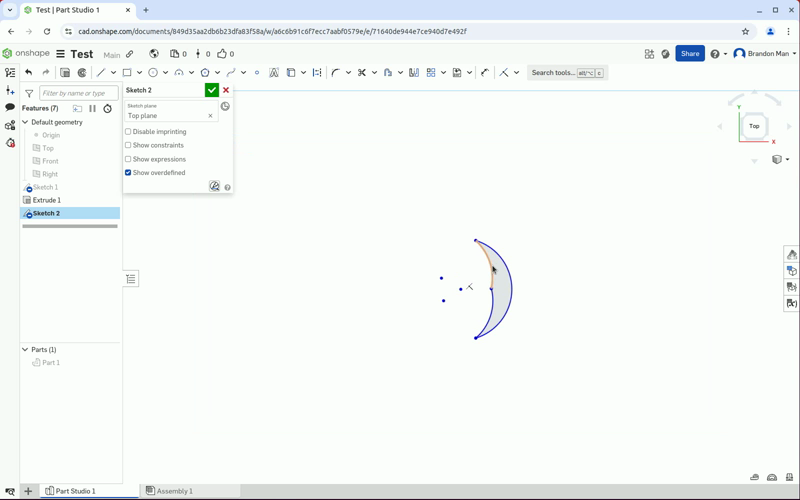
scroll(6)
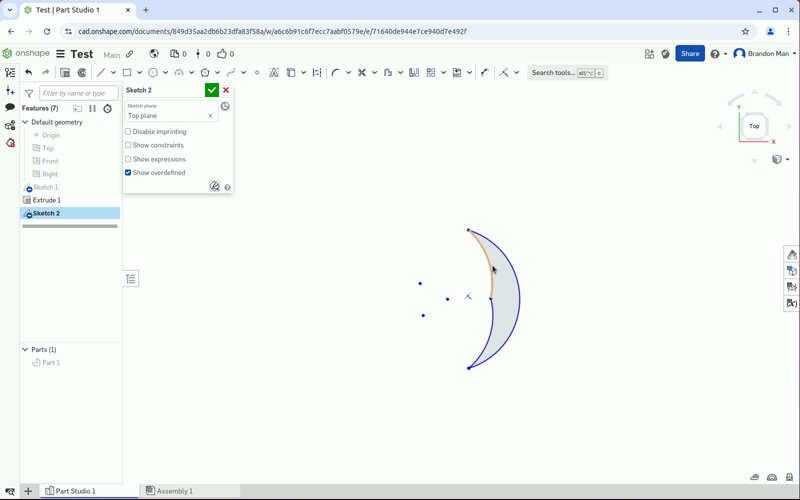
scroll(6)
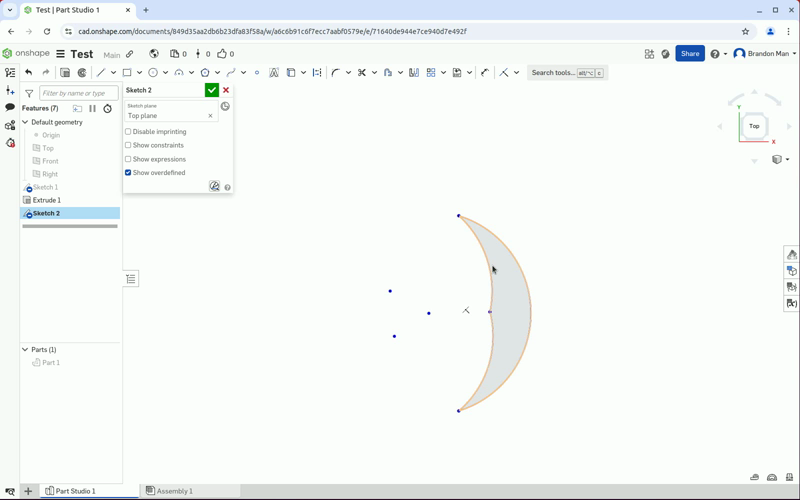
scroll(6)
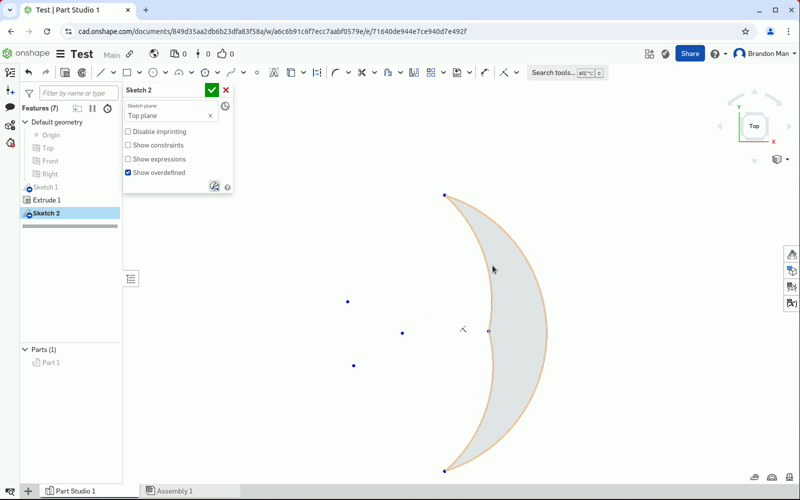
scroll(6)
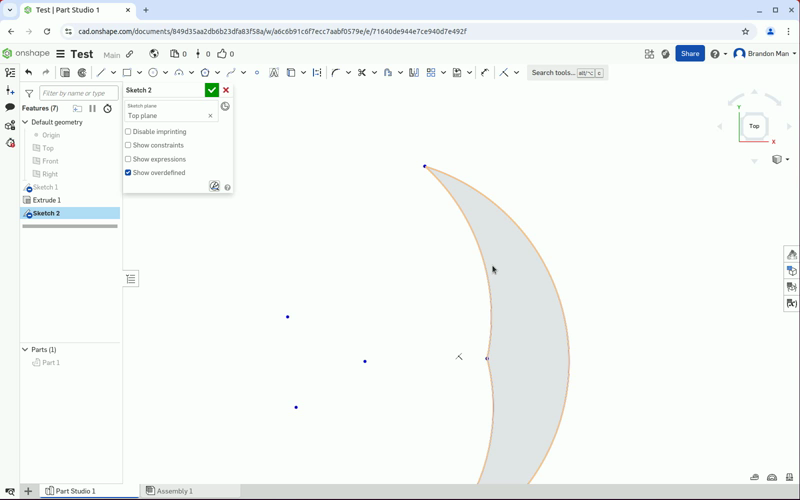
scroll(6)
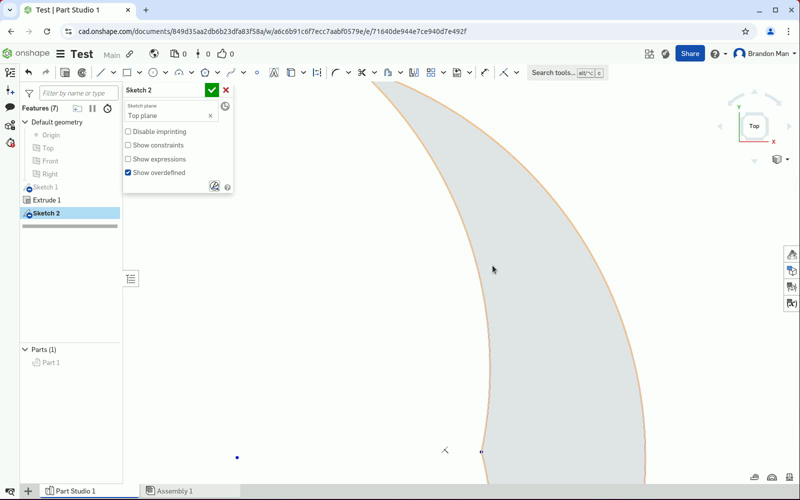
click(492, 265)
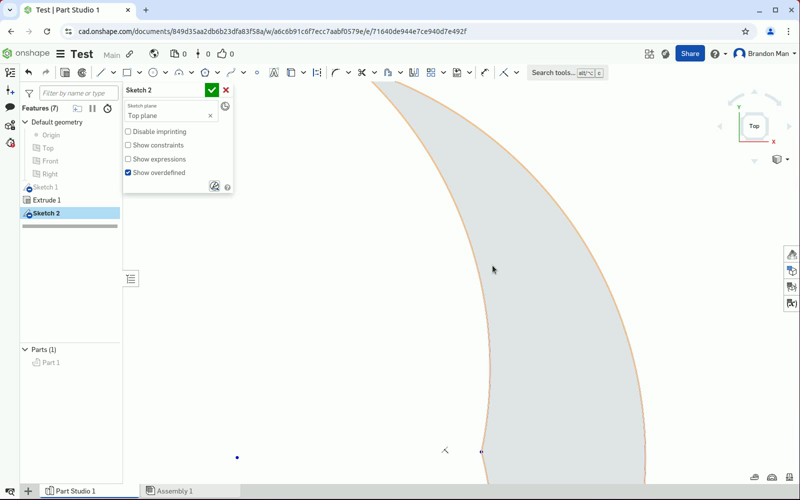
scroll(-6)
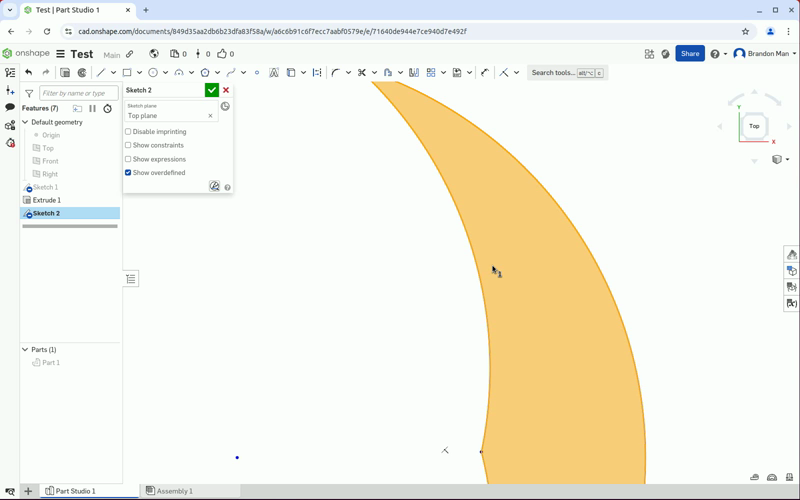
scroll(-6)
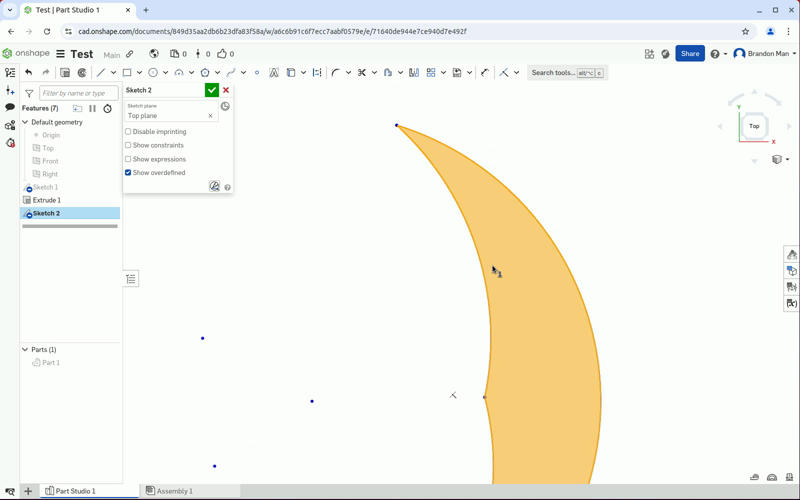
scroll(-6)
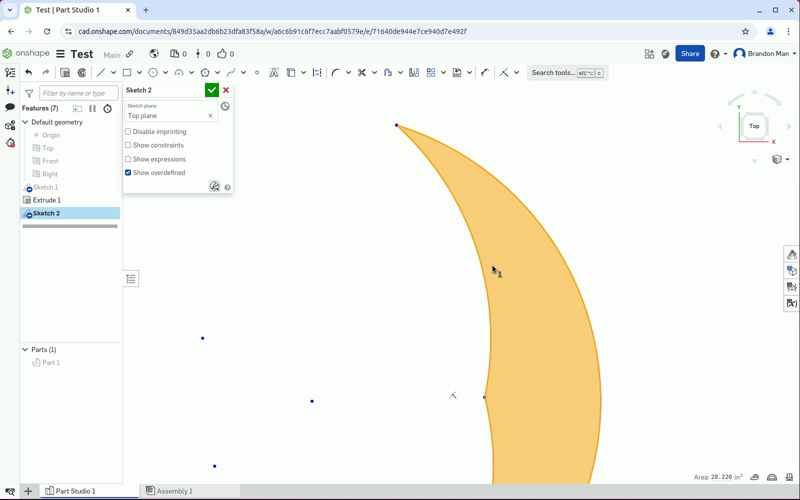
scroll(-6)
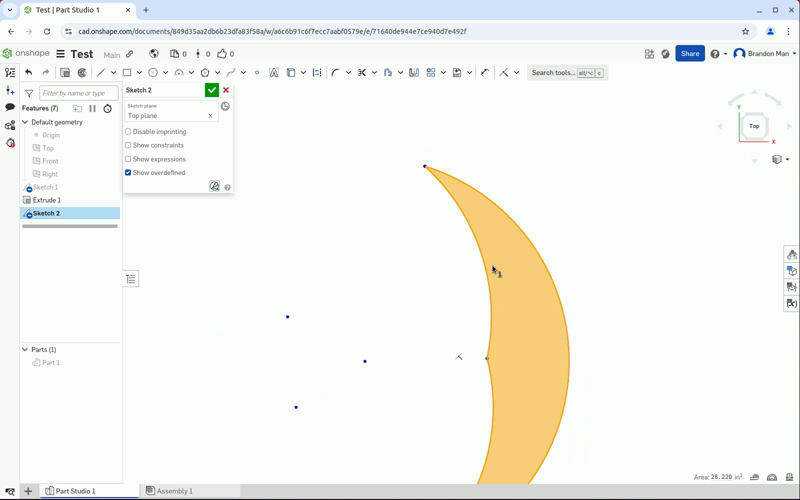
scroll(-6)
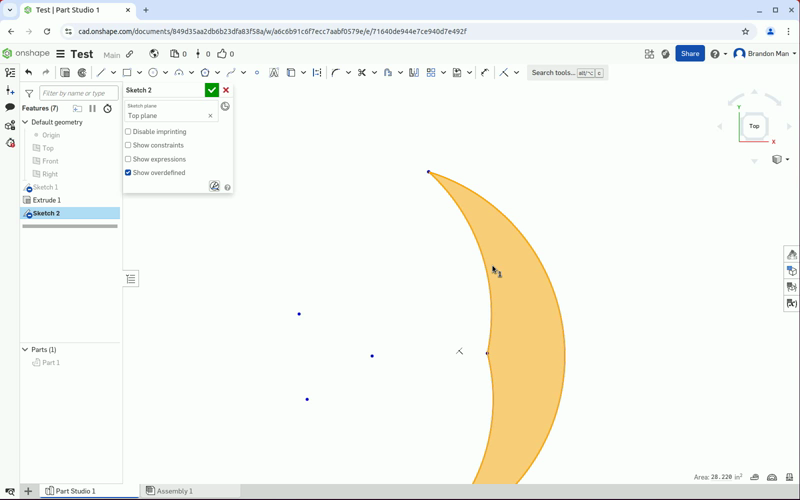
scroll(-6)
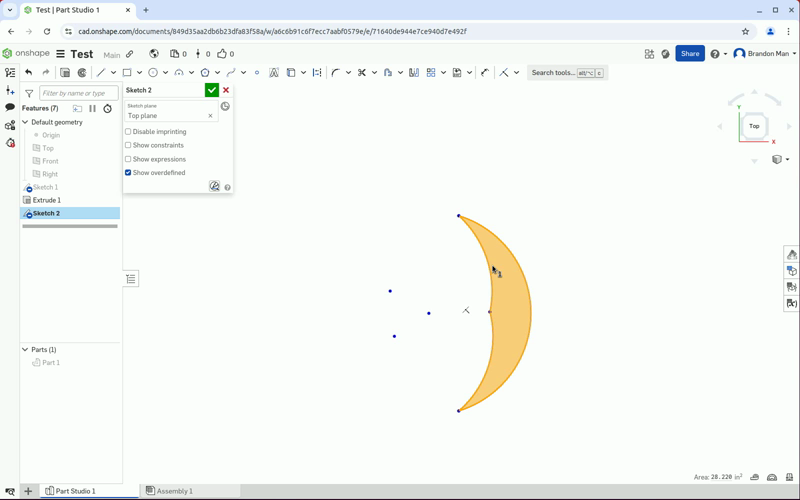
scroll(-6)
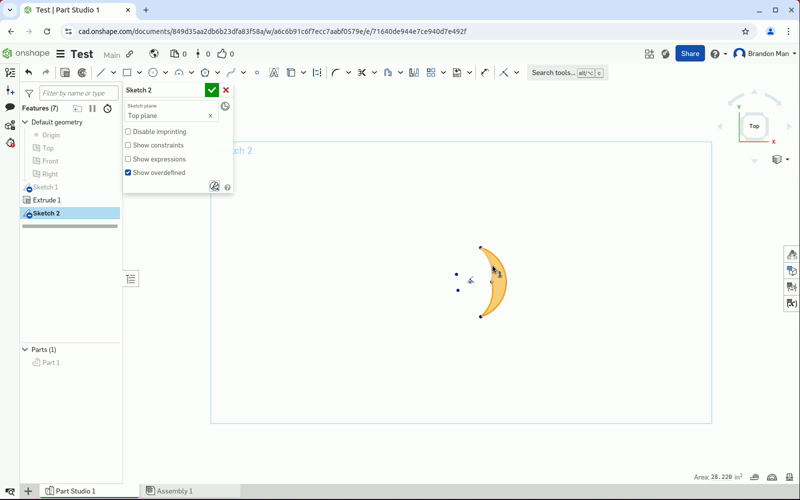
mouse_move(73, 352)
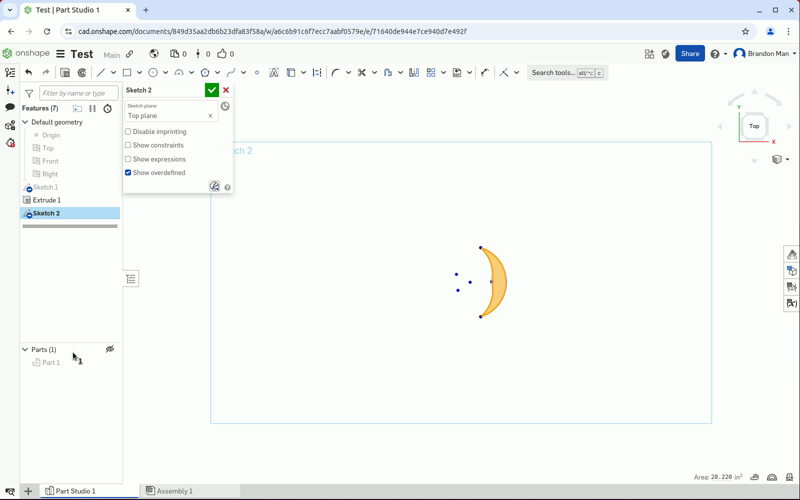
key(shift+y)
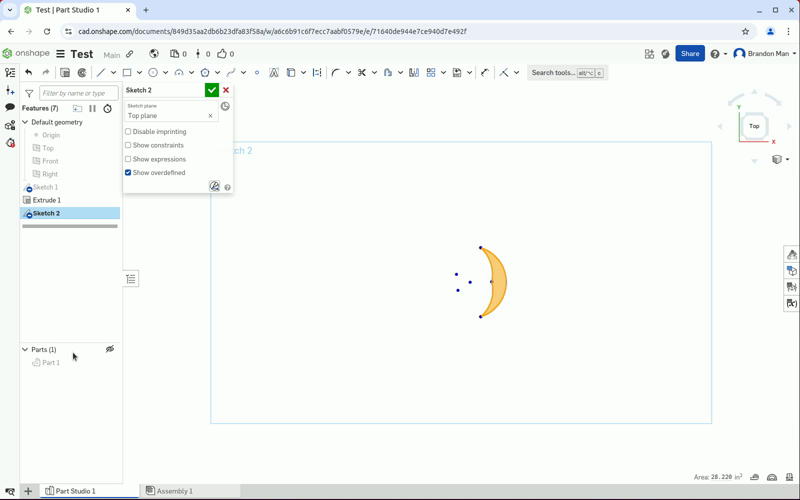
key(shift+e)
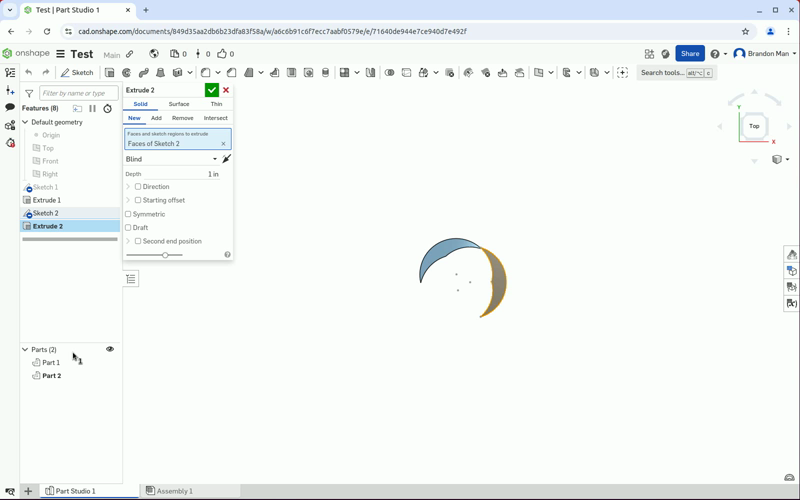
mouse_move(143, 106)
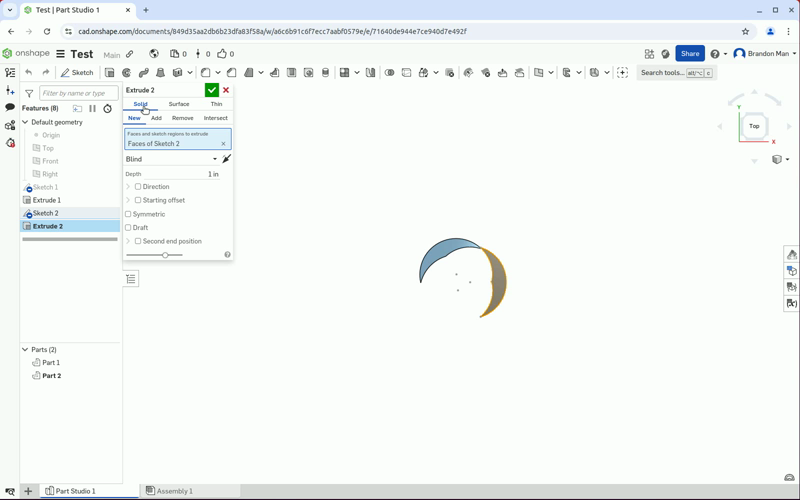
click(143, 106)
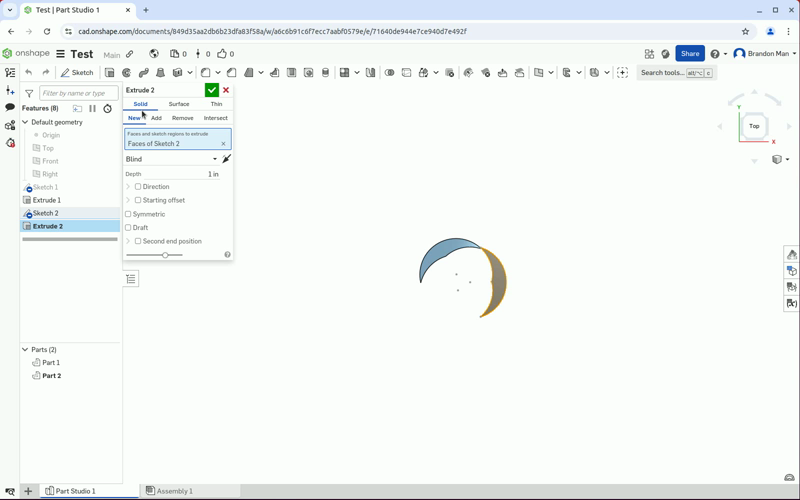
mouse_move(137, 120)
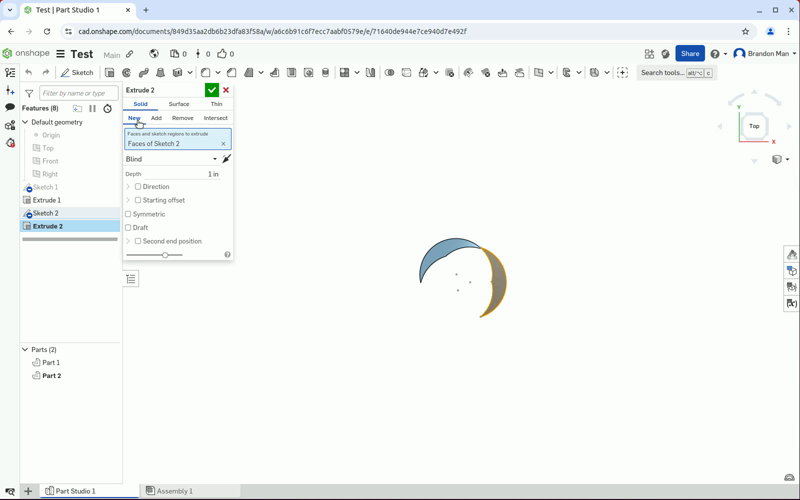
click(137, 120)
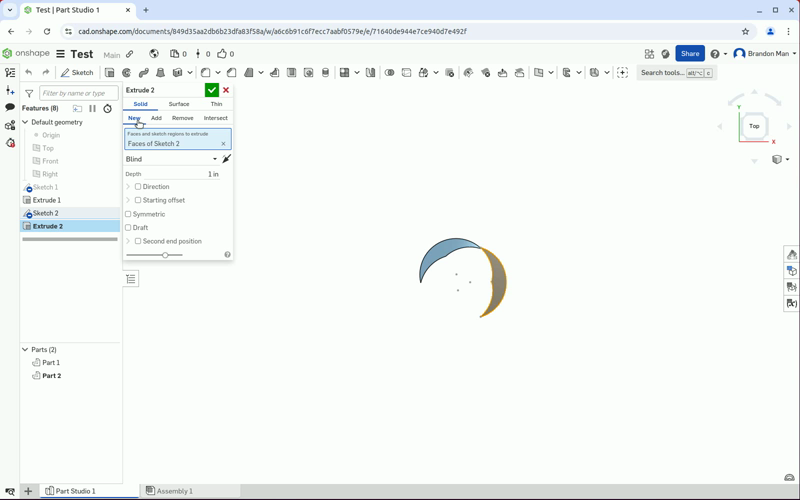
key(tab, 4)
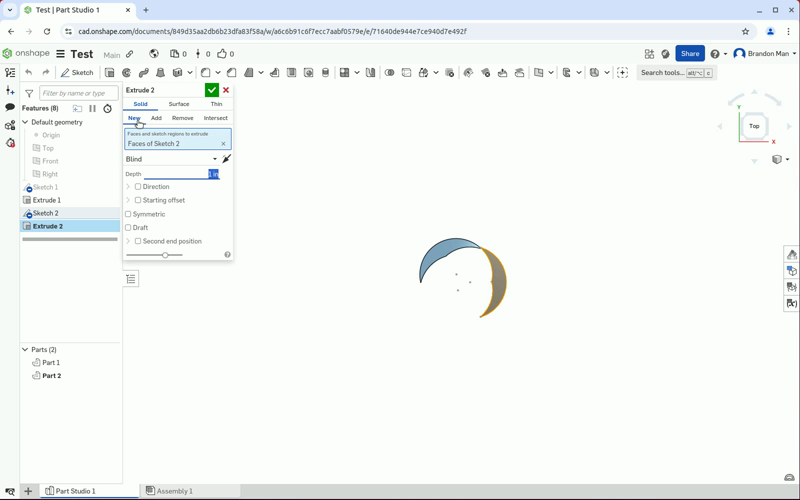
text(23.108)
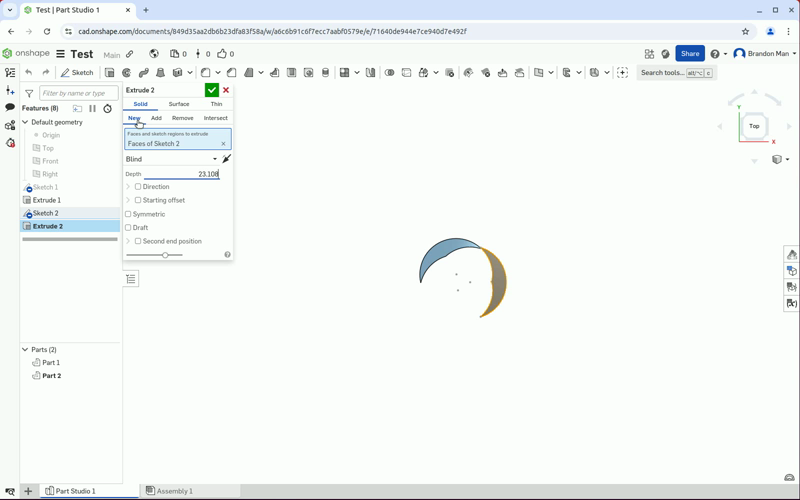
key(enter)
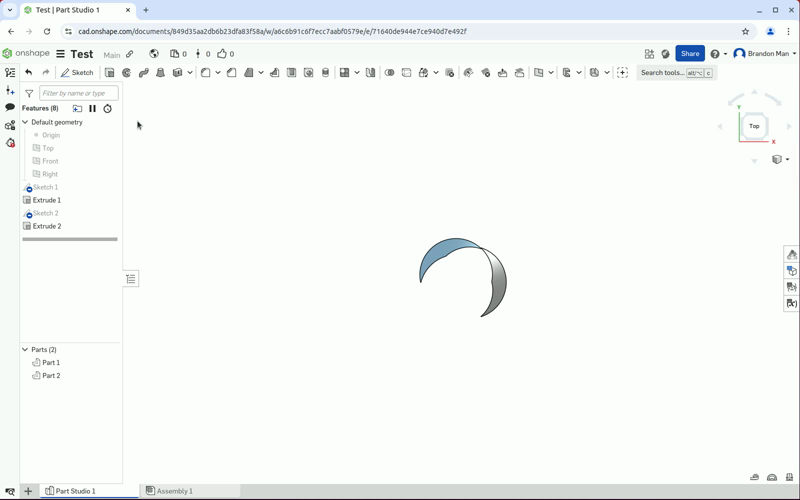
key(shift+h)
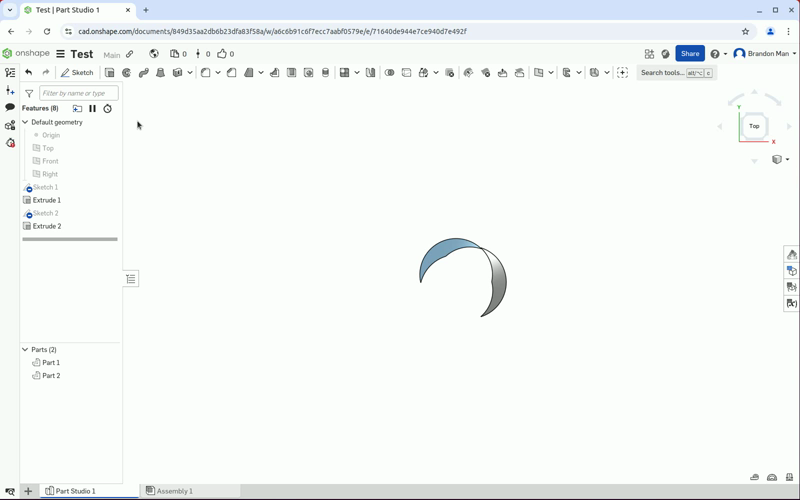
key(shift+h)
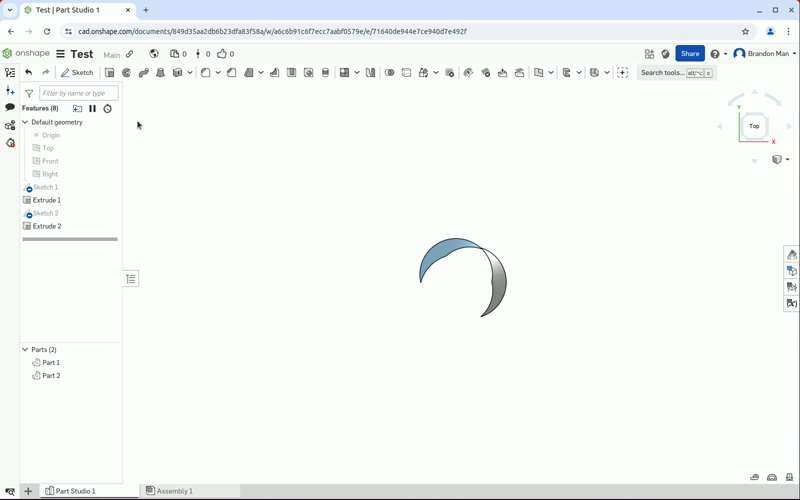
mouse_move(73, 189)
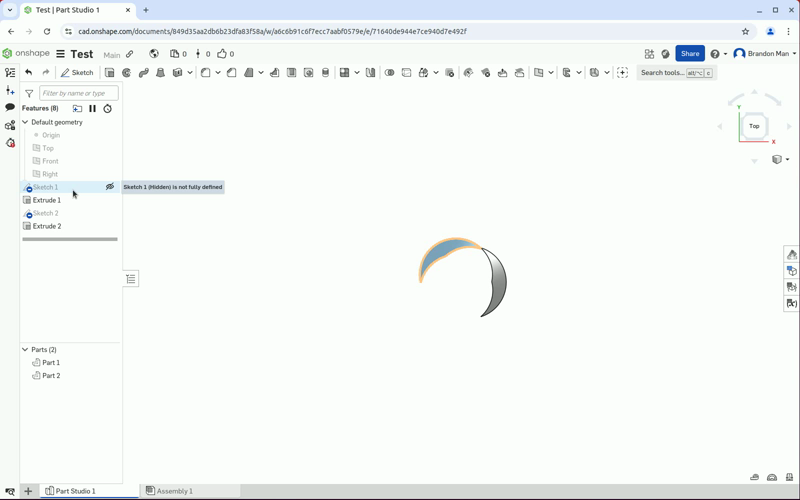
click(73, 189)
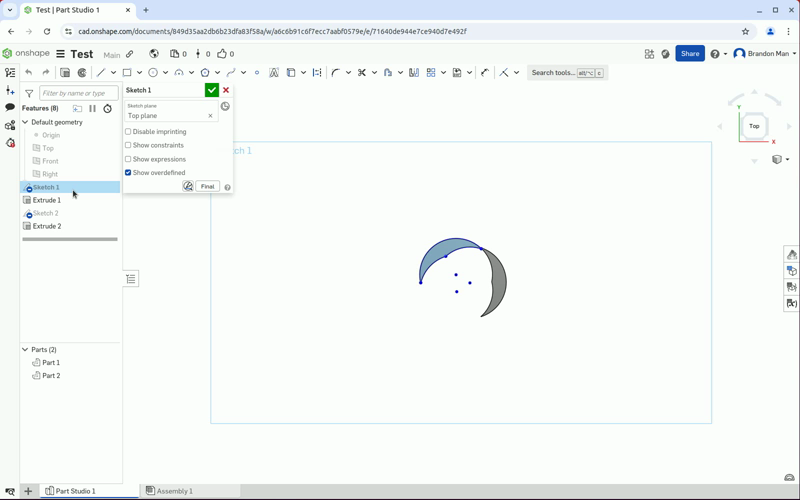
mouse_move(229, 92)
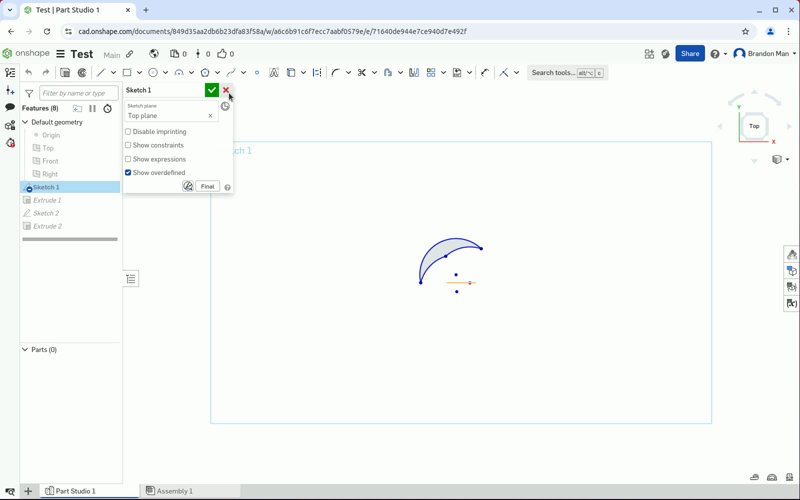
click(229, 92)
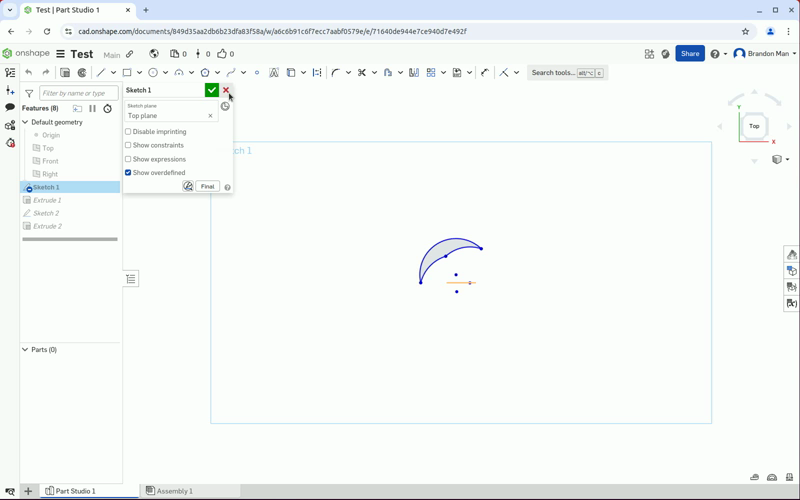
key(shift+s)
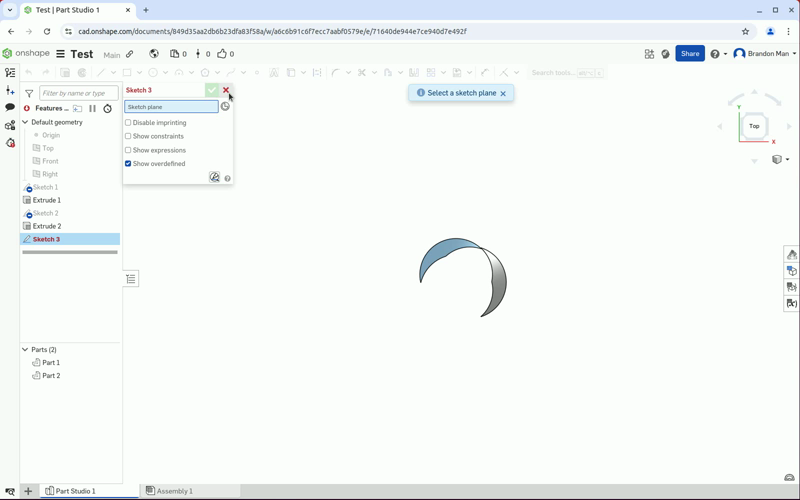
mouse_move(73, 150)
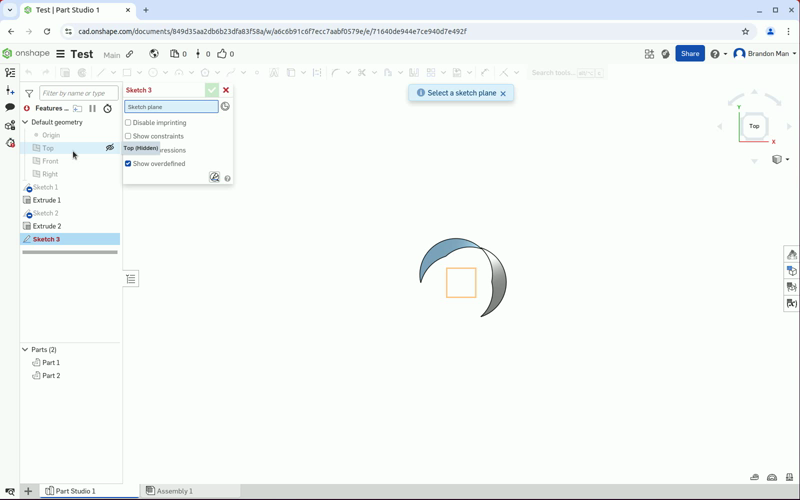
click(73, 150)
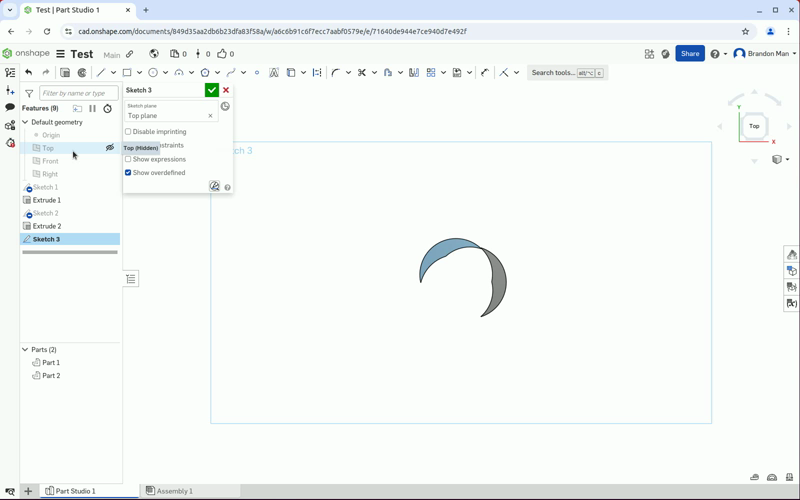
mouse_move(73, 352)
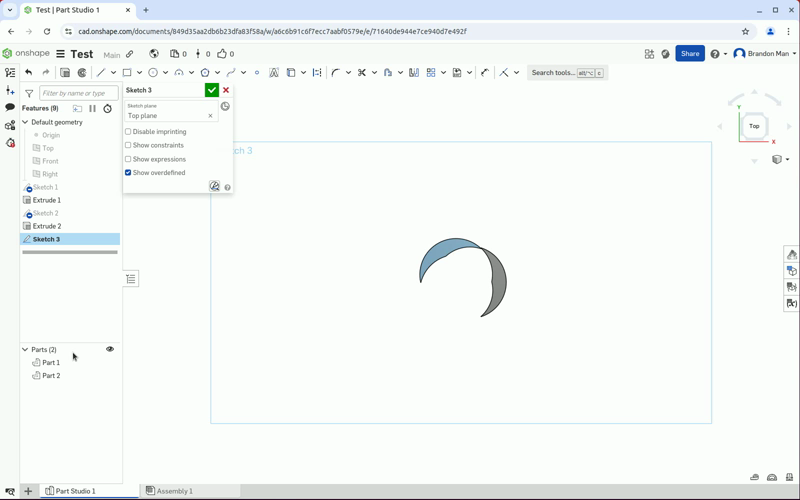
key(y)
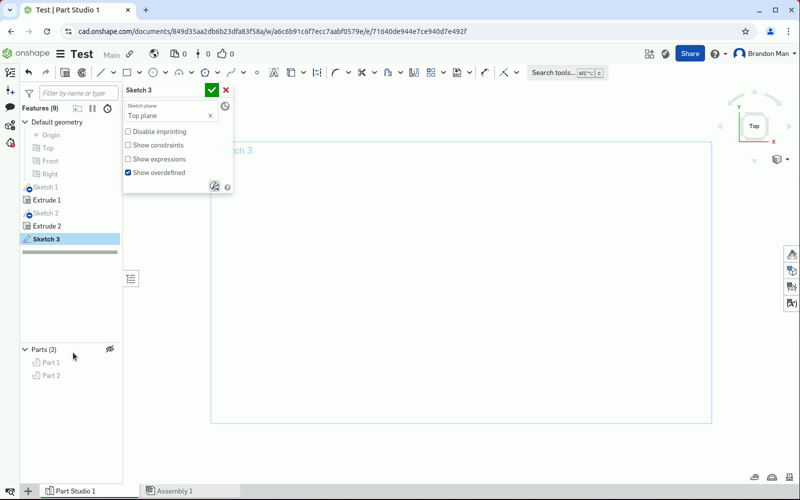
key(a)
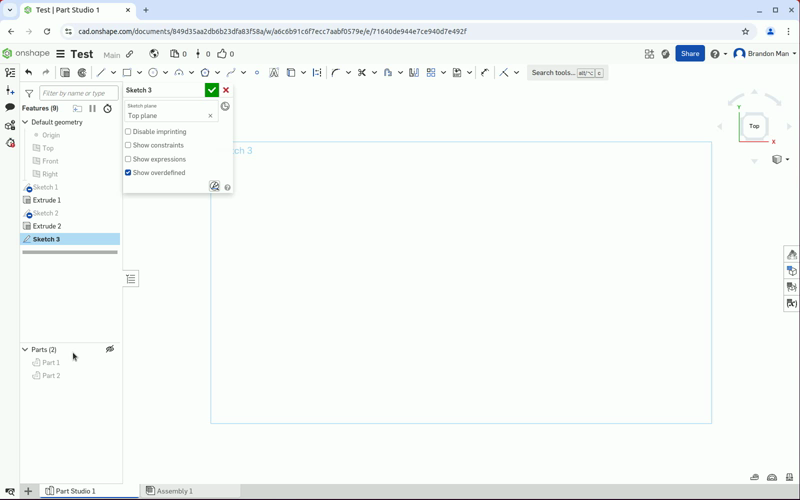
key_down(shift)
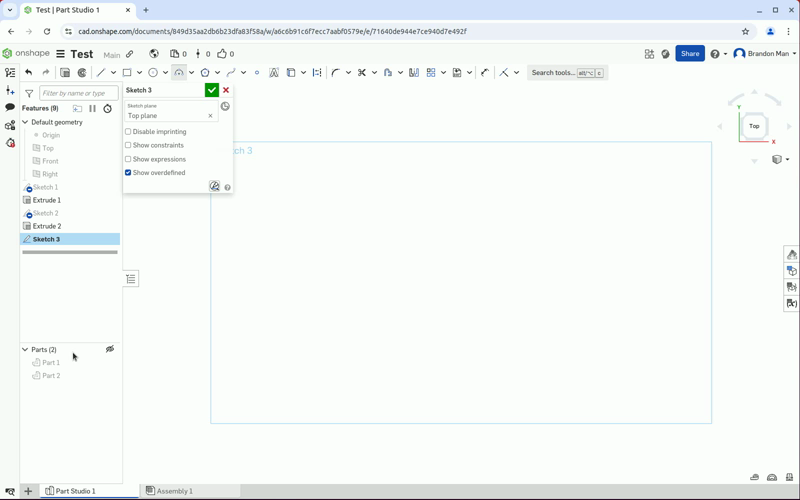
mouse_move(420, 282)
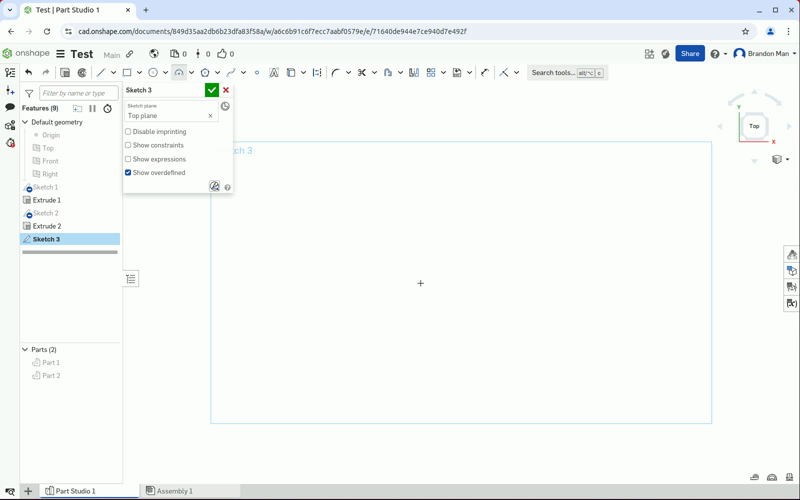
click(420, 282)
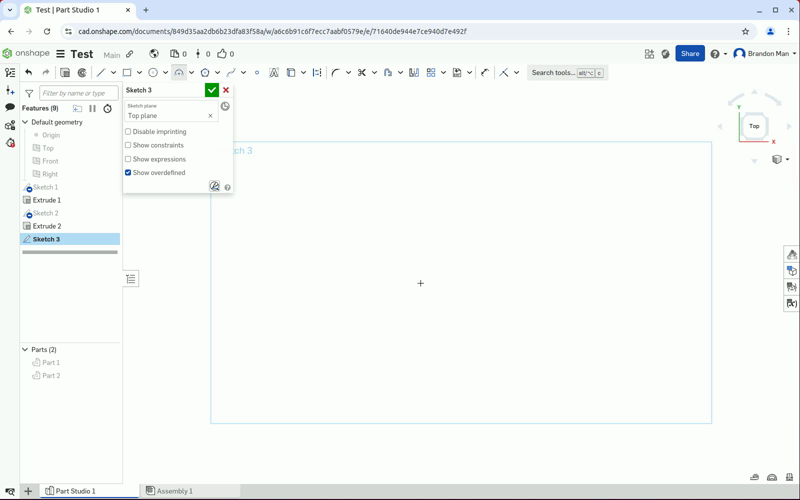
key_up(shift)
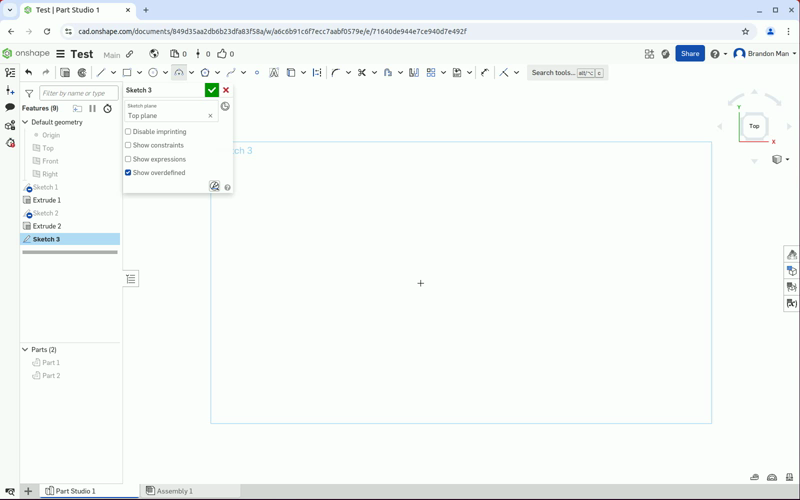
key_down(shift)
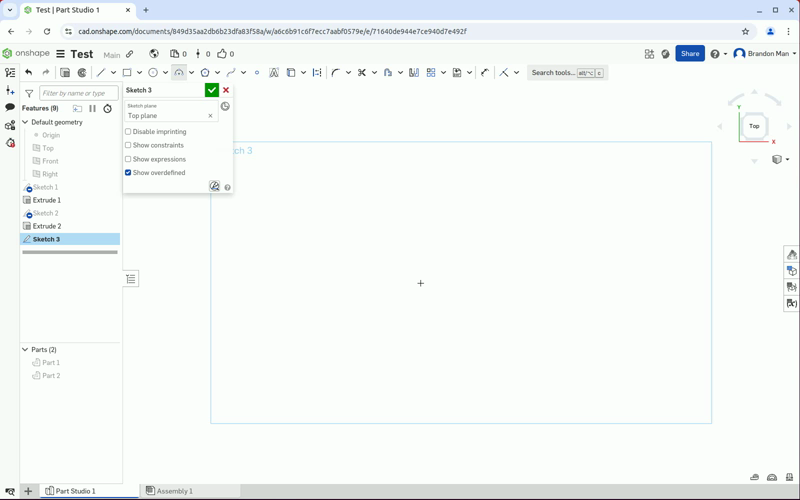
mouse_move(481, 317)
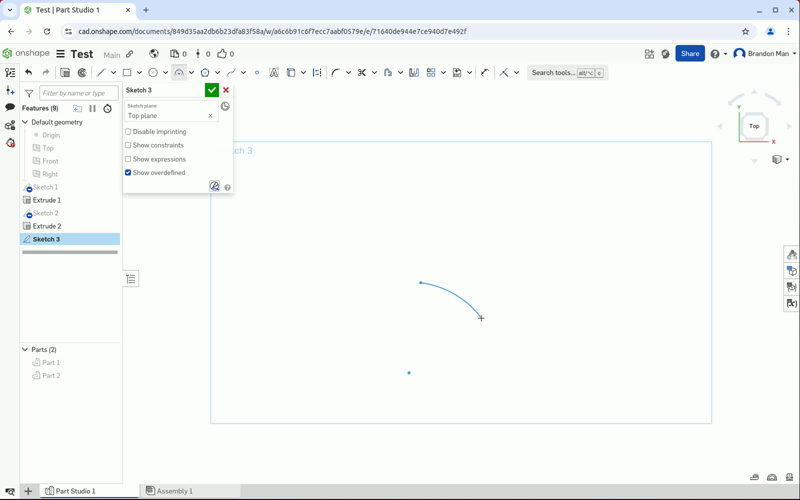
click(481, 317)
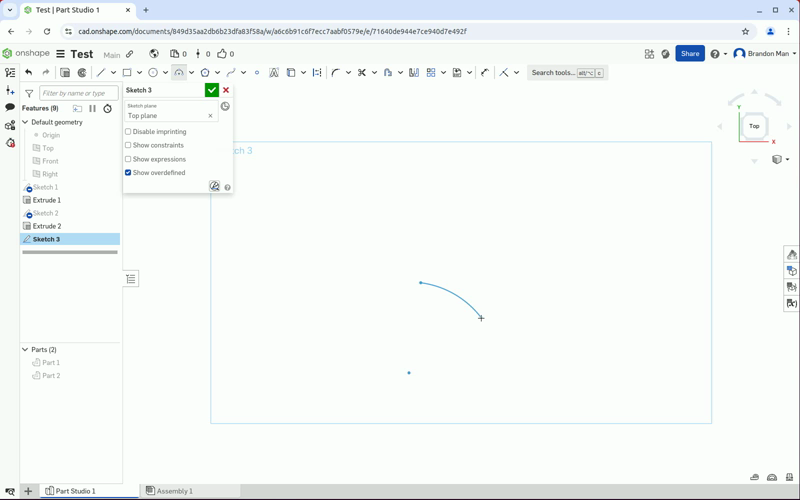
mouse_move(438, 322)
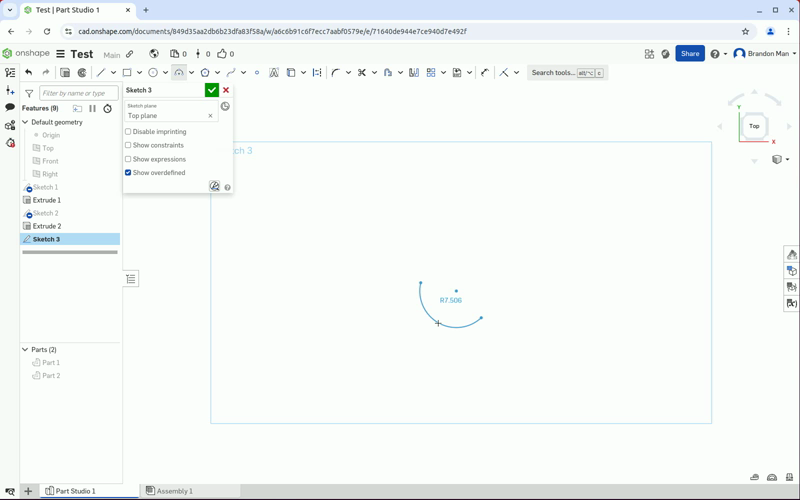
click(438, 322)
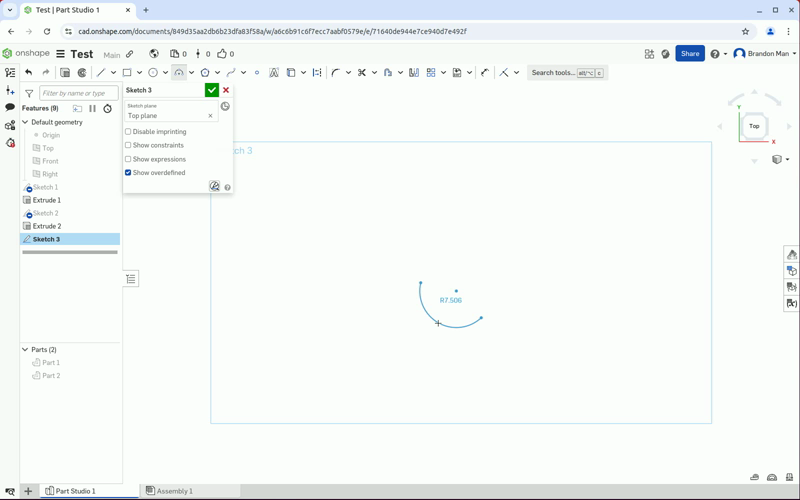
key_up(shift)
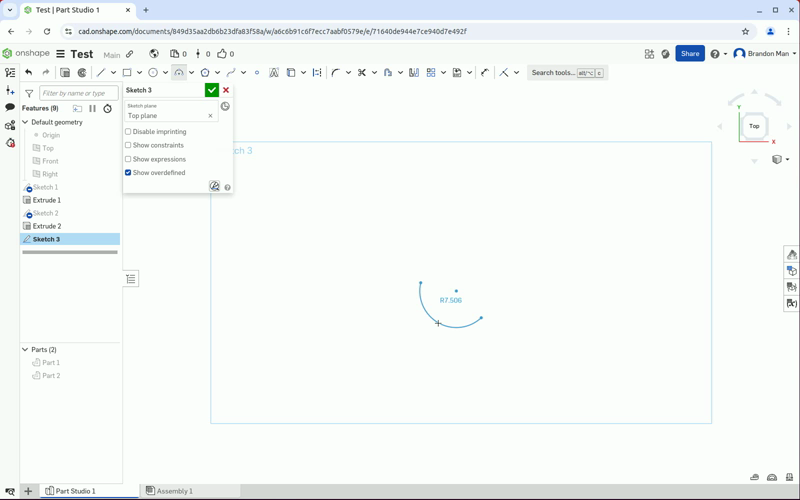
mouse_move(481, 317)
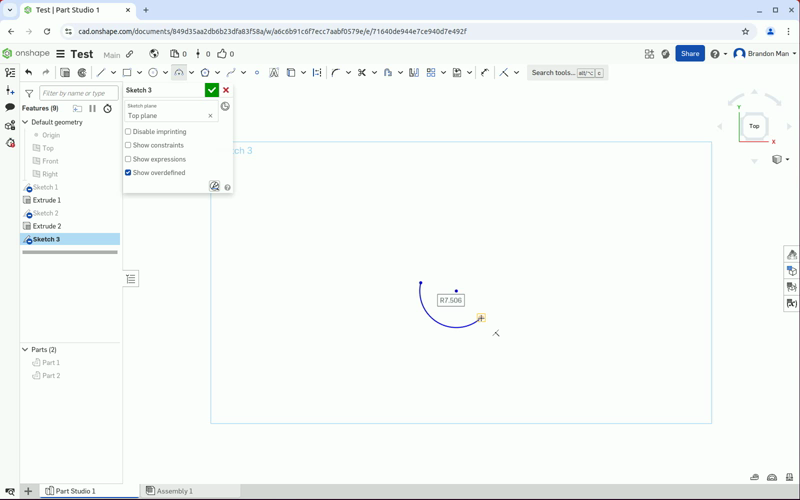
click(481, 317)
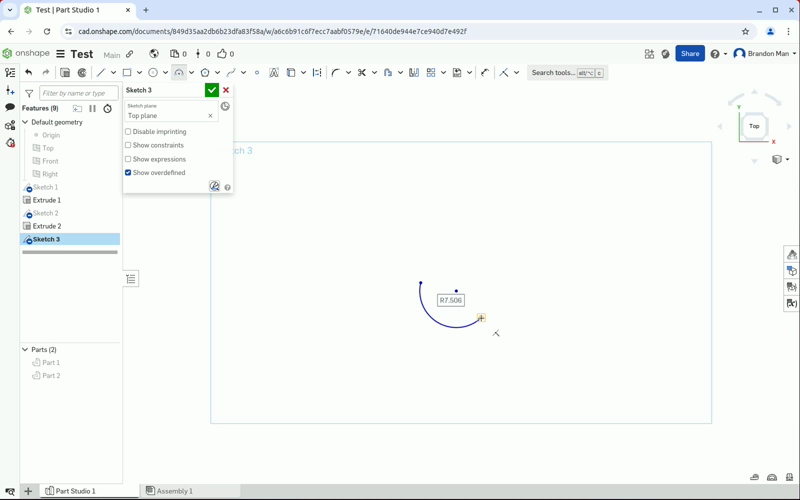
key_down(shift)
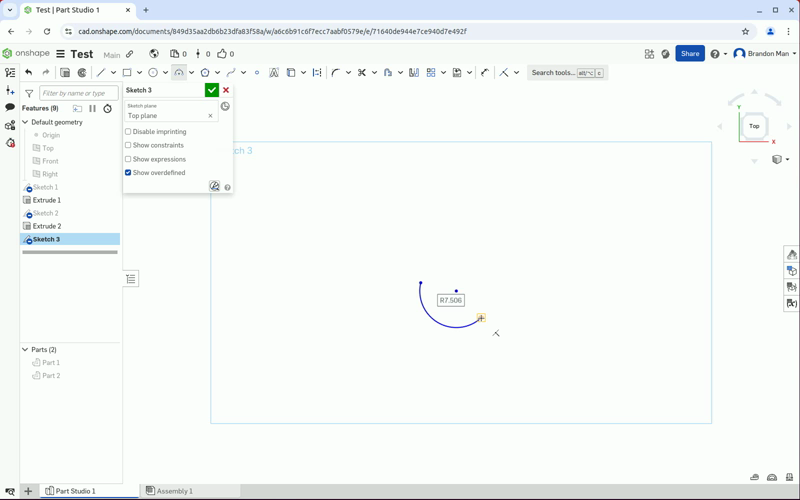
mouse_move(444, 309)
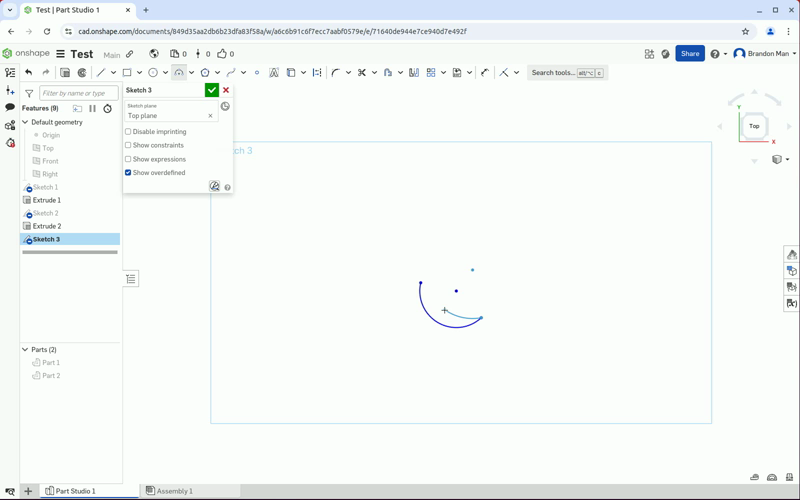
click(444, 309)
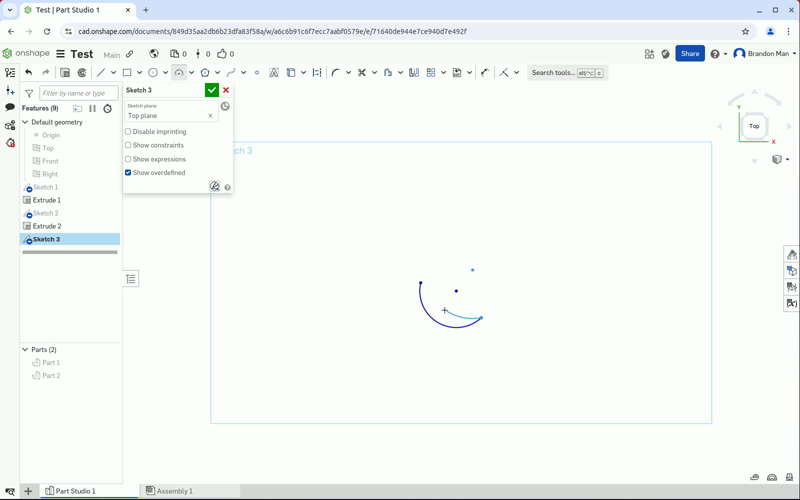
mouse_move(461, 318)
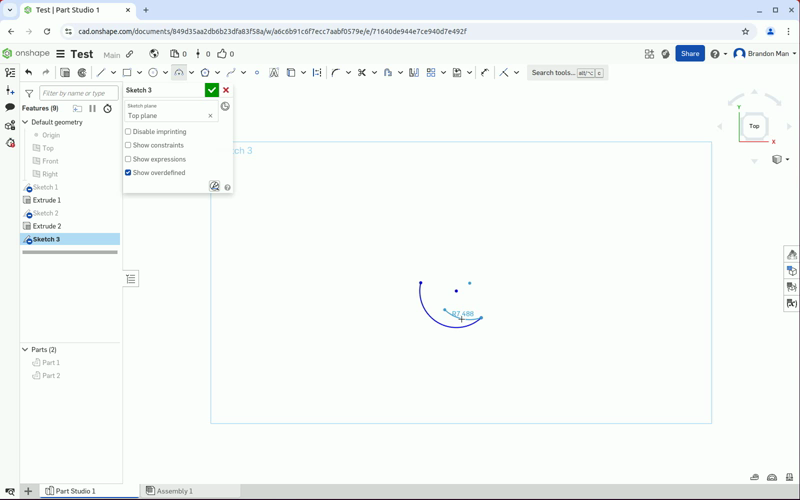
click(461, 318)
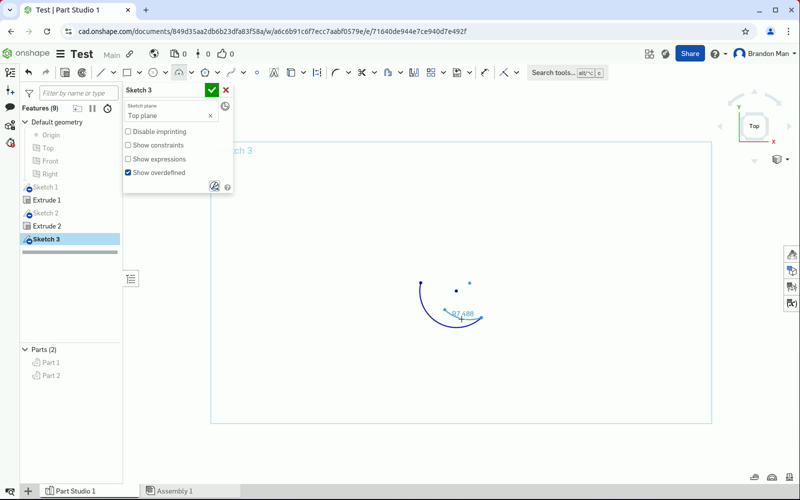
key_up(shift)
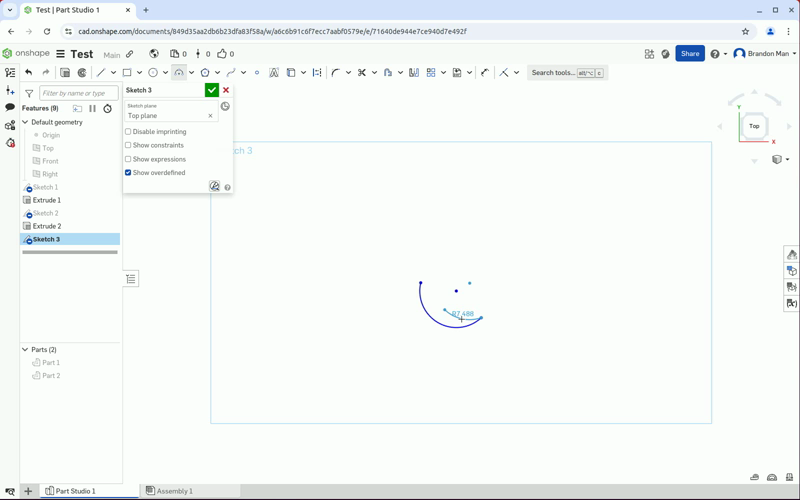
mouse_move(444, 309)
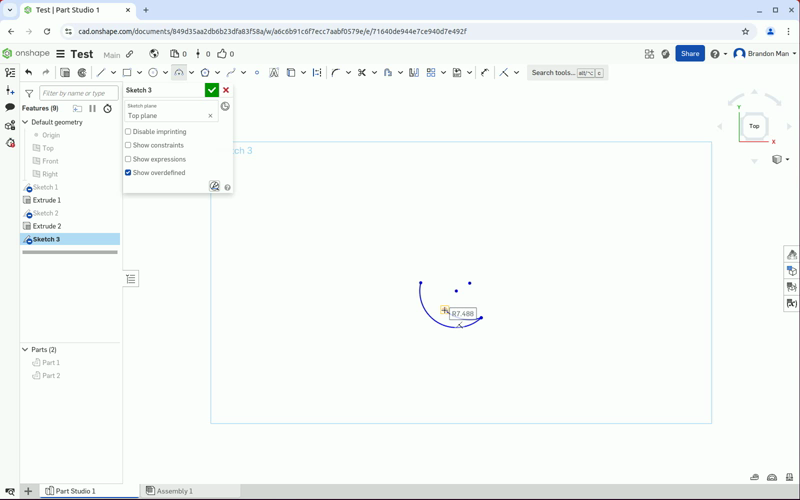
click(444, 309)
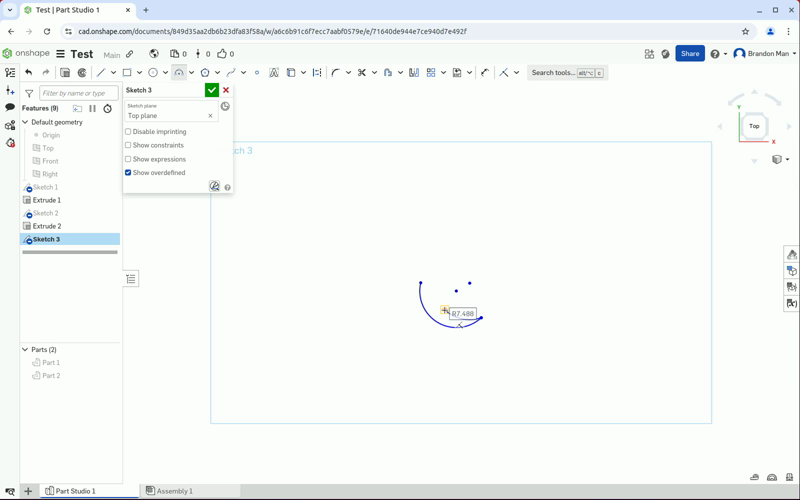
mouse_move(420, 282)
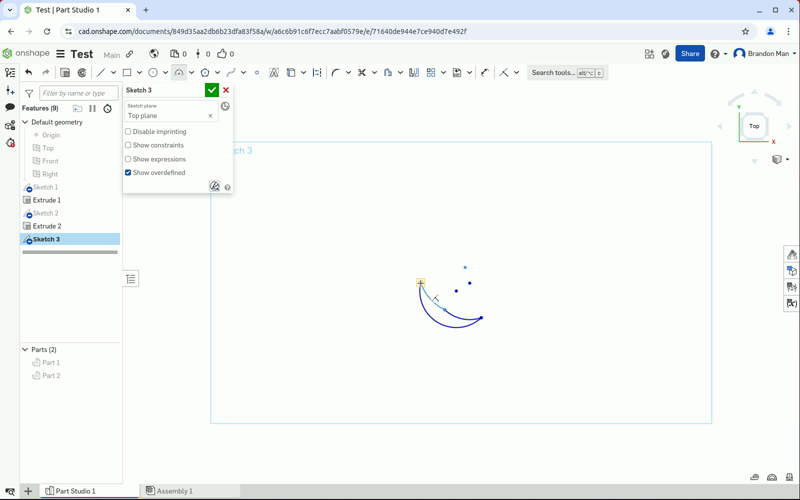
click(420, 282)
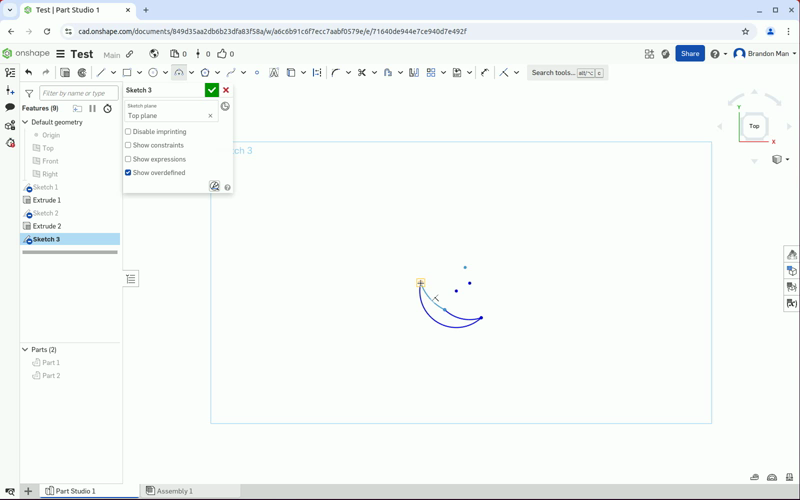
key_down(shift)
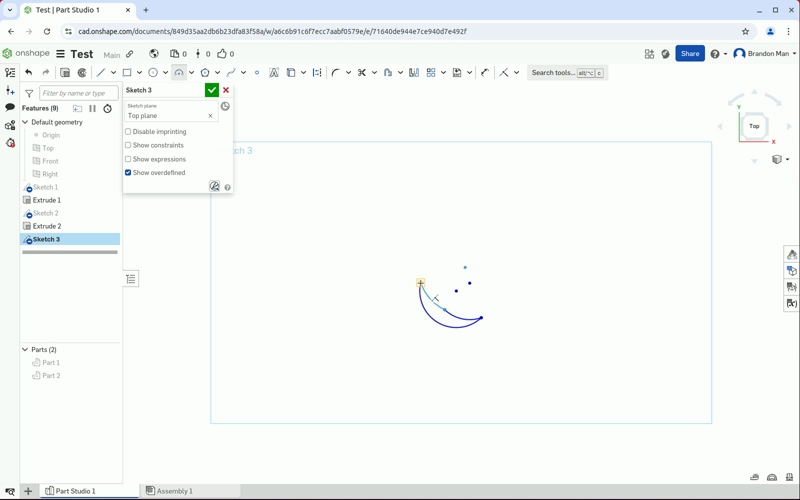
mouse_move(429, 299)
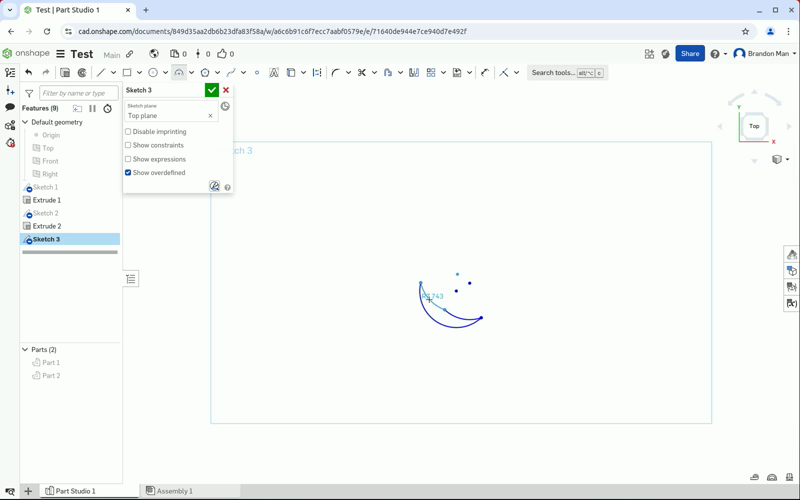
click(429, 299)
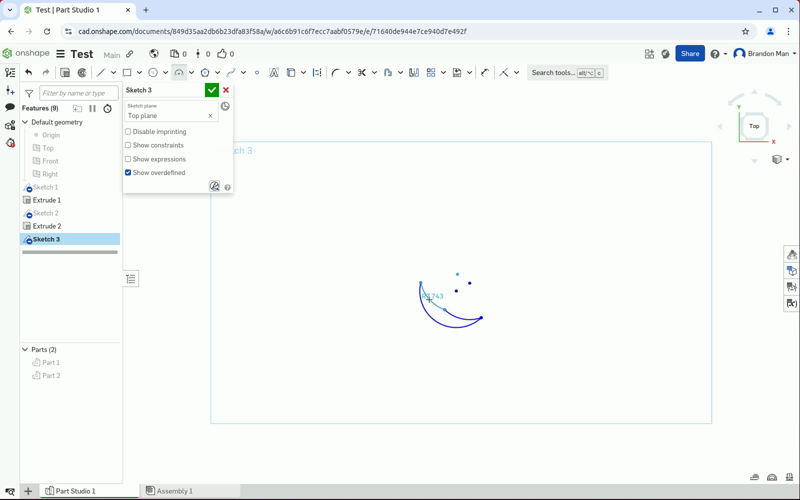
key_up(shift)
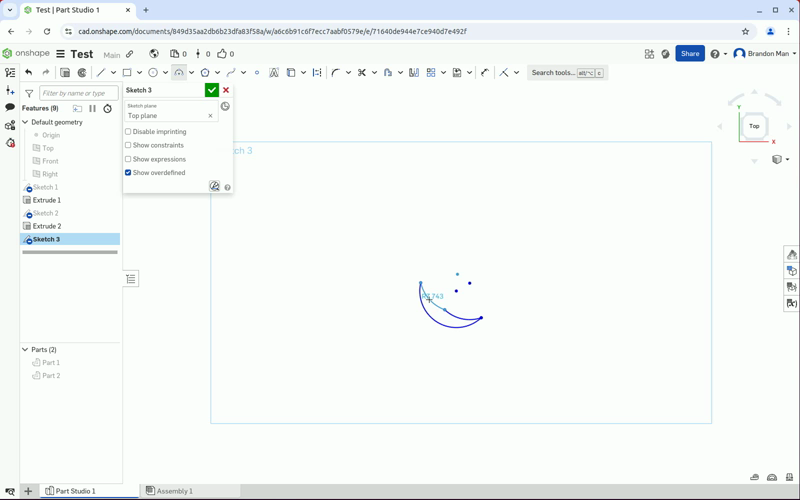
key(esc)
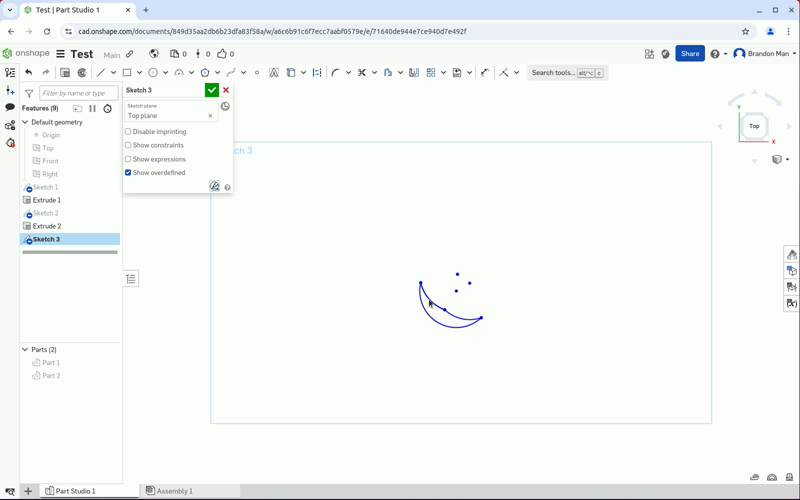
mouse_move(433, 292)
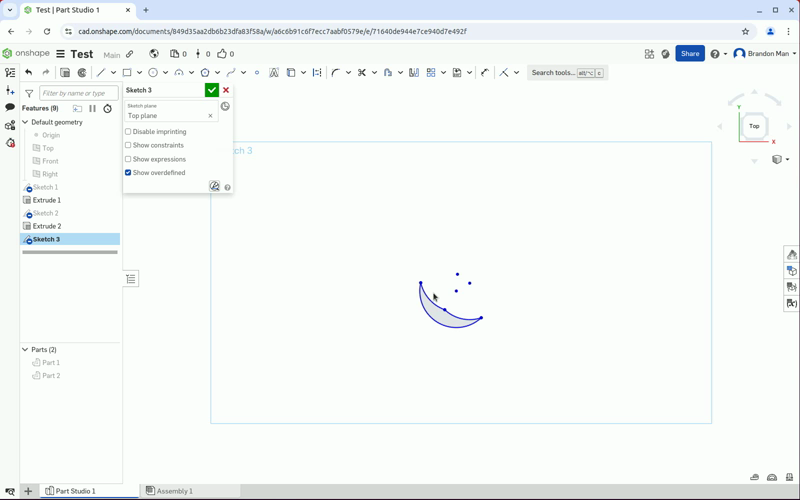
scroll(6)
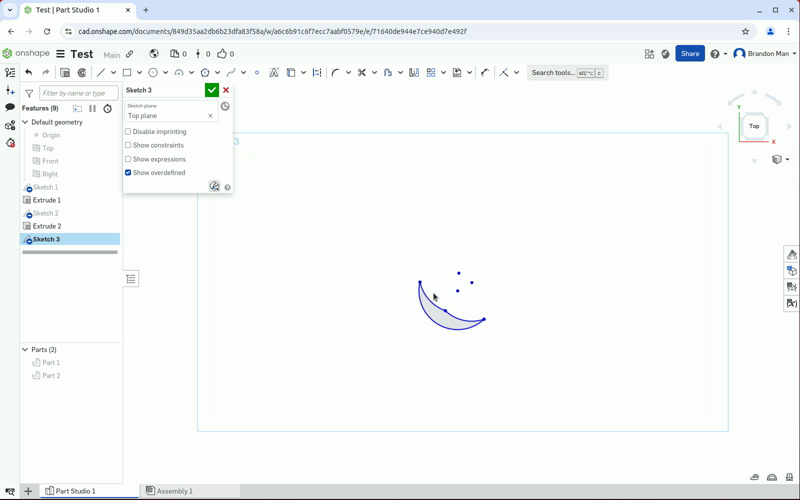
scroll(6)
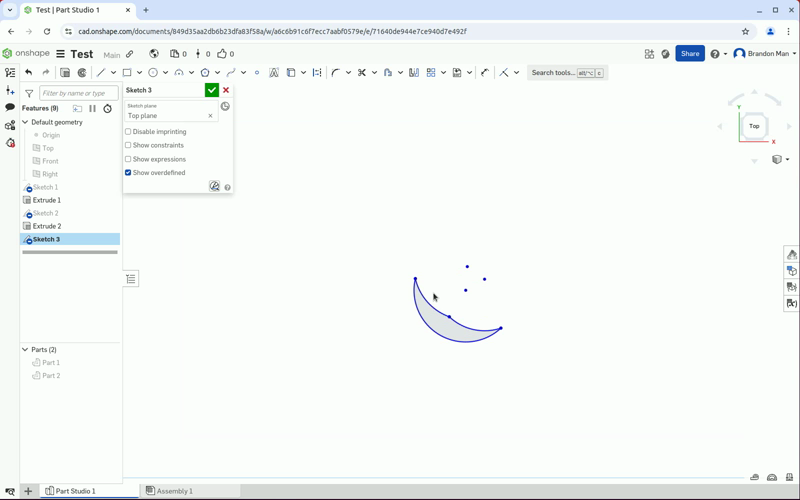
scroll(6)
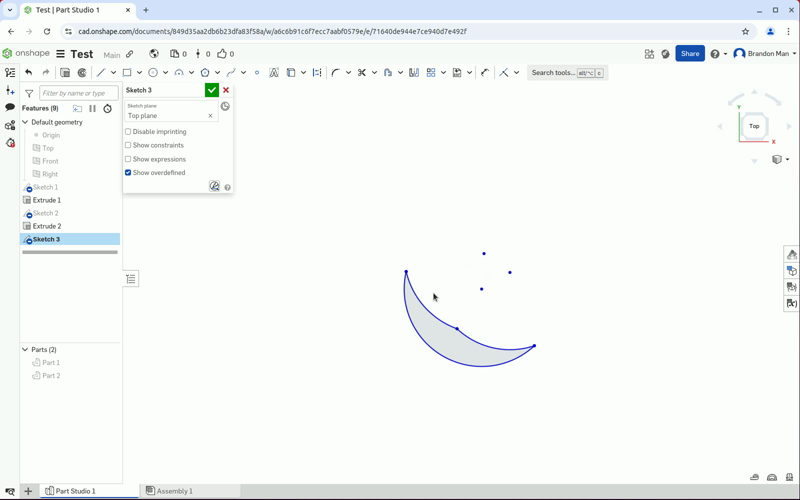
scroll(6)
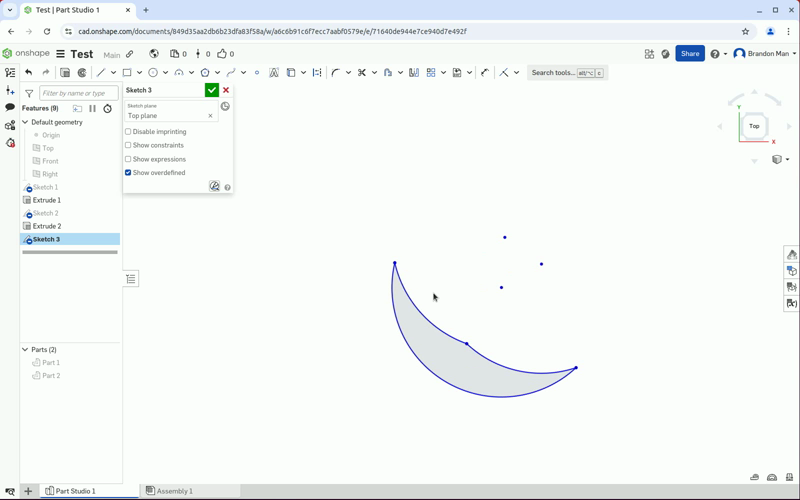
scroll(6)
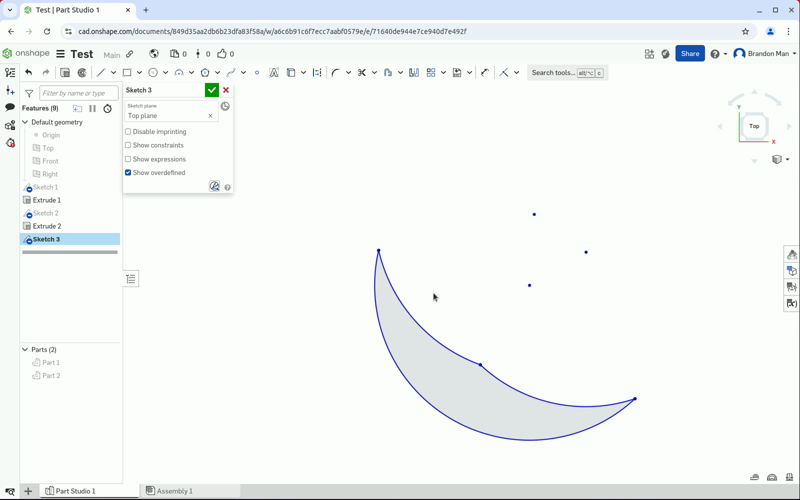
scroll(6)
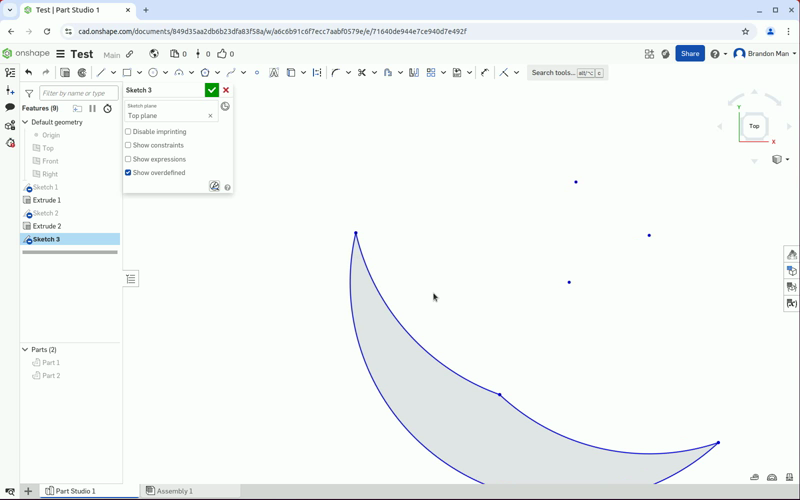
scroll(6)
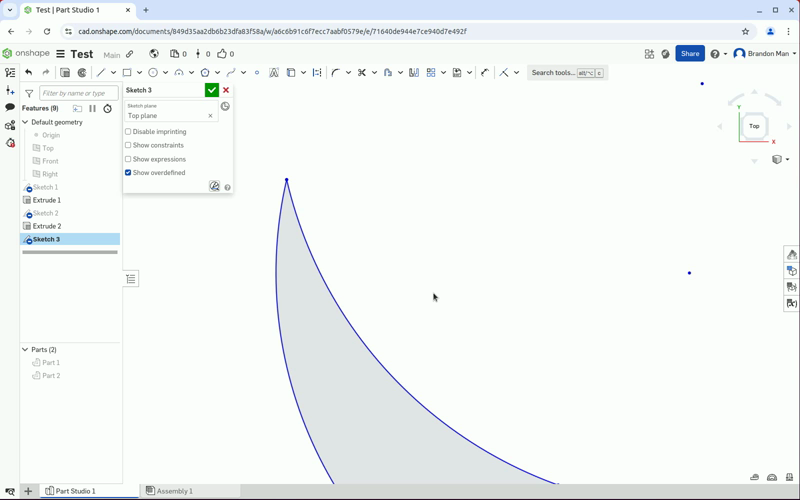
click(433, 292)
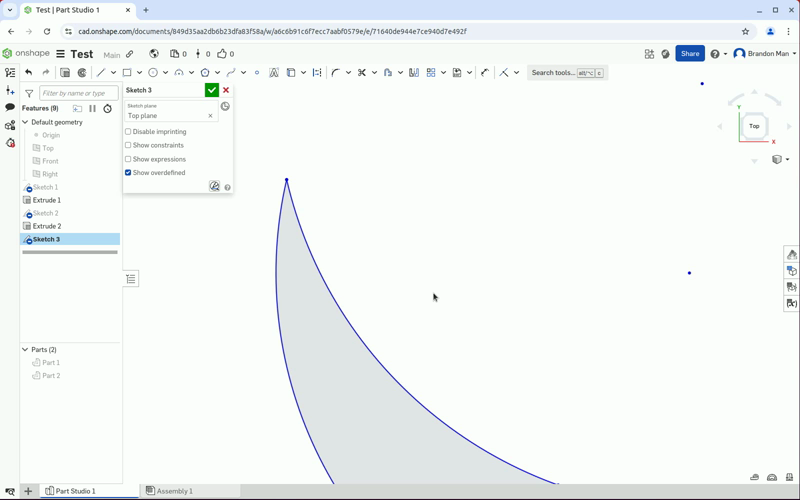
scroll(-6)
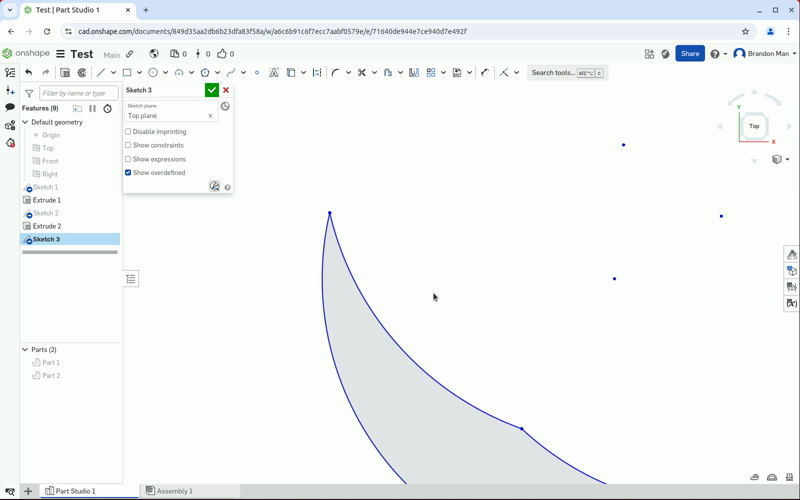
scroll(-6)
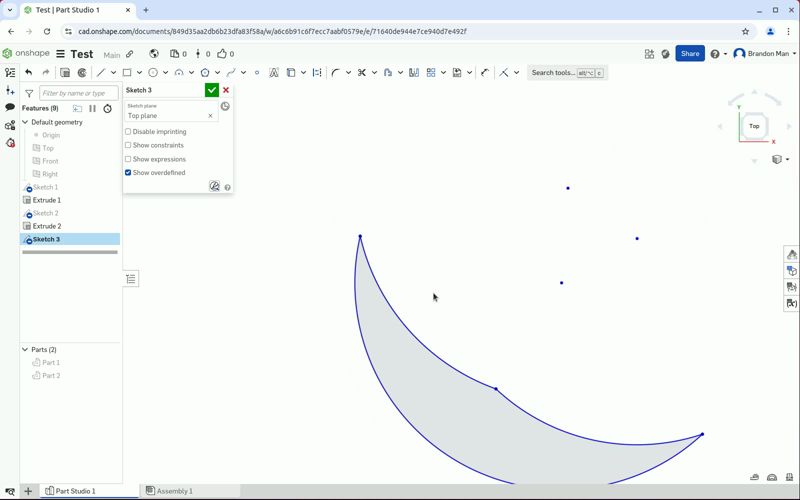
scroll(-6)
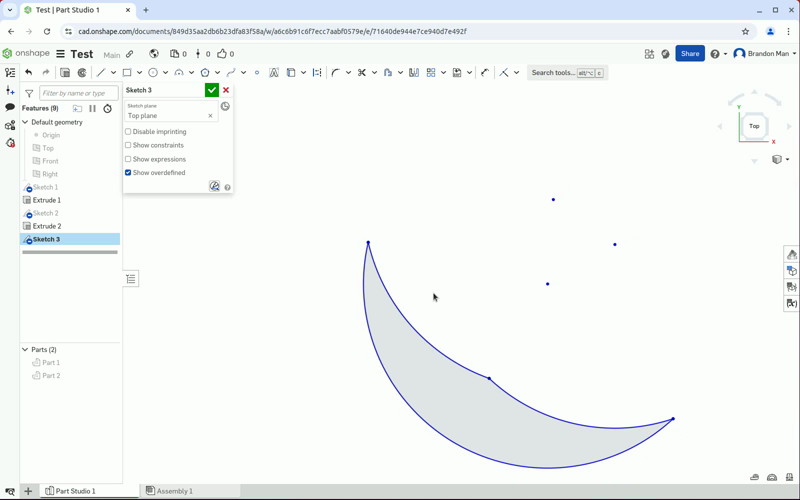
scroll(-6)
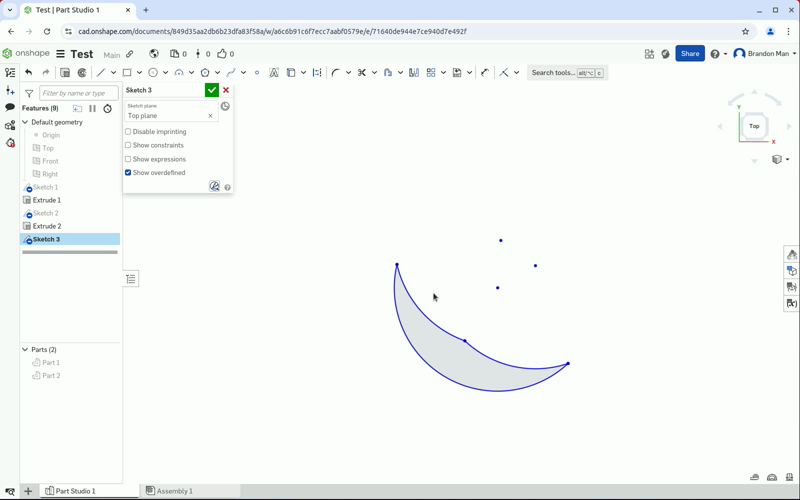
scroll(-6)
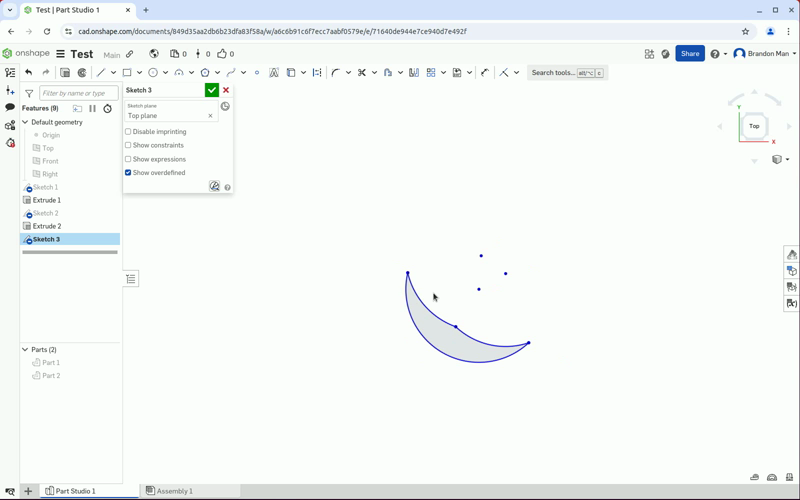
scroll(-6)
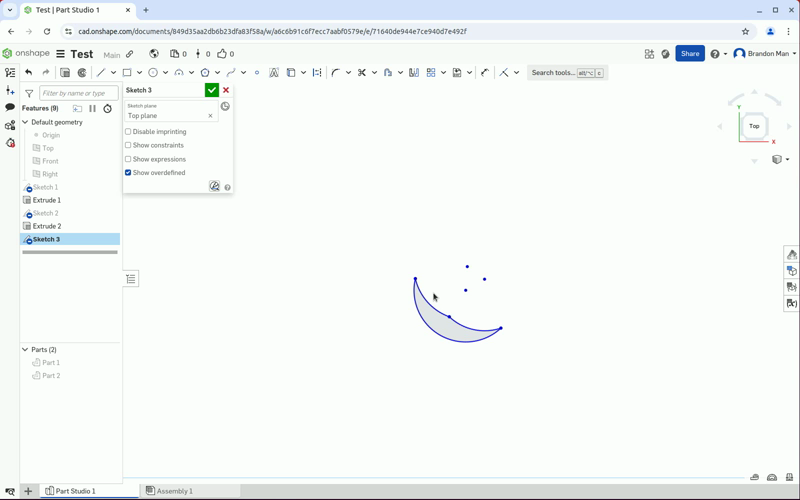
scroll(-6)
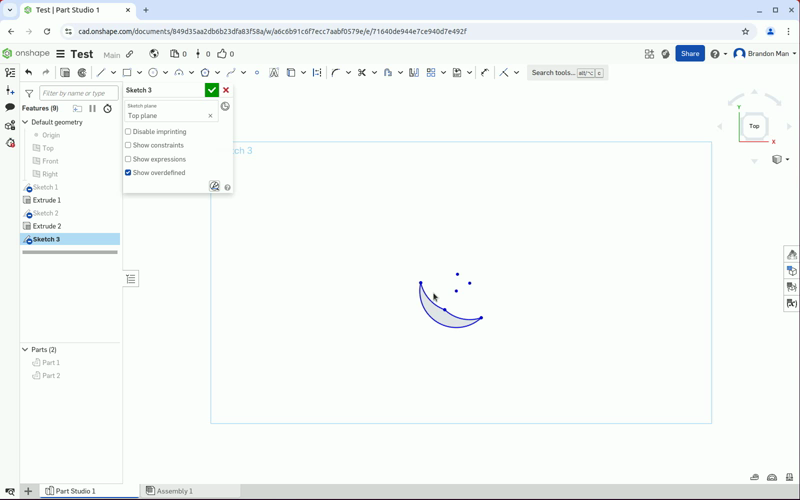
mouse_move(73, 352)
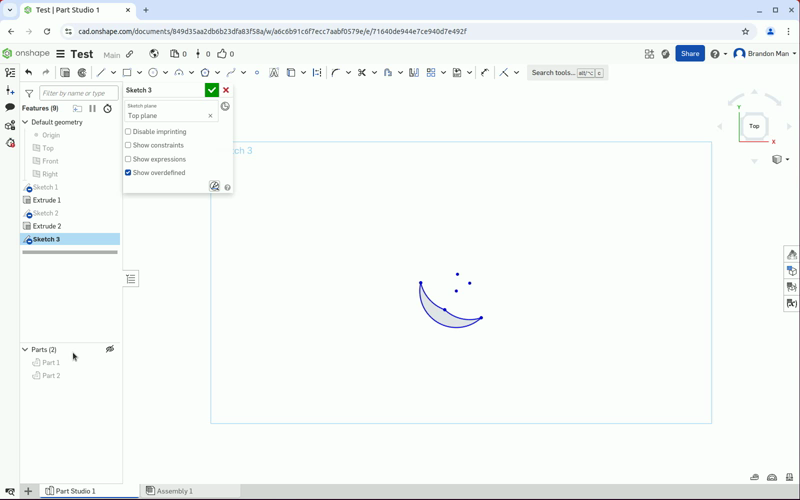
key(shift+y)
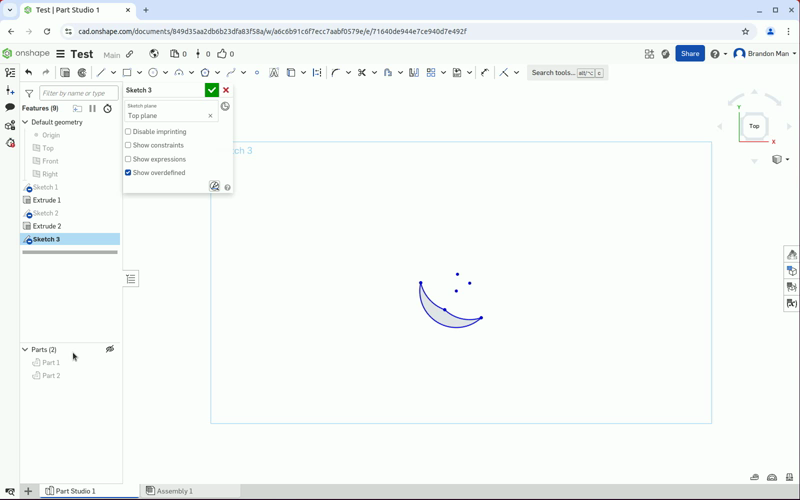
key(shift+e)
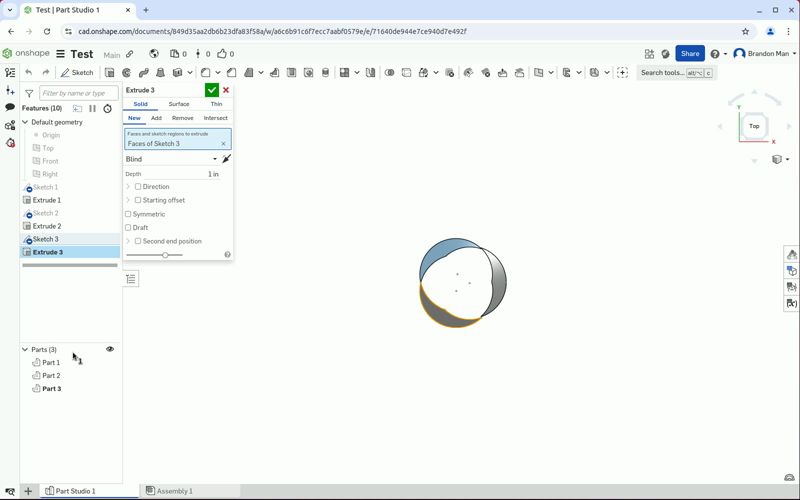
mouse_move(143, 106)
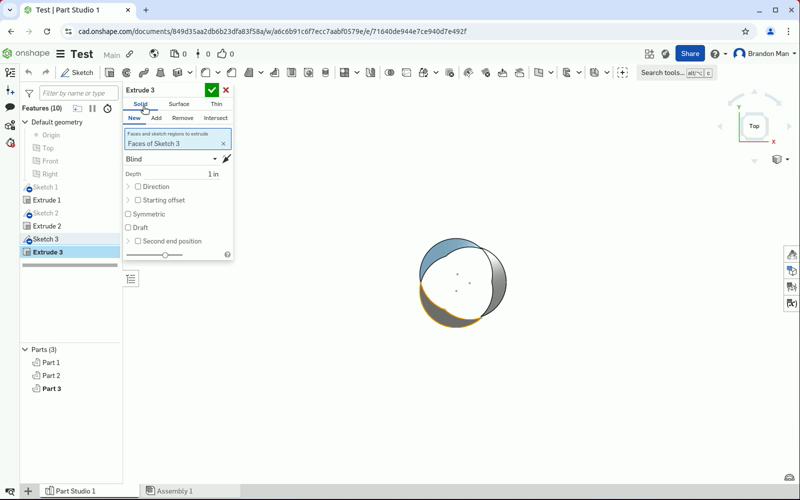
click(143, 106)
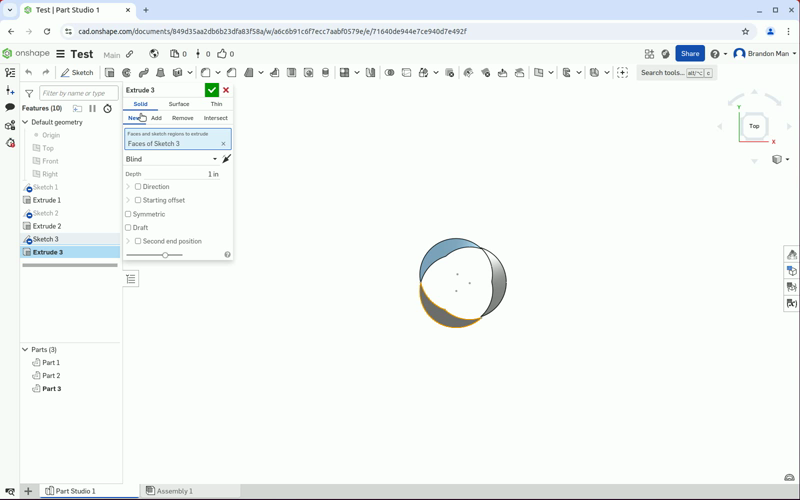
mouse_move(137, 120)
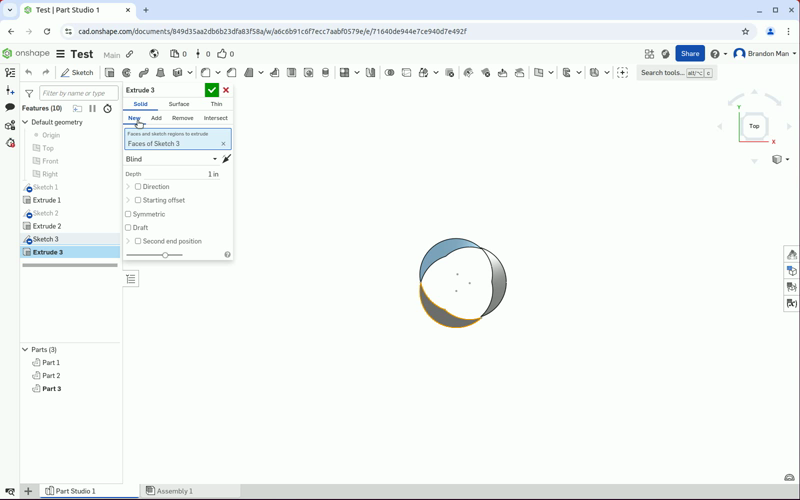
click(137, 120)
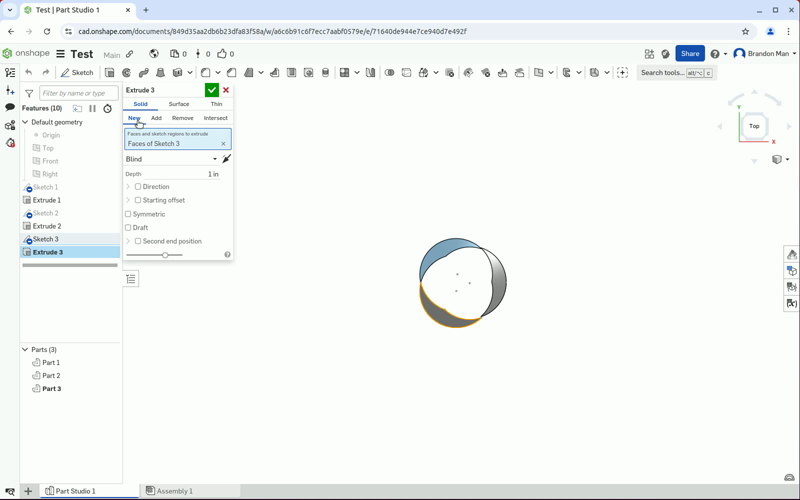
key(tab, 4)
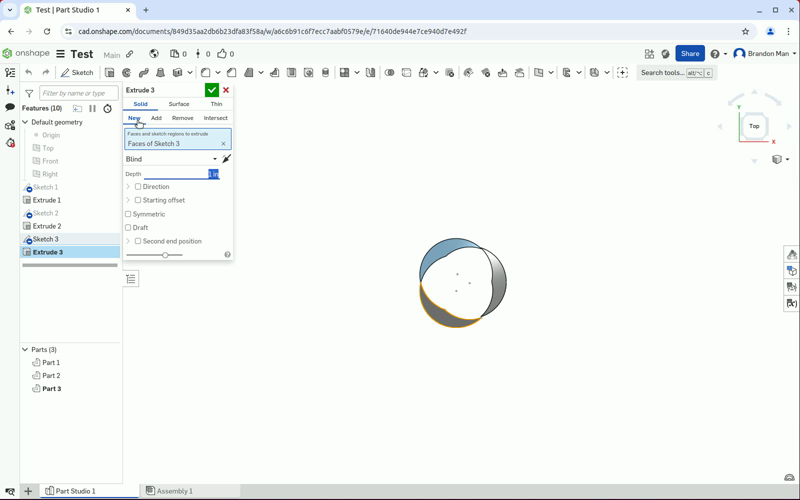
text(23.108)
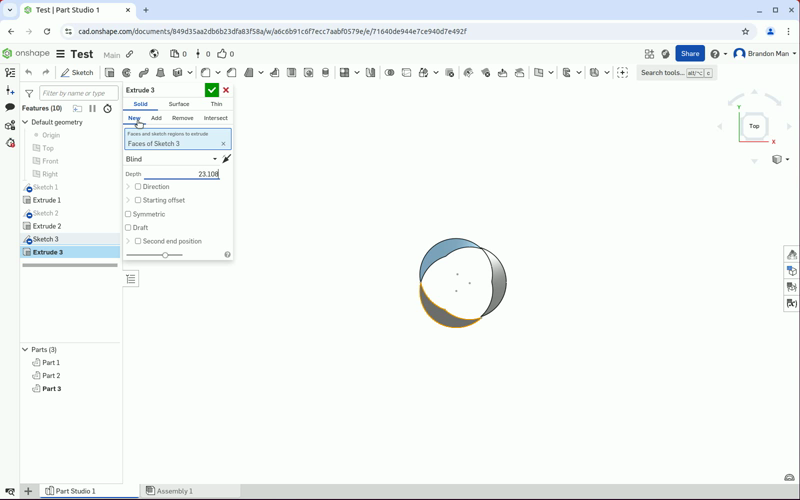
key(enter)
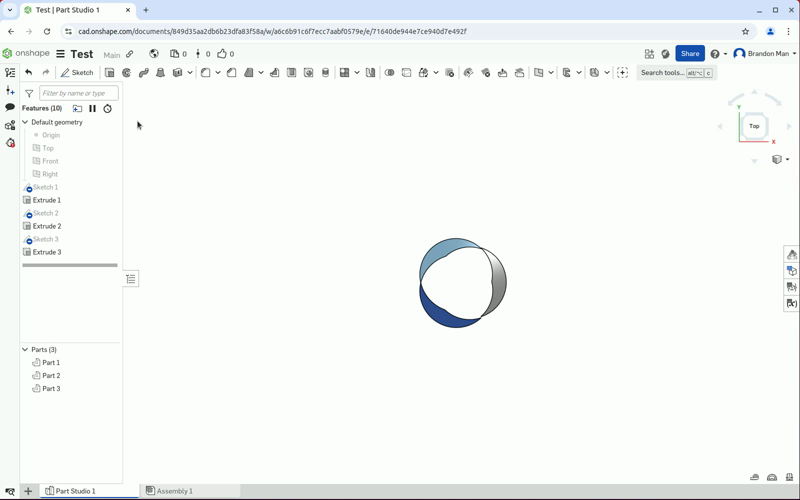
key(shift+h)
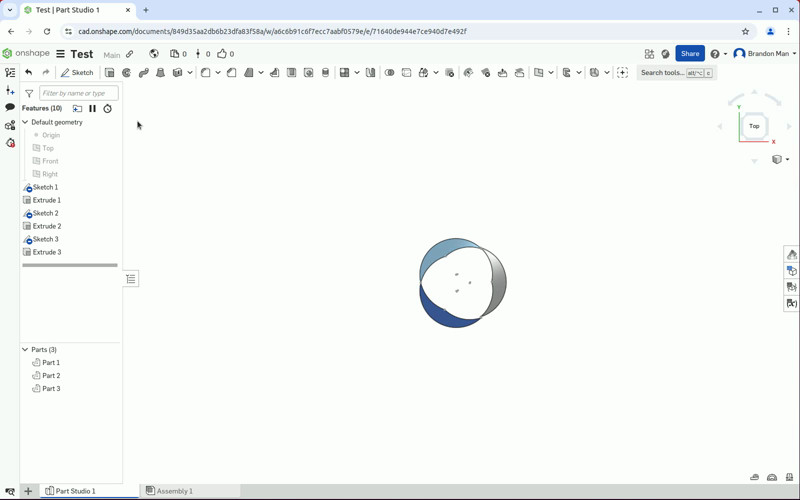
key(shift+h)
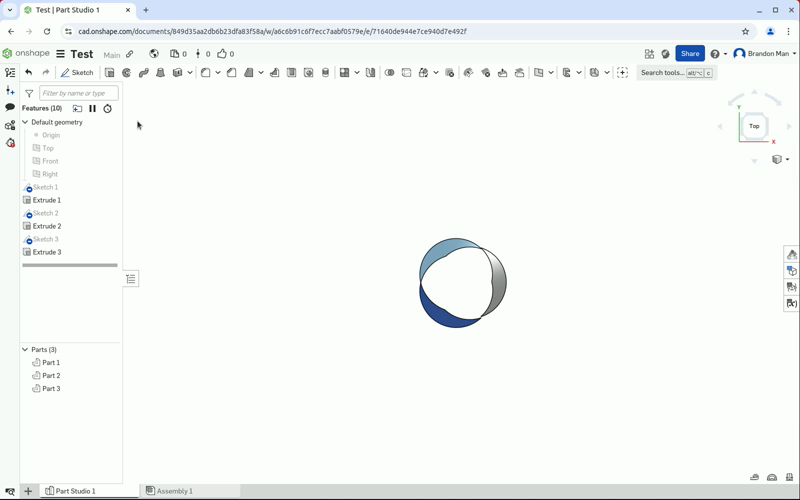
mouse_move(73, 189)
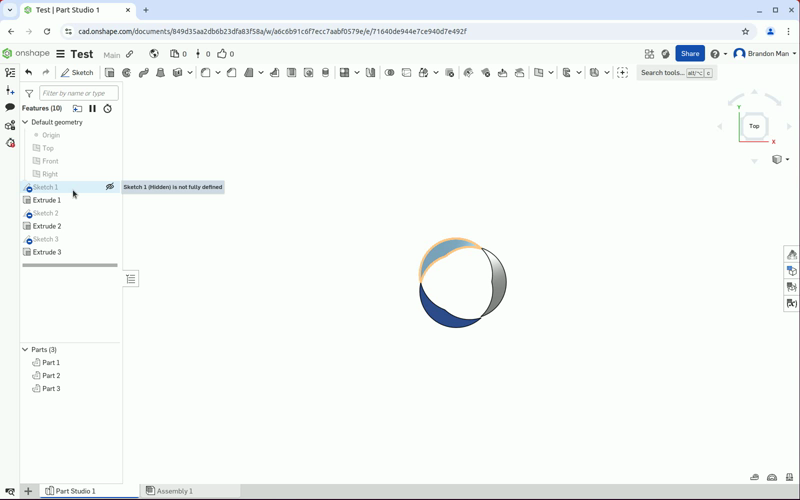
click(73, 189)
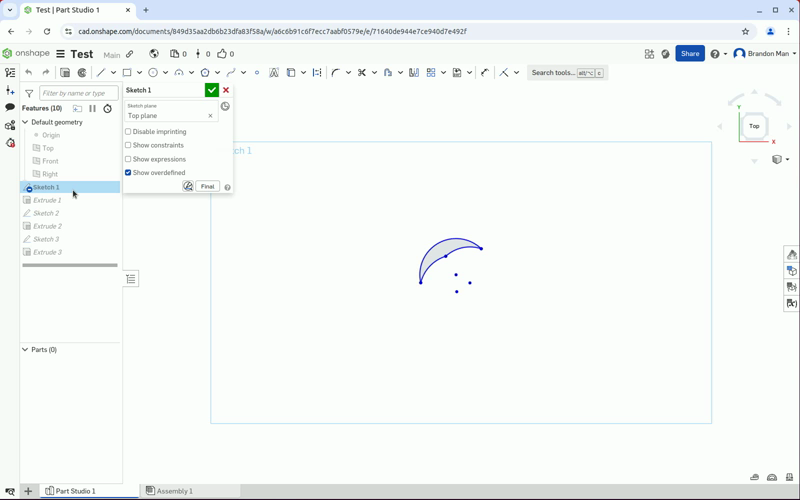
mouse_move(229, 92)
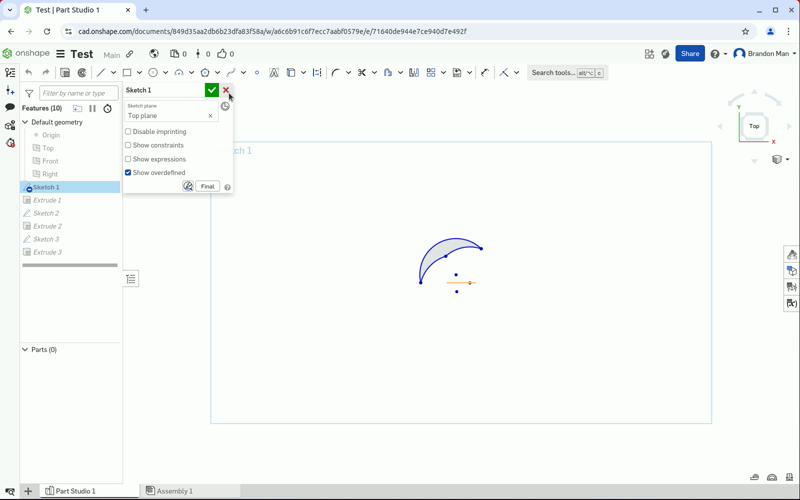
click(229, 92)
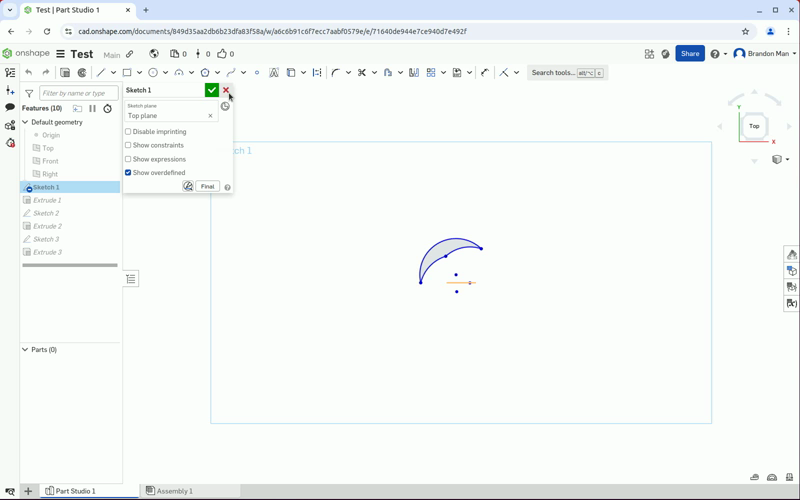
key(shift+s)
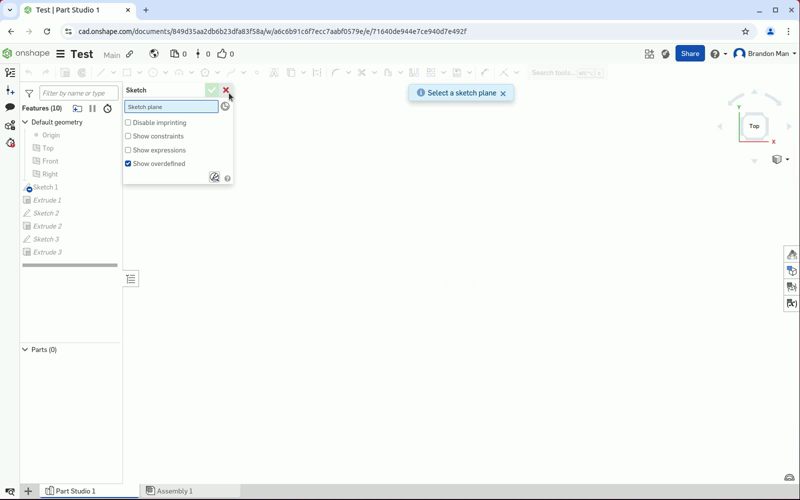
mouse_move(73, 150)
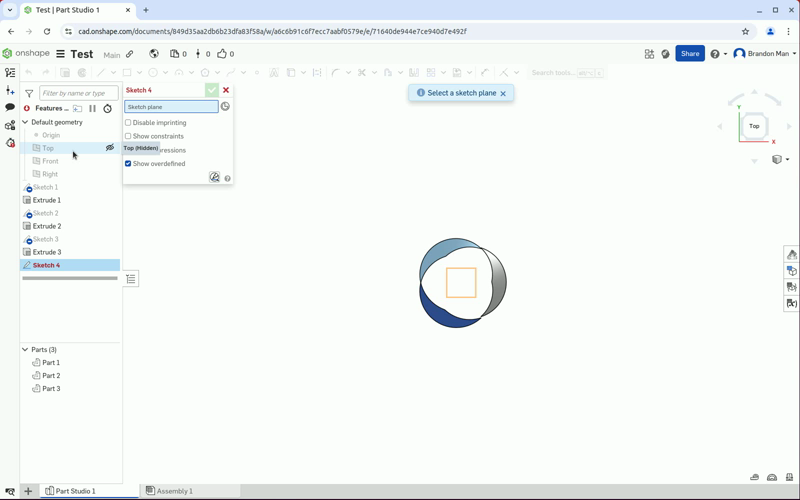
click(73, 150)
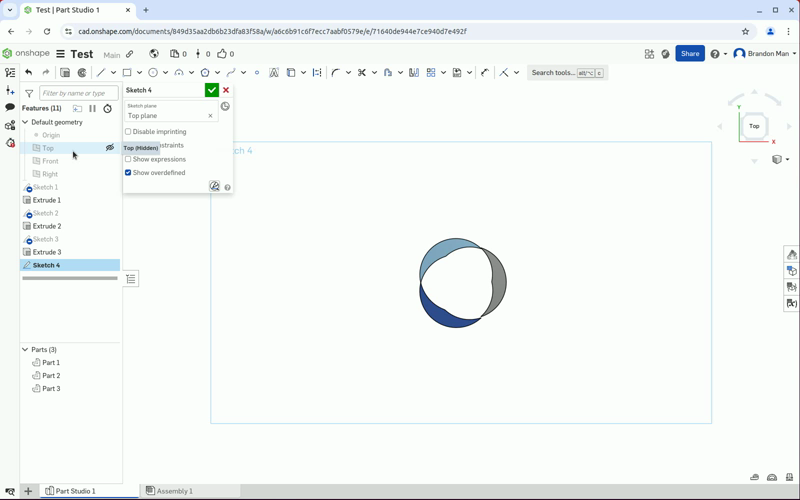
mouse_move(73, 352)
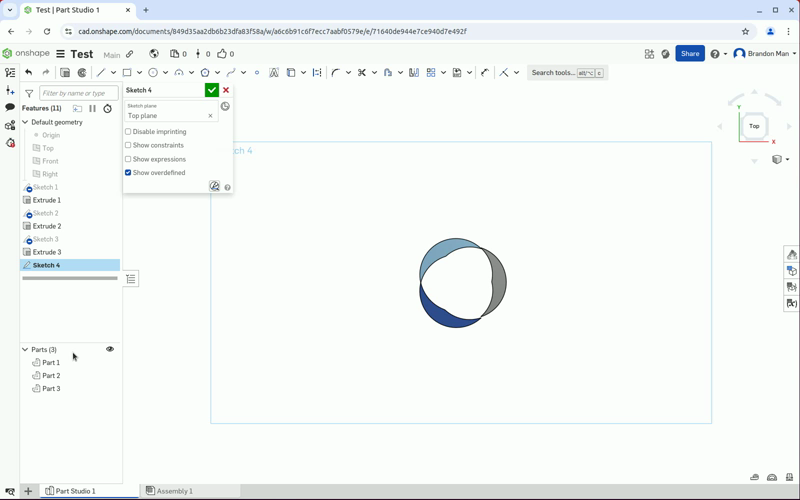
key(y)
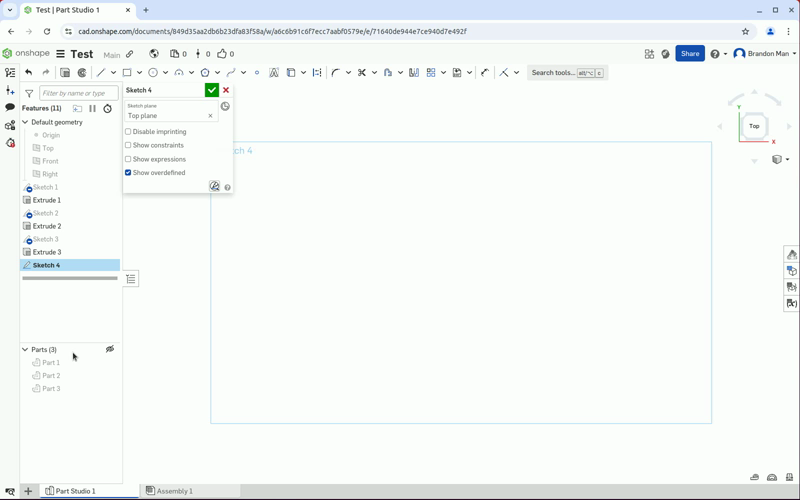
key(a)
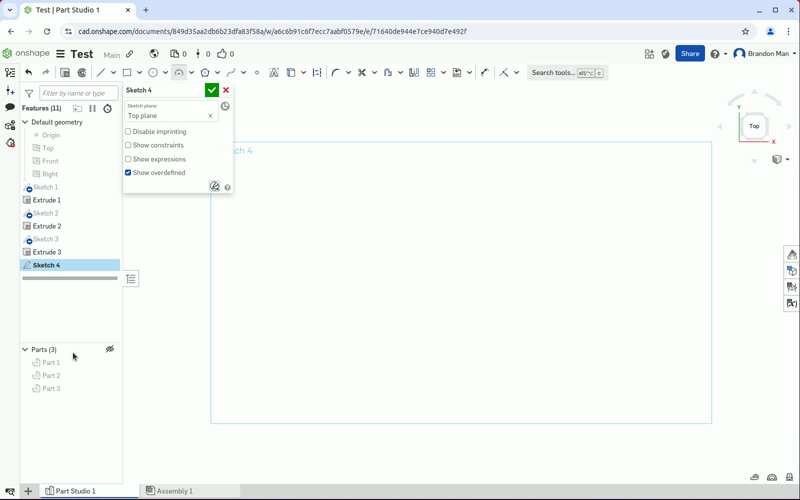
key_down(shift)
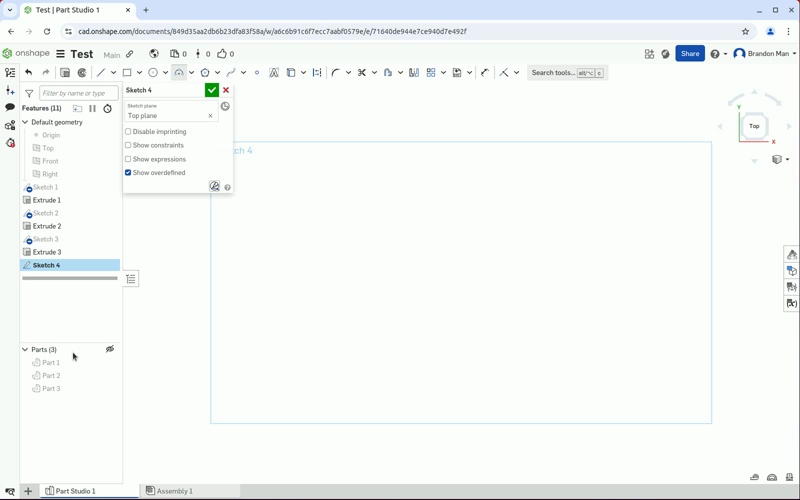
mouse_move(445, 255)
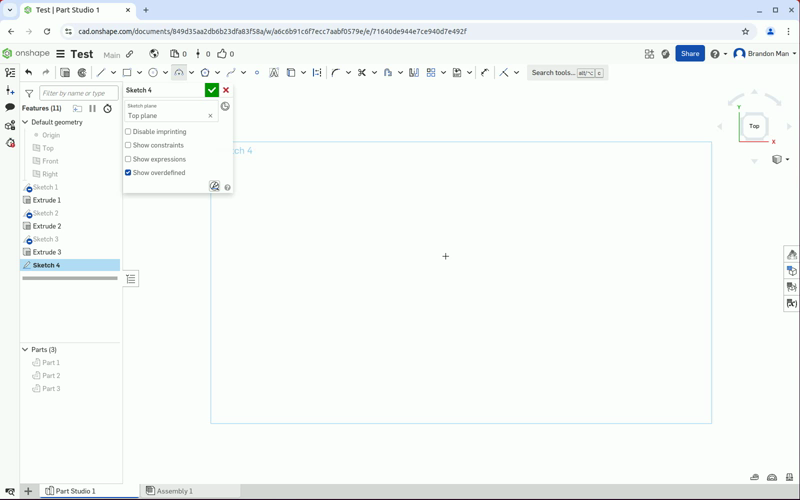
click(445, 255)
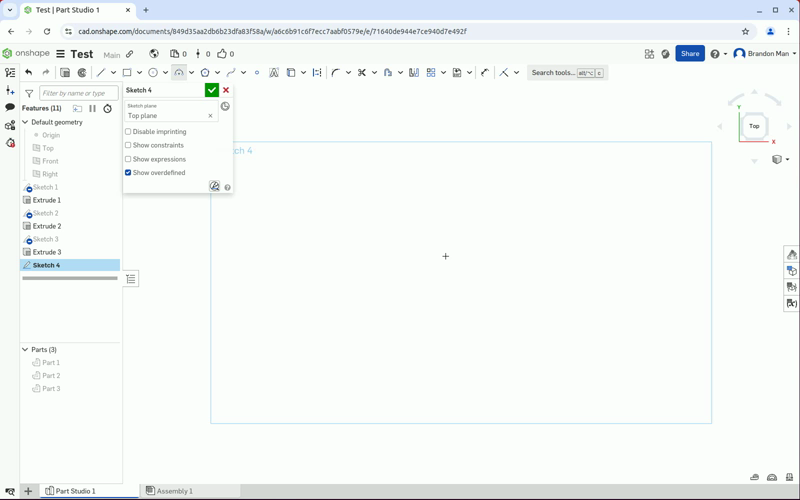
key_up(shift)
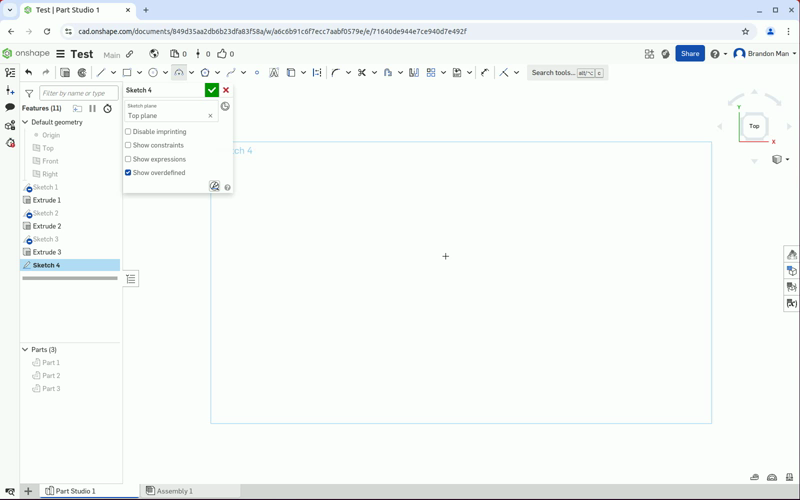
key_down(shift)
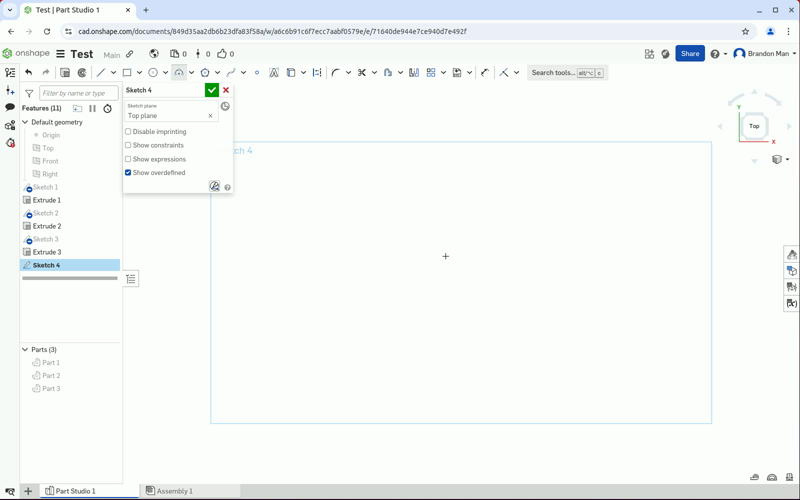
mouse_move(492, 282)
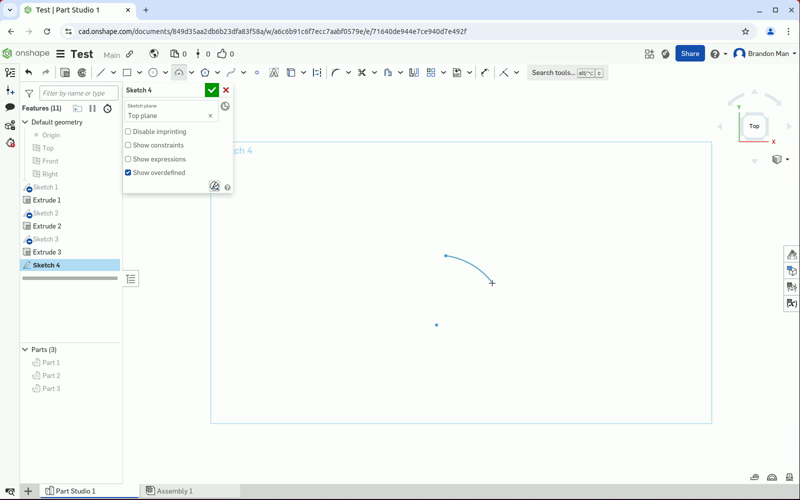
click(492, 282)
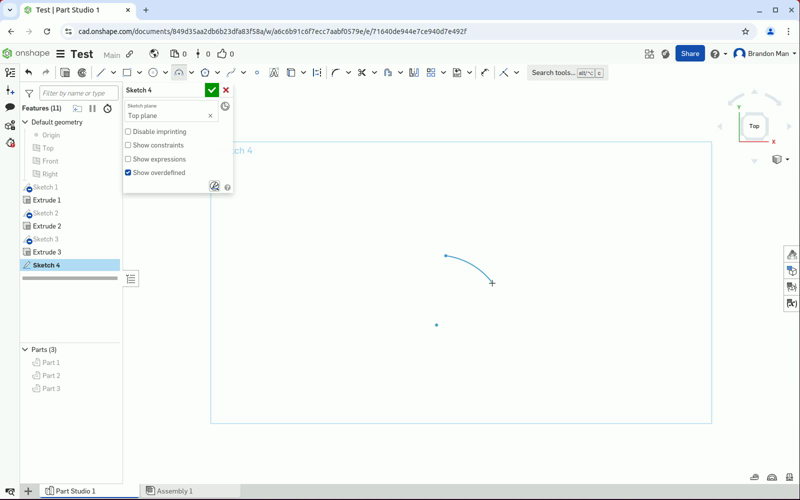
mouse_move(474, 259)
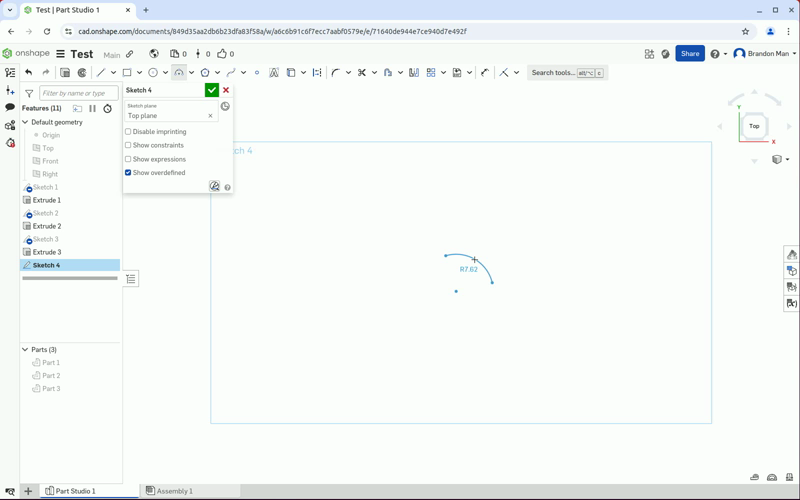
click(474, 259)
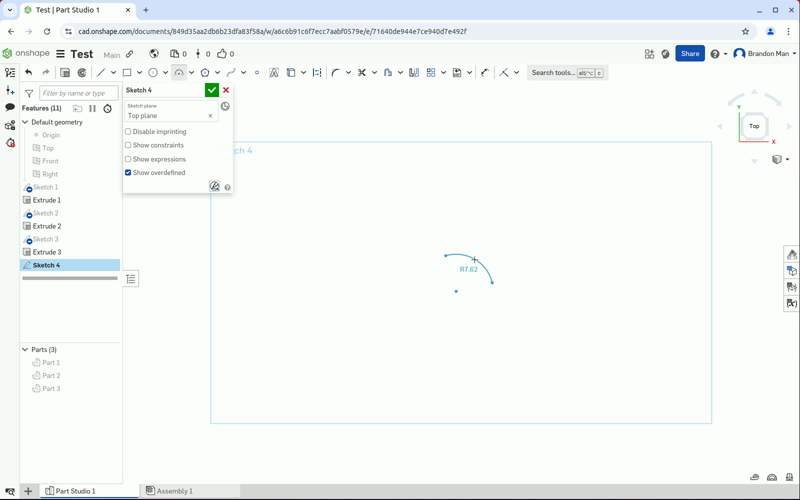
key_up(shift)
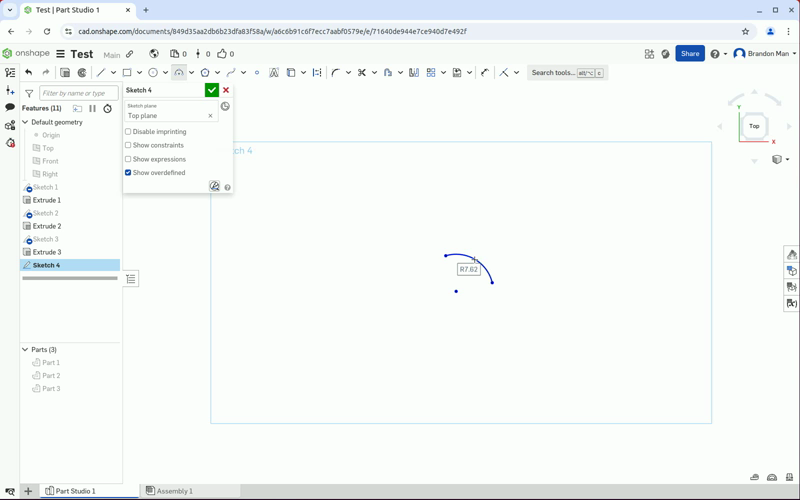
mouse_move(492, 282)
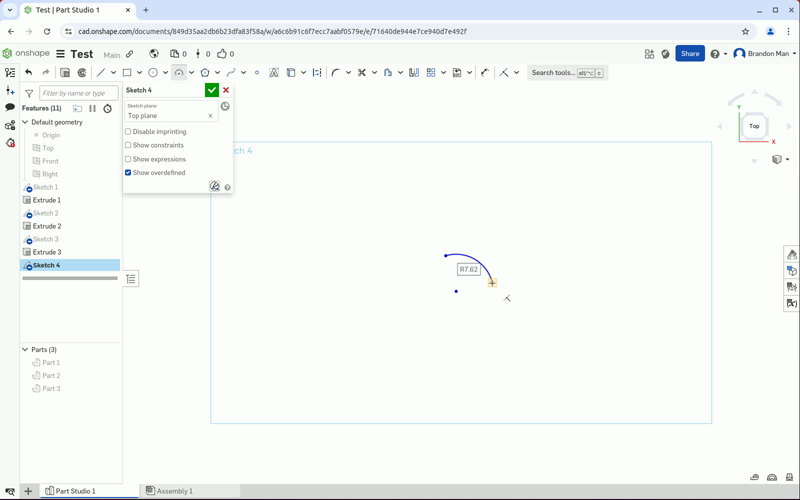
click(492, 282)
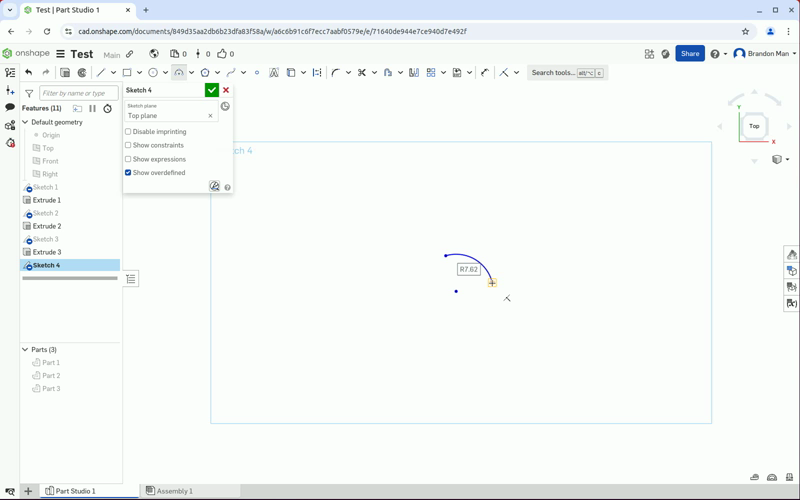
key_down(shift)
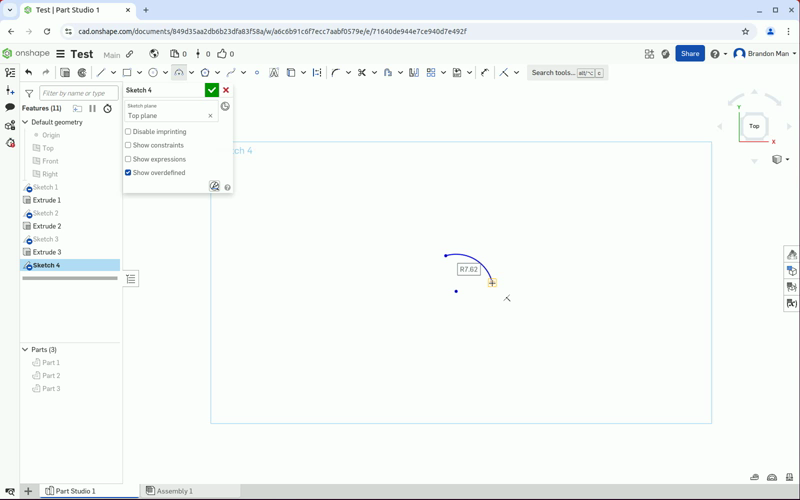
mouse_move(481, 247)
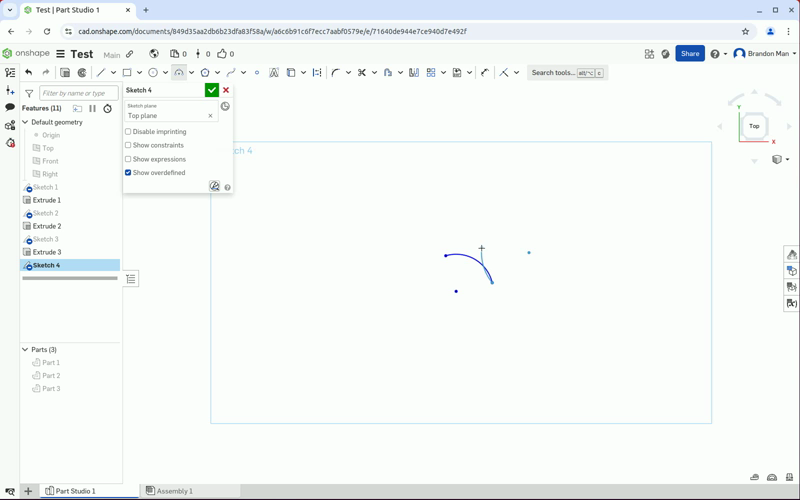
click(481, 247)
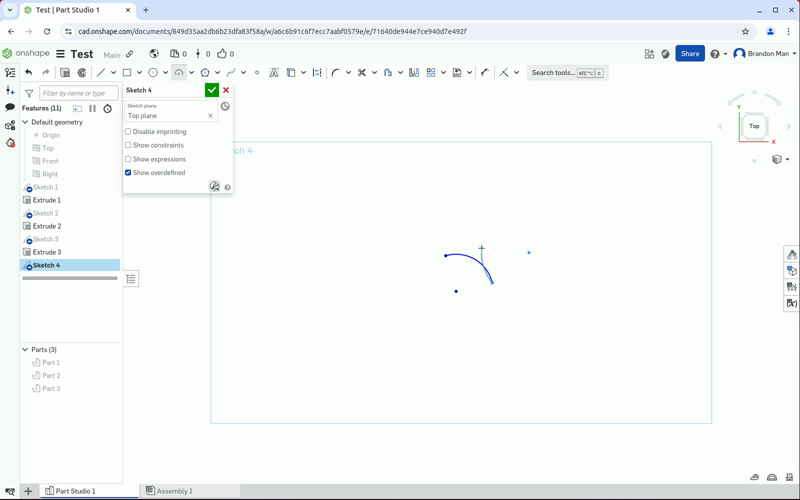
mouse_move(491, 264)
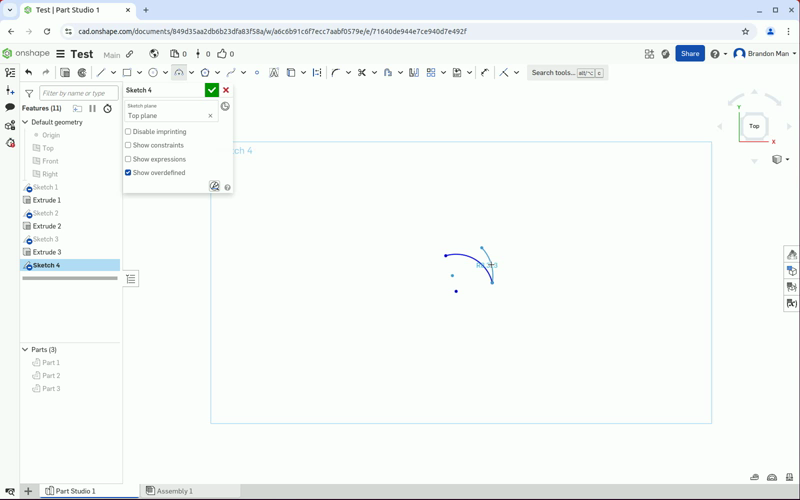
click(491, 264)
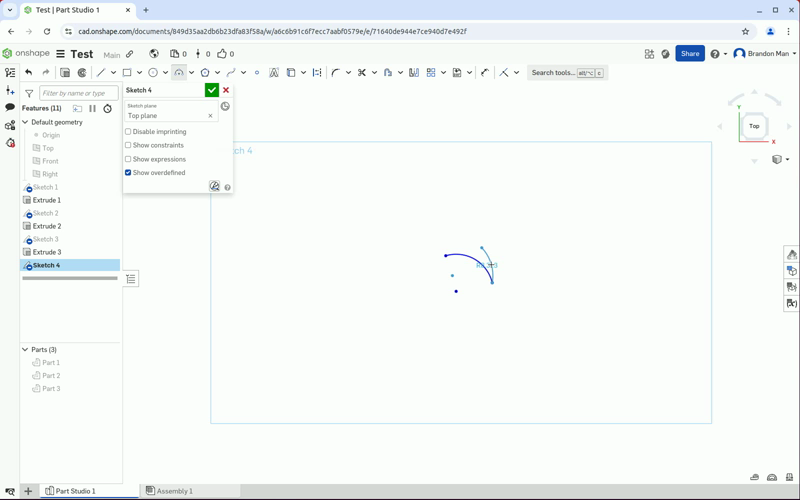
key_up(shift)
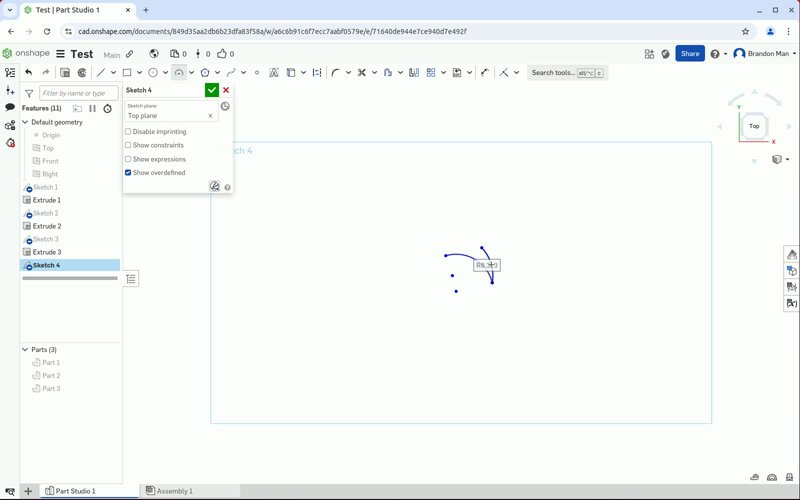
mouse_move(481, 247)
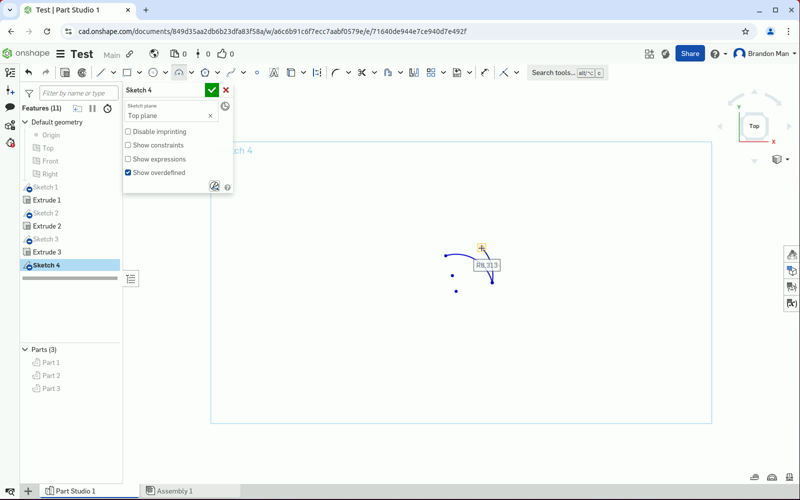
click(481, 247)
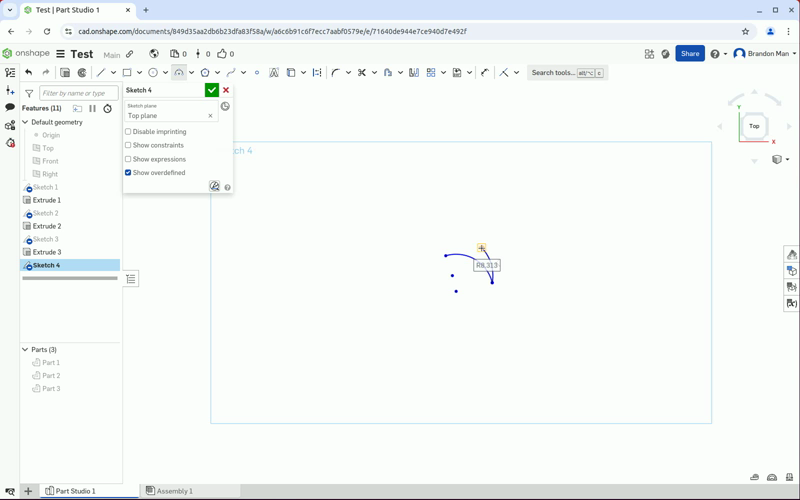
mouse_move(445, 255)
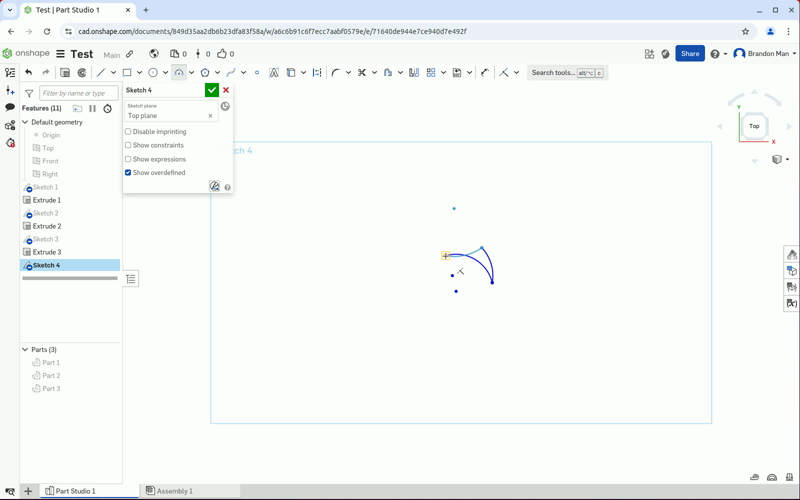
click(445, 255)
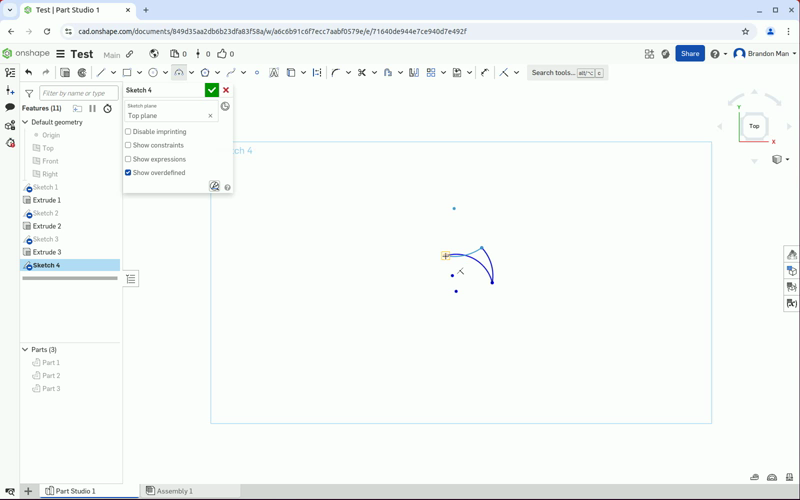
key_down(shift)
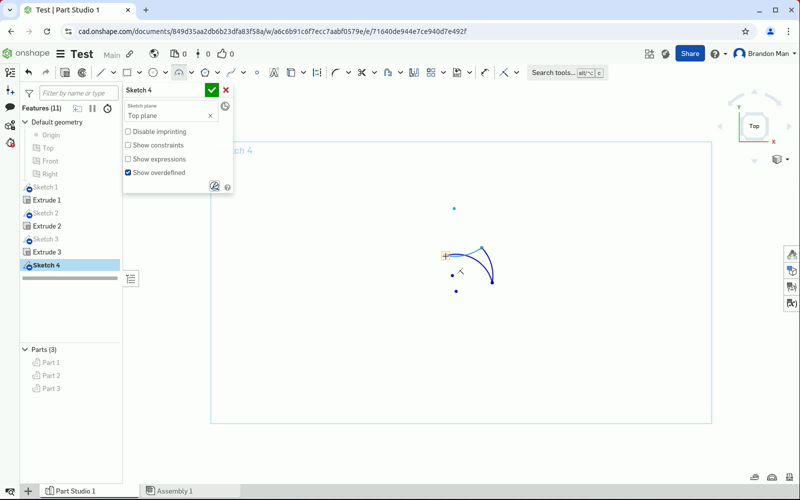
mouse_move(462, 246)
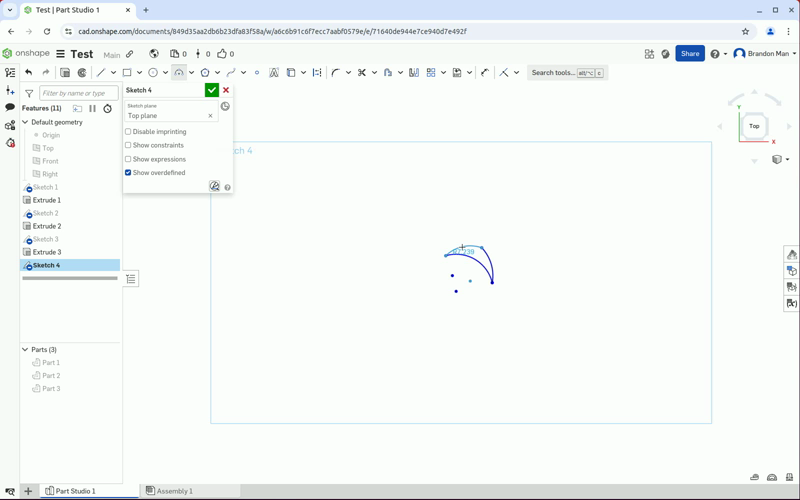
click(462, 246)
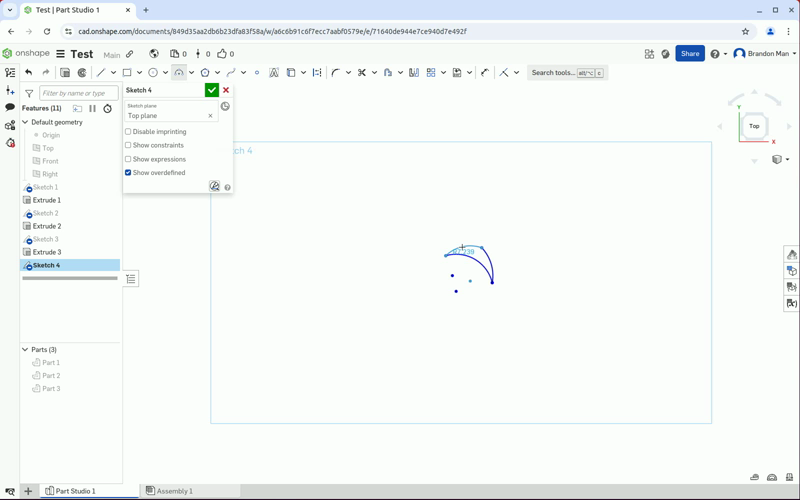
key_up(shift)
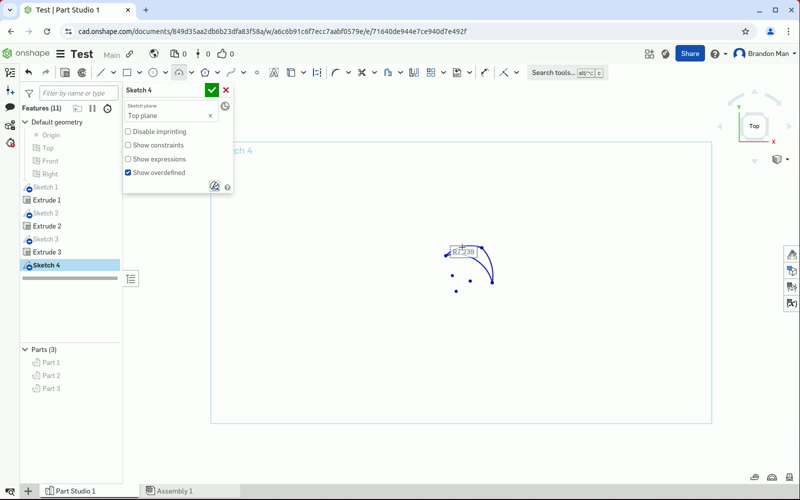
key(esc)
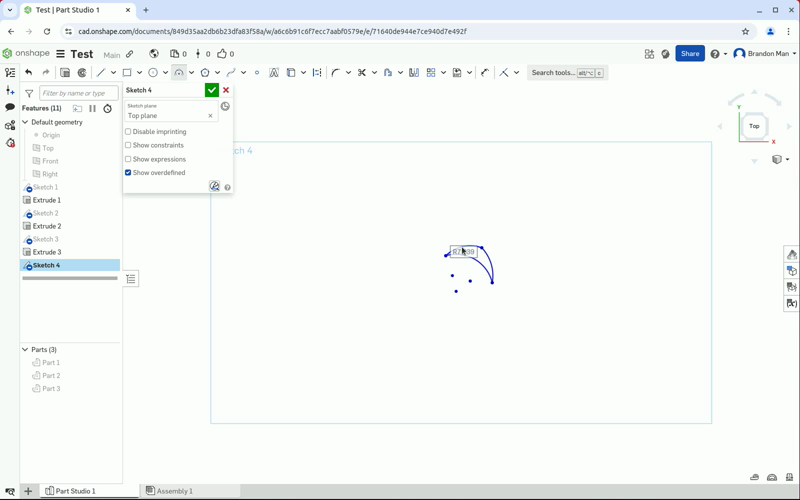
mouse_move(486, 254)
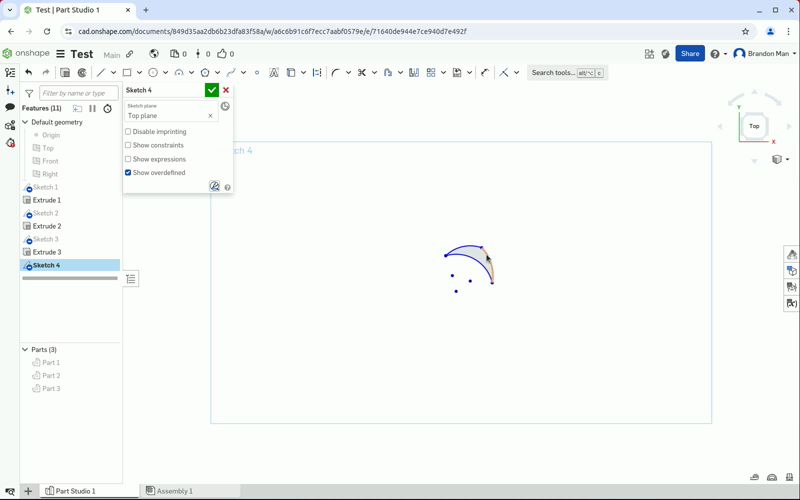
scroll(6)
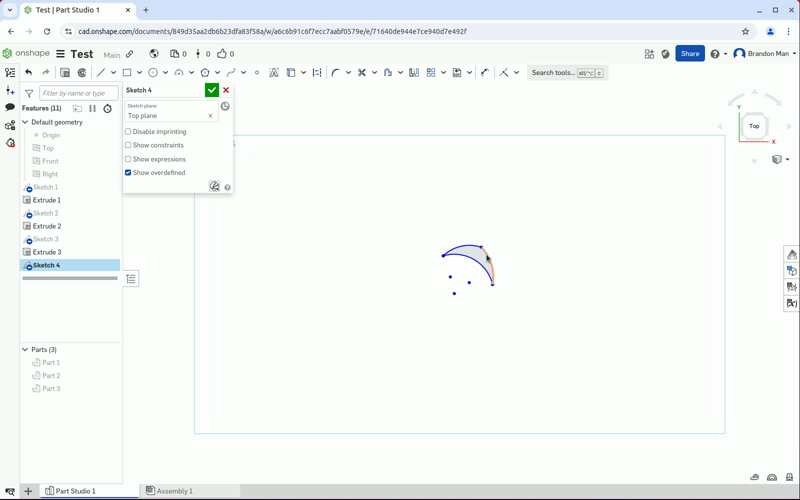
scroll(6)
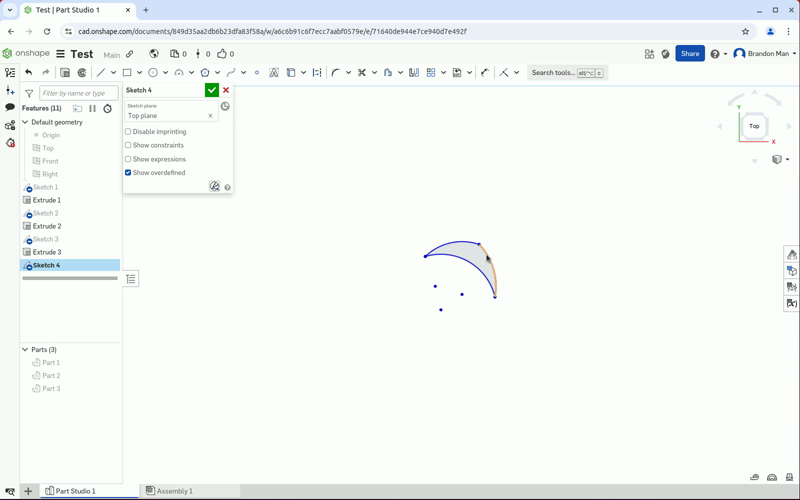
scroll(6)
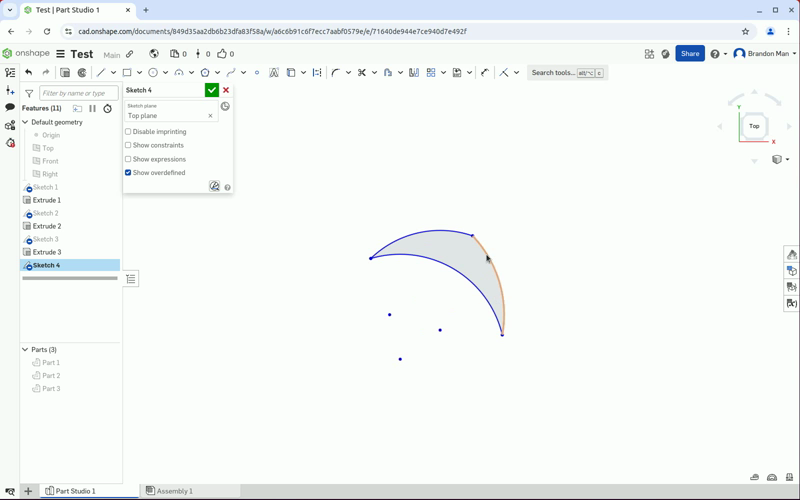
scroll(6)
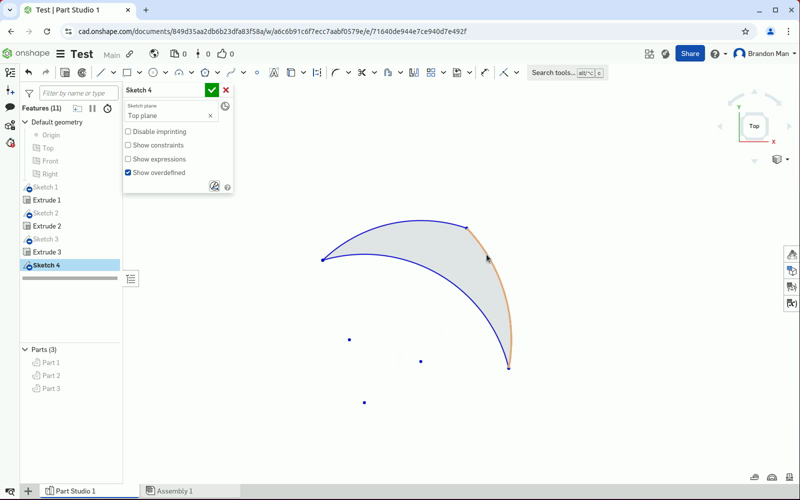
scroll(6)
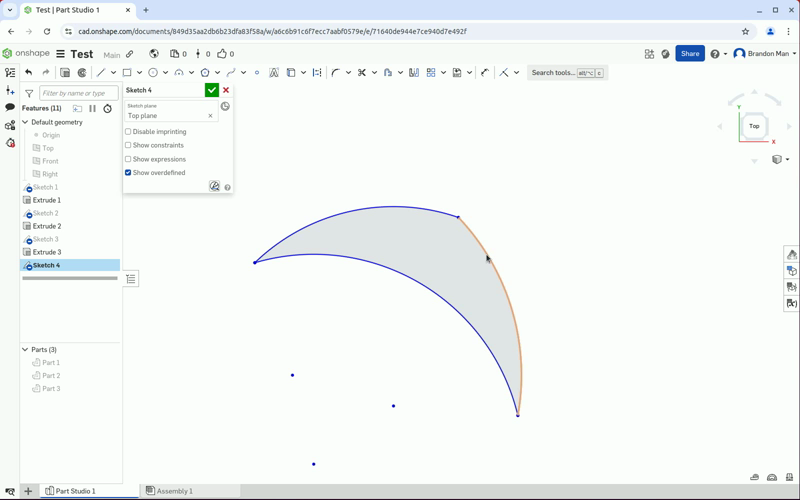
scroll(6)
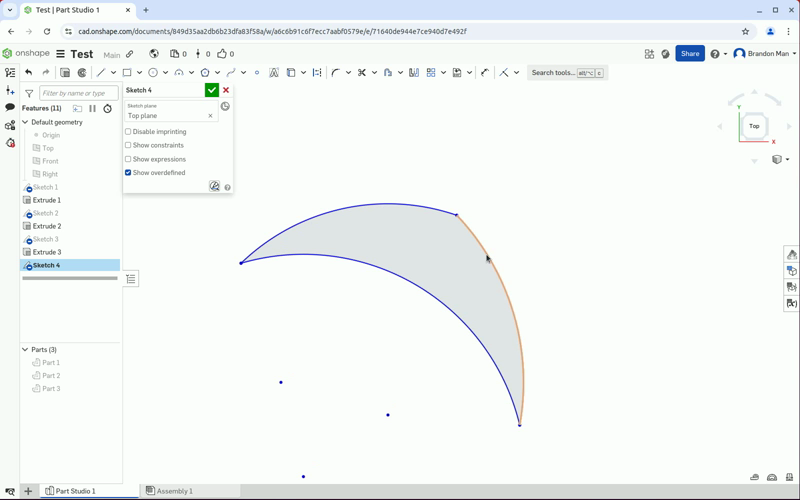
scroll(6)
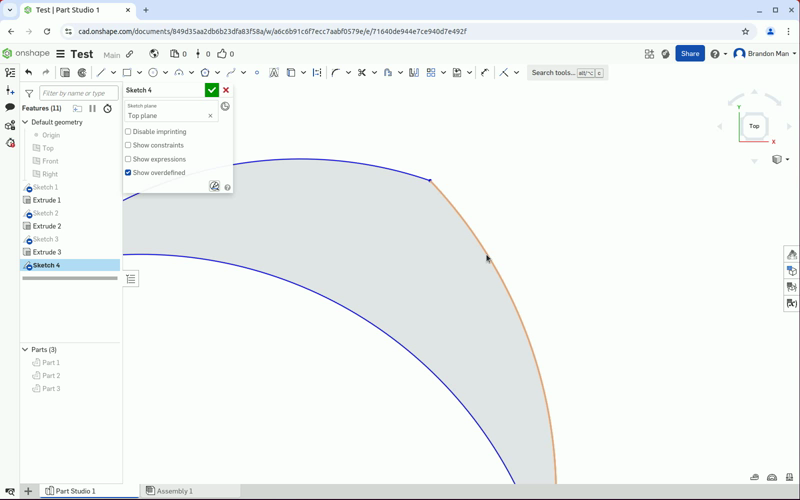
click(486, 254)
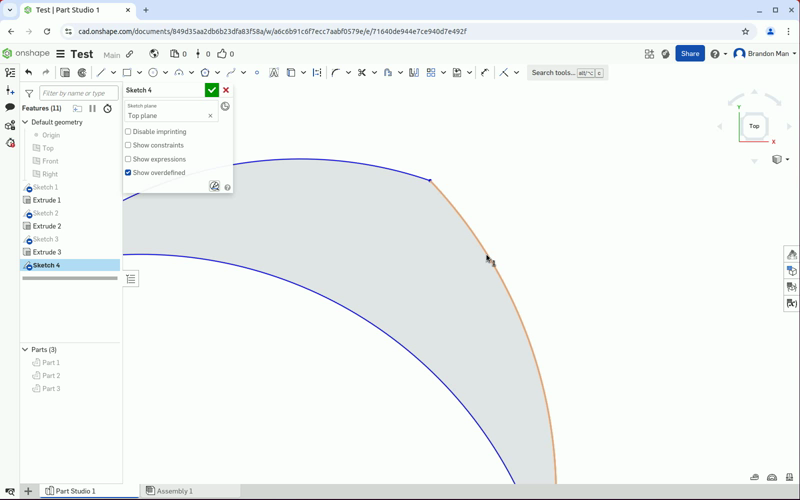
scroll(-6)
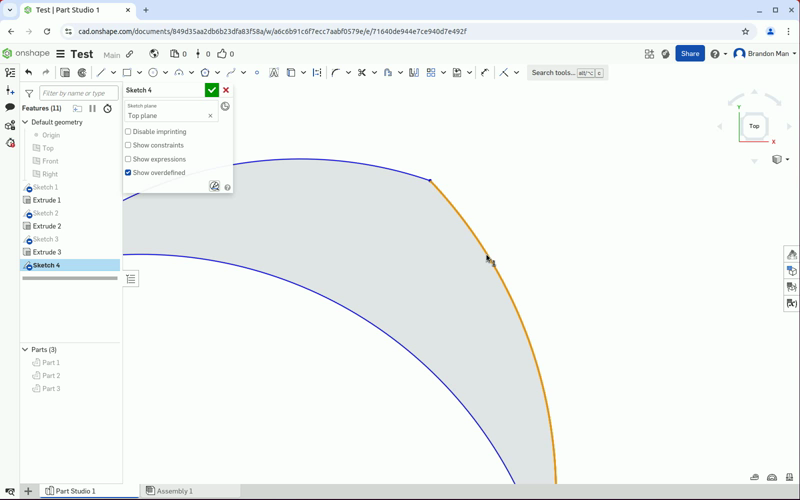
scroll(-6)
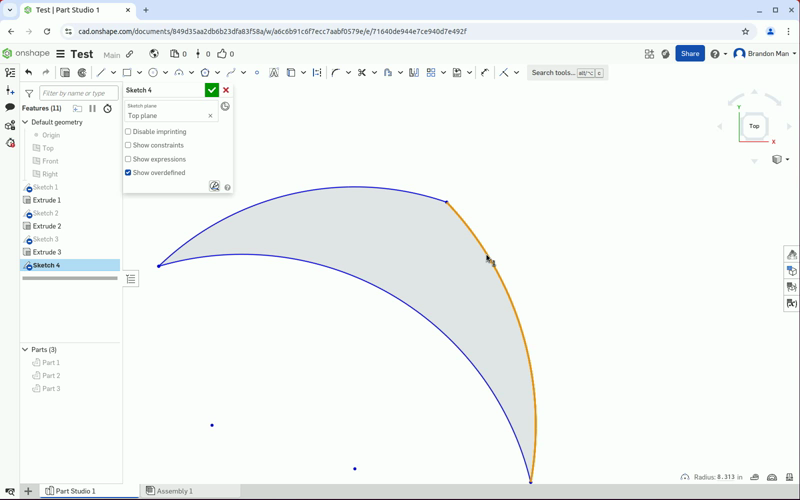
scroll(-6)
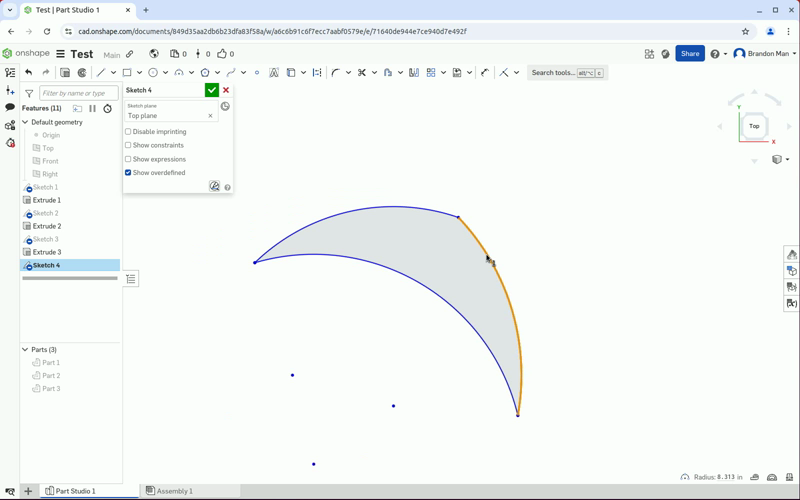
scroll(-6)
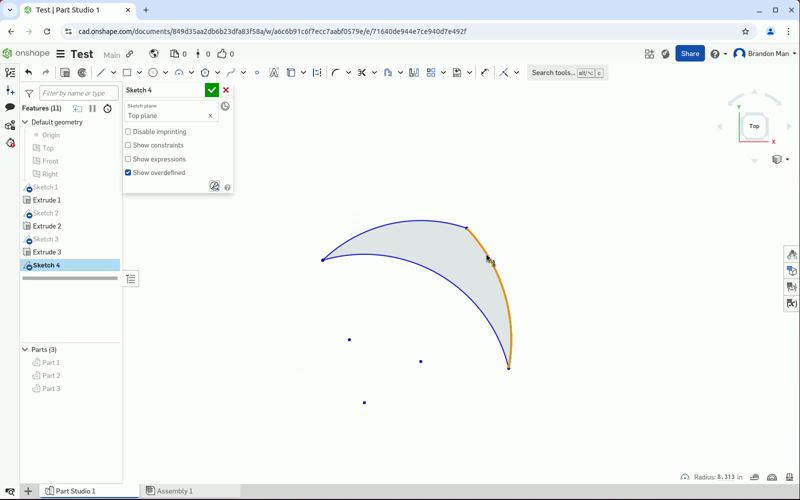
scroll(-6)
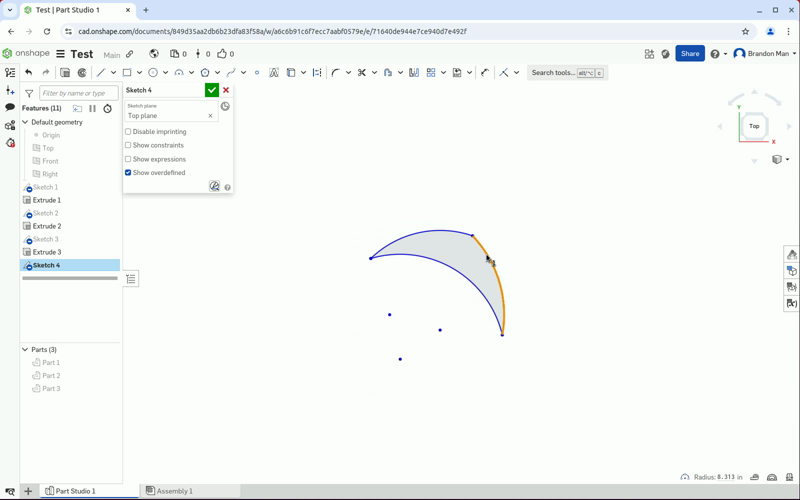
scroll(-6)
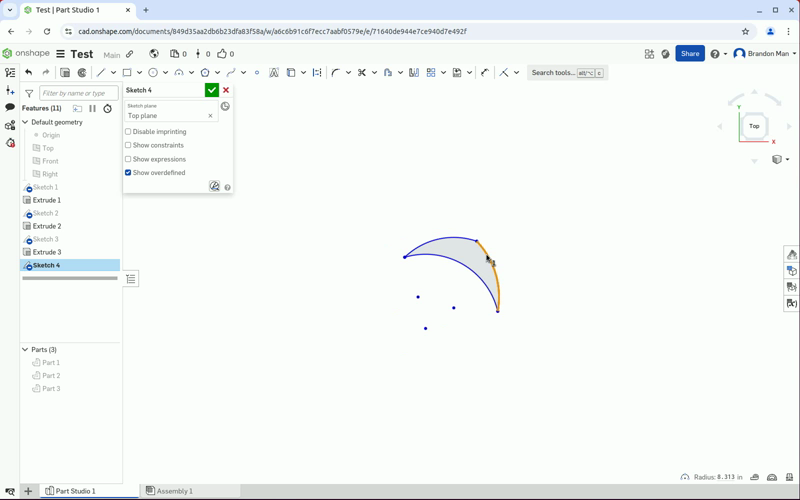
scroll(-6)
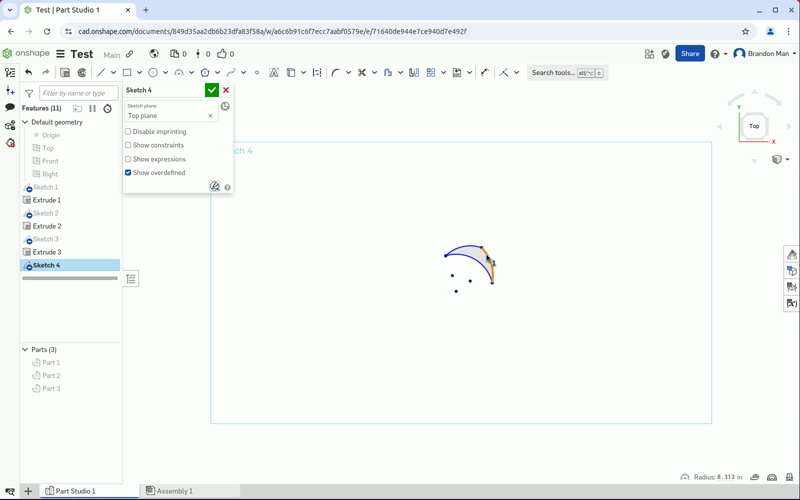
mouse_move(73, 352)
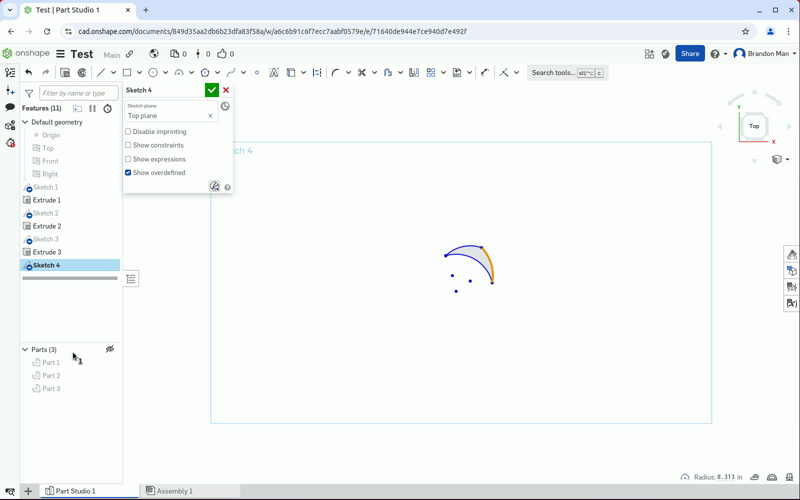
key(shift+y)
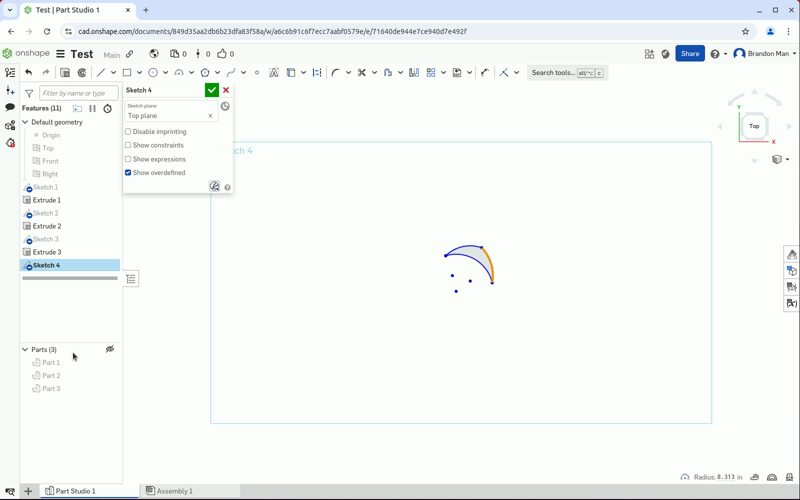
key(shift+e)
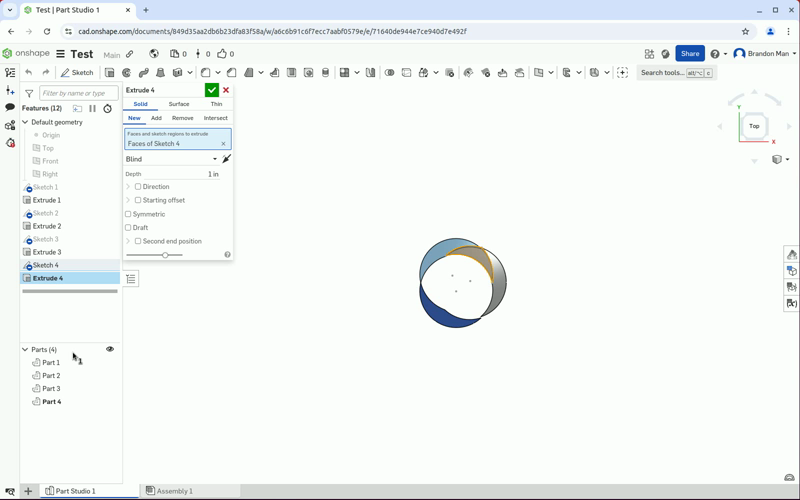
mouse_move(143, 106)
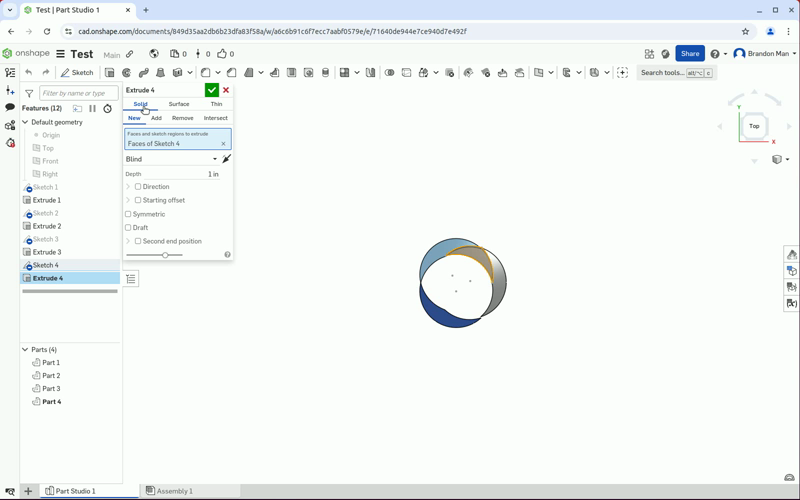
click(143, 106)
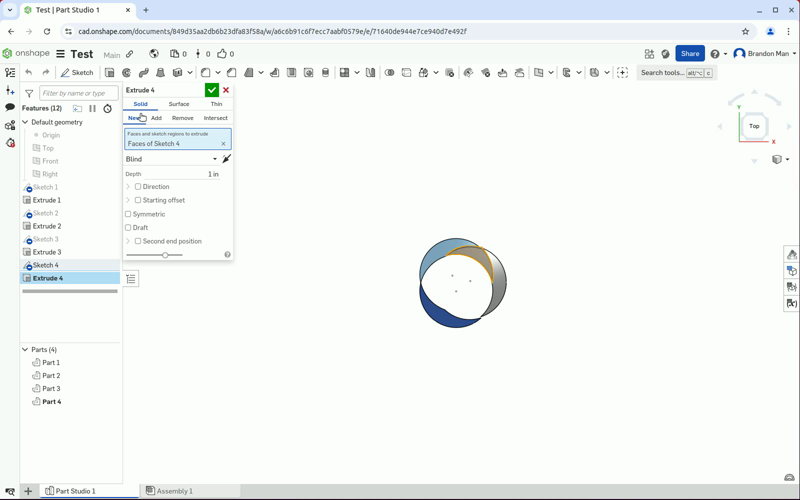
mouse_move(137, 120)
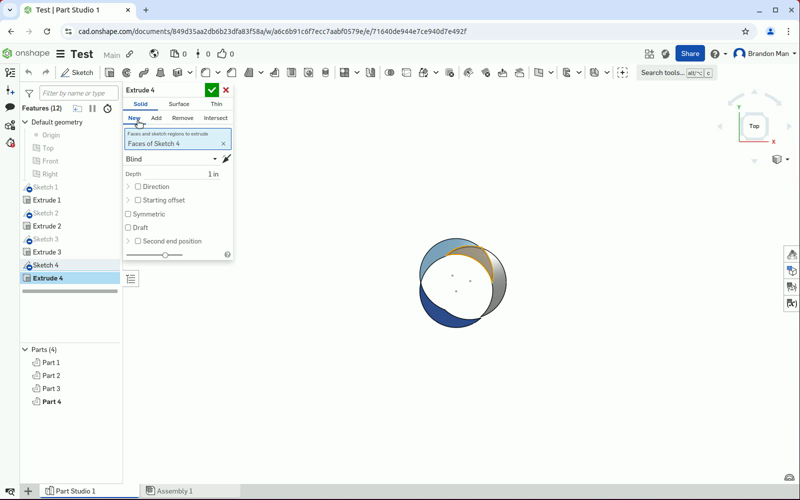
click(137, 120)
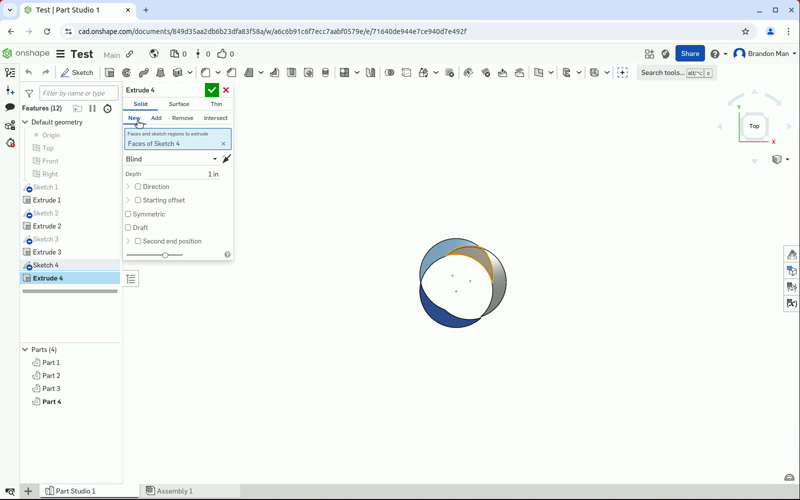
key(tab, 4)
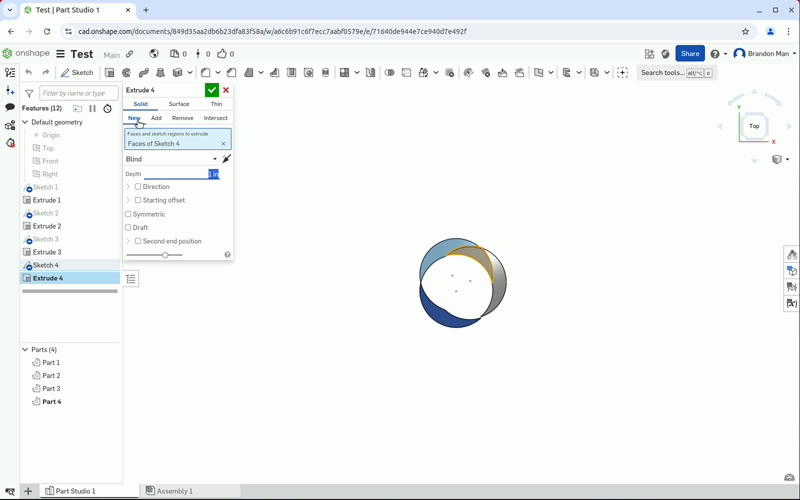
text(23.108)
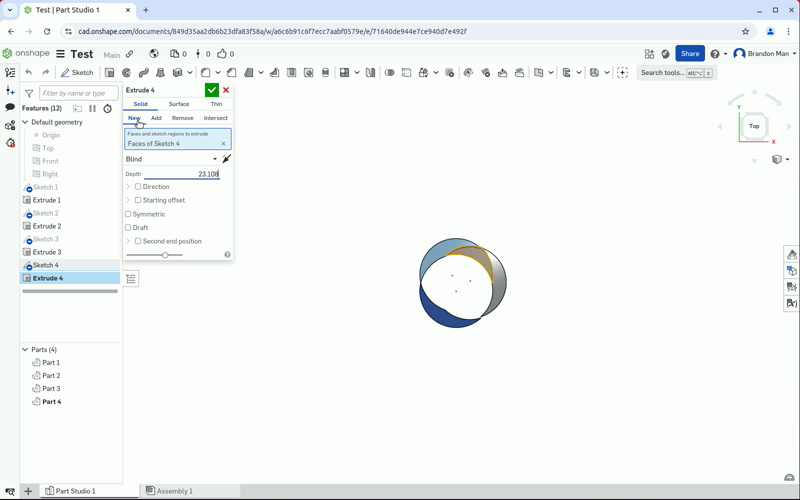
key(enter)
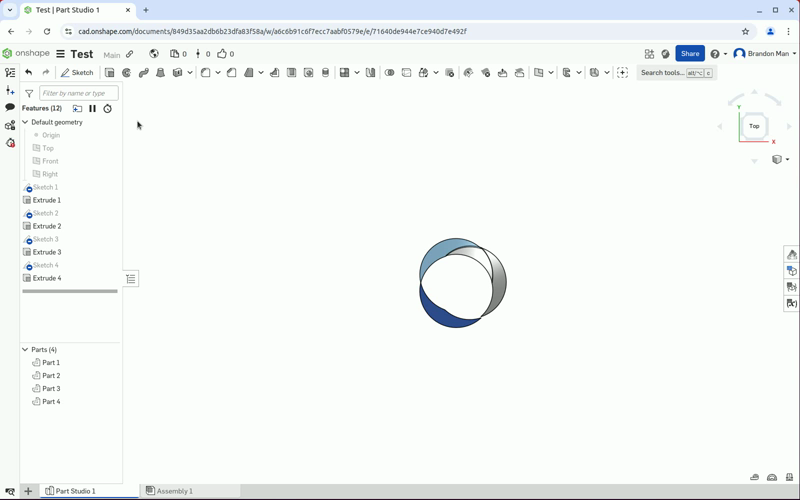
key(shift+h)
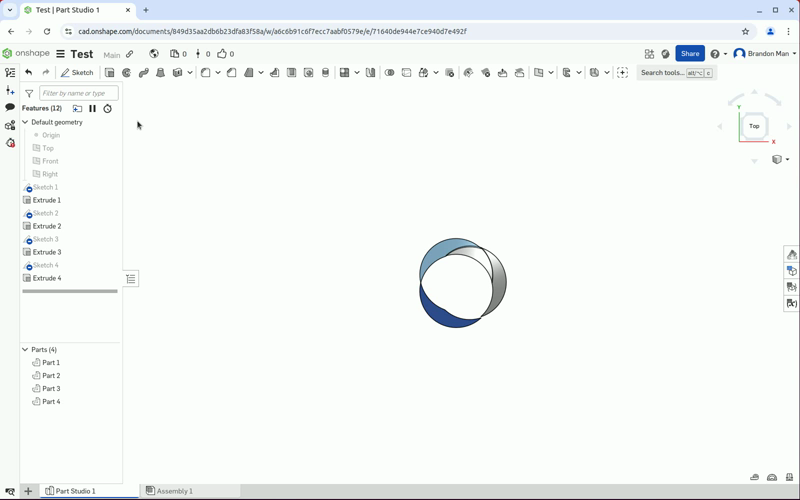
key(shift+h)
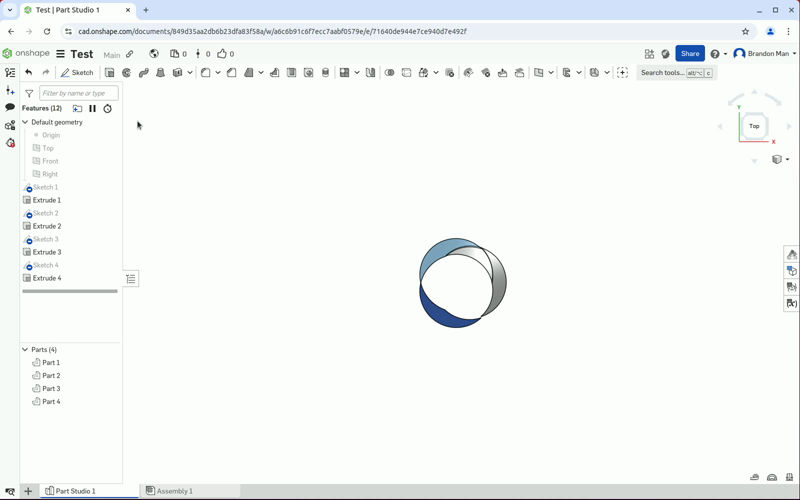
mouse_move(73, 189)
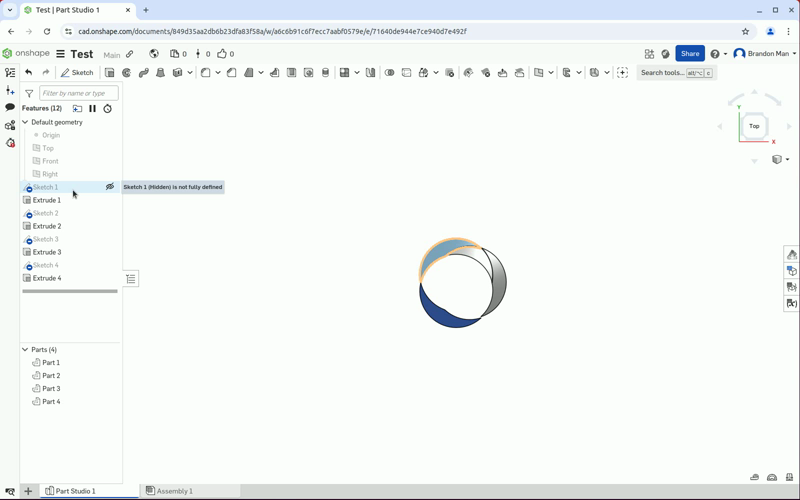
click(73, 189)
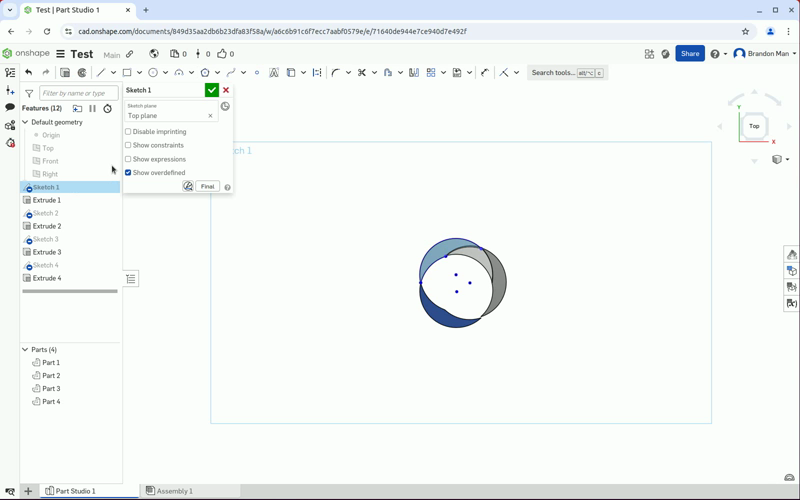
mouse_move(229, 92)
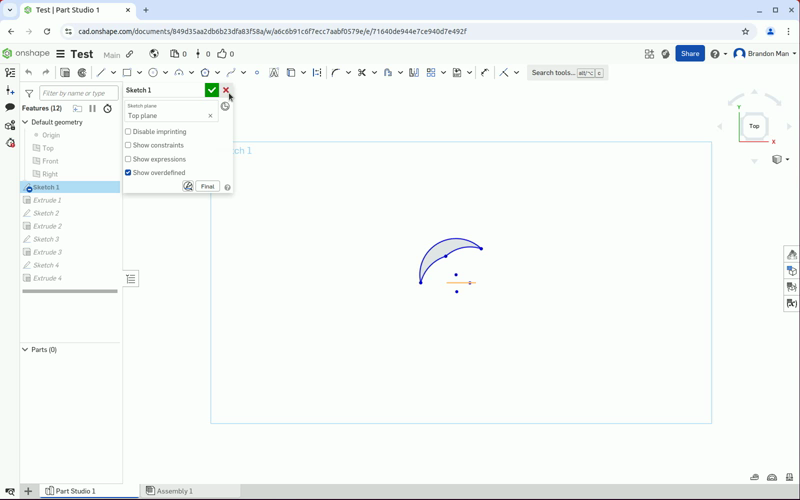
click(229, 92)
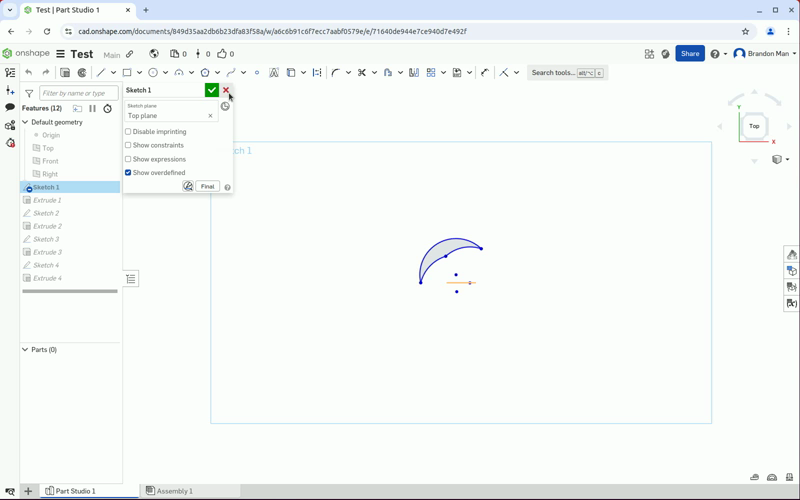
key(shift+s)
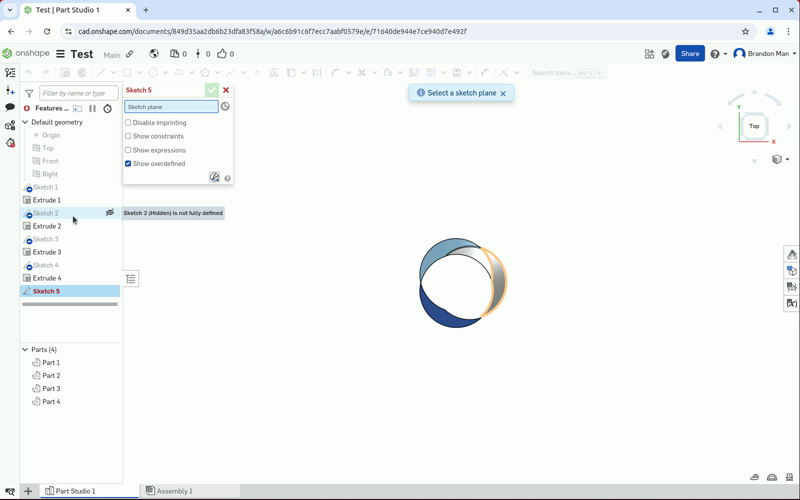
scroll(3)
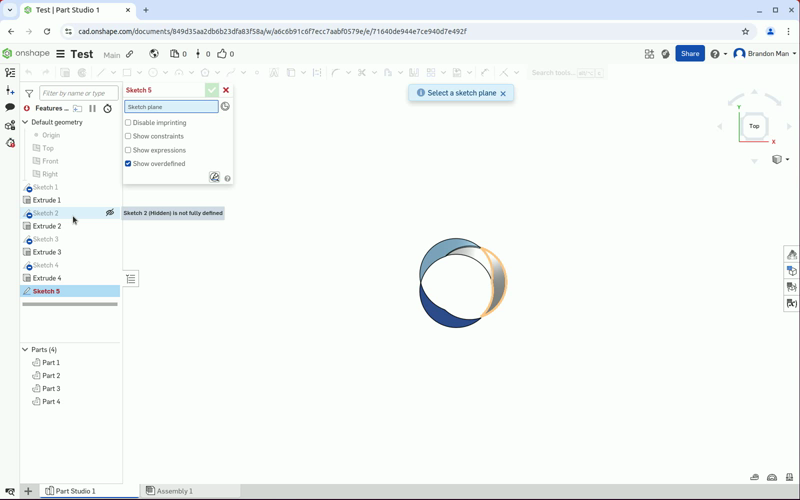
mouse_move(73, 150)
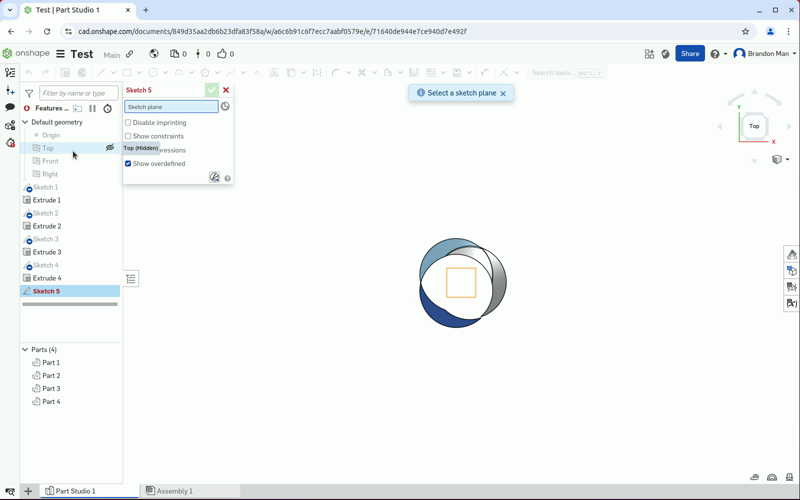
click(73, 150)
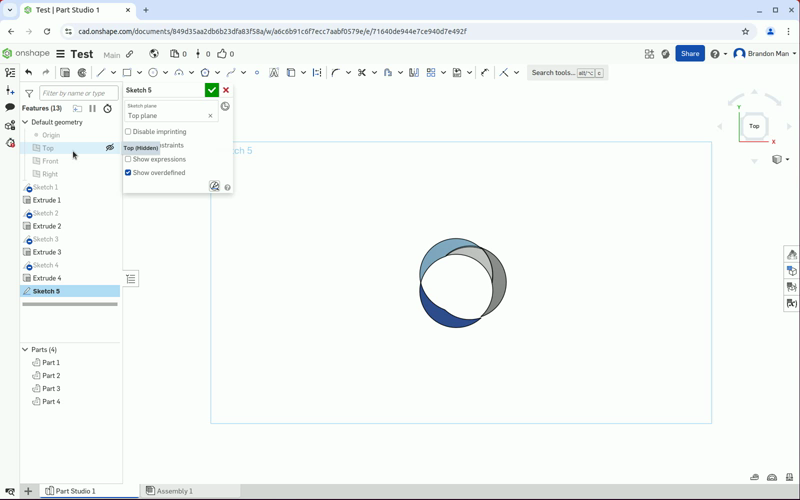
mouse_move(73, 352)
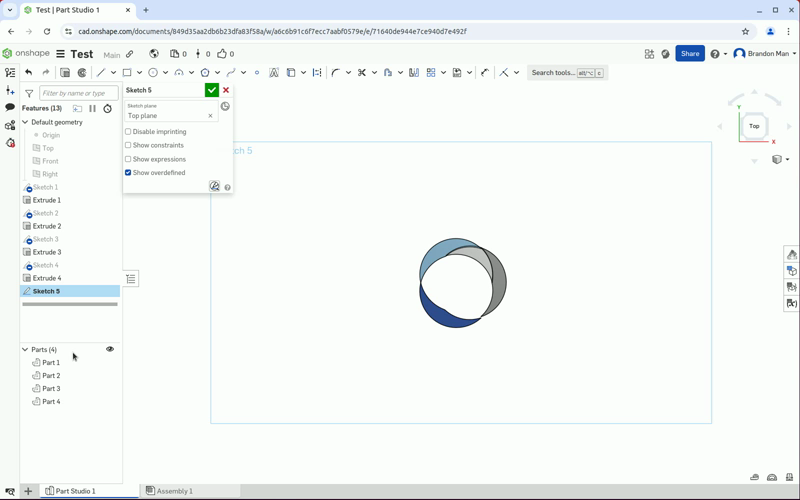
key(y)
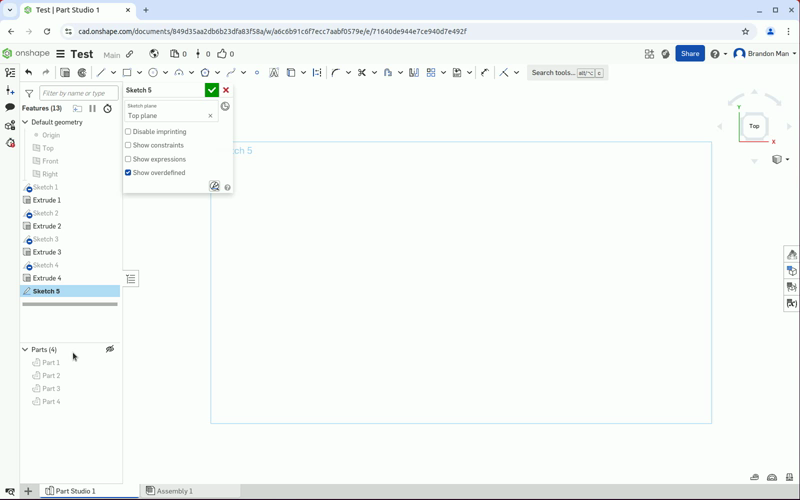
key(a)
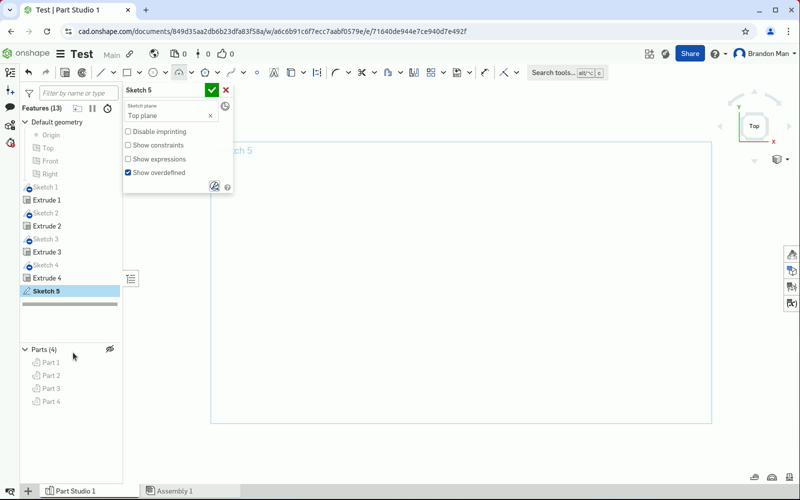
key_down(shift)
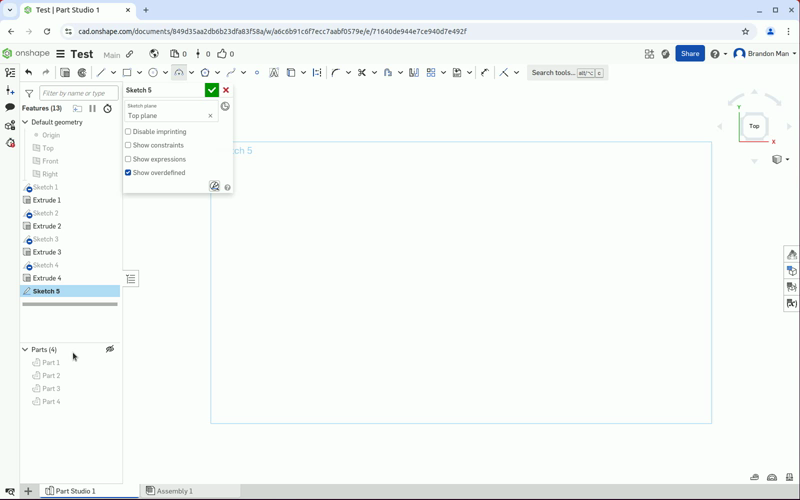
mouse_move(445, 308)
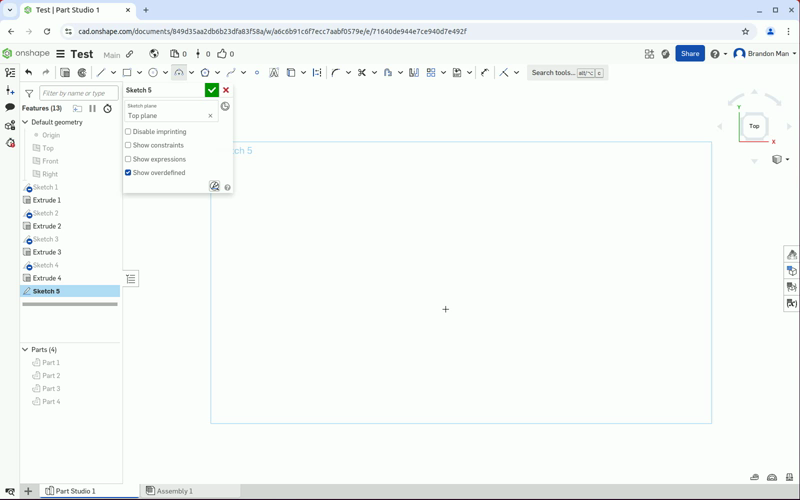
click(445, 308)
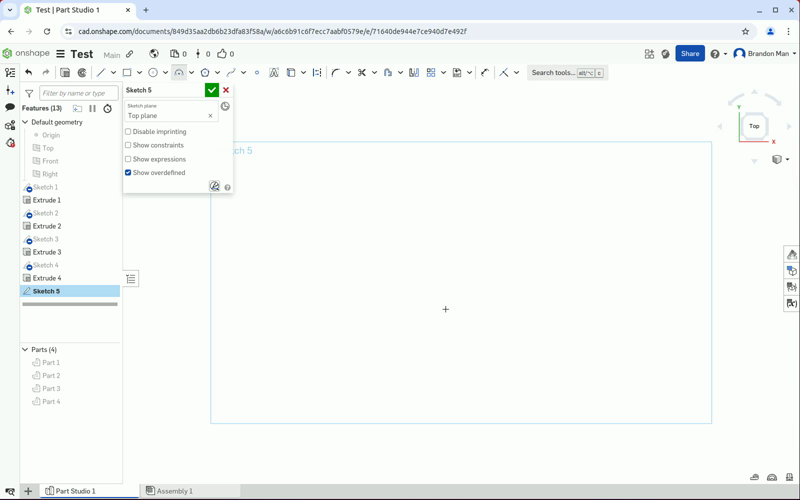
key_up(shift)
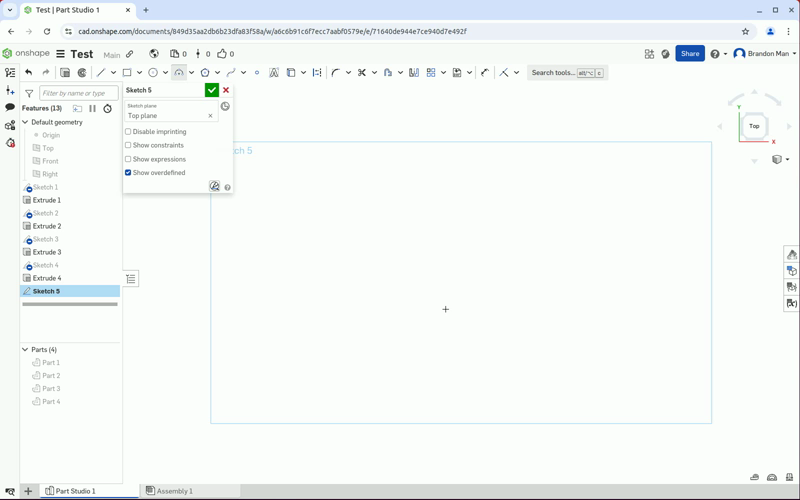
key_down(shift)
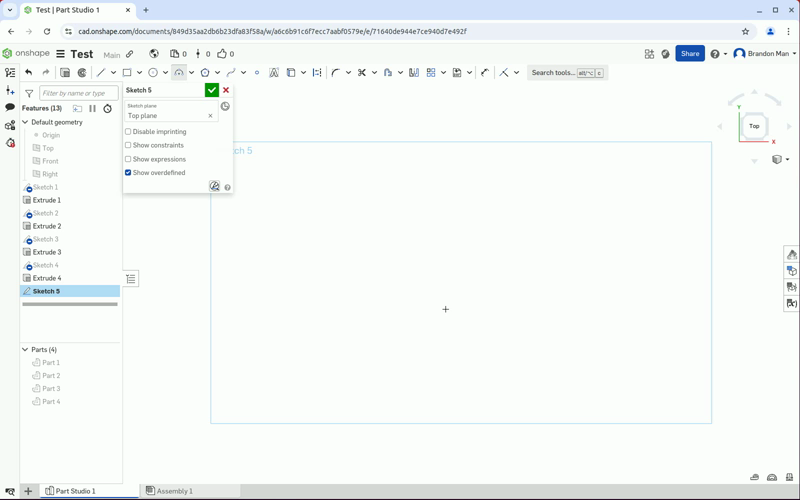
mouse_move(492, 282)
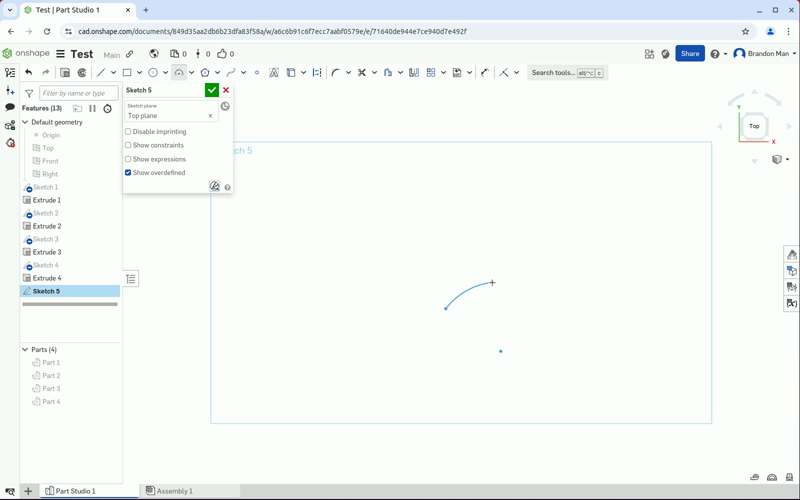
click(492, 282)
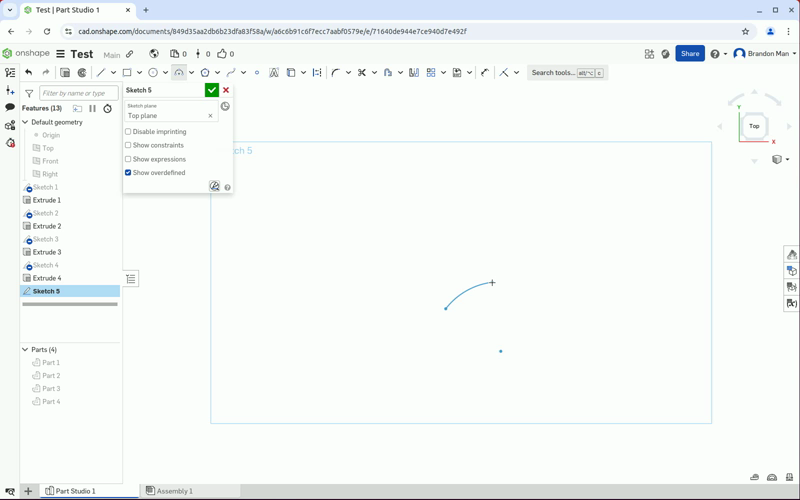
mouse_move(474, 305)
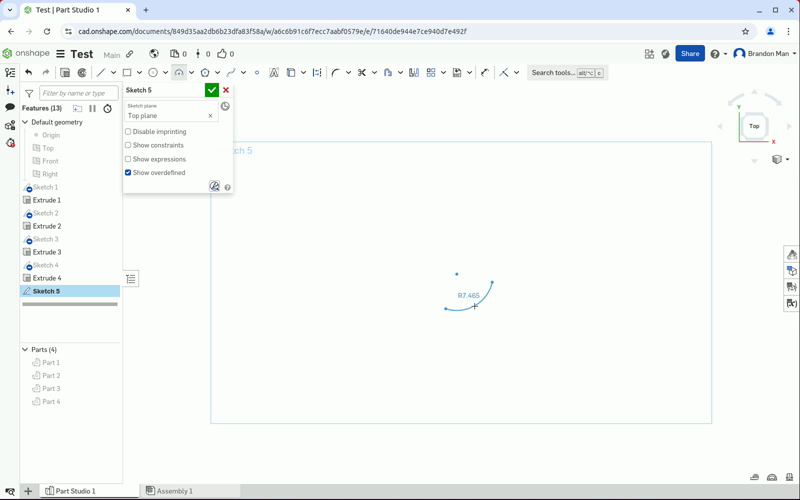
click(474, 305)
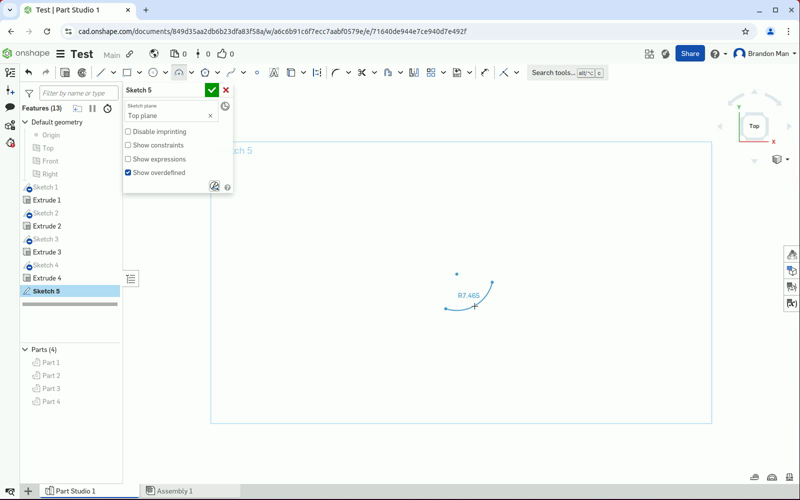
key_up(shift)
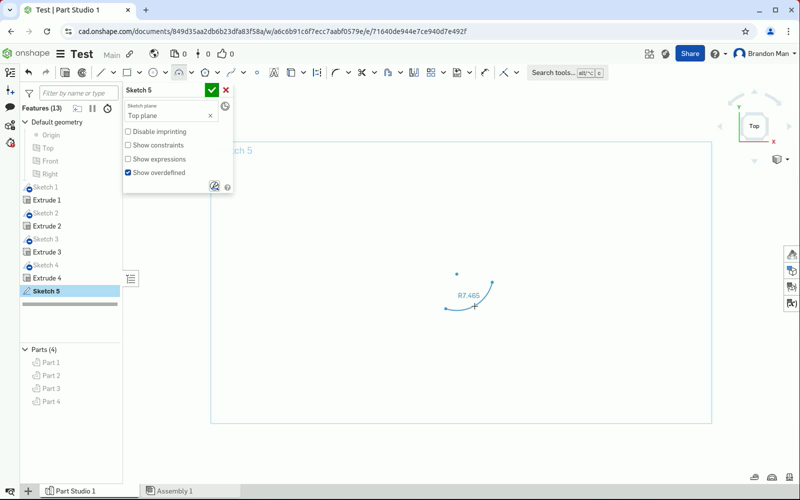
mouse_move(492, 282)
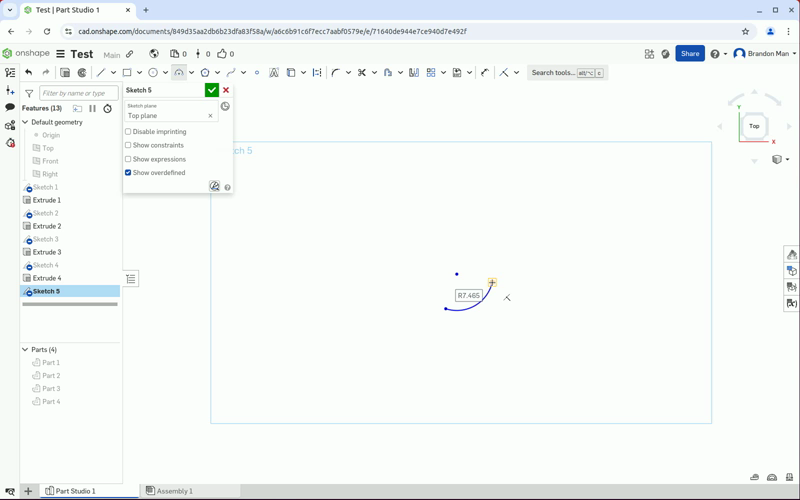
click(492, 282)
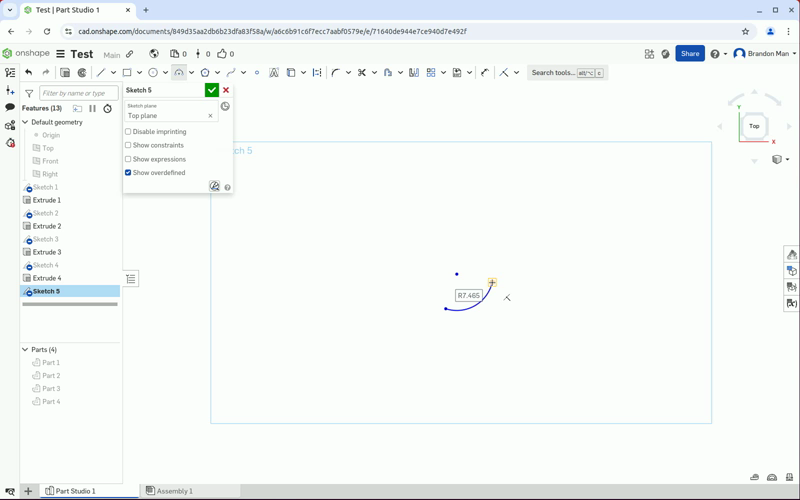
key_down(shift)
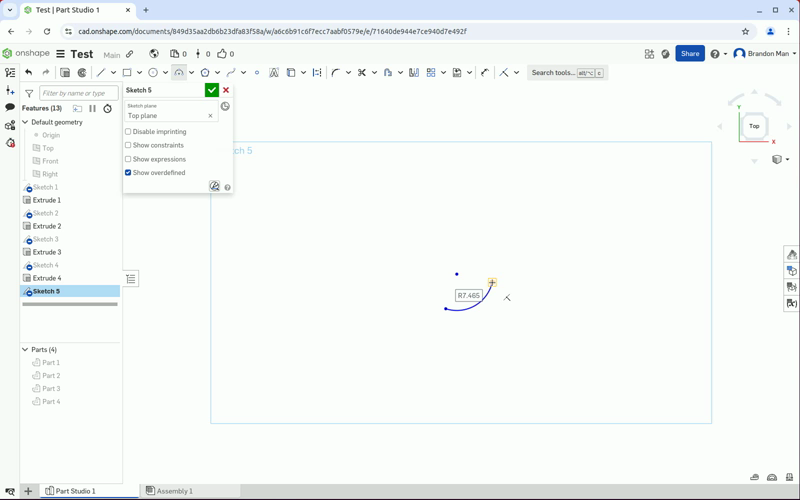
mouse_move(446, 255)
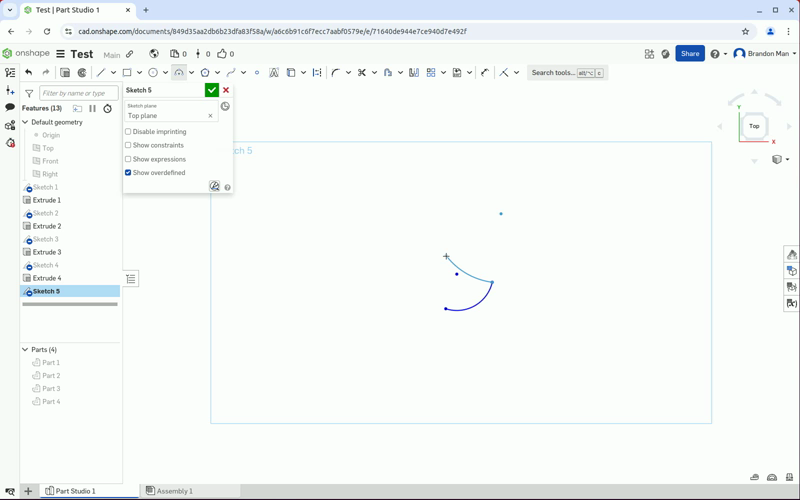
click(446, 255)
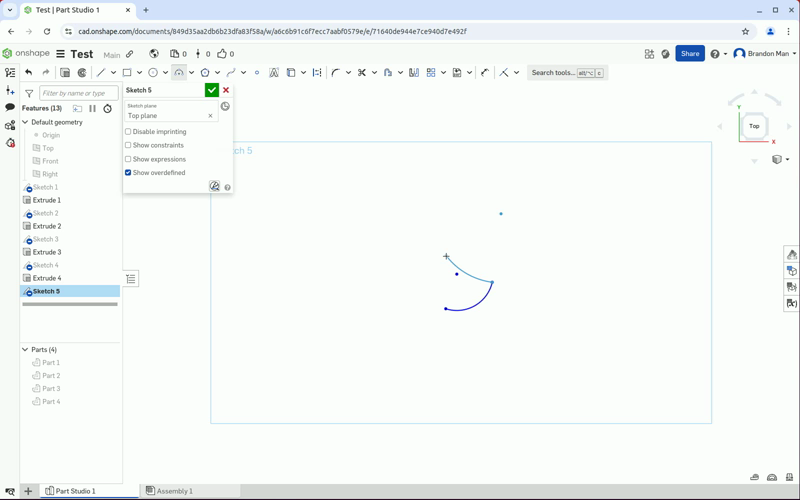
mouse_move(474, 259)
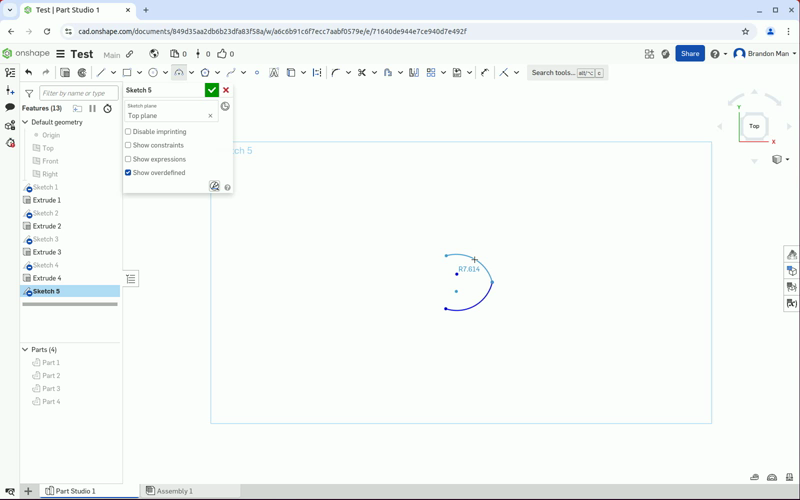
click(474, 259)
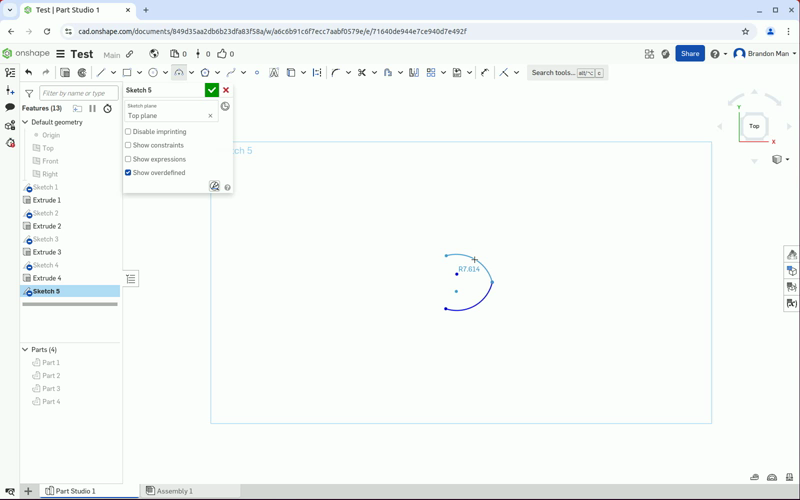
key_up(shift)
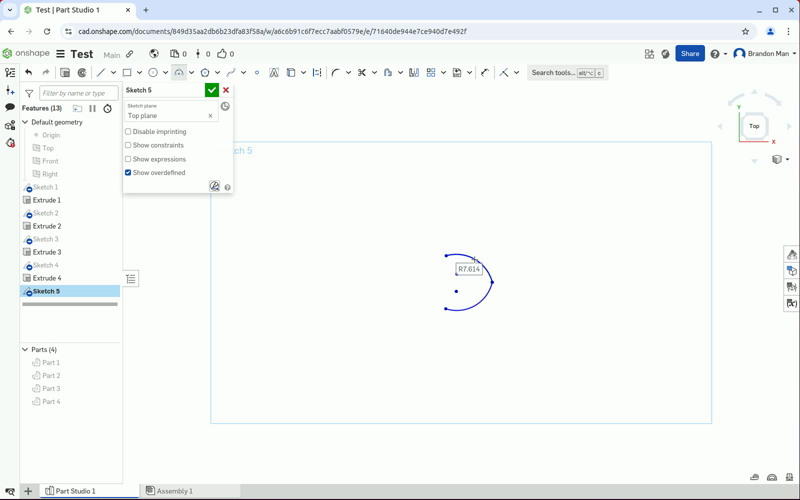
mouse_move(446, 255)
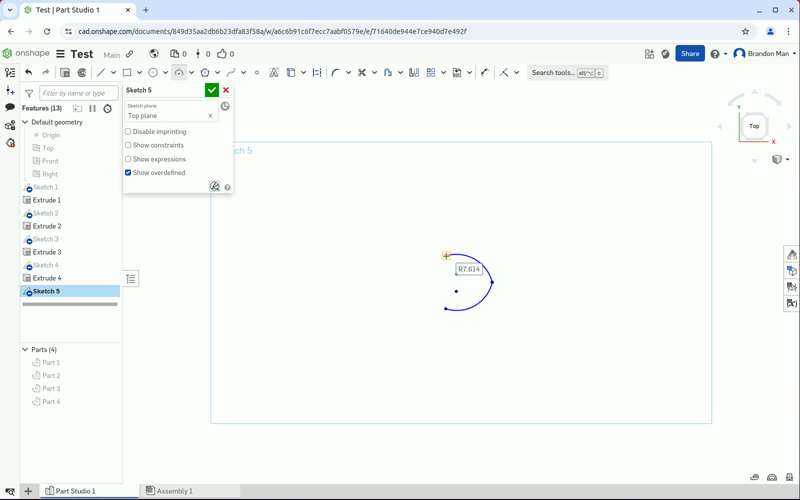
click(446, 255)
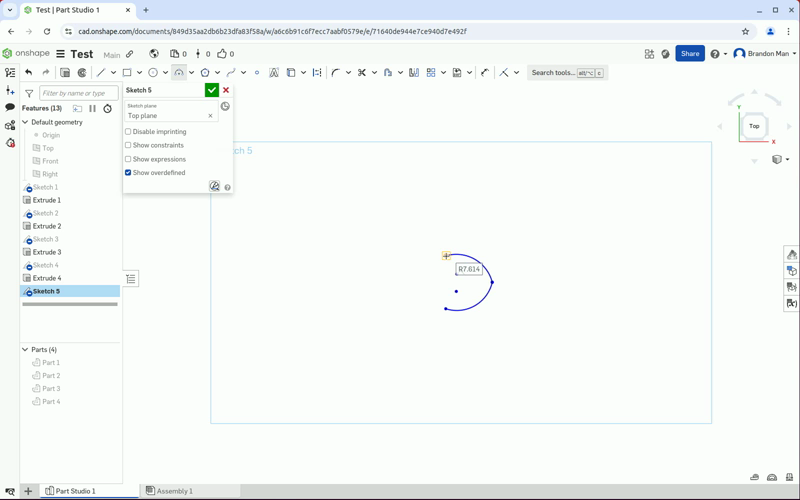
mouse_move(445, 308)
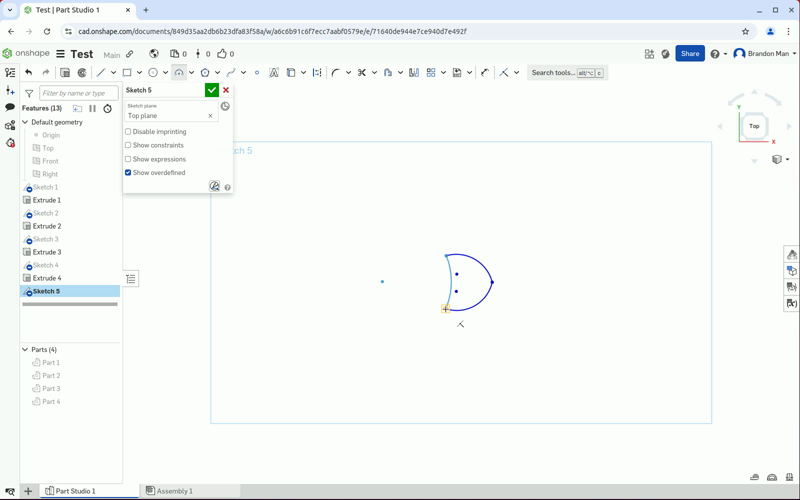
click(445, 308)
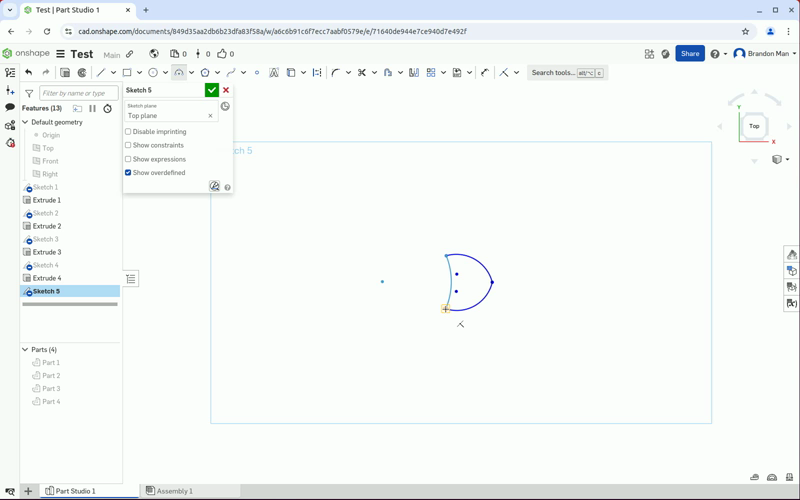
key_down(shift)
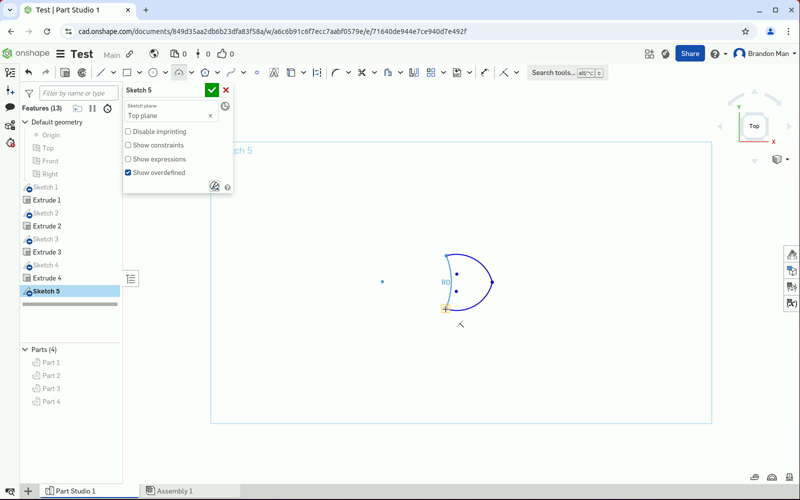
mouse_move(434, 282)
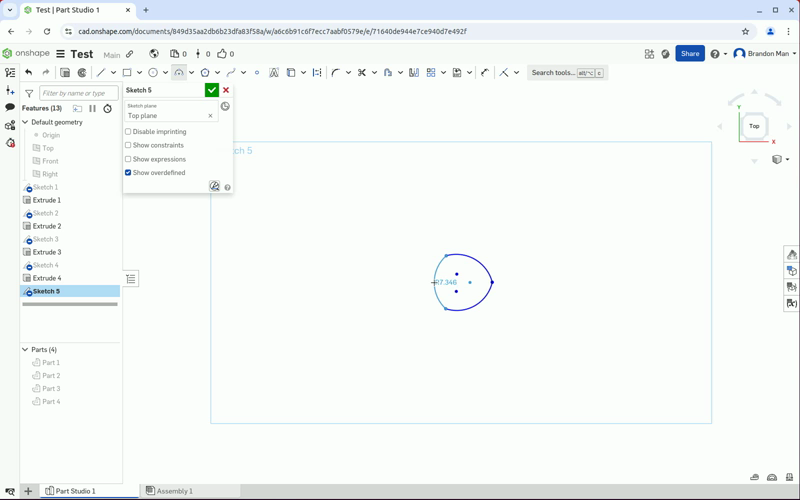
click(434, 282)
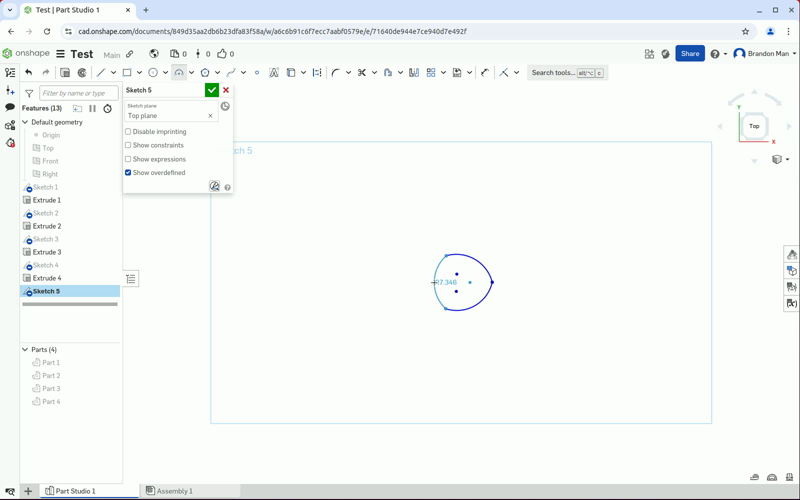
key_up(shift)
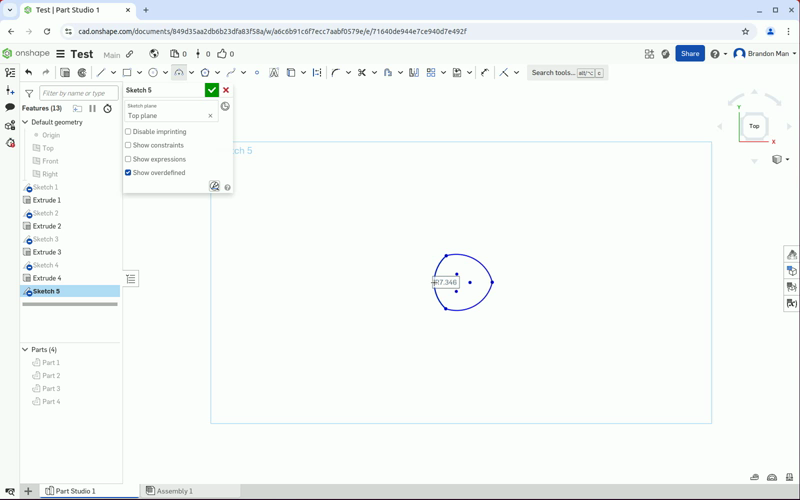
key(esc)
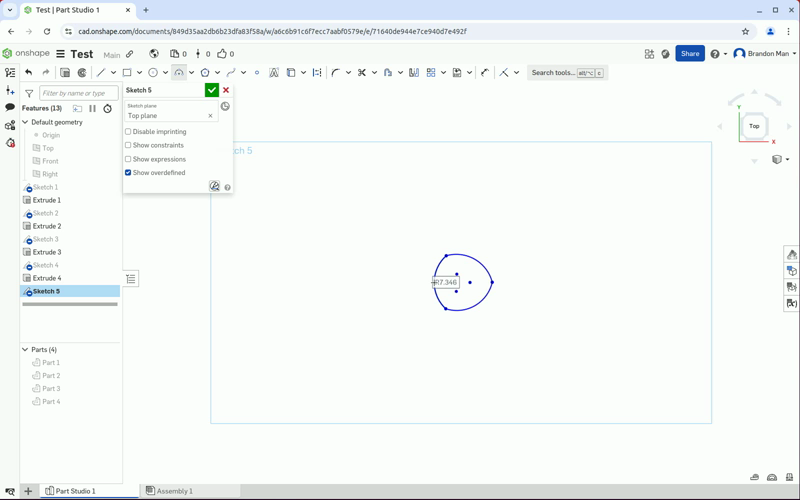
mouse_move(447, 297)
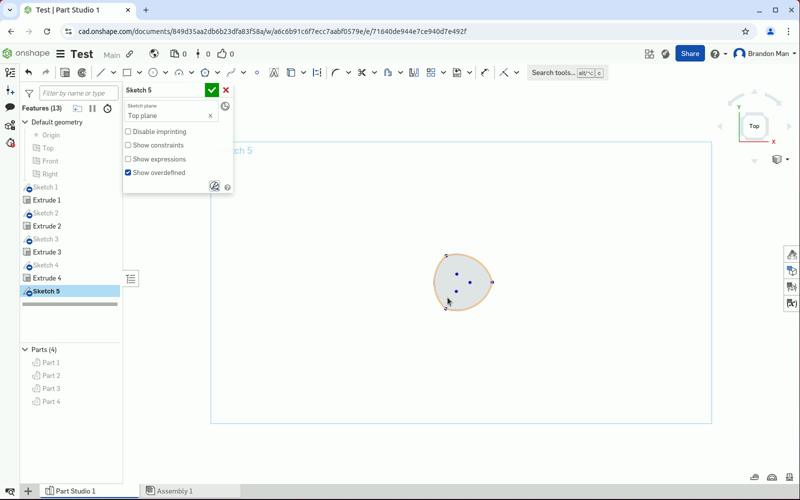
click(447, 297)
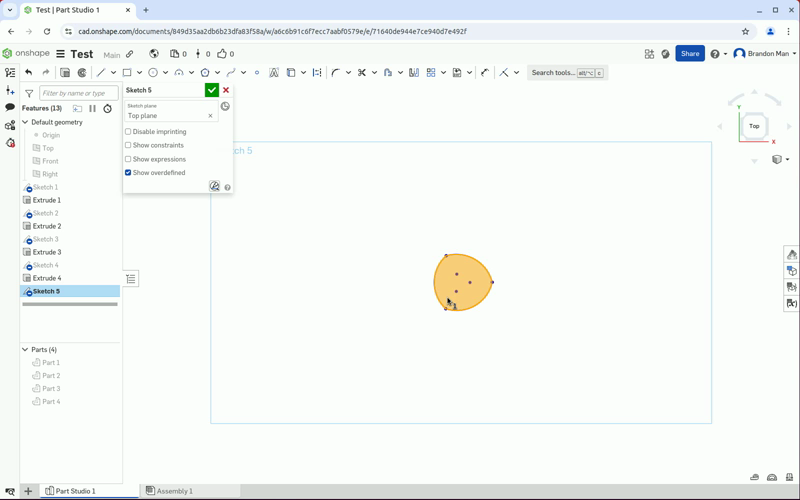
mouse_move(73, 352)
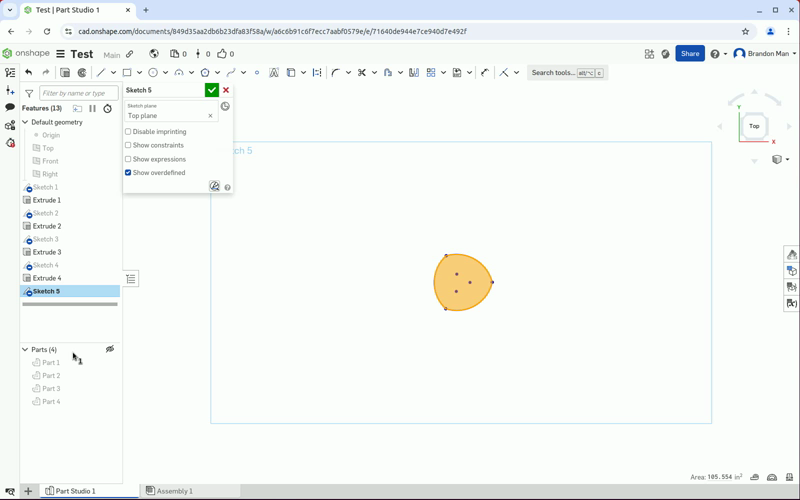
key(shift+y)
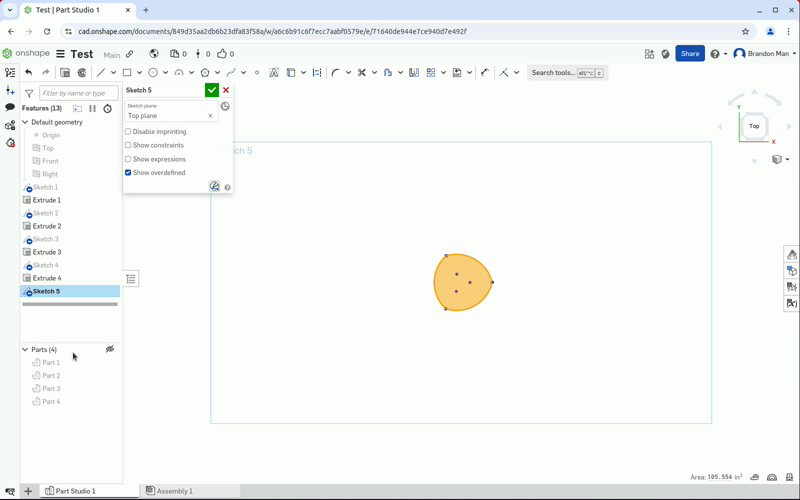
key(shift+e)
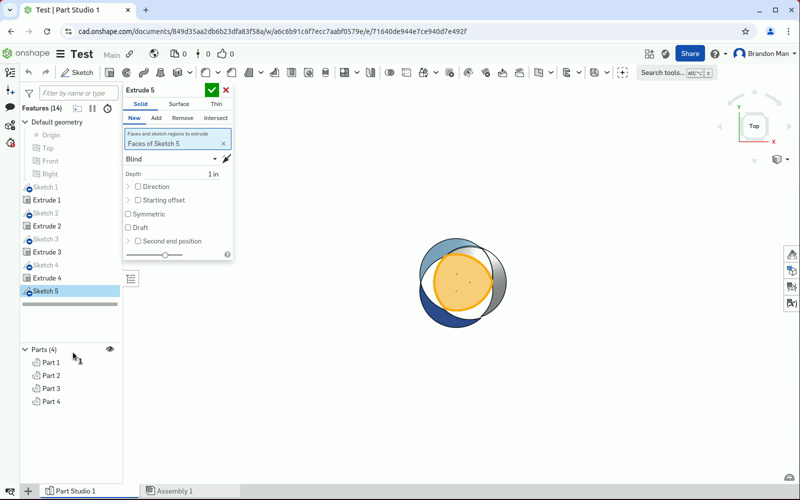
mouse_move(143, 106)
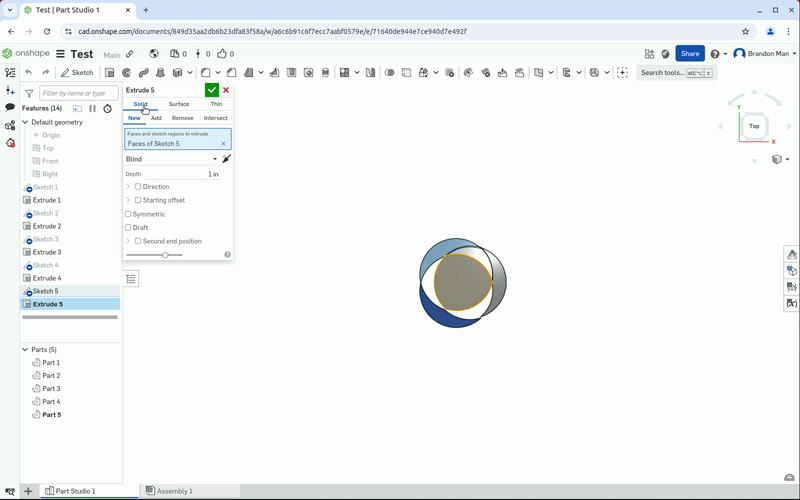
click(143, 106)
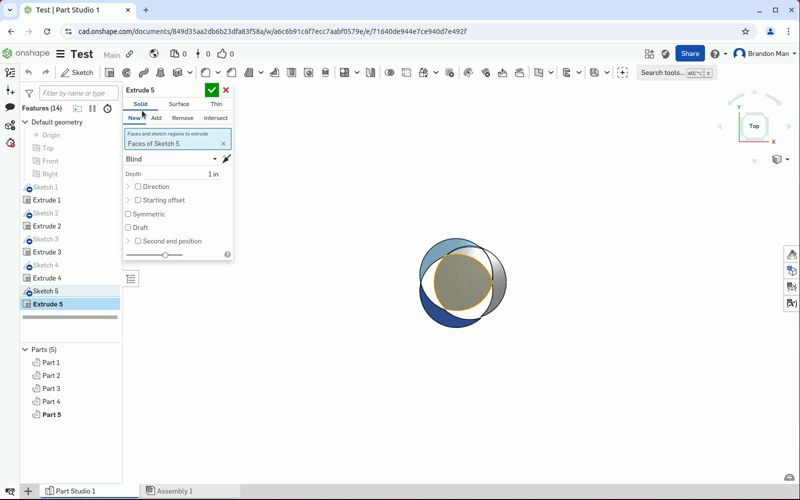
mouse_move(137, 120)
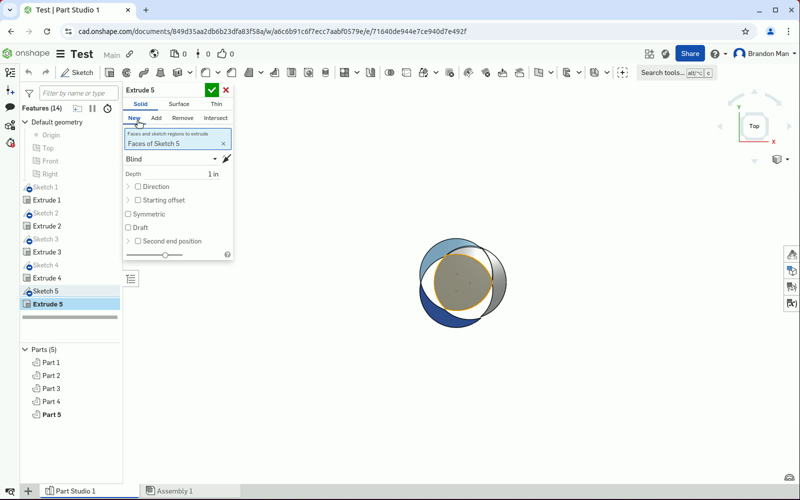
click(137, 120)
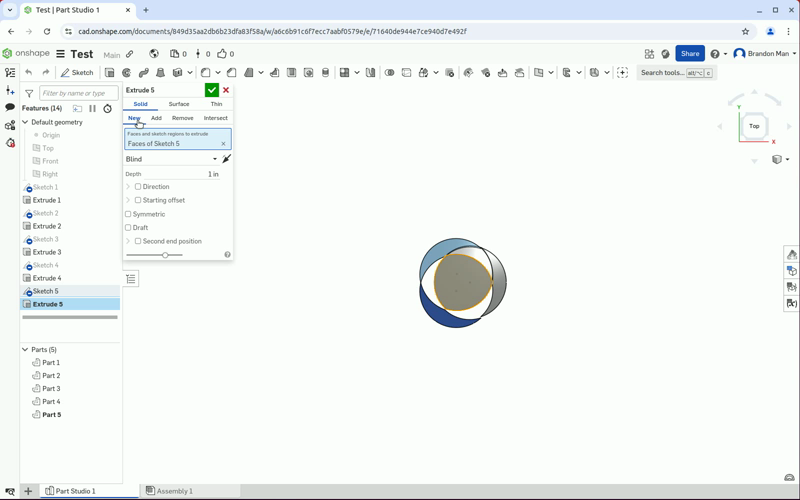
key(tab, 4)
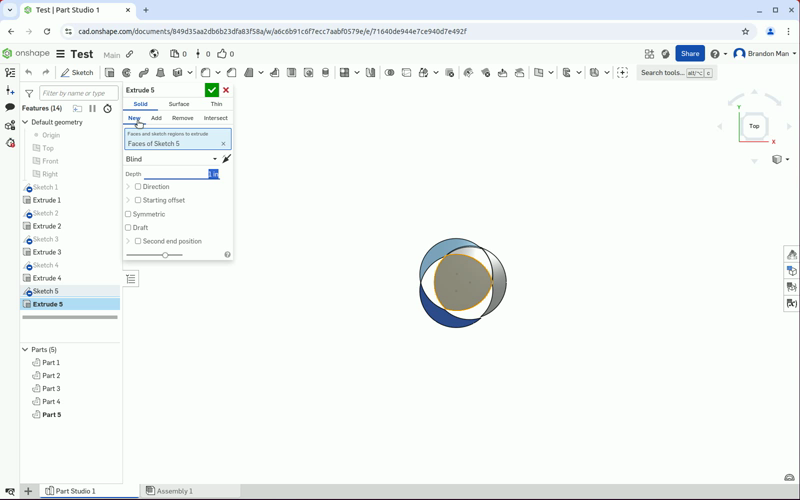
text(23.108)
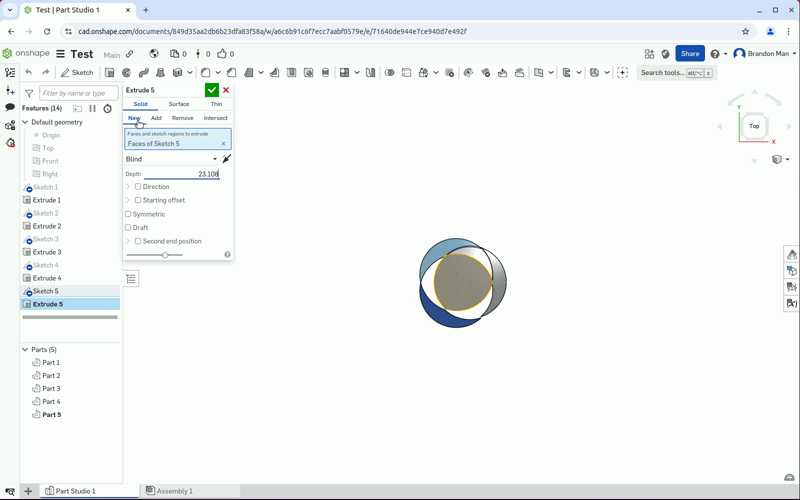
key(enter)
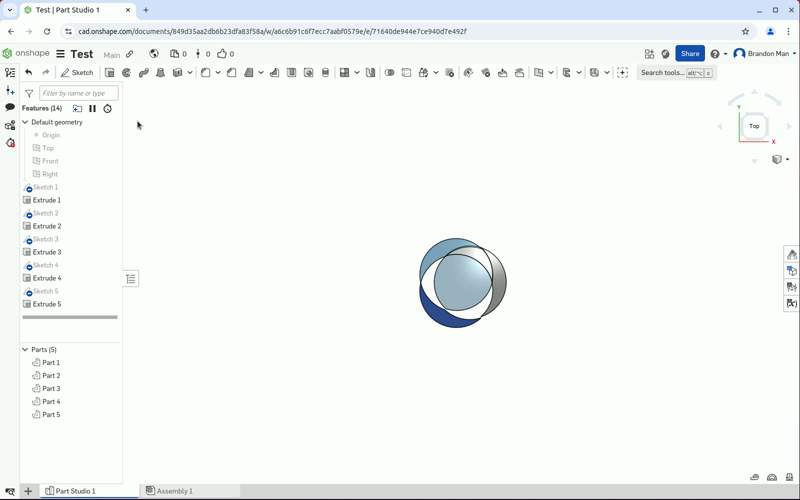
key(shift+h)
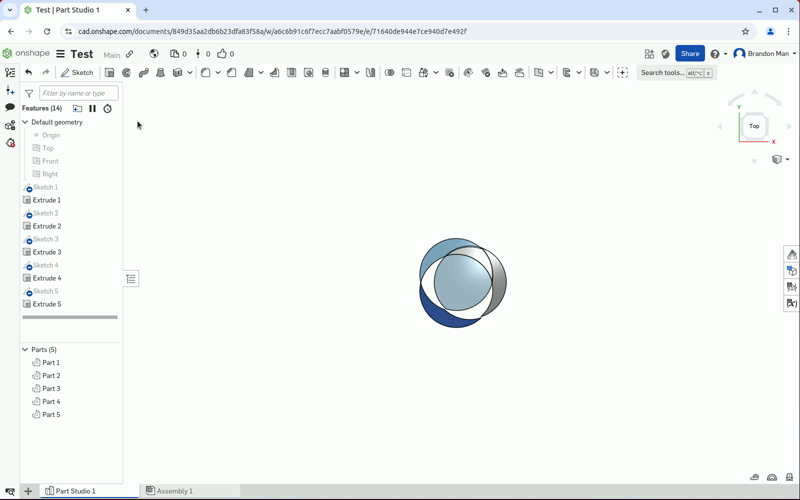
key(shift+h)
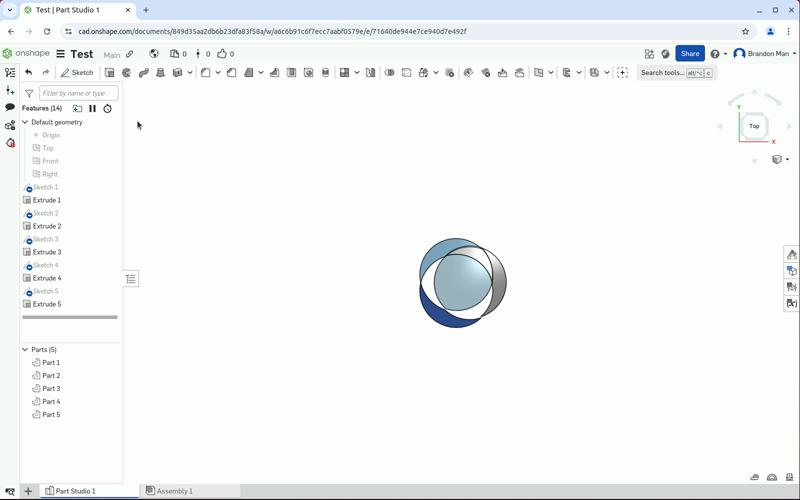
mouse_move(73, 189)
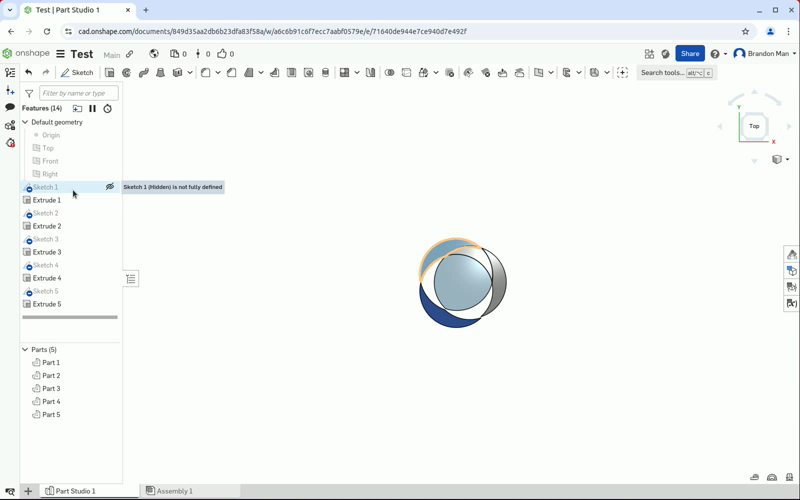
click(73, 189)
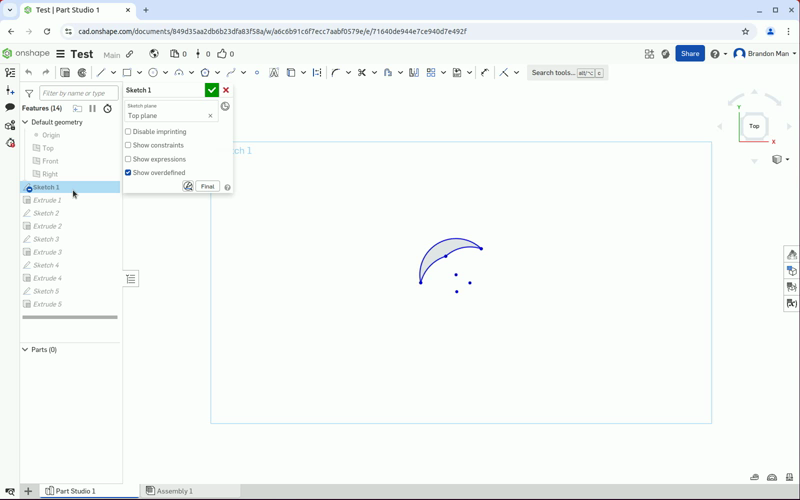
mouse_move(229, 92)
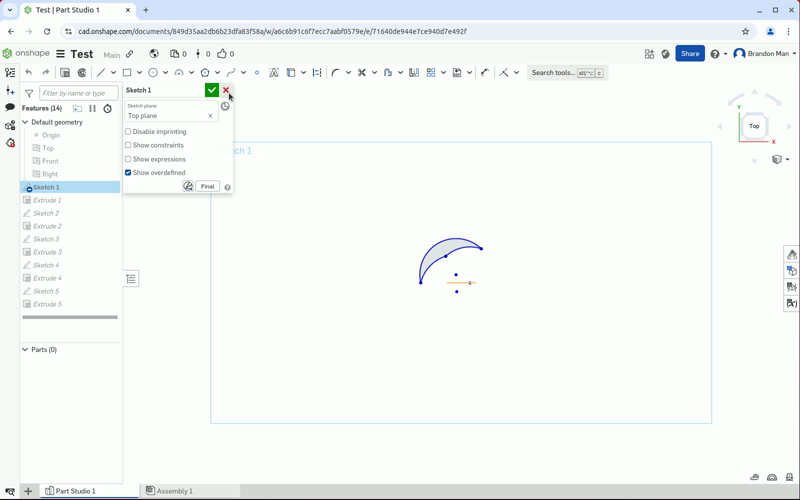
click(229, 92)
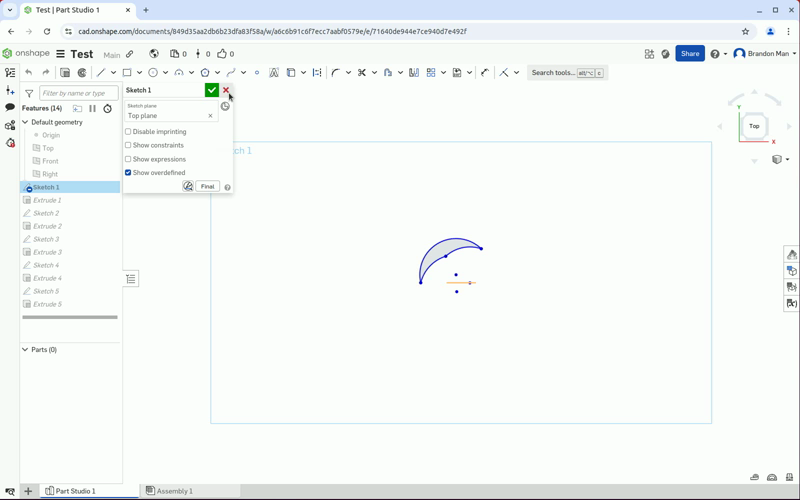
key(shift+s)
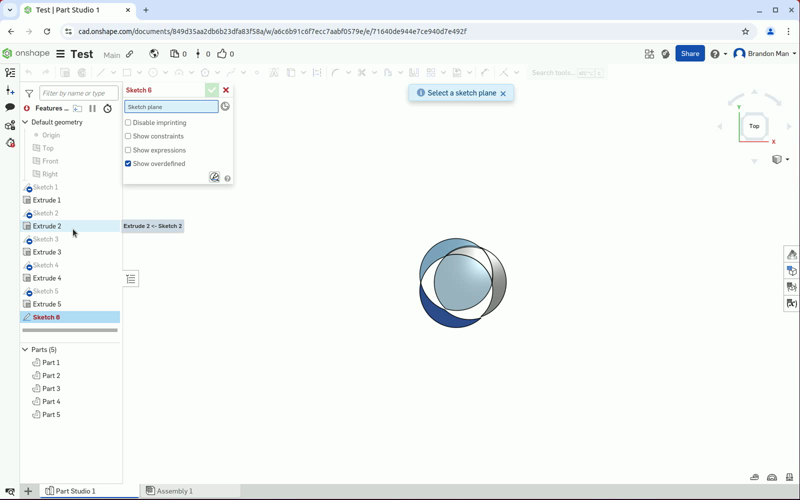
scroll(3)
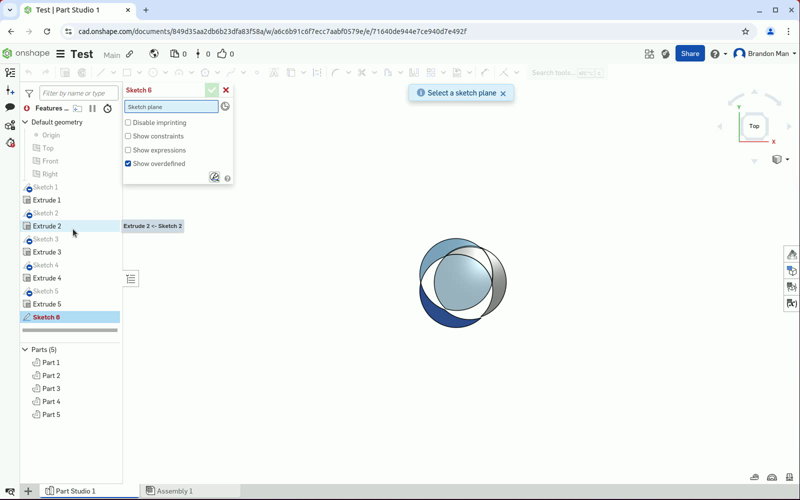
mouse_move(73, 150)
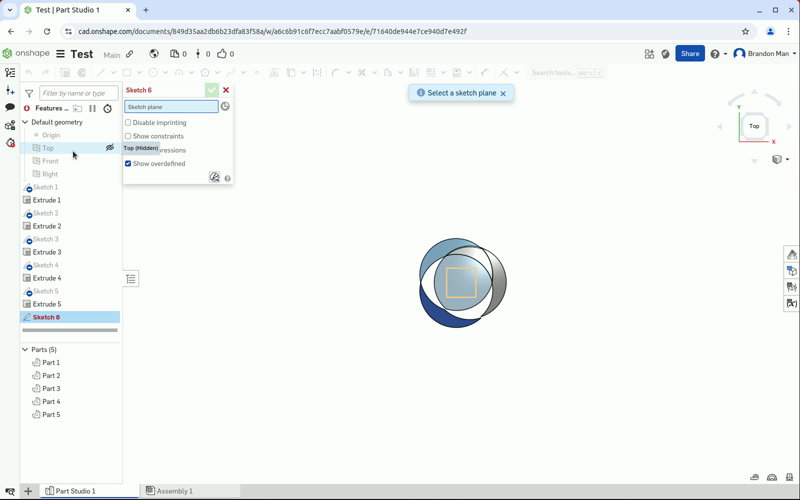
click(73, 150)
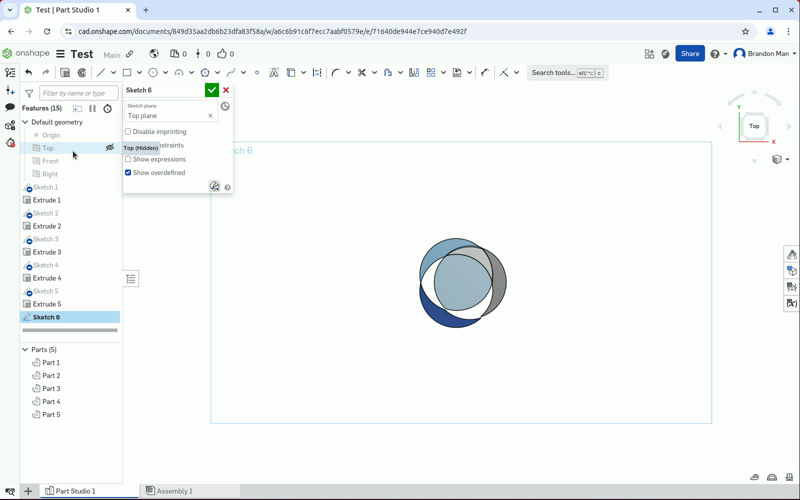
mouse_move(73, 352)
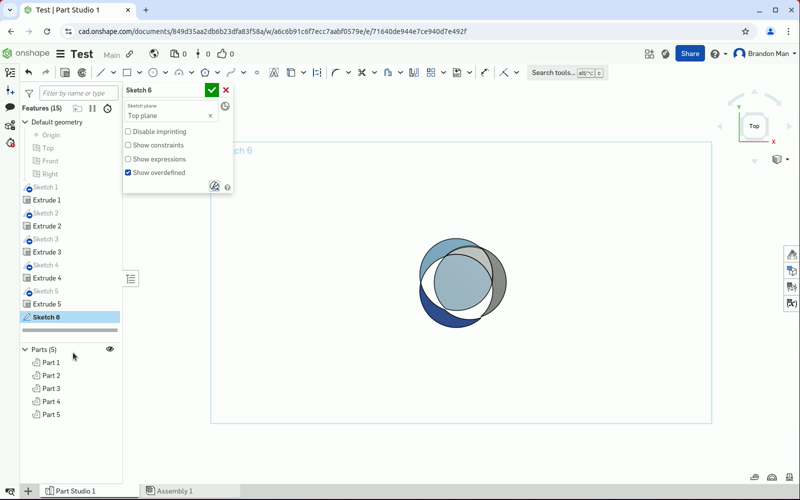
key(y)
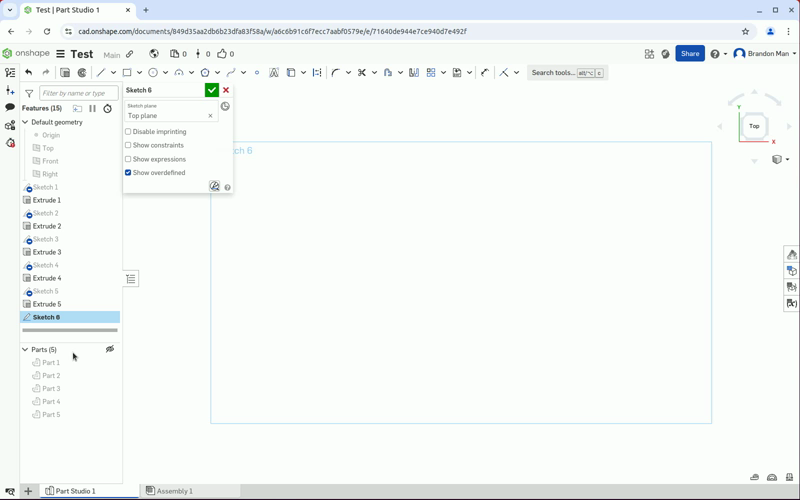
key(a)
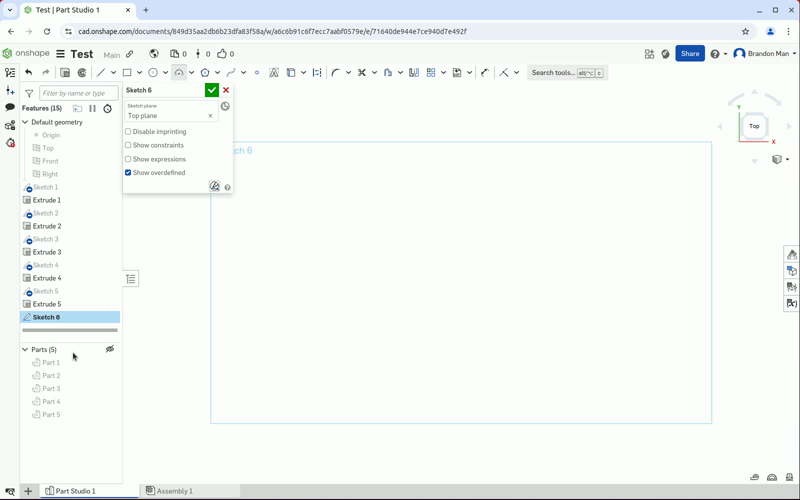
key_down(shift)
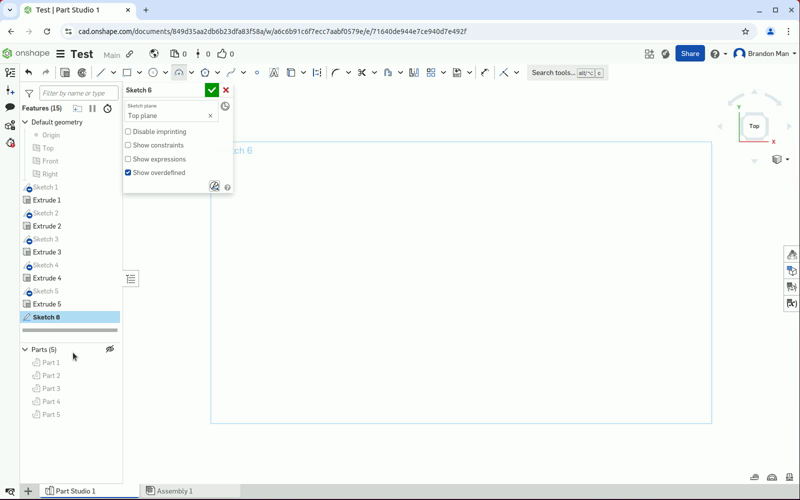
mouse_move(420, 282)
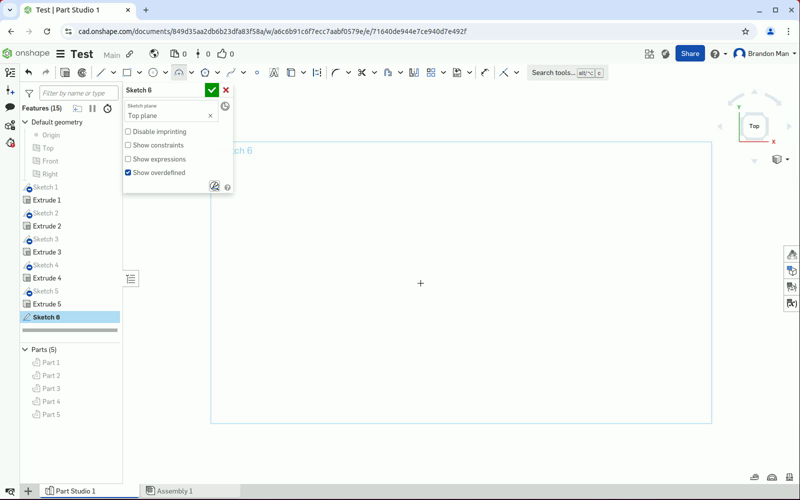
click(420, 282)
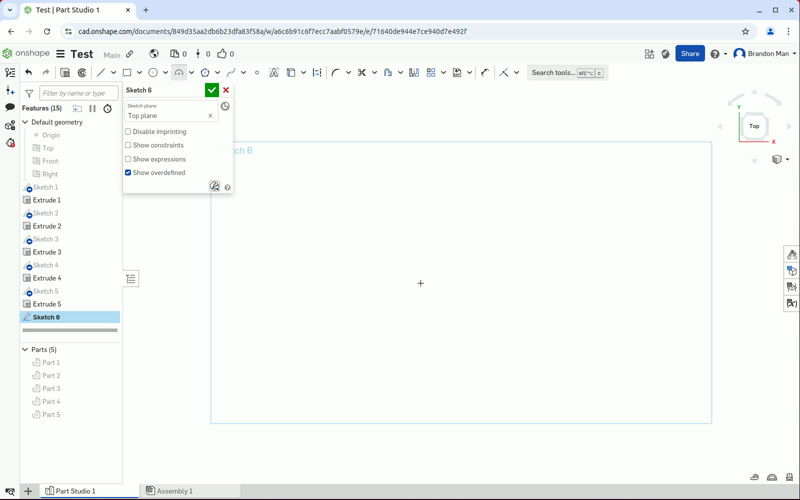
key_up(shift)
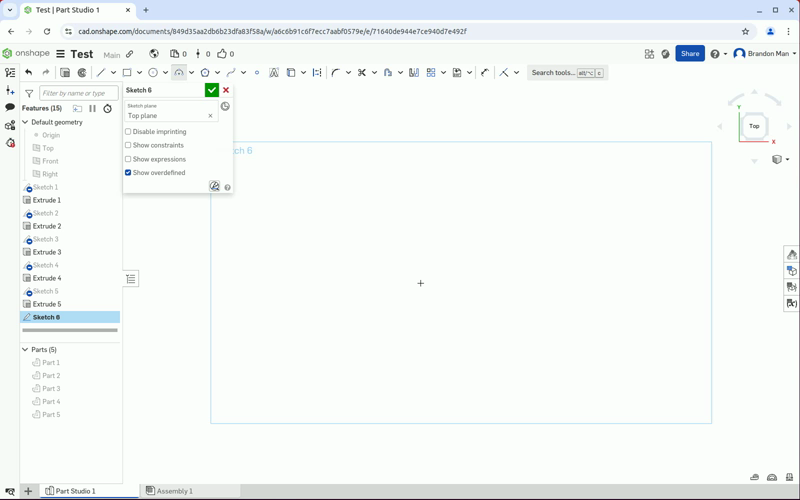
key_down(shift)
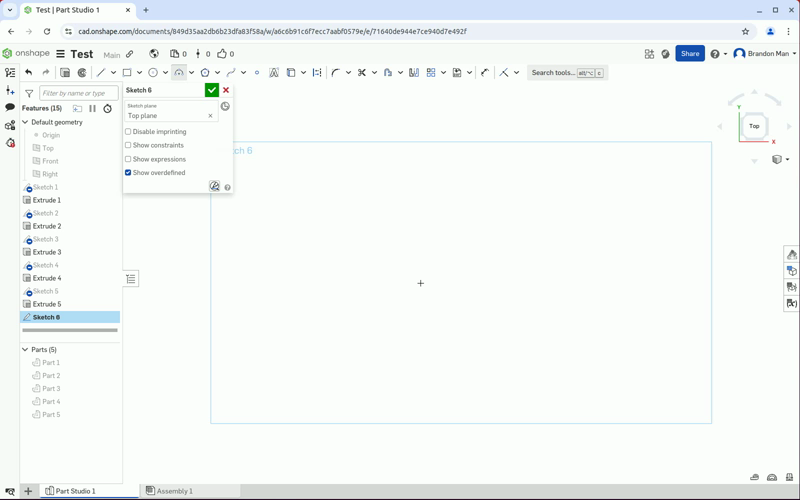
mouse_move(444, 309)
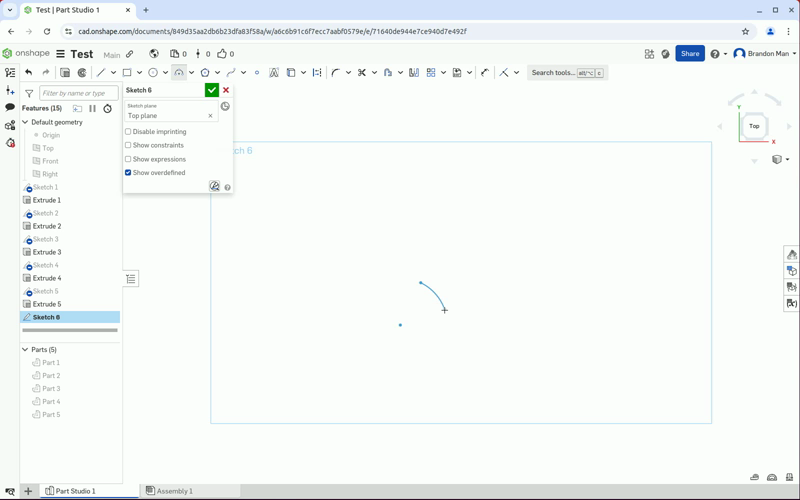
click(444, 309)
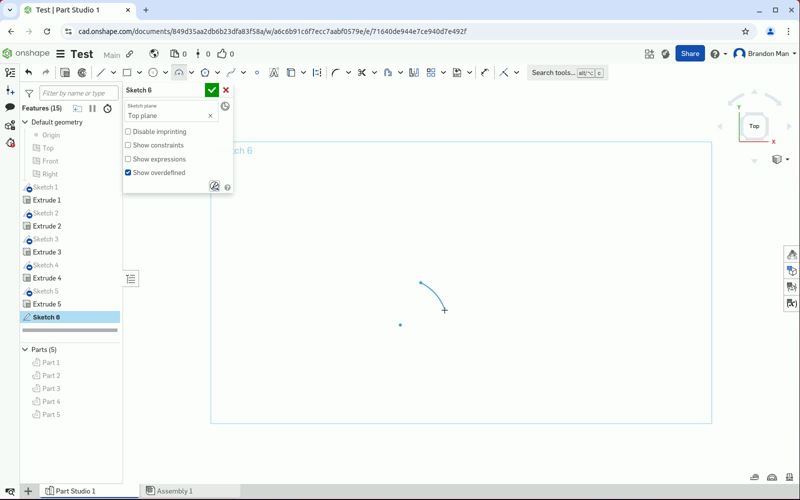
mouse_move(429, 299)
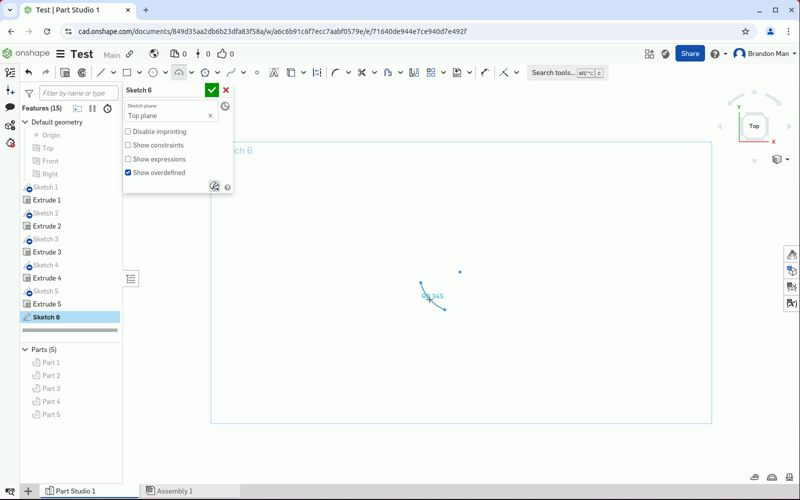
click(429, 299)
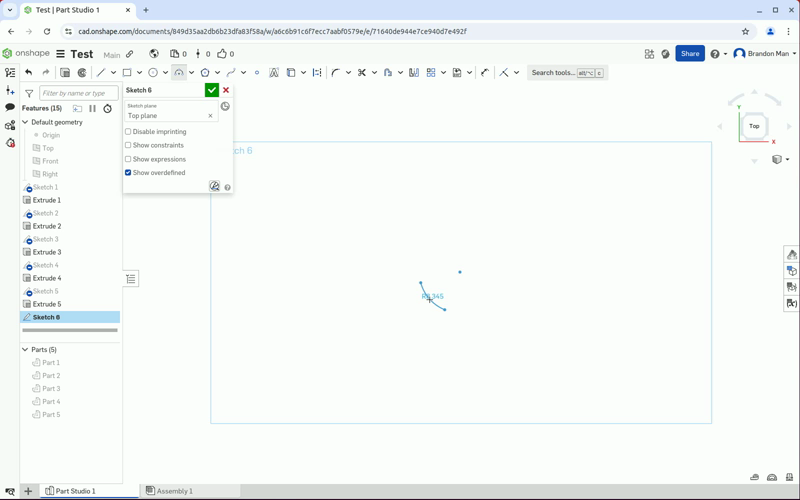
key_up(shift)
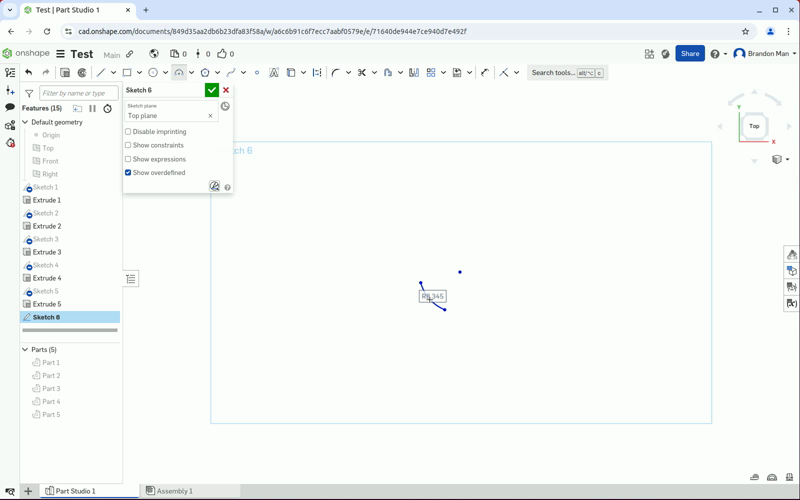
mouse_move(444, 309)
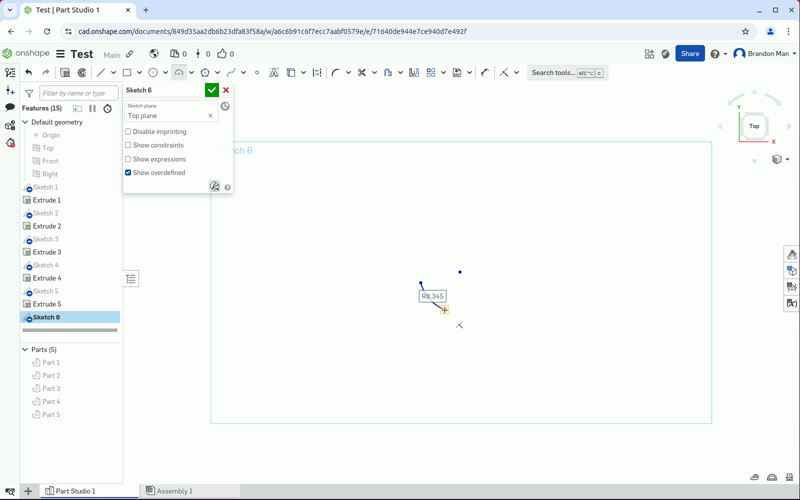
click(444, 309)
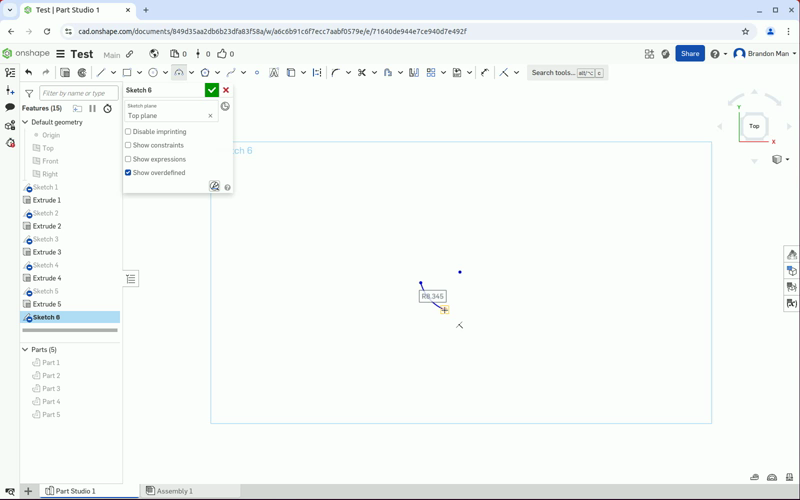
key_down(shift)
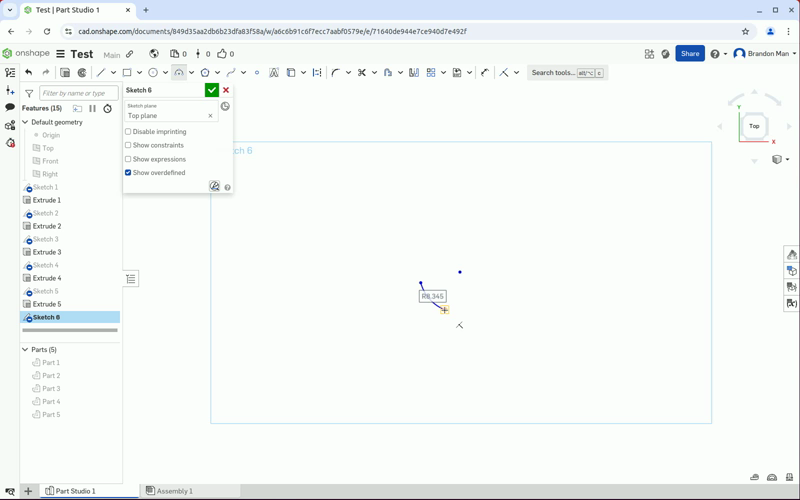
mouse_move(445, 256)
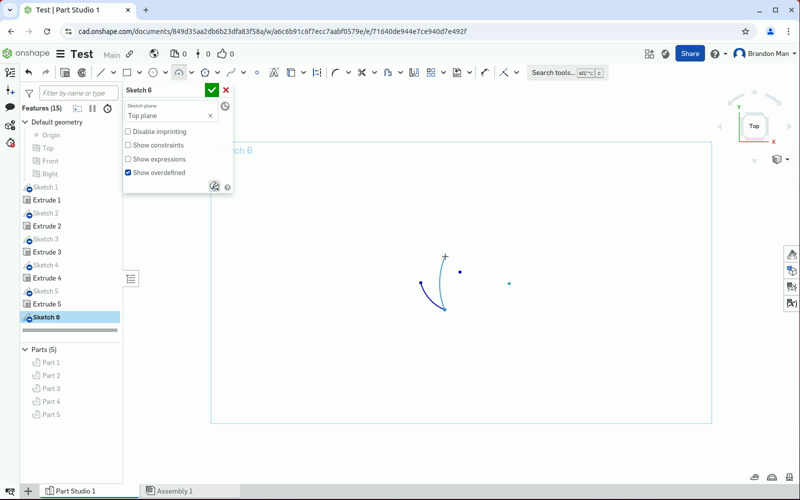
click(445, 256)
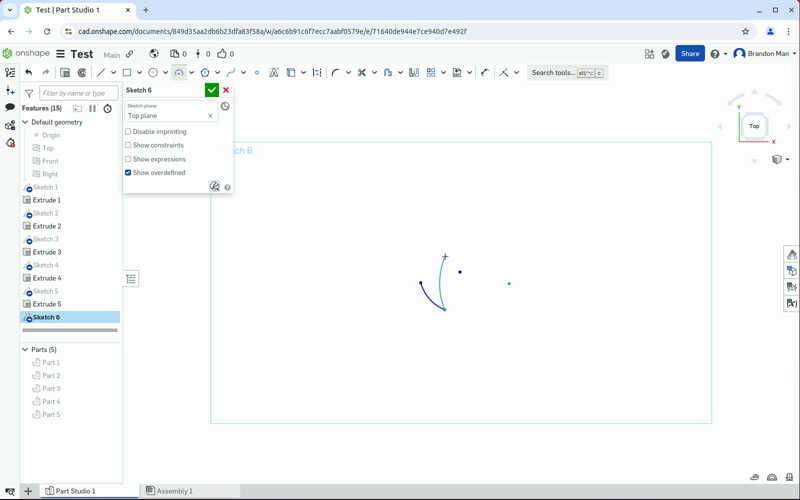
mouse_move(433, 282)
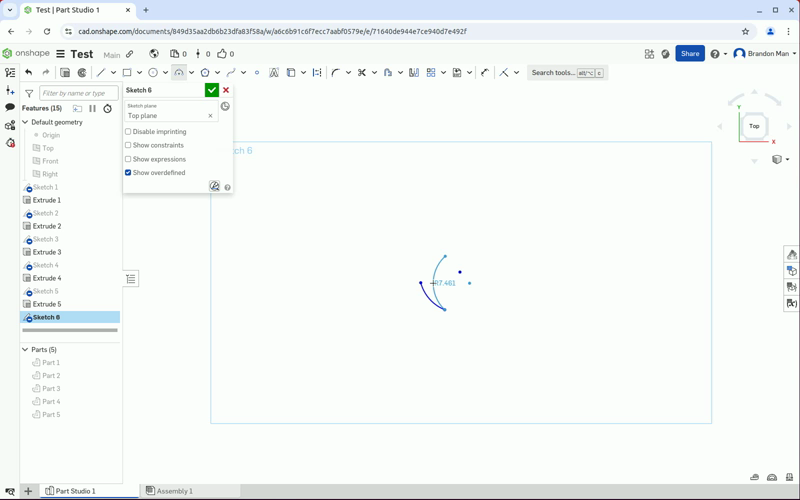
click(433, 282)
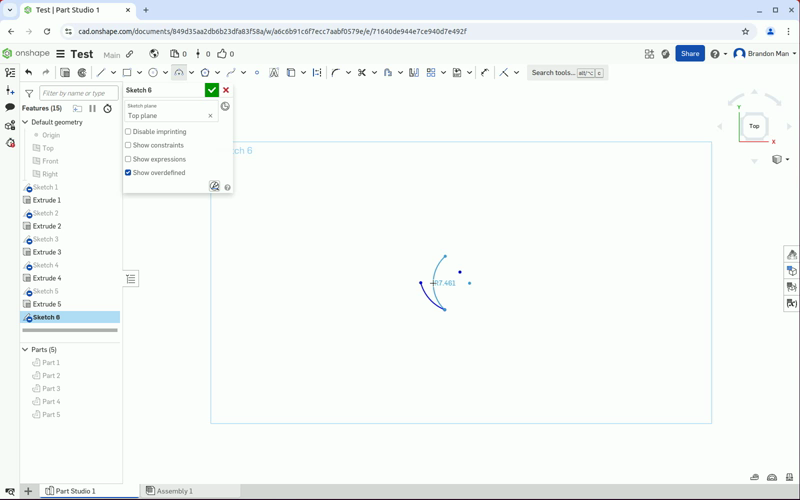
key_up(shift)
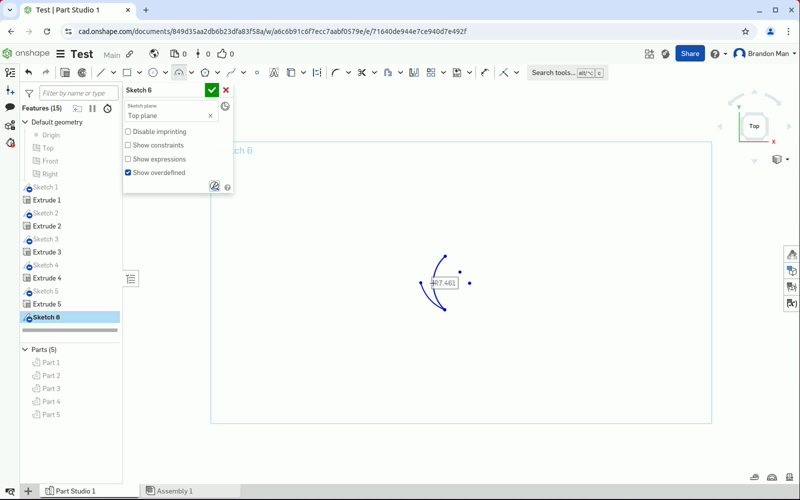
mouse_move(445, 256)
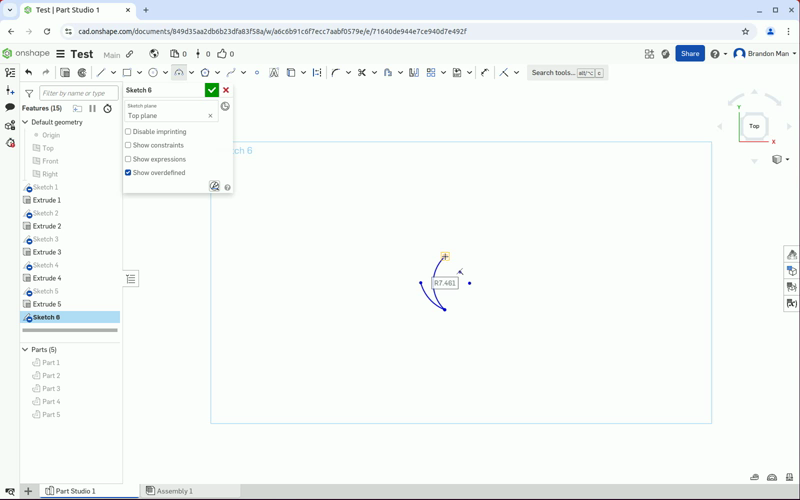
click(445, 256)
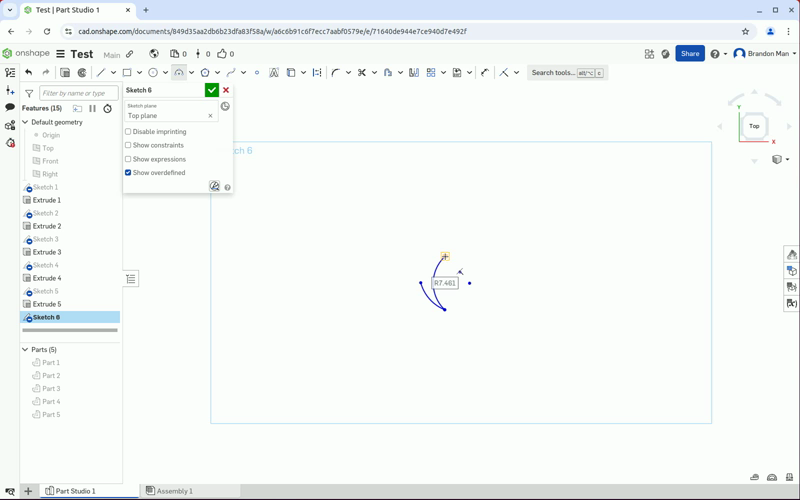
mouse_move(420, 282)
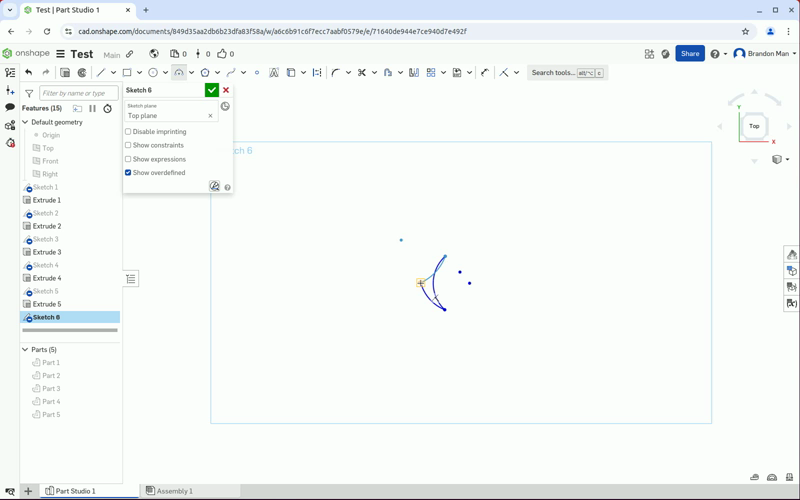
click(420, 282)
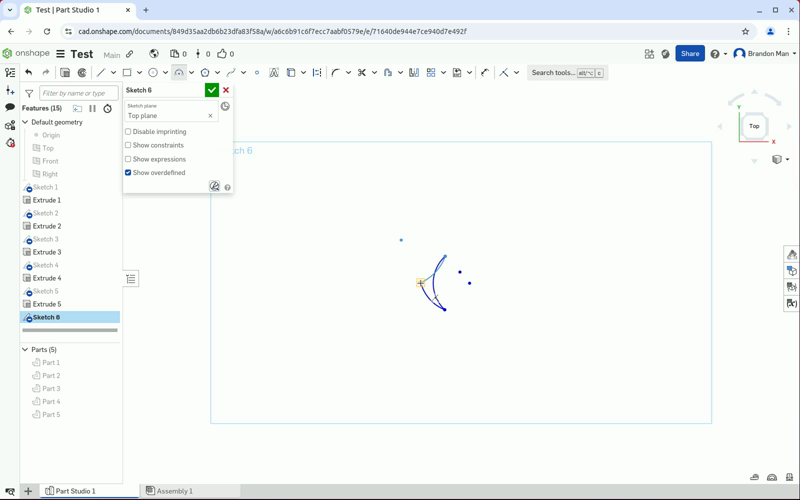
key_down(shift)
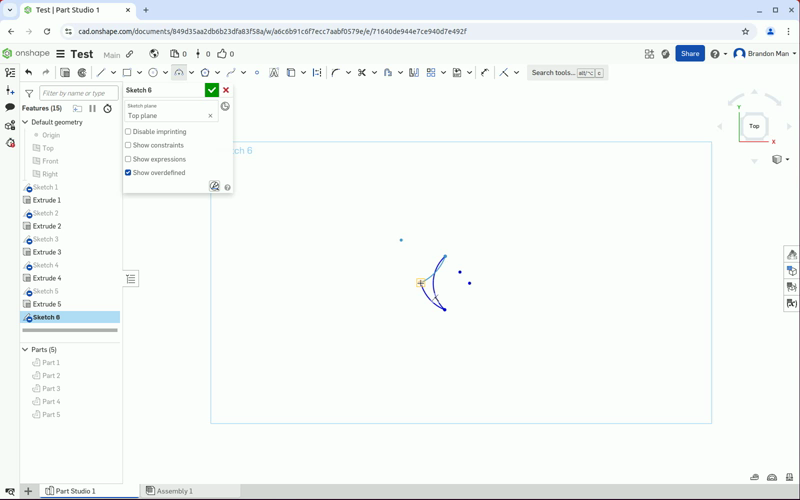
mouse_move(429, 266)
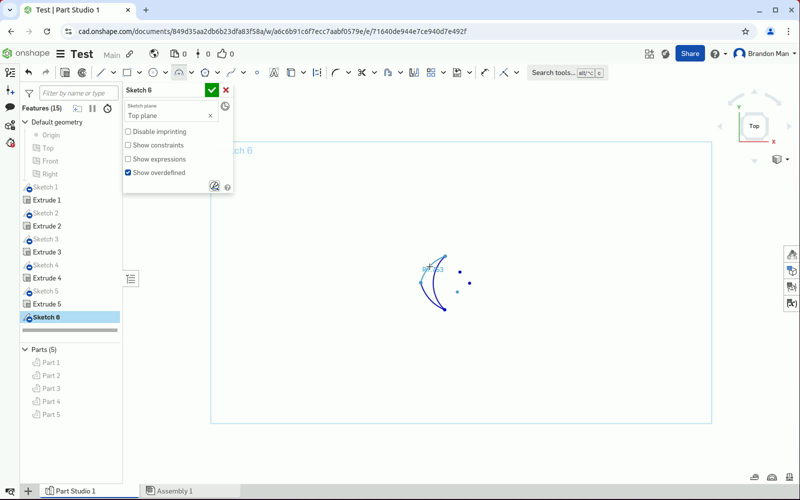
click(429, 266)
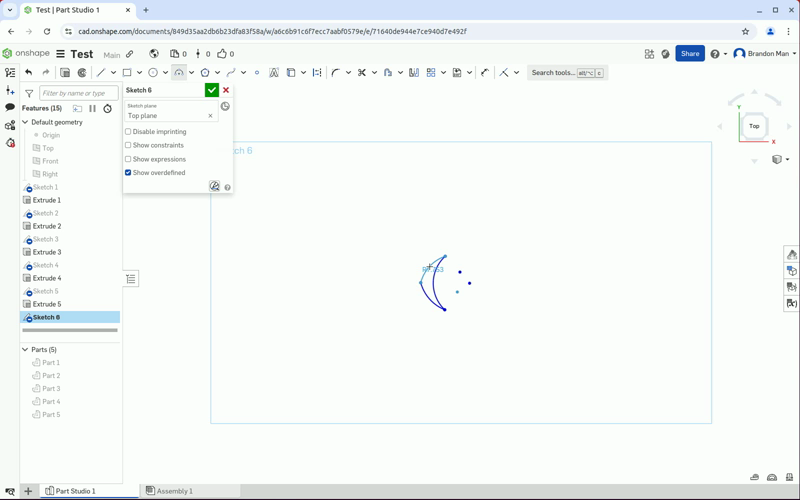
key_up(shift)
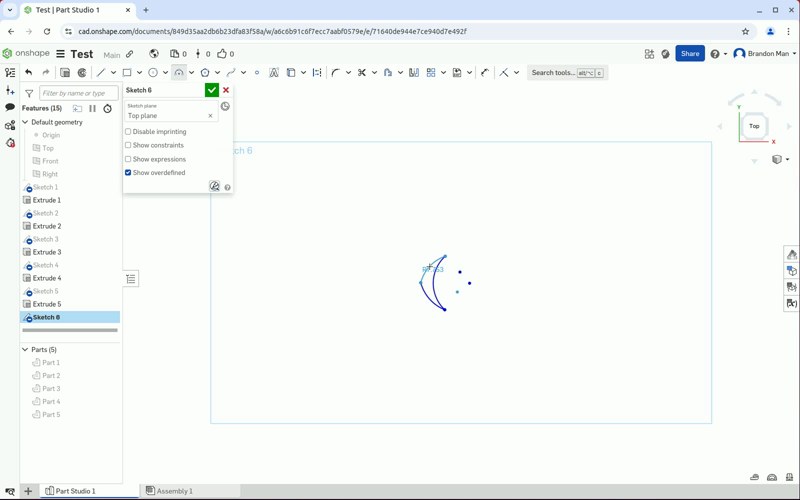
key(esc)
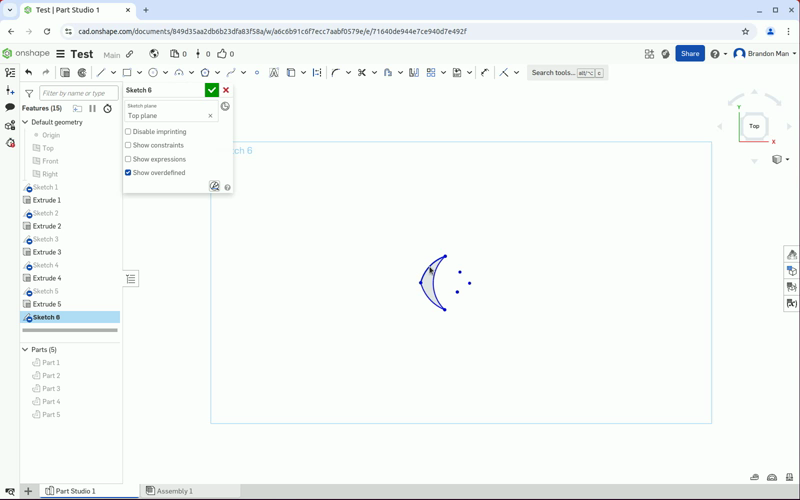
mouse_move(433, 271)
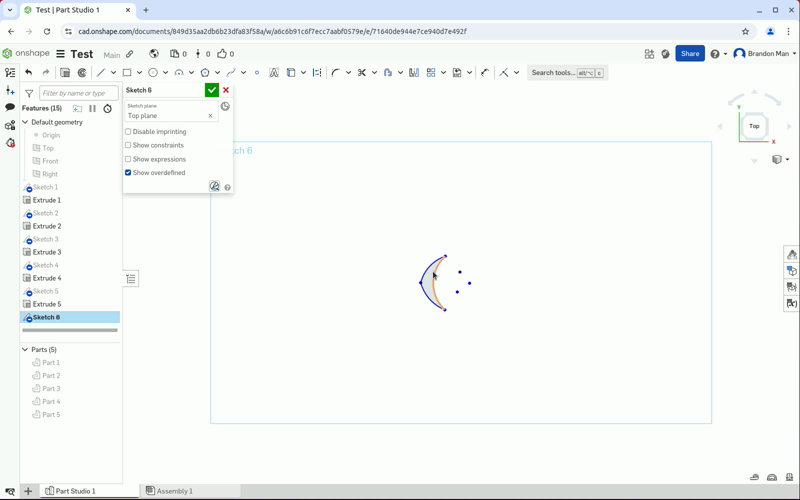
scroll(6)
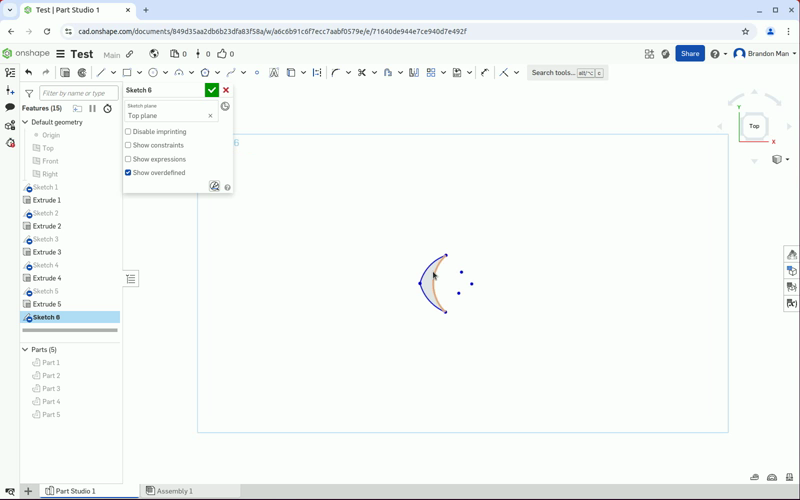
scroll(6)
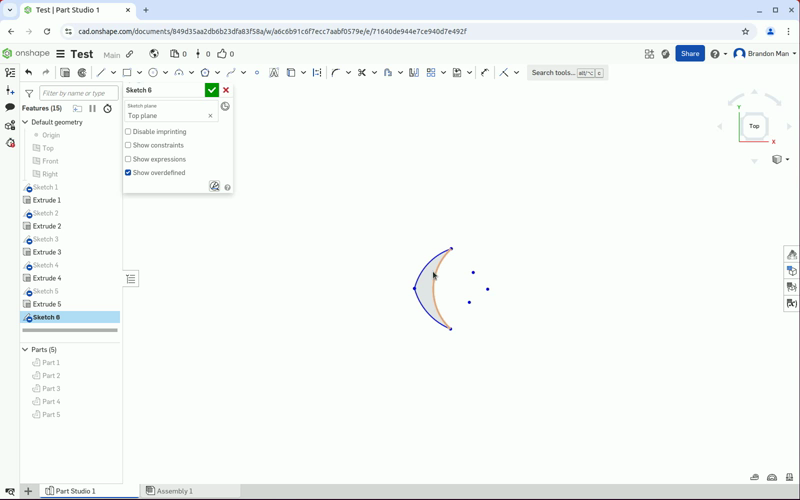
scroll(6)
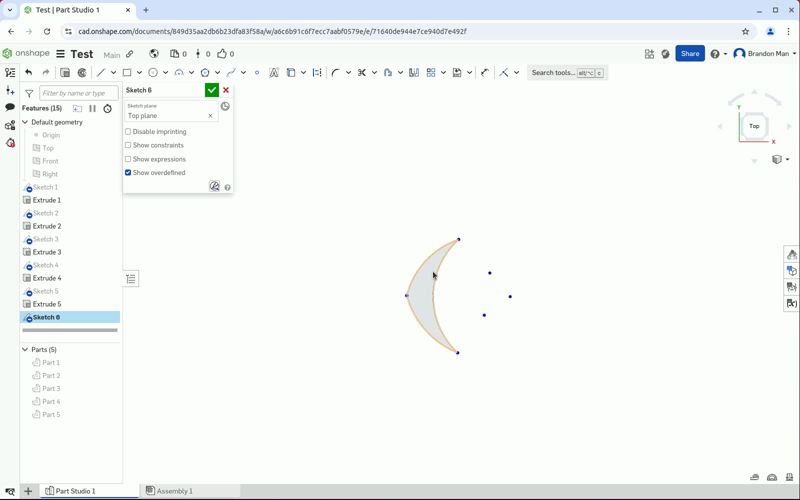
scroll(6)
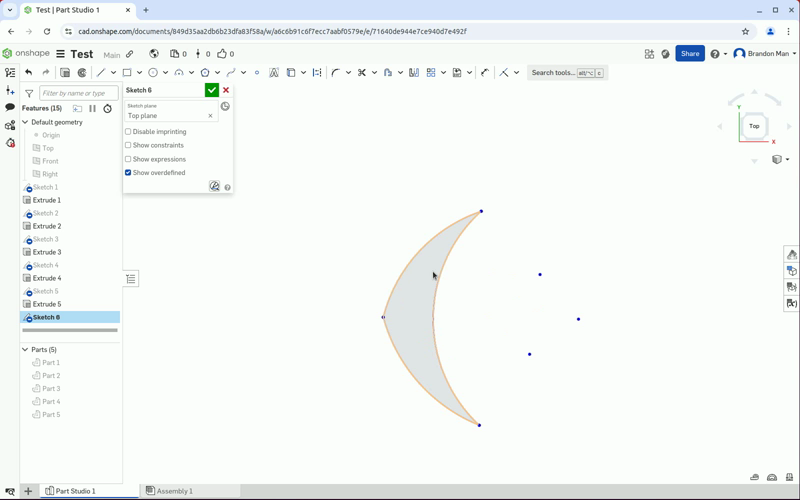
scroll(6)
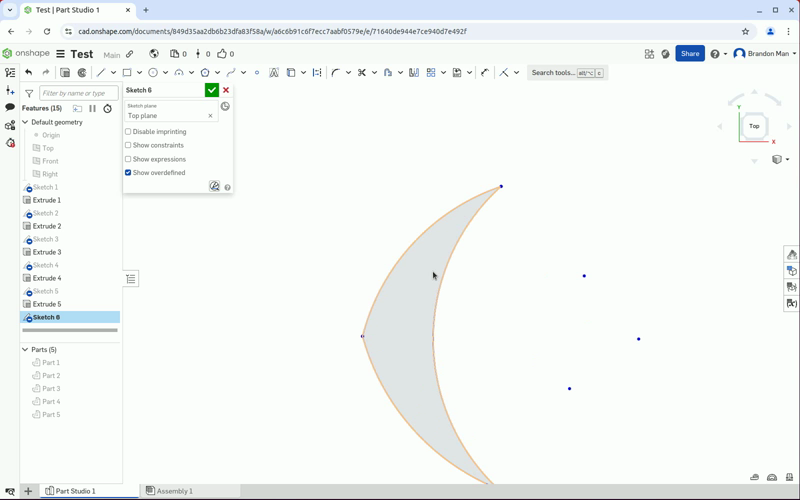
scroll(6)
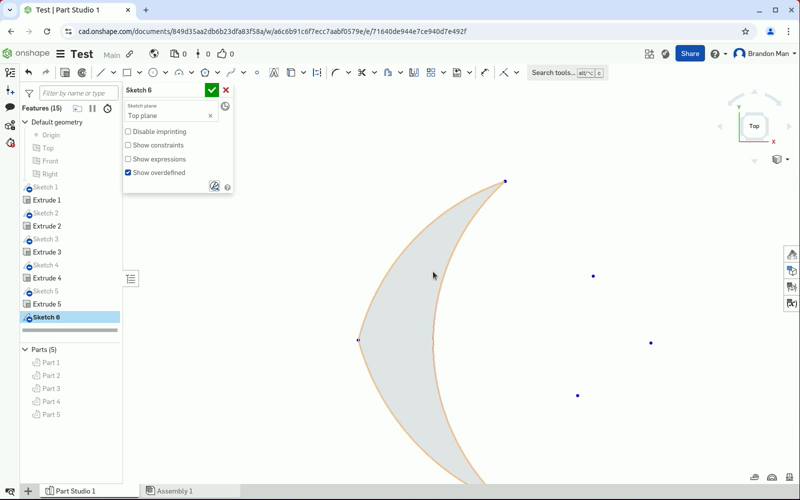
scroll(6)
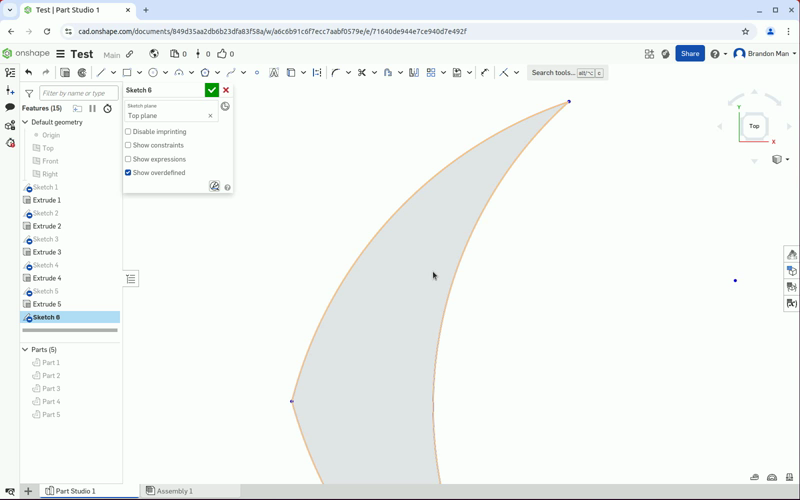
click(433, 271)
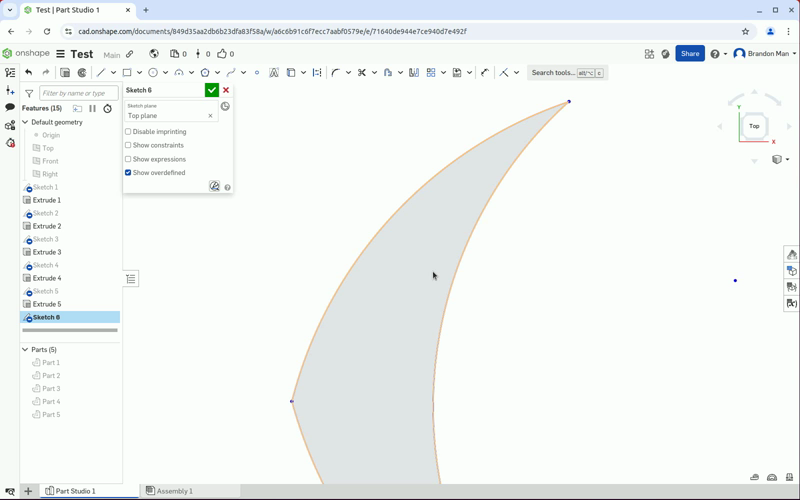
scroll(-6)
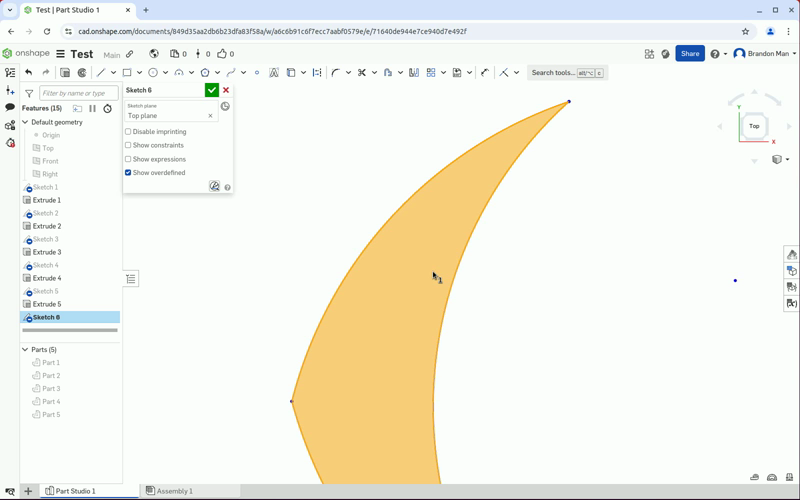
scroll(-6)
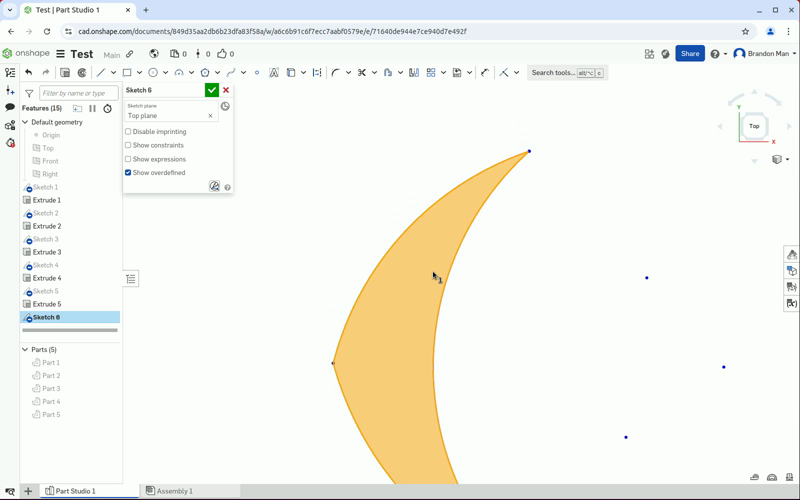
scroll(-6)
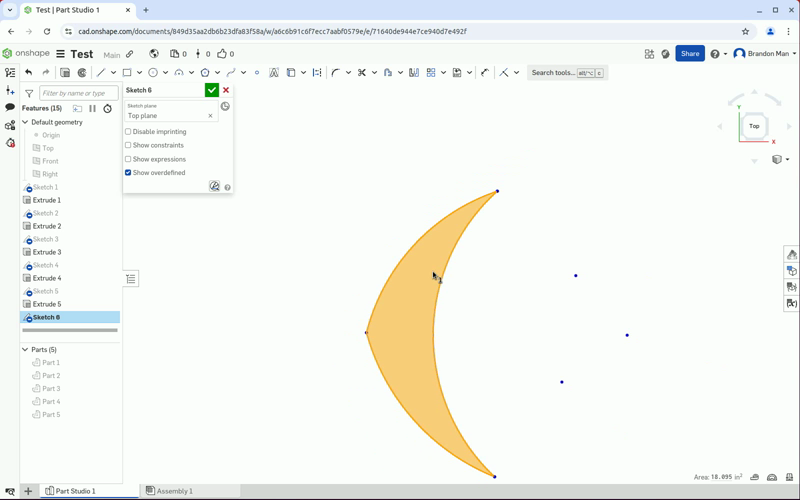
scroll(-6)
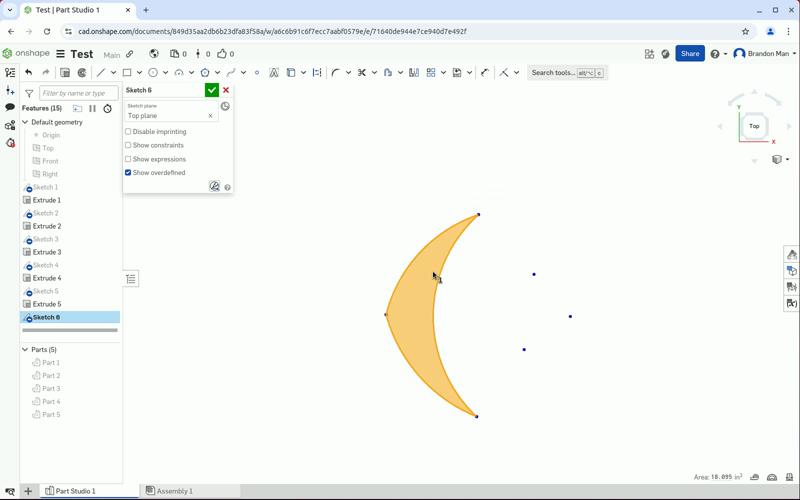
scroll(-6)
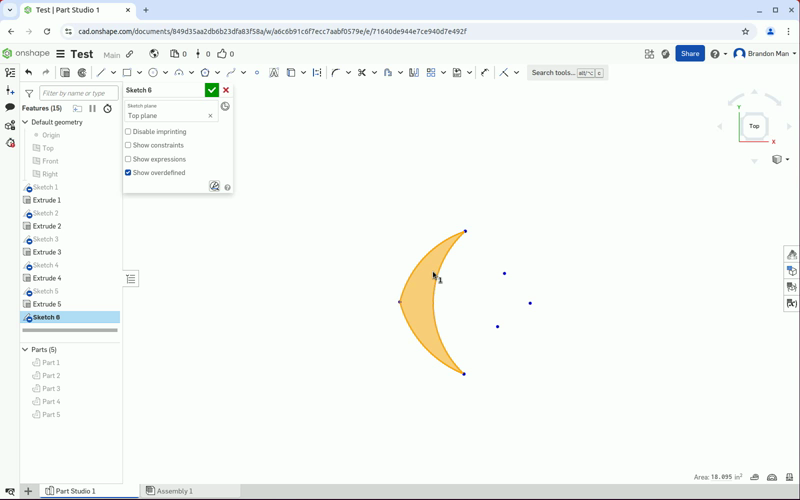
scroll(-6)
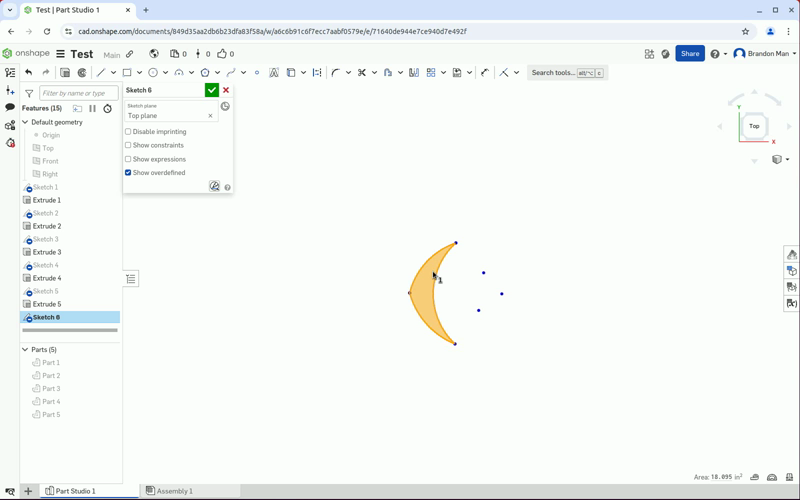
scroll(-6)
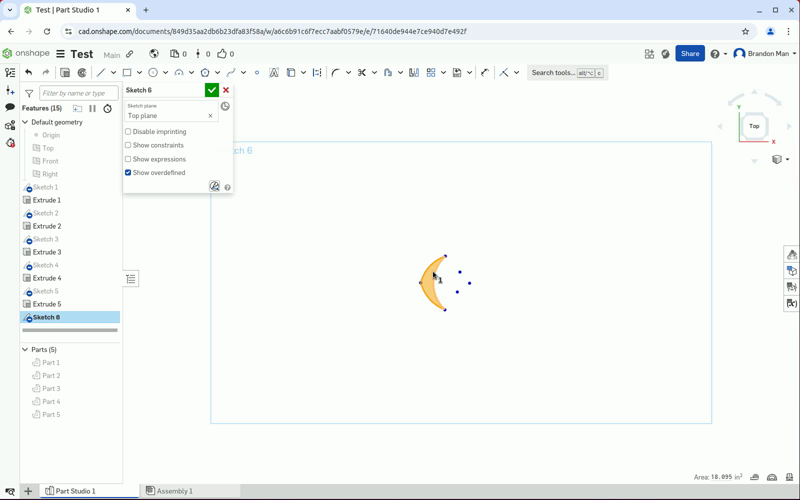
mouse_move(73, 352)
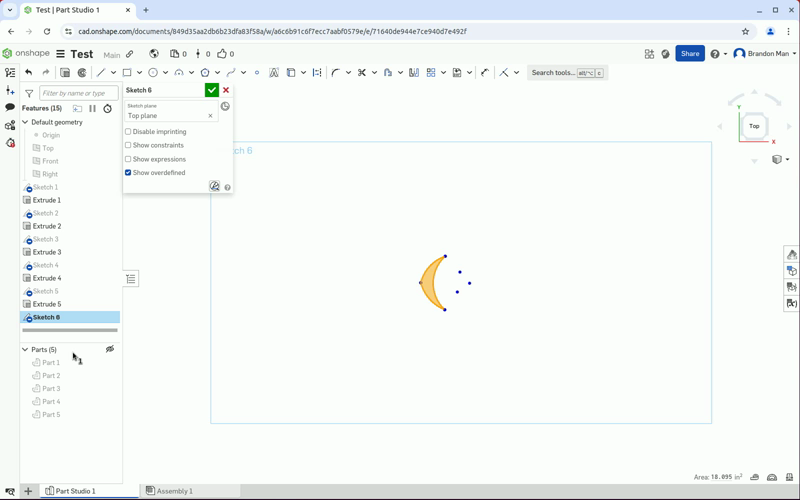
key(shift+y)
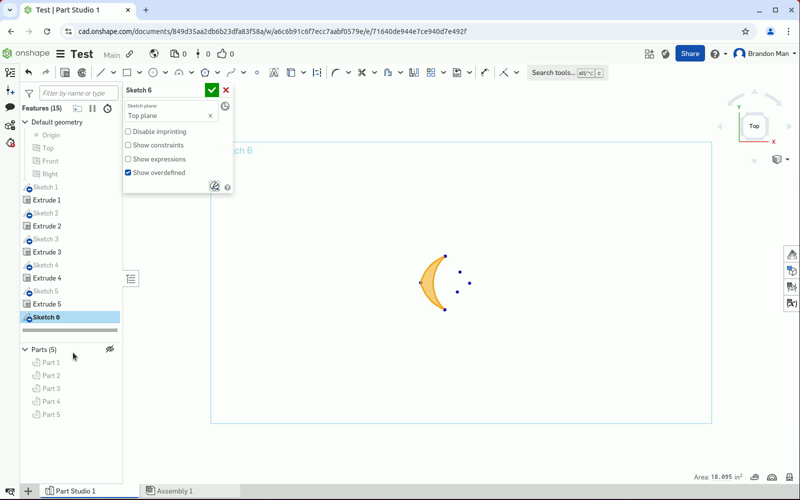
key(shift+e)
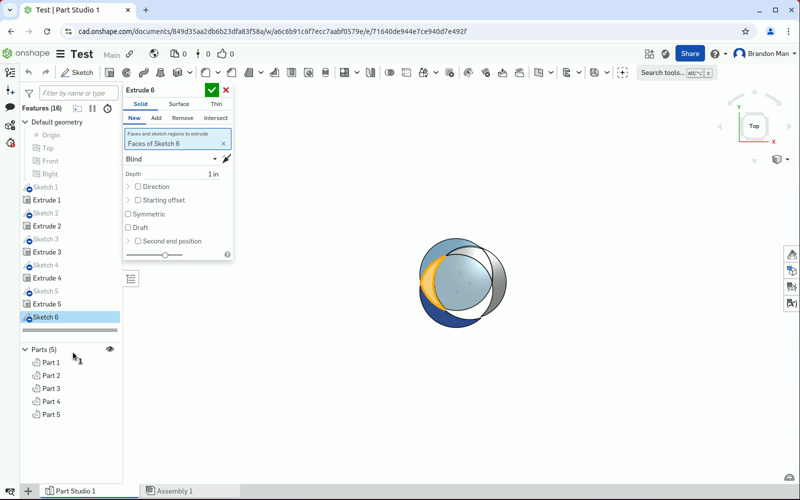
mouse_move(143, 106)
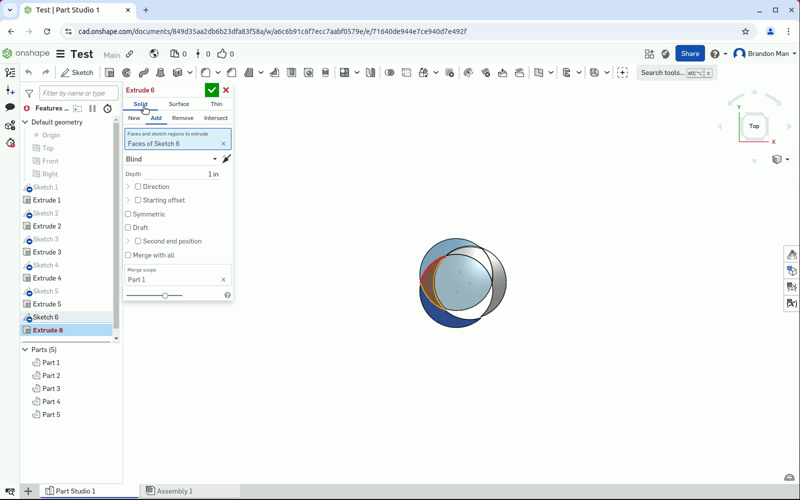
click(143, 106)
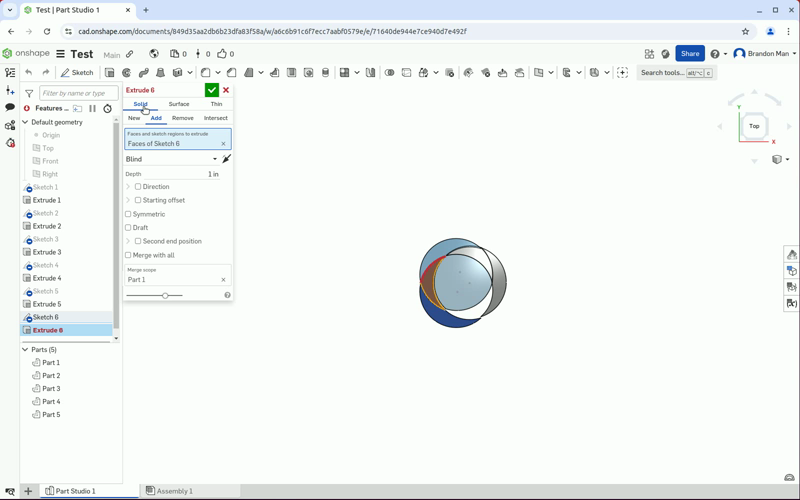
mouse_move(137, 120)
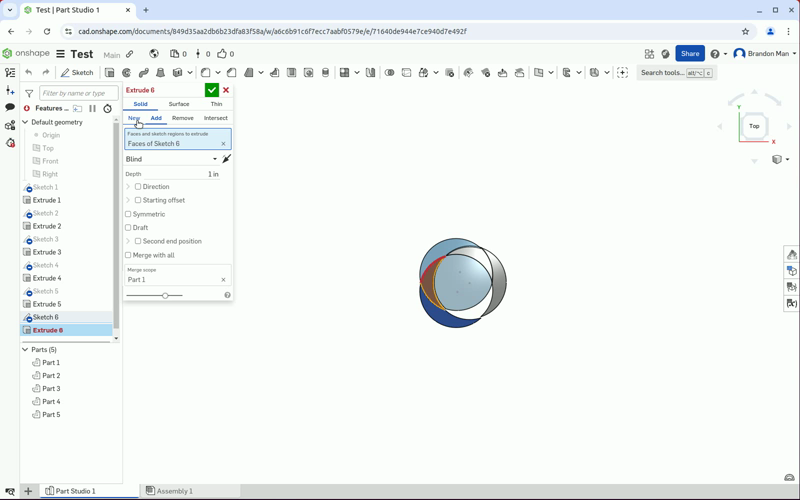
click(137, 120)
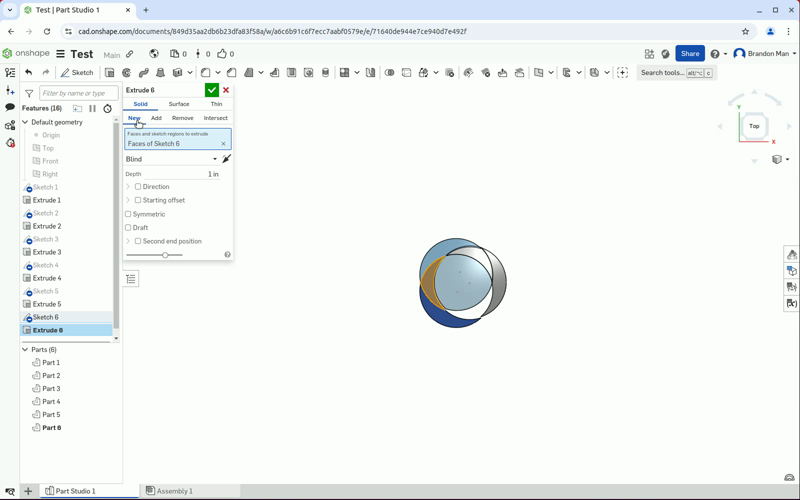
key(tab, 4)
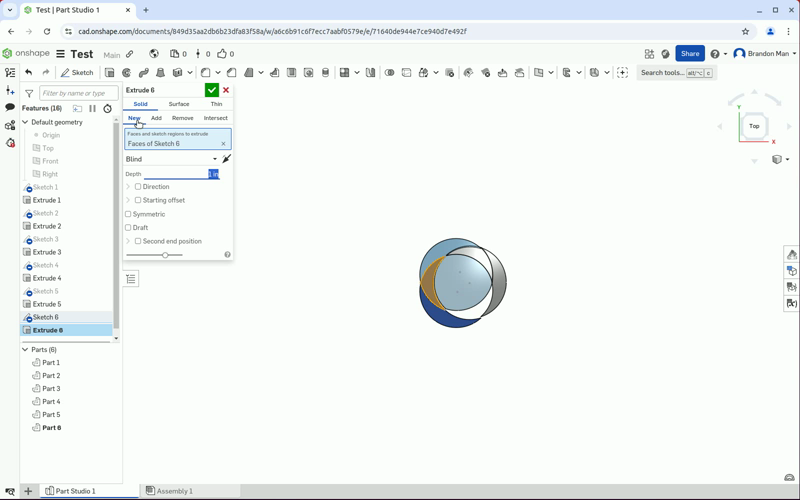
text(23.108)
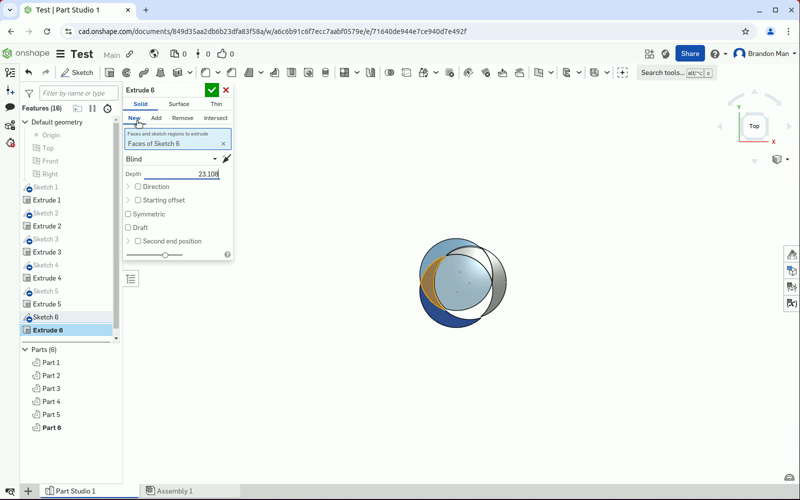
key(enter)
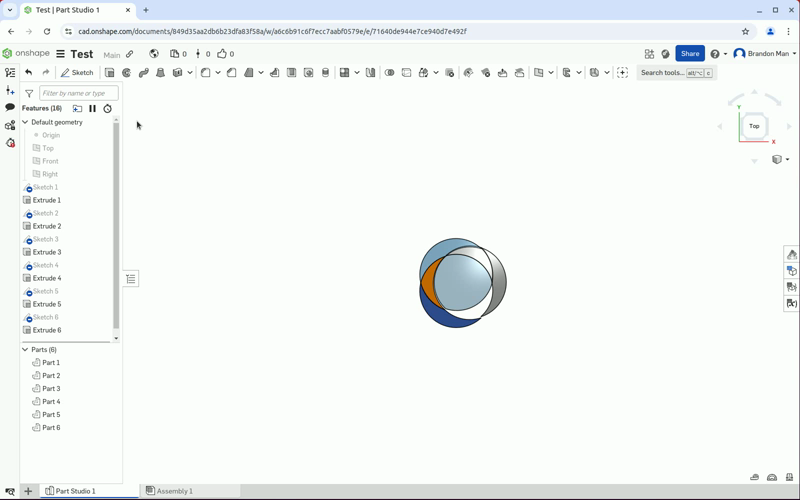
key(shift+h)
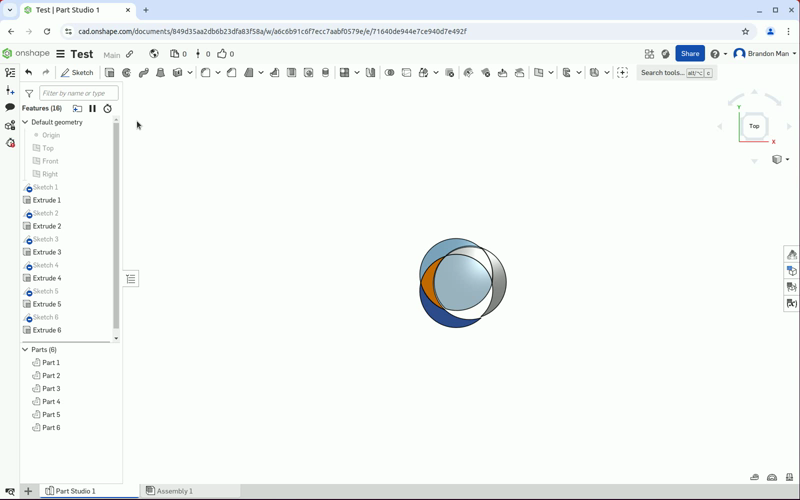
key(shift+h)
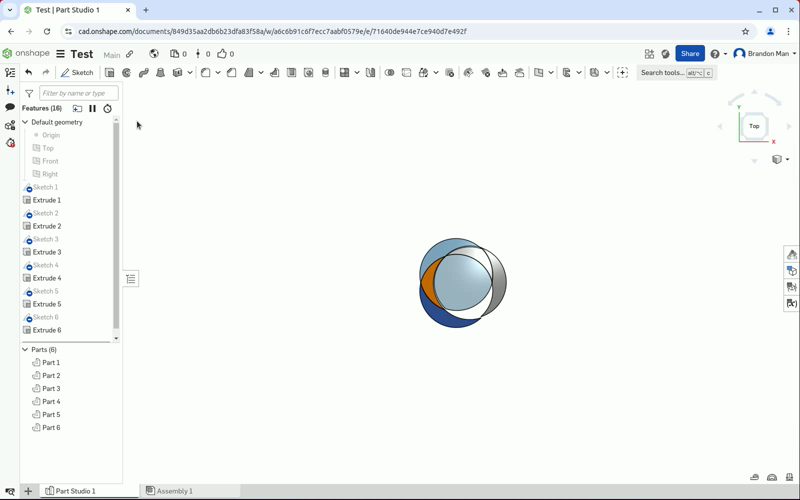
mouse_move(69, 189)
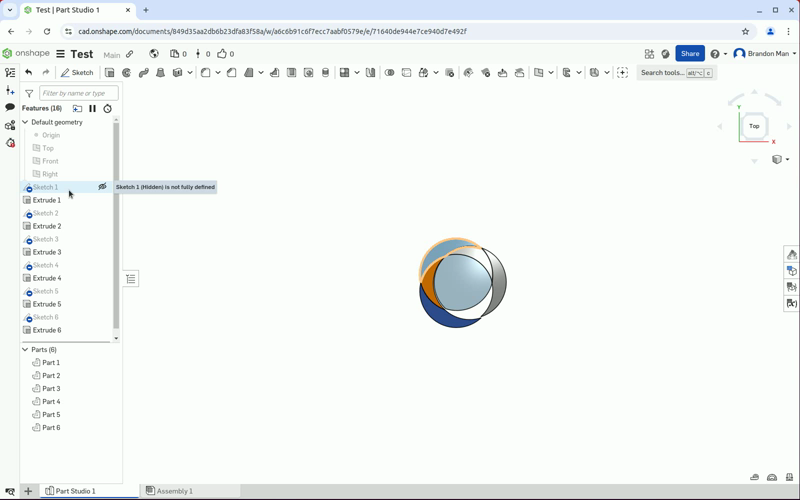
click(69, 189)
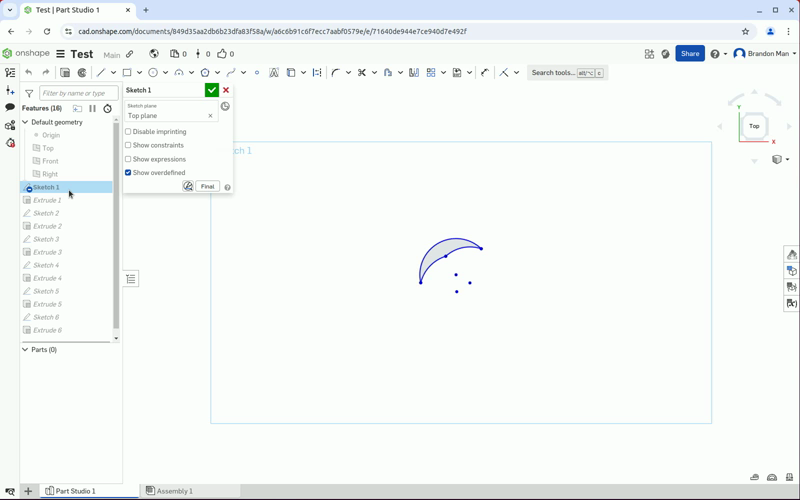
mouse_move(229, 92)
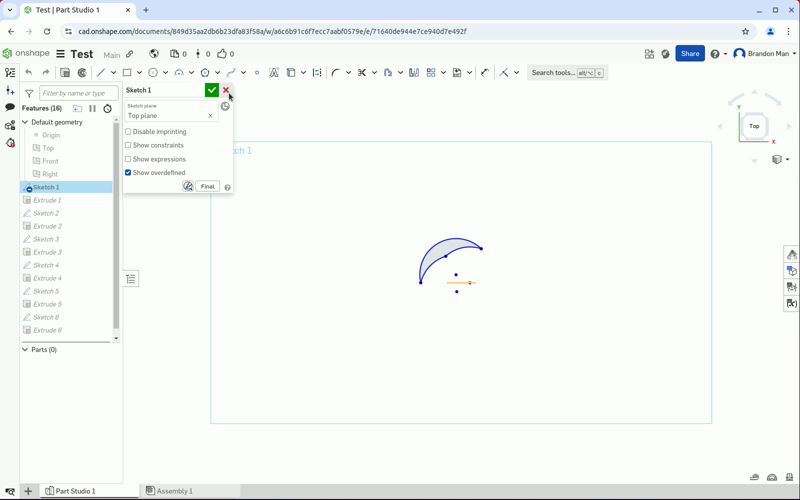
click(229, 92)
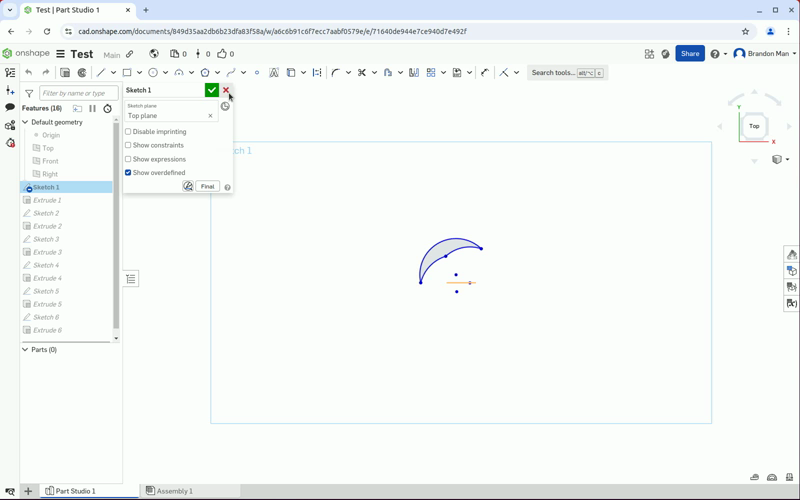
key(shift+s)
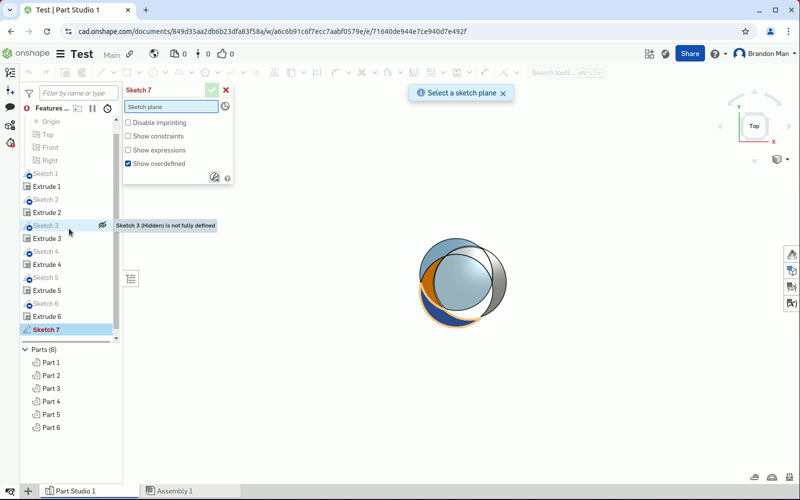
scroll(3)
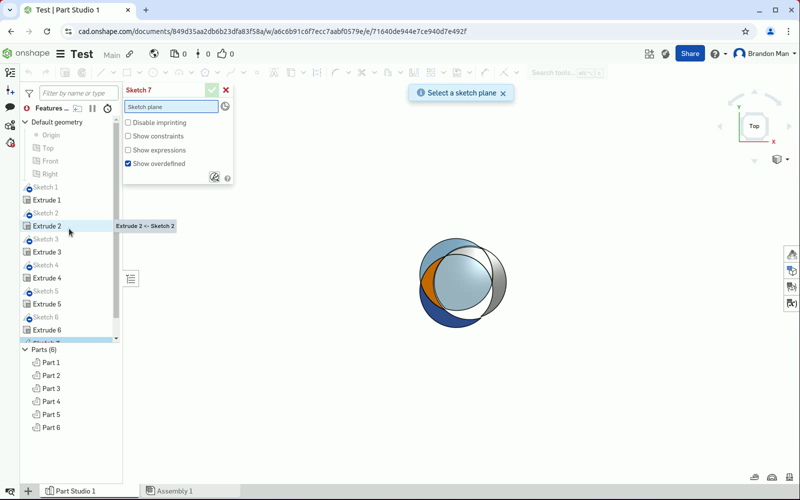
mouse_move(69, 150)
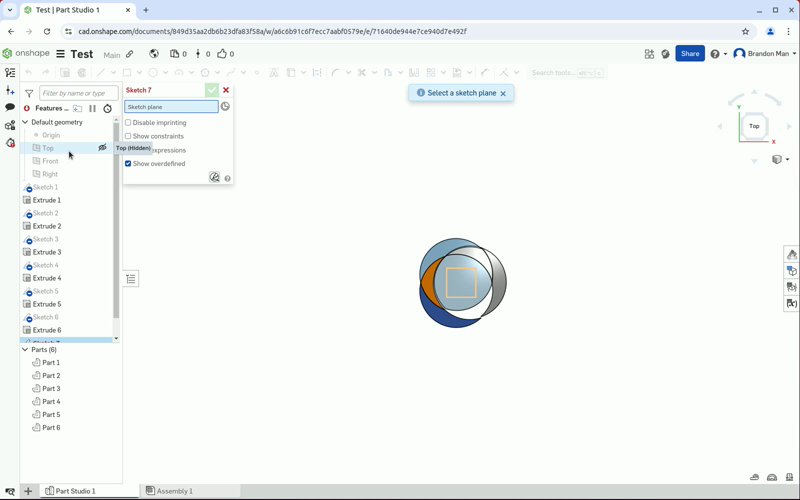
click(69, 150)
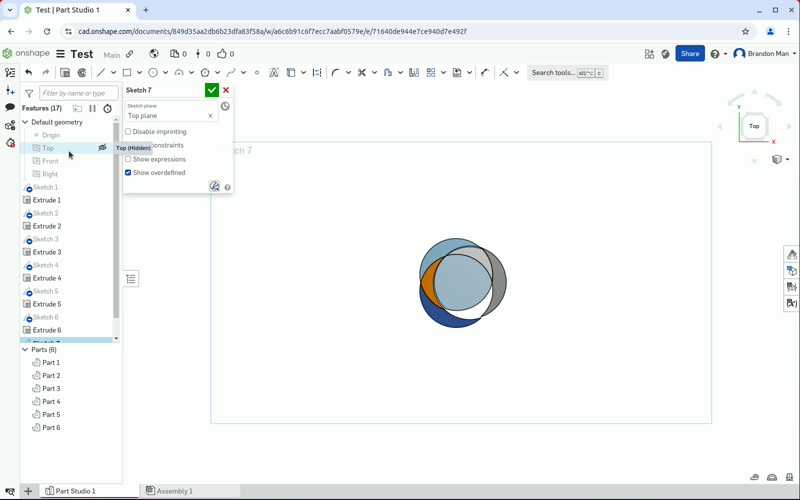
mouse_move(73, 352)
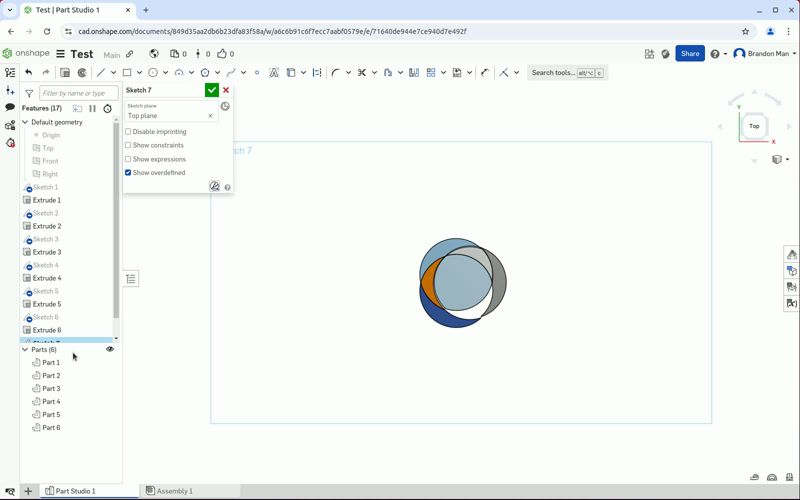
key(y)
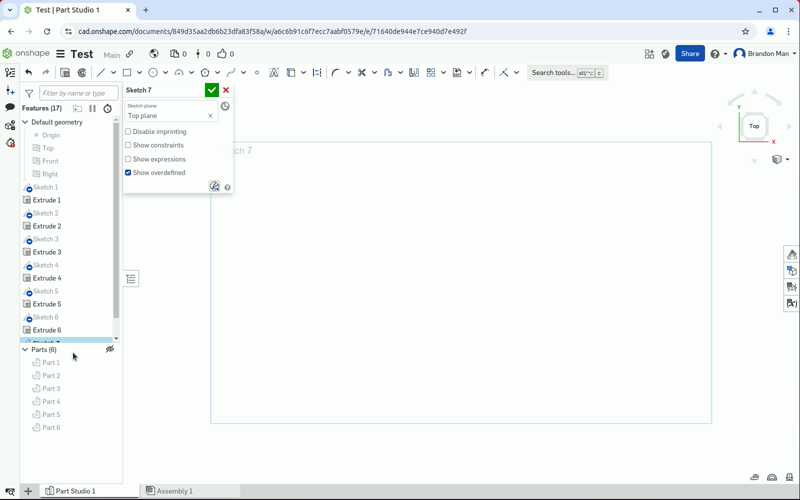
key(a)
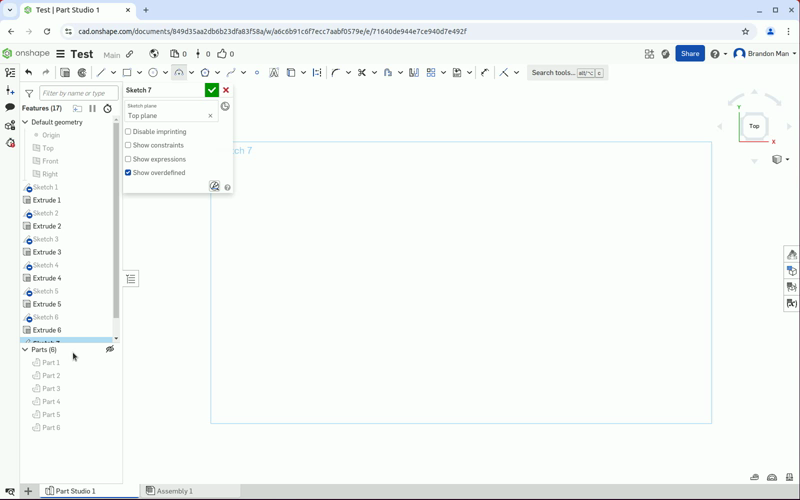
key_down(shift)
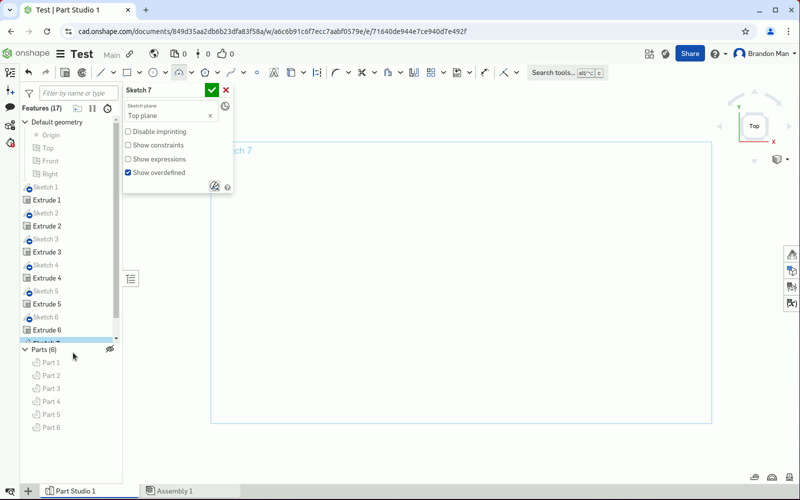
mouse_move(445, 308)
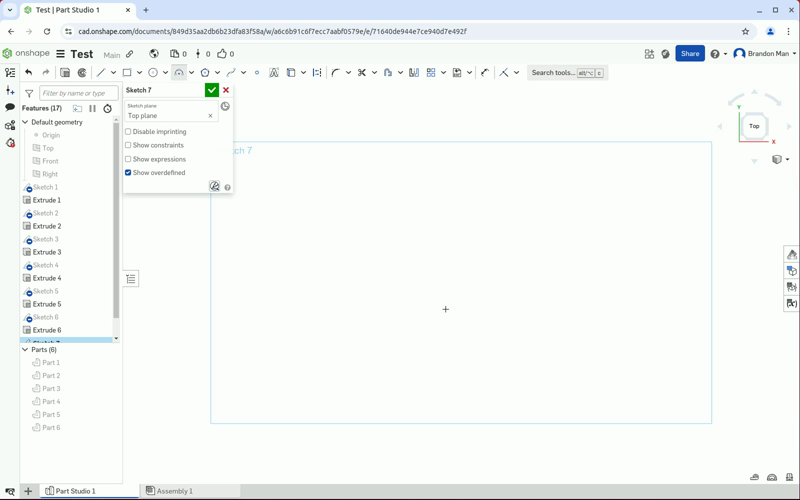
click(445, 308)
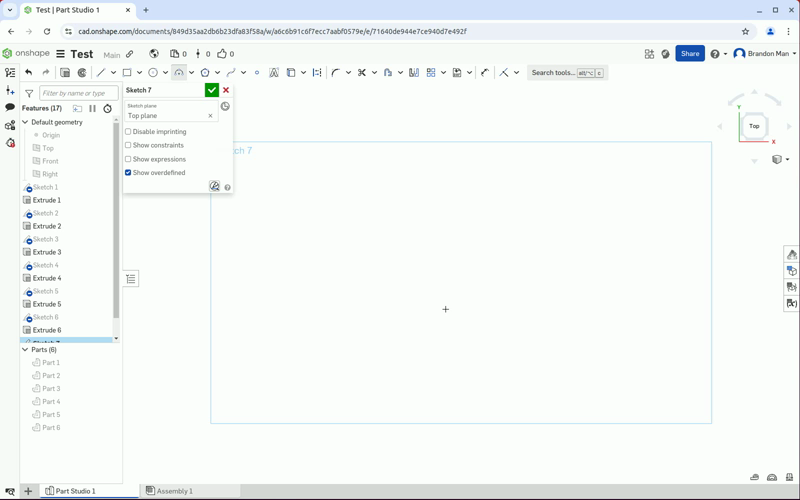
key_up(shift)
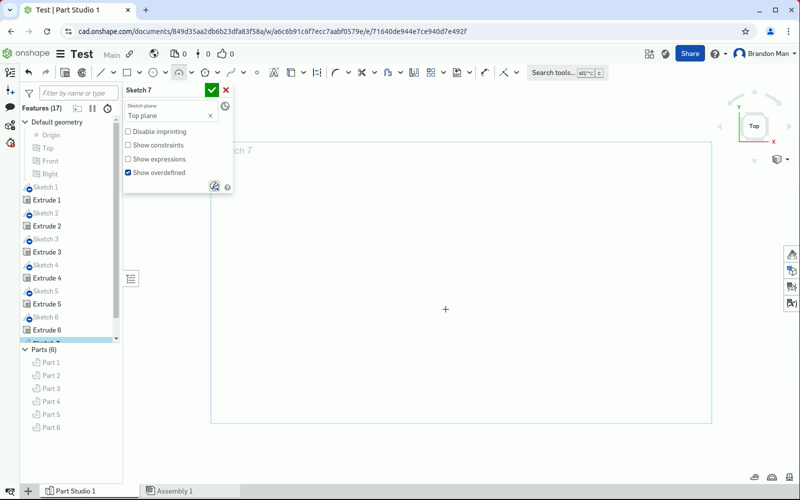
key_down(shift)
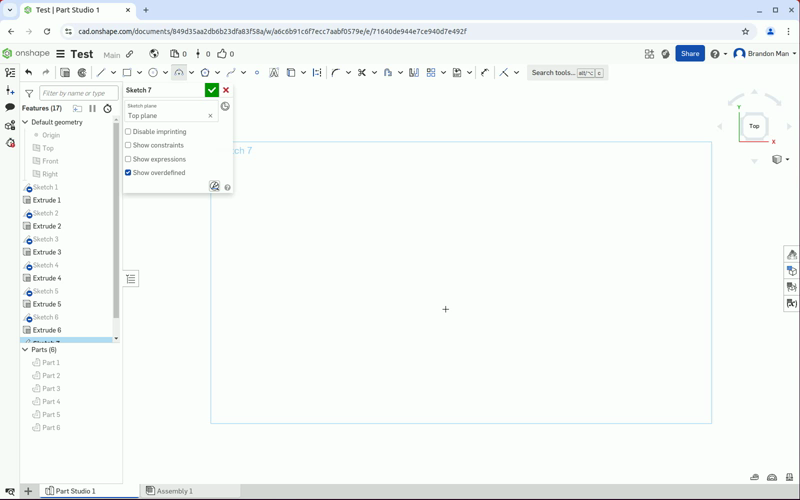
mouse_move(480, 317)
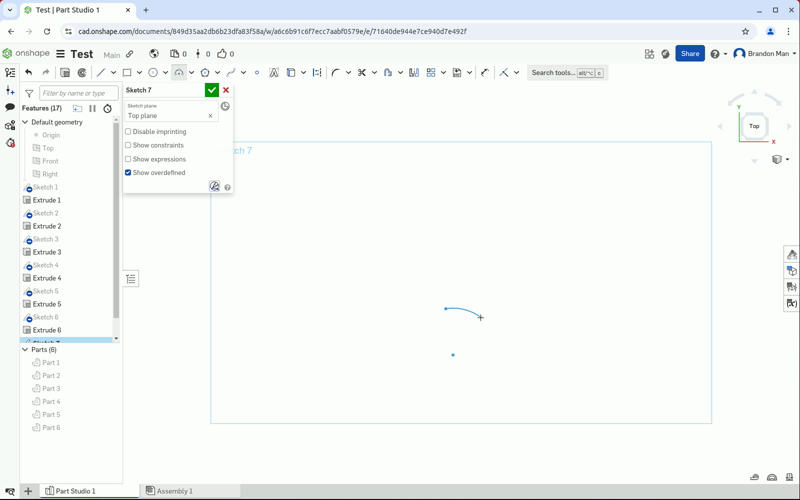
click(480, 317)
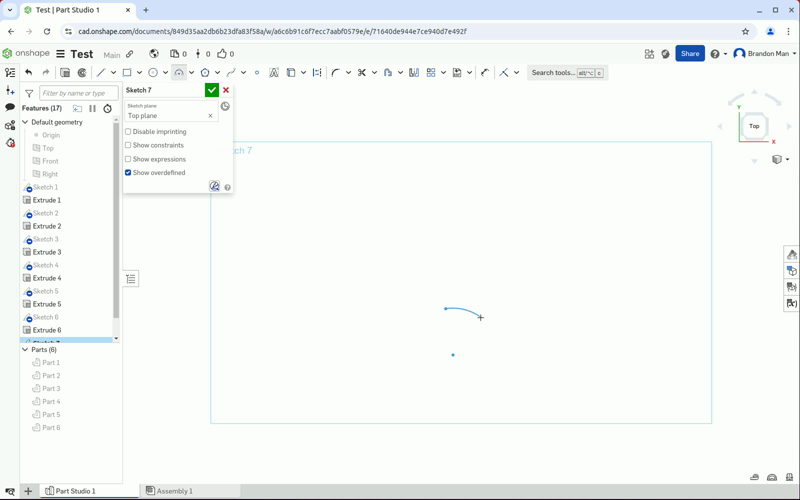
mouse_move(461, 317)
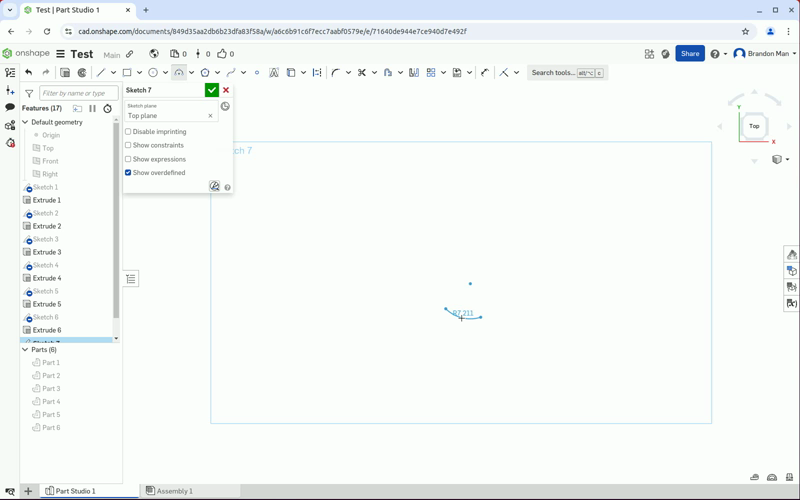
click(461, 317)
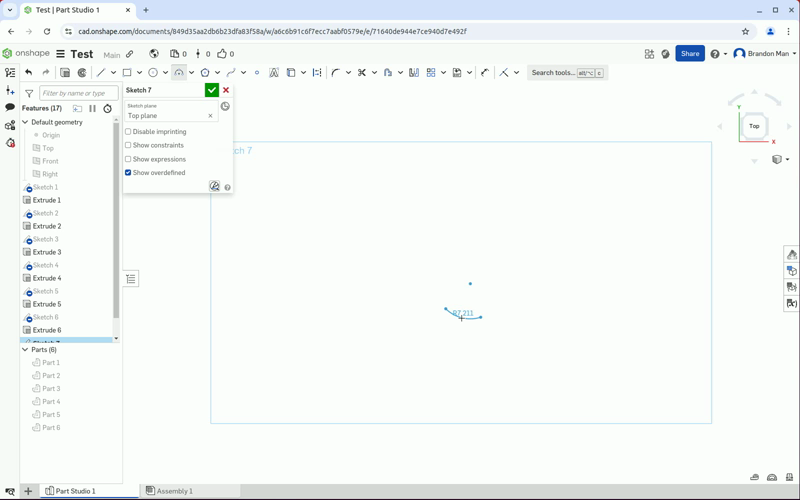
key_up(shift)
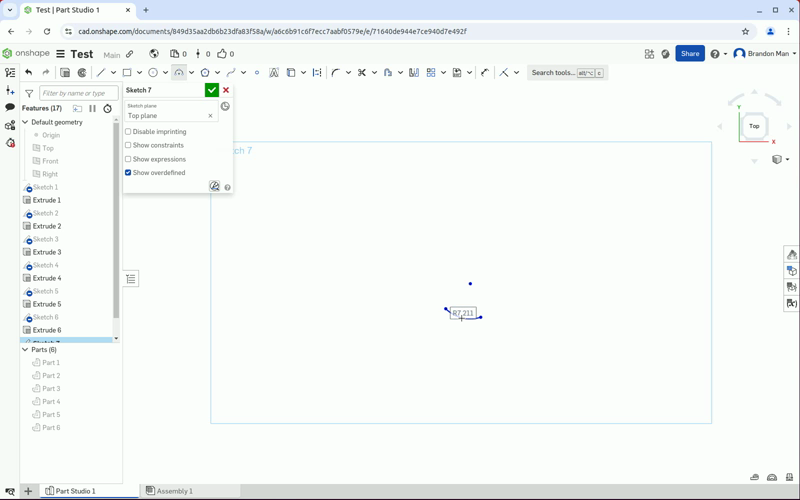
mouse_move(480, 317)
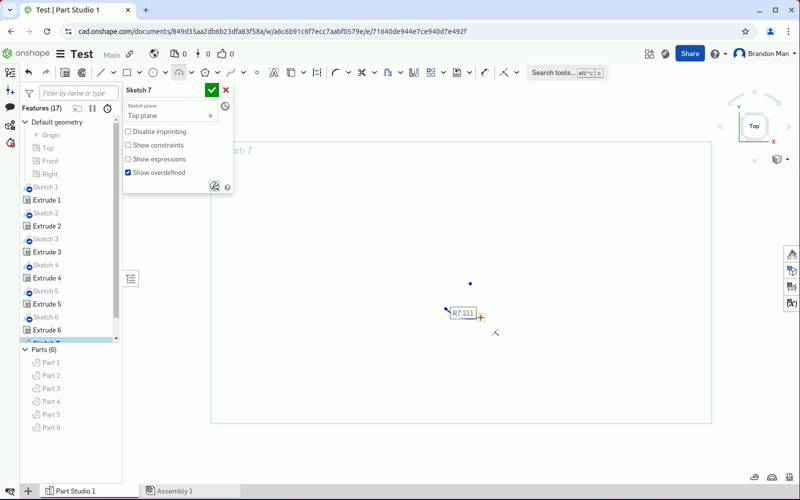
click(480, 317)
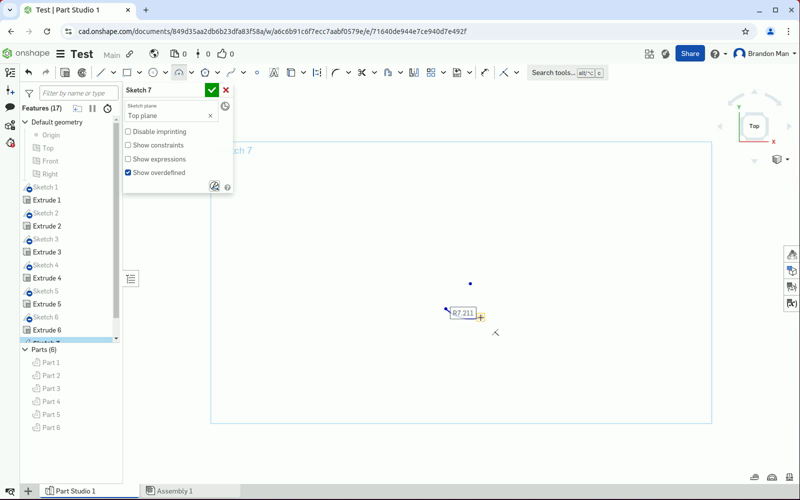
key_down(shift)
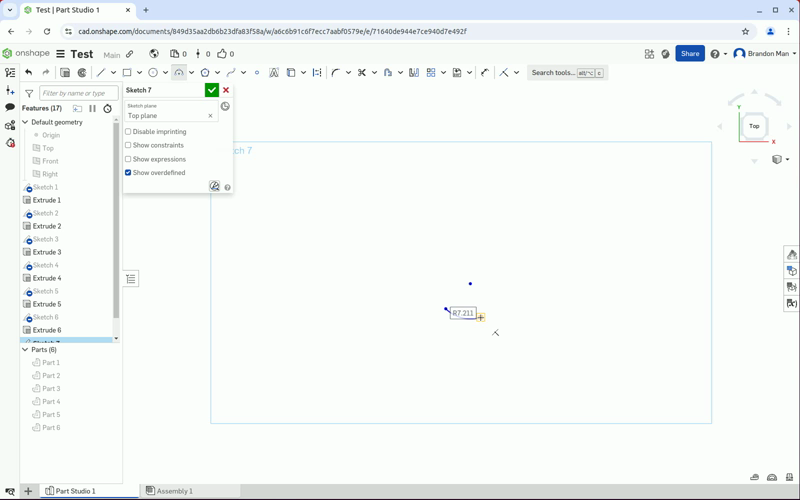
mouse_move(492, 282)
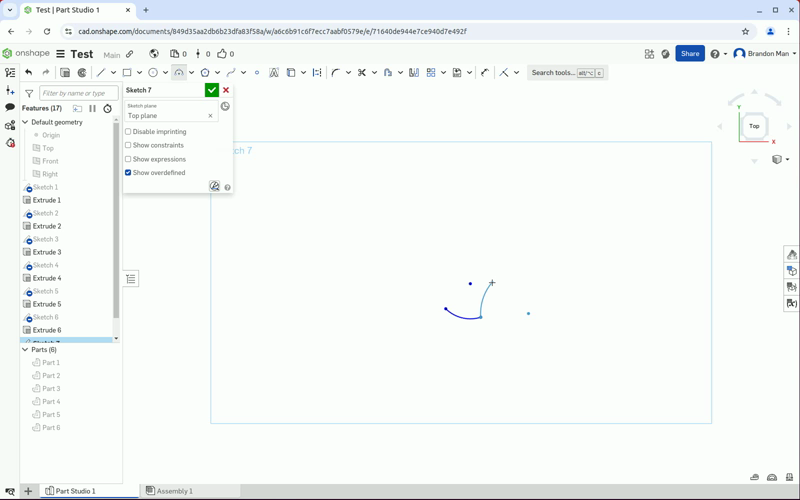
click(492, 282)
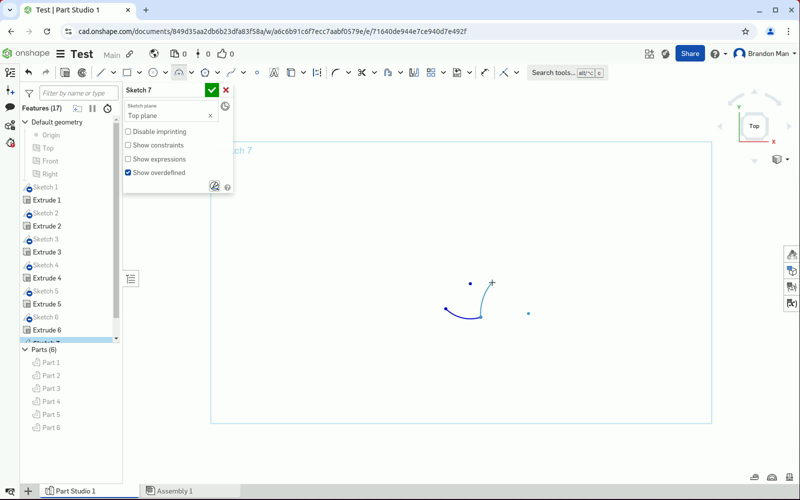
mouse_move(491, 301)
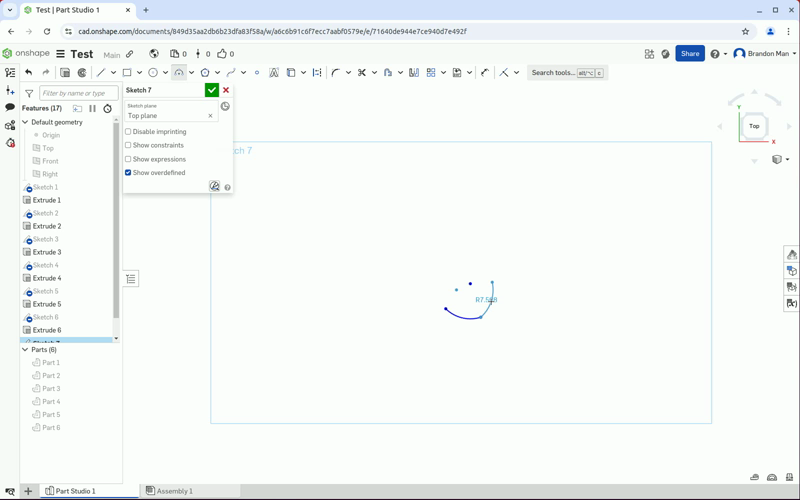
click(491, 301)
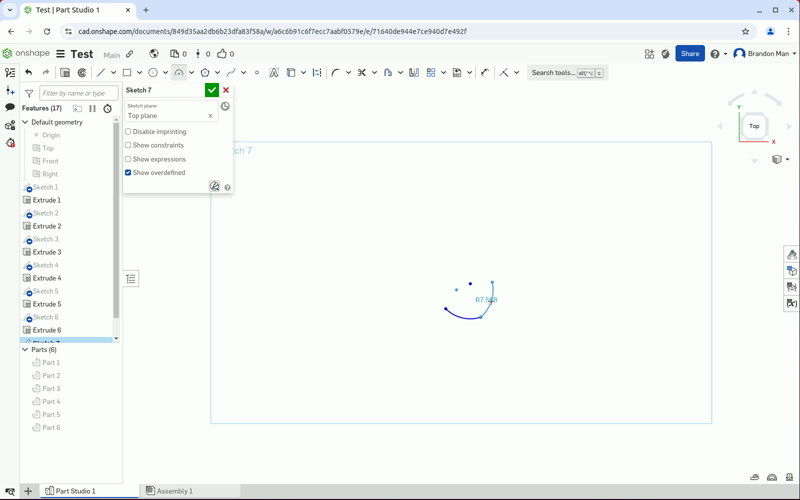
key_up(shift)
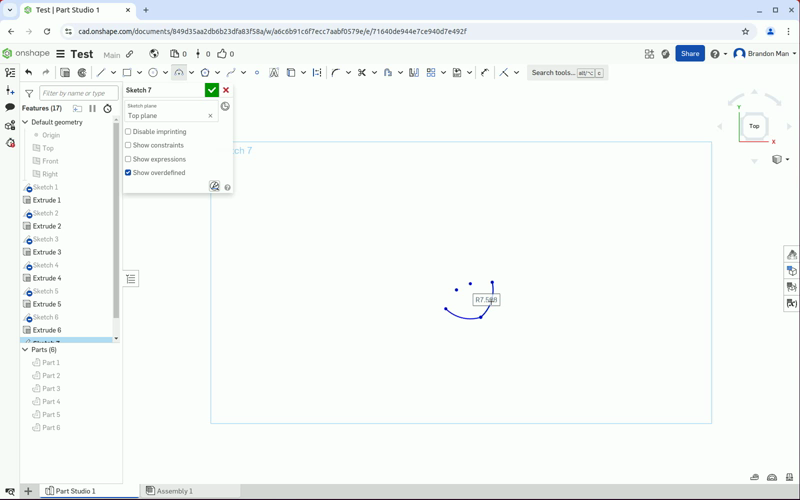
mouse_move(492, 282)
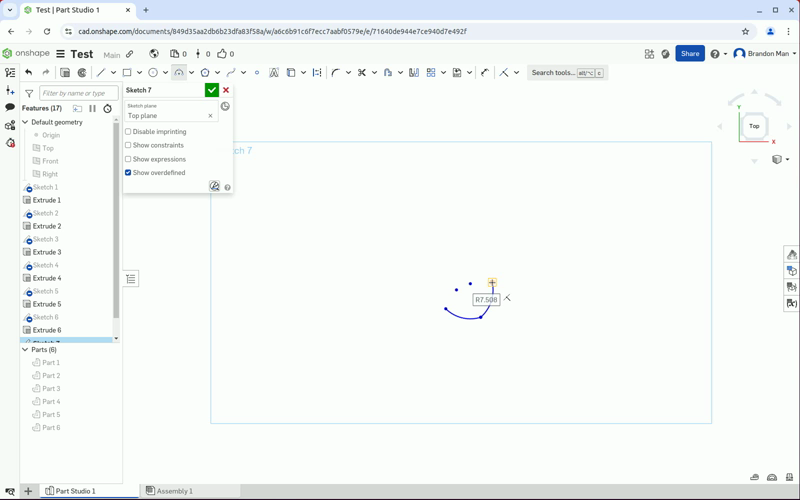
click(492, 282)
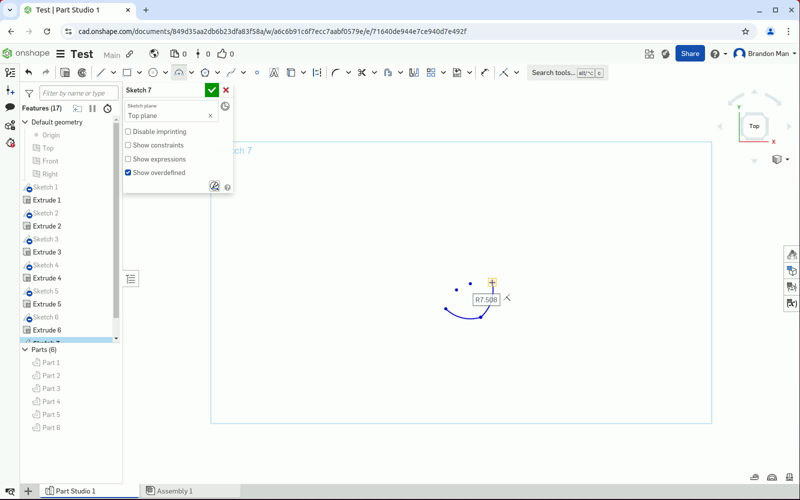
mouse_move(445, 308)
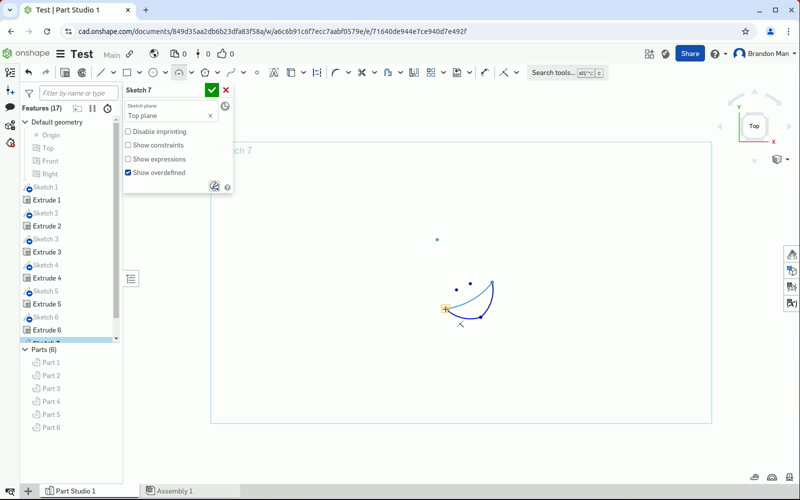
click(445, 308)
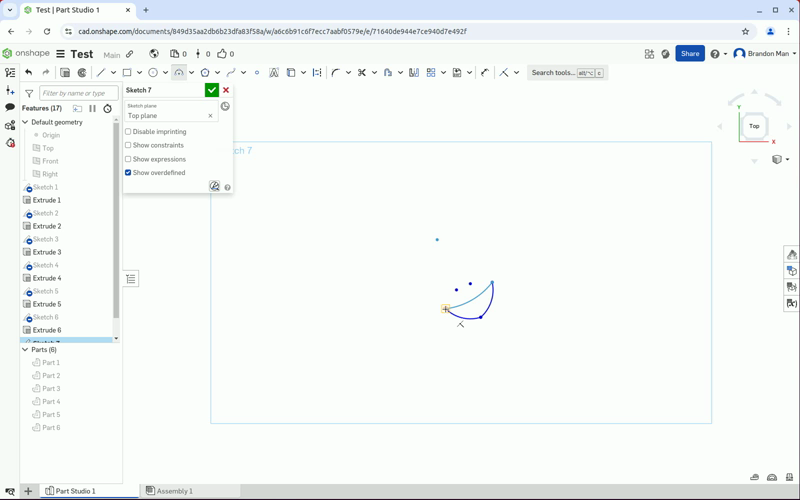
key_down(shift)
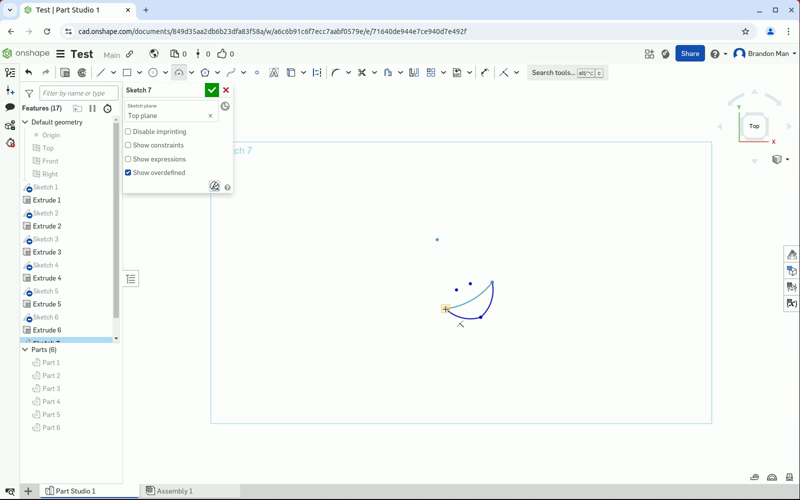
mouse_move(474, 305)
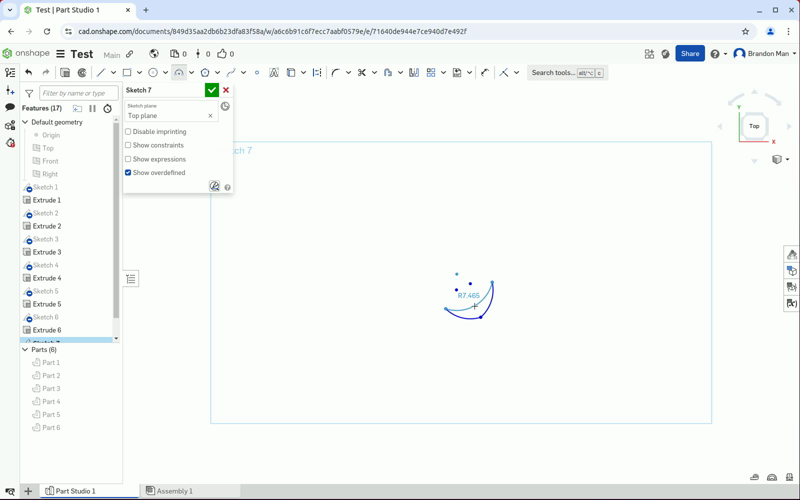
click(474, 305)
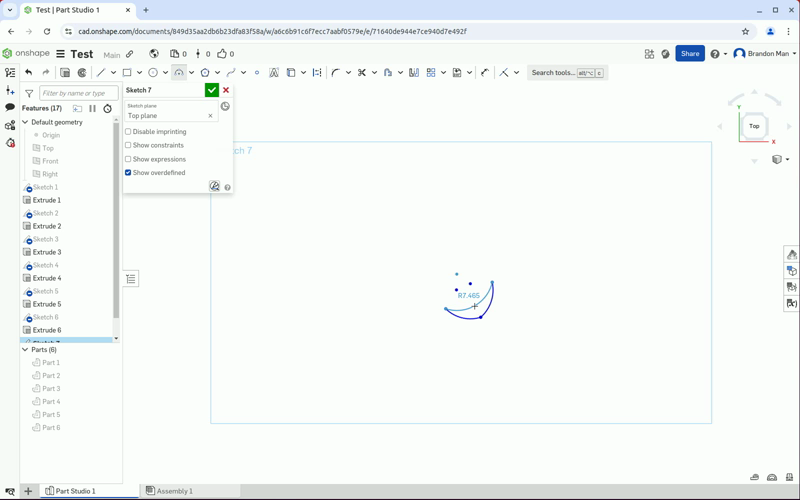
key_up(shift)
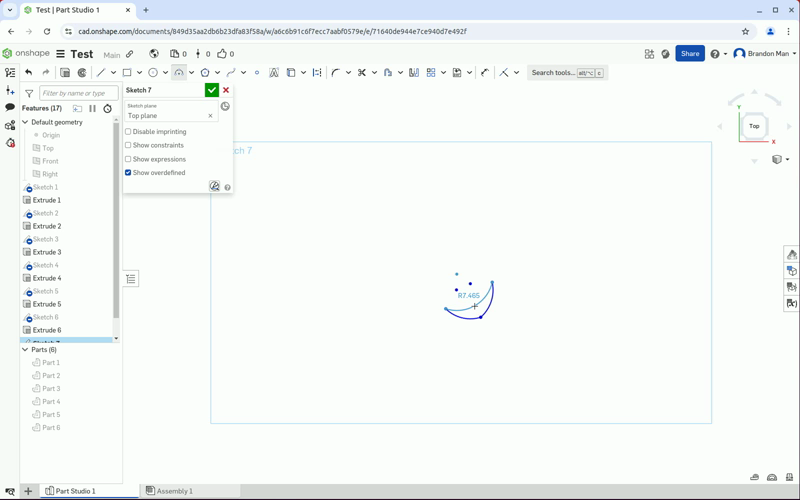
key(esc)
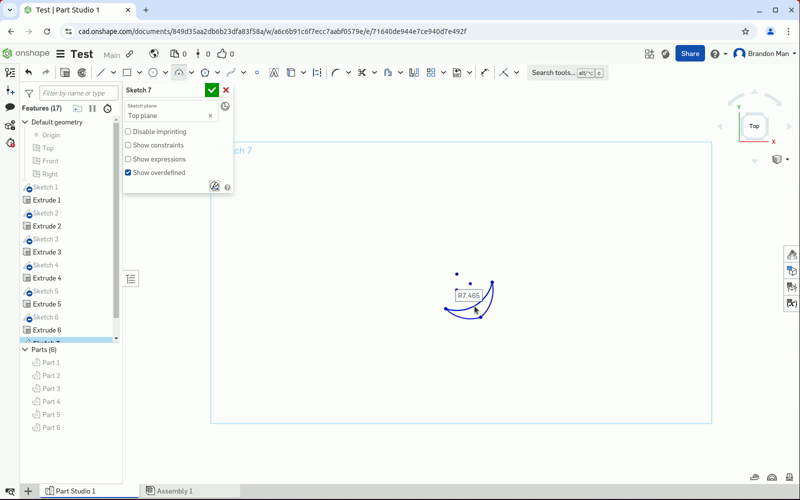
mouse_move(490, 294)
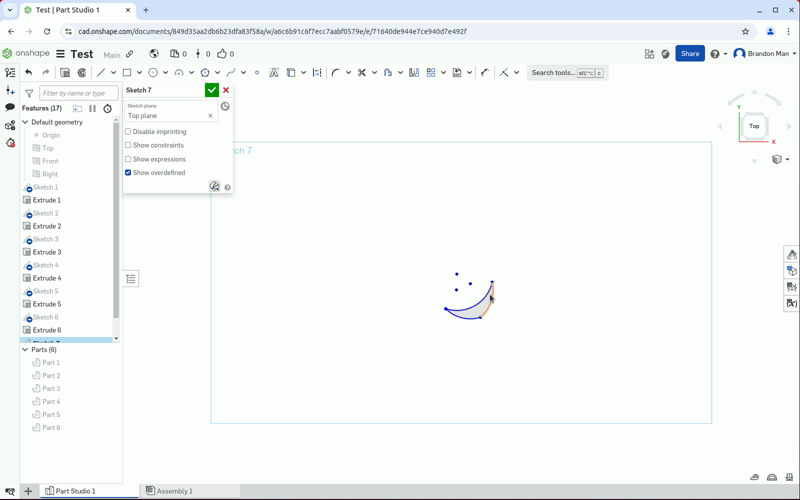
scroll(6)
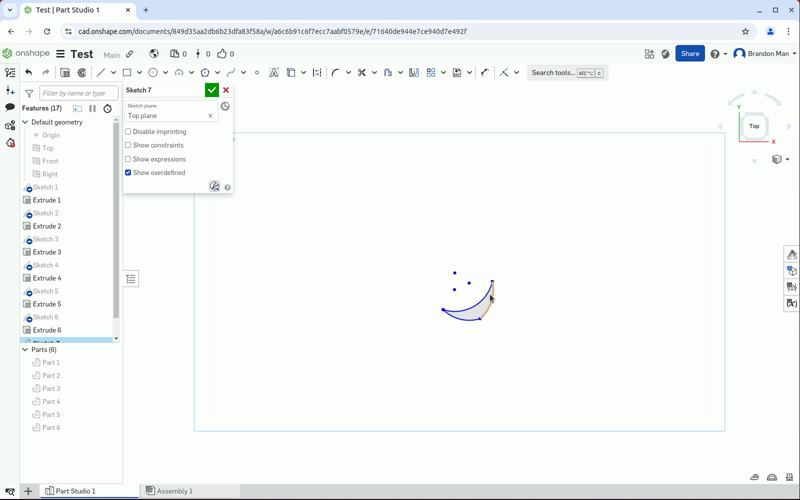
scroll(6)
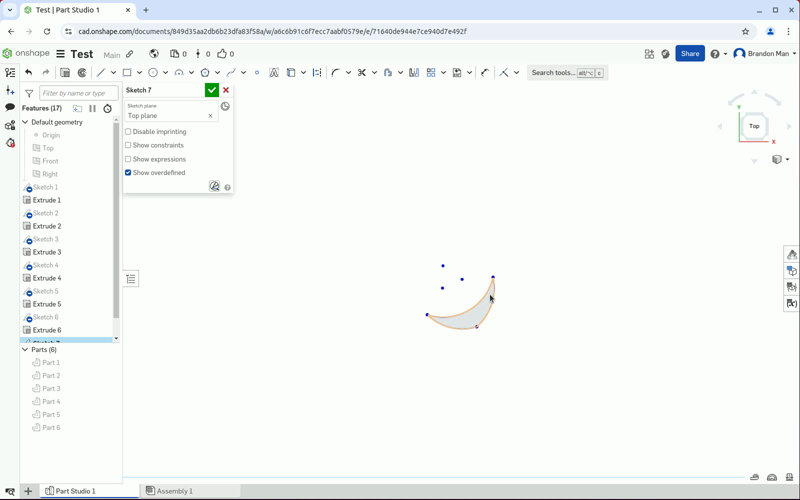
scroll(6)
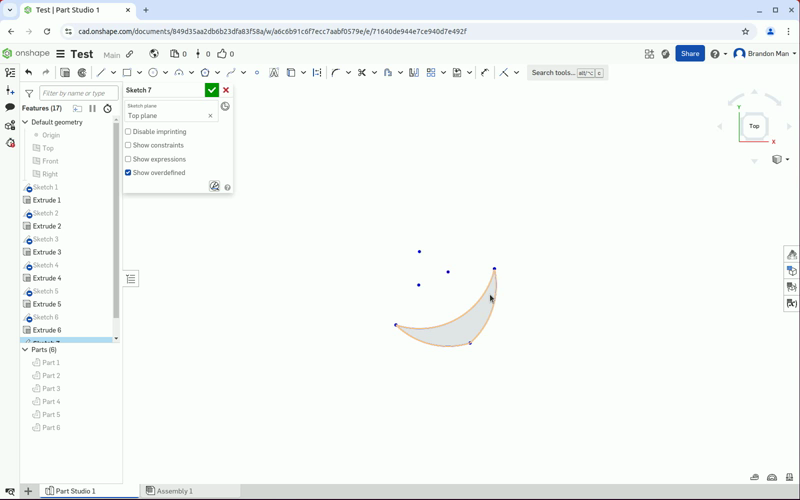
scroll(6)
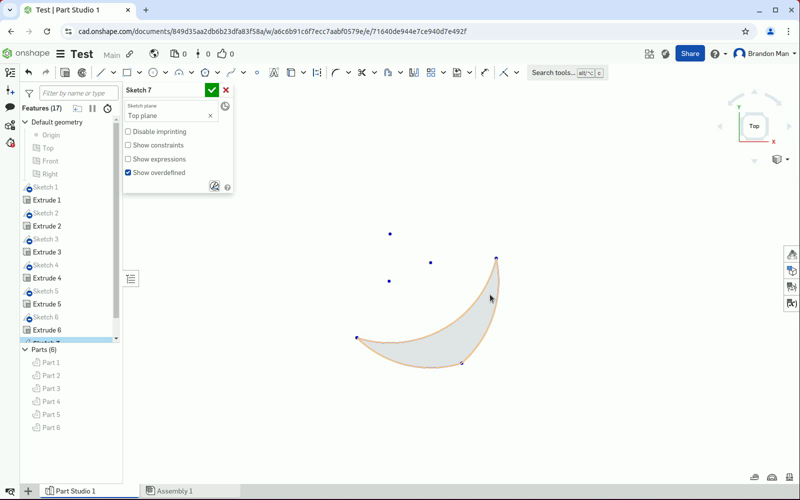
scroll(6)
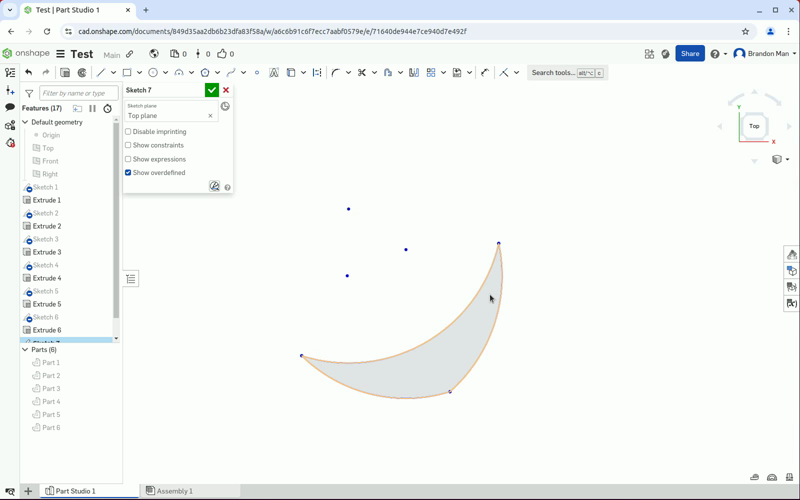
scroll(6)
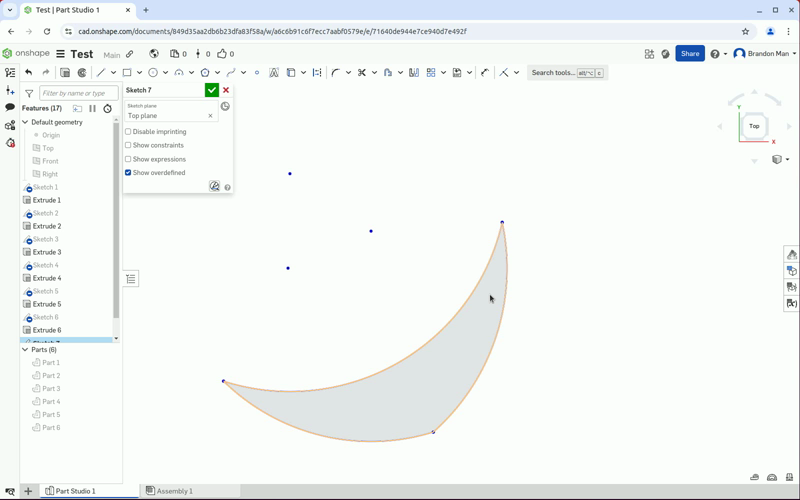
scroll(6)
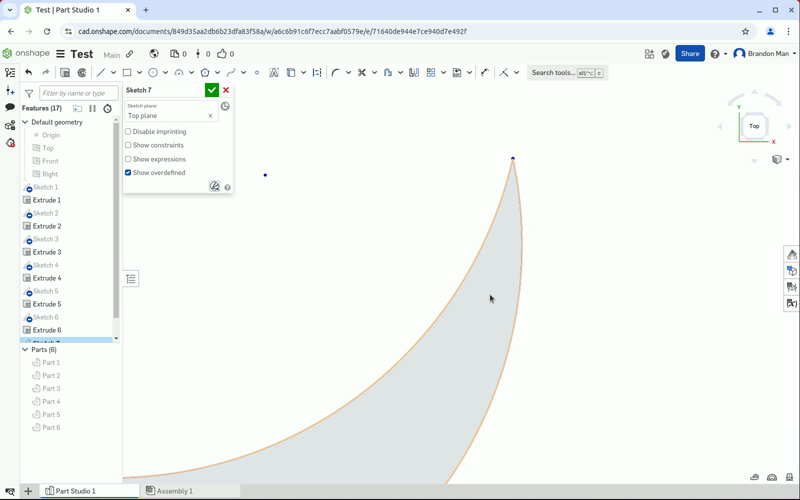
click(490, 294)
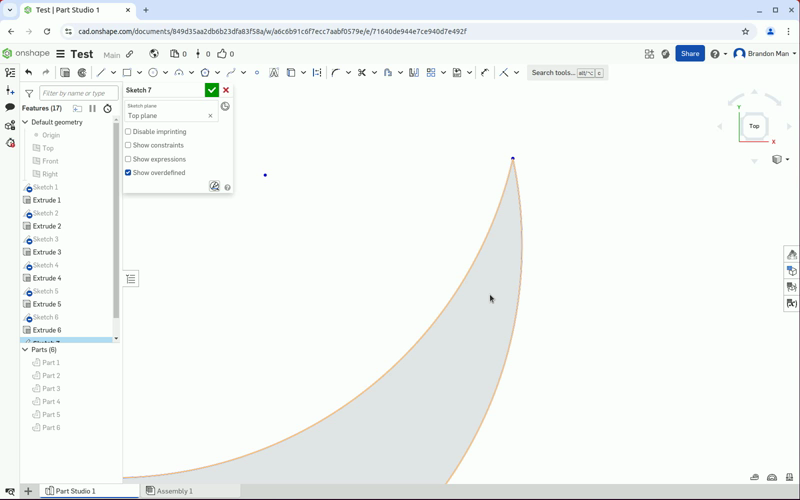
scroll(-6)
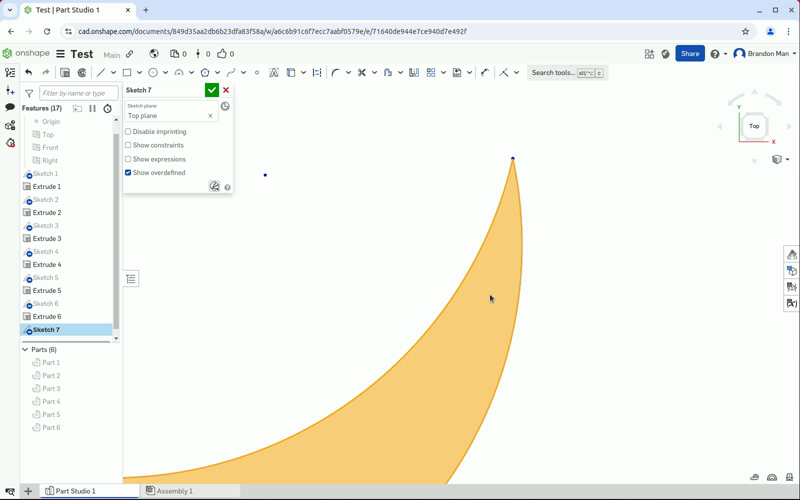
scroll(-6)
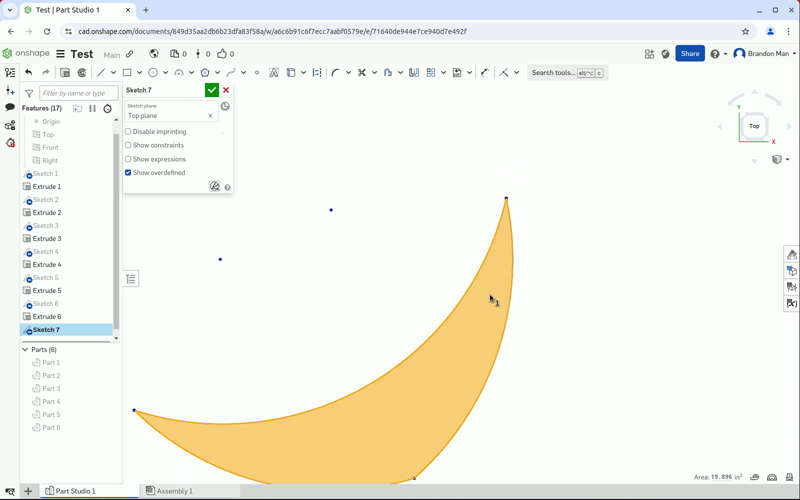
scroll(-6)
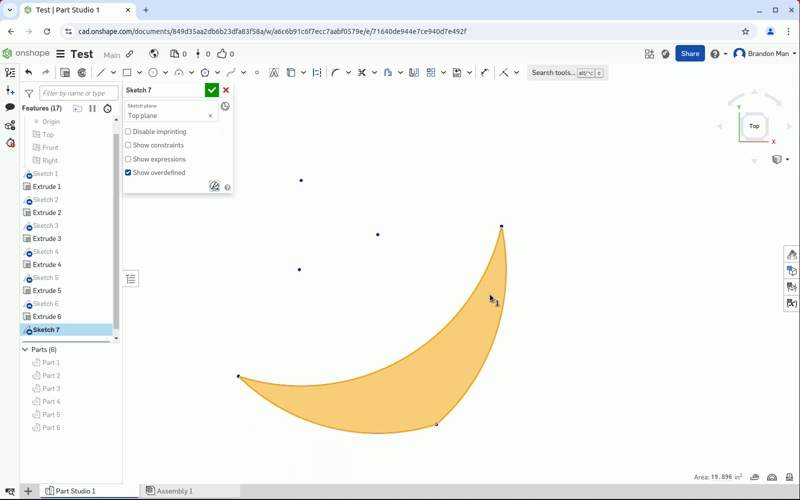
scroll(-6)
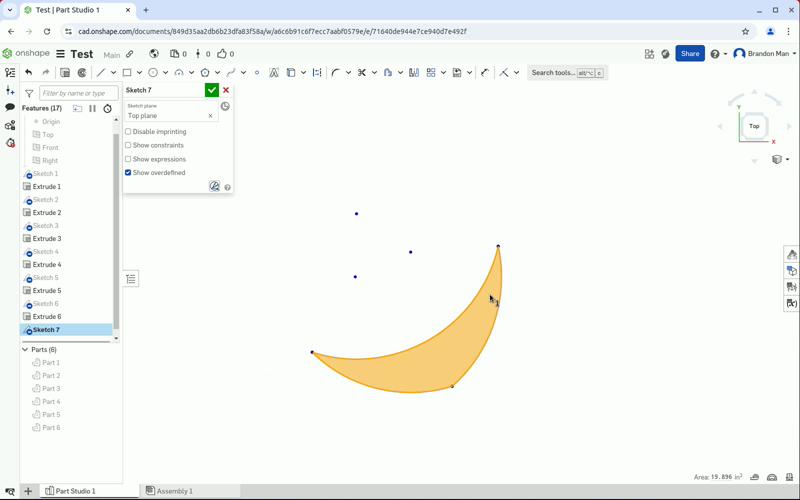
scroll(-6)
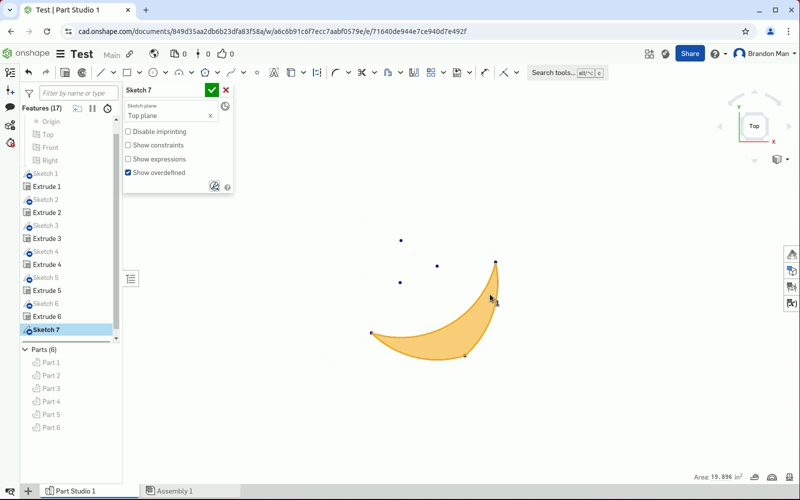
scroll(-6)
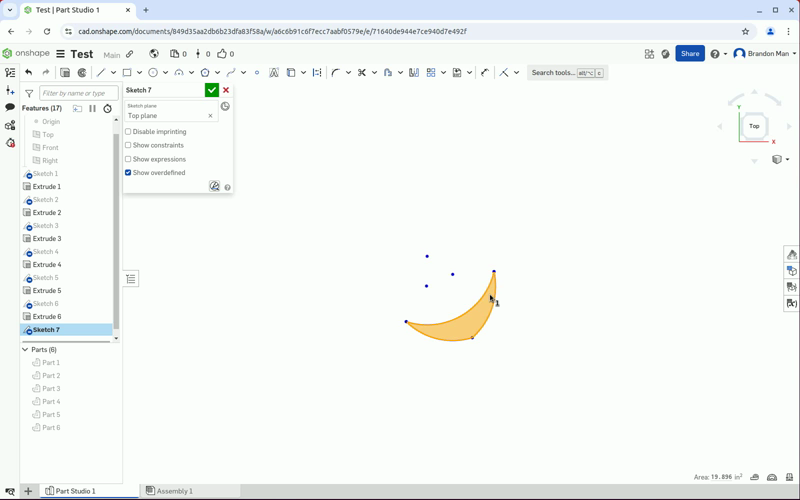
scroll(-6)
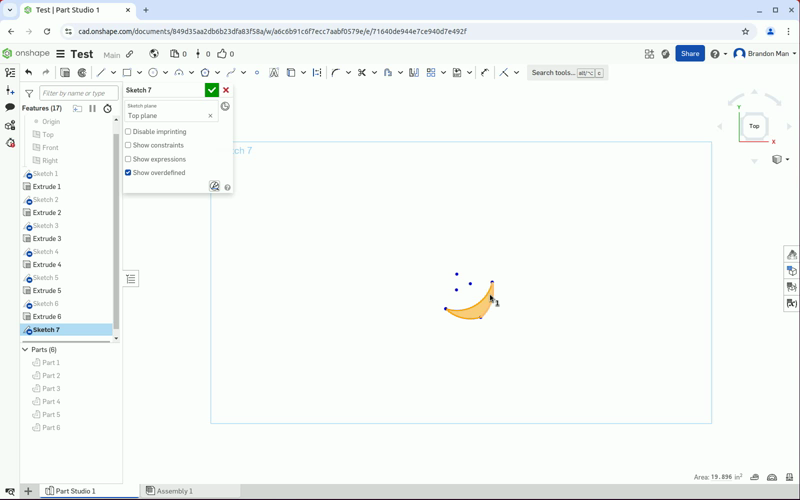
mouse_move(73, 352)
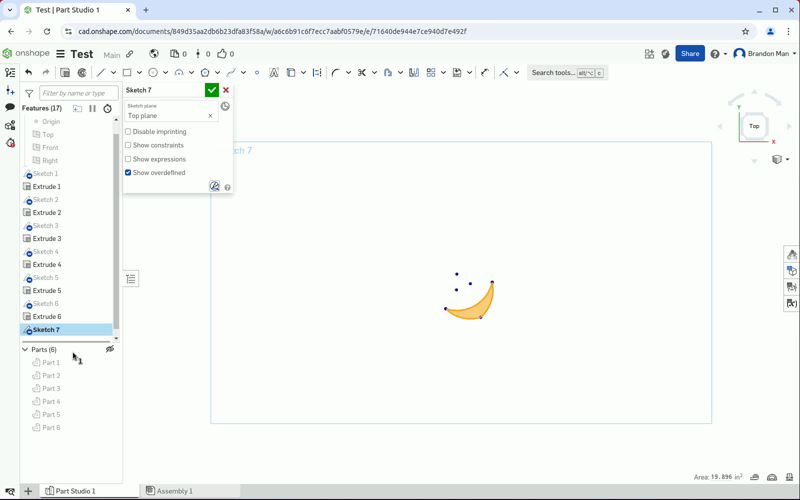
key(shift+y)
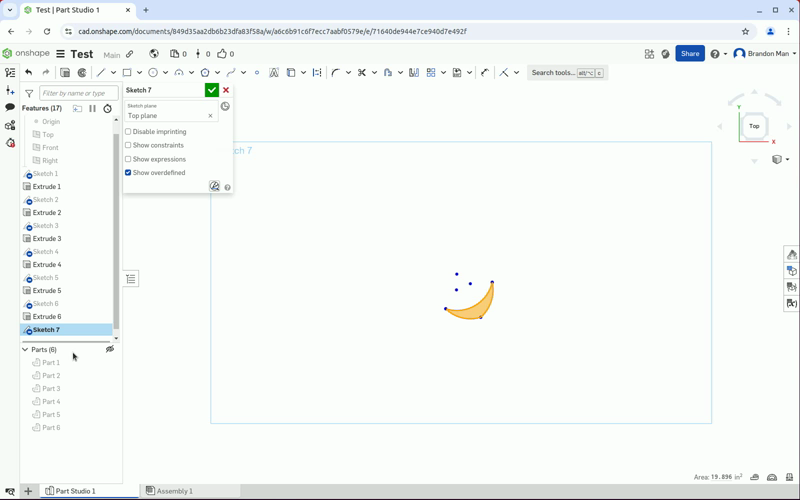
key(shift+e)
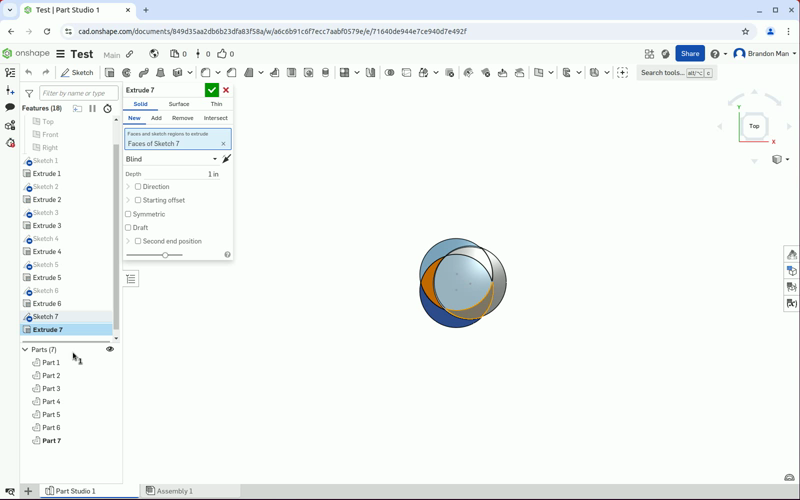
mouse_move(143, 106)
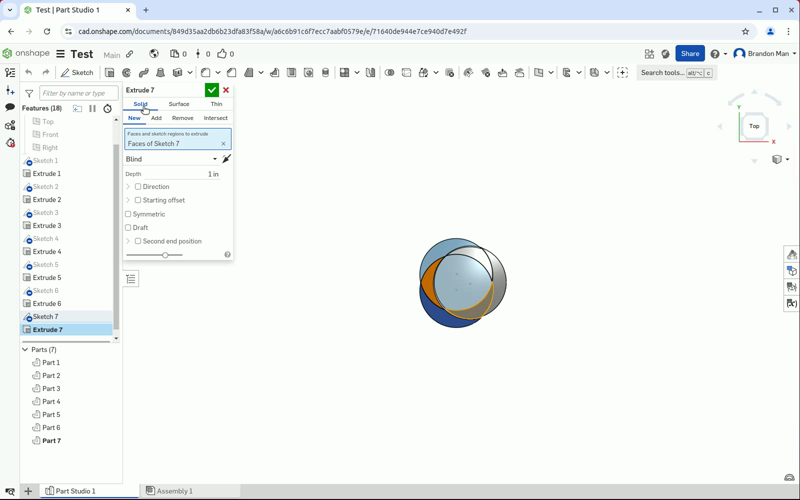
click(143, 106)
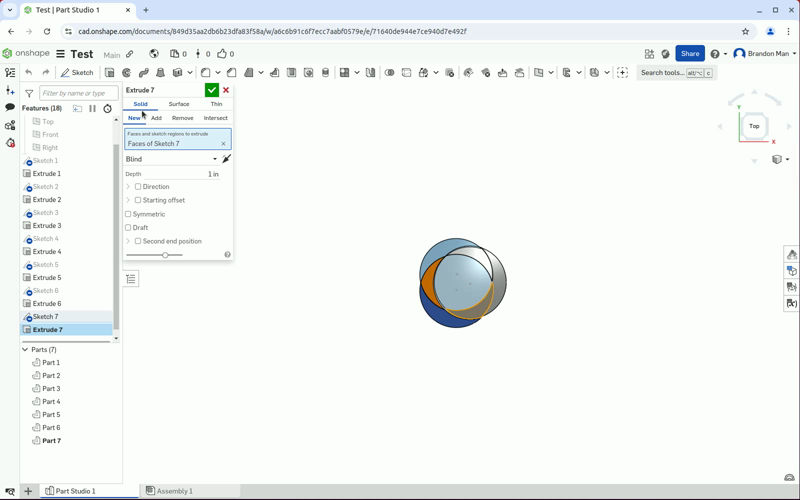
mouse_move(137, 120)
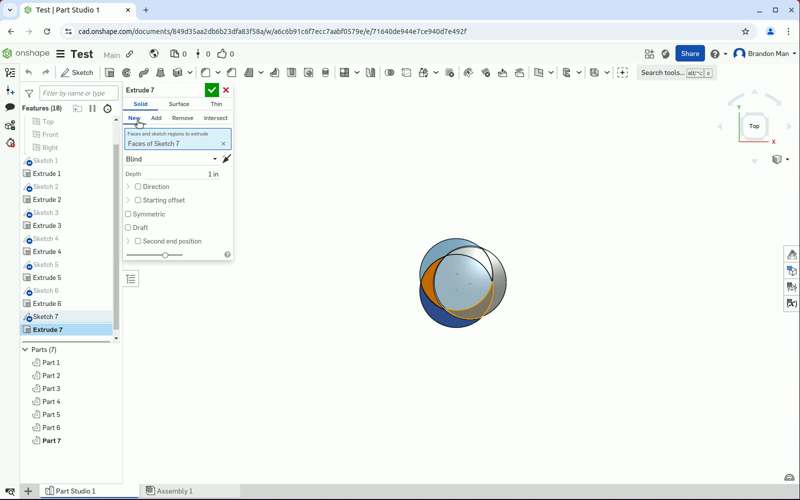
click(137, 120)
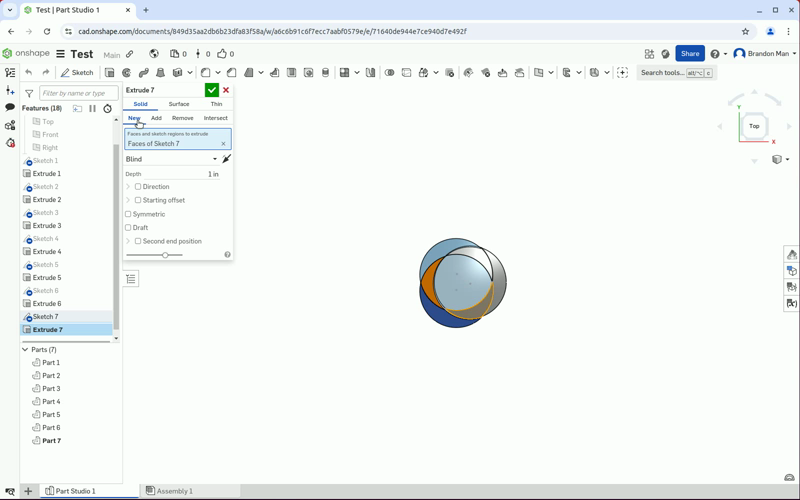
key(tab, 4)
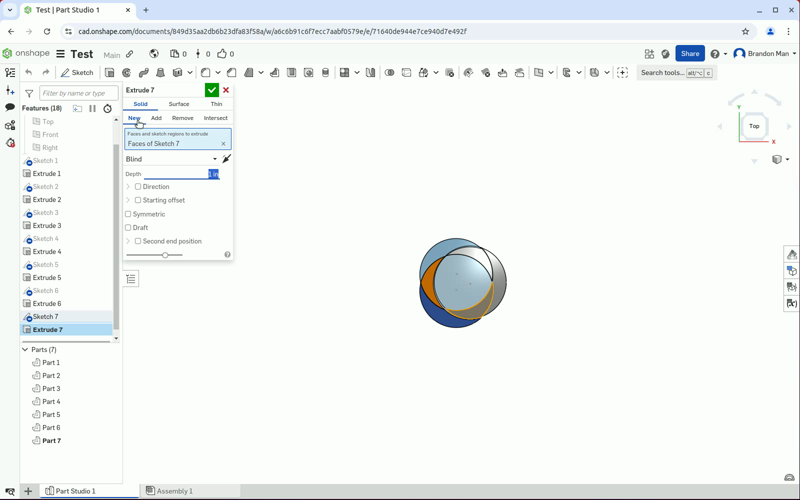
text(23.108)
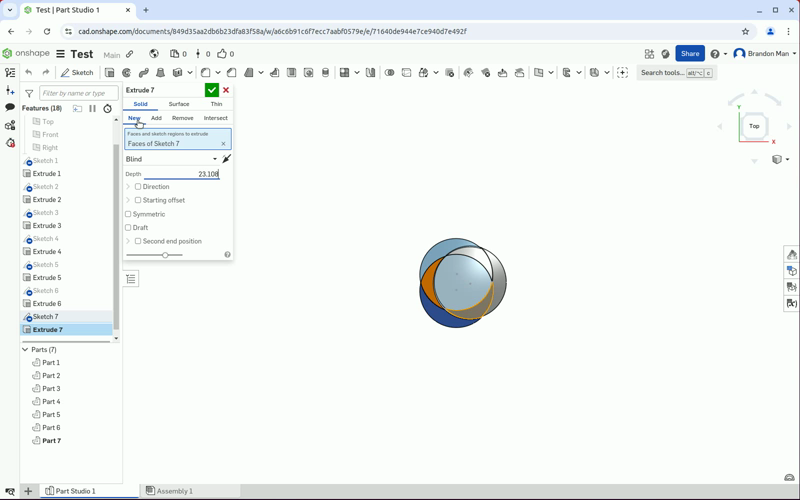
key(enter)
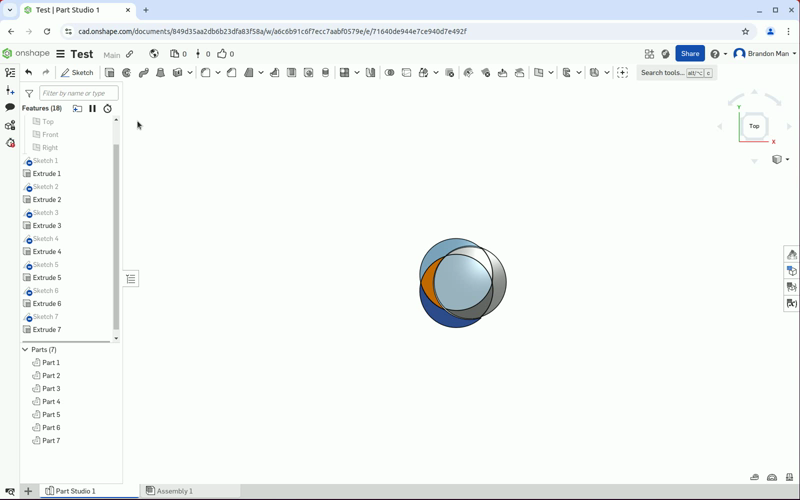
key(shift+h)
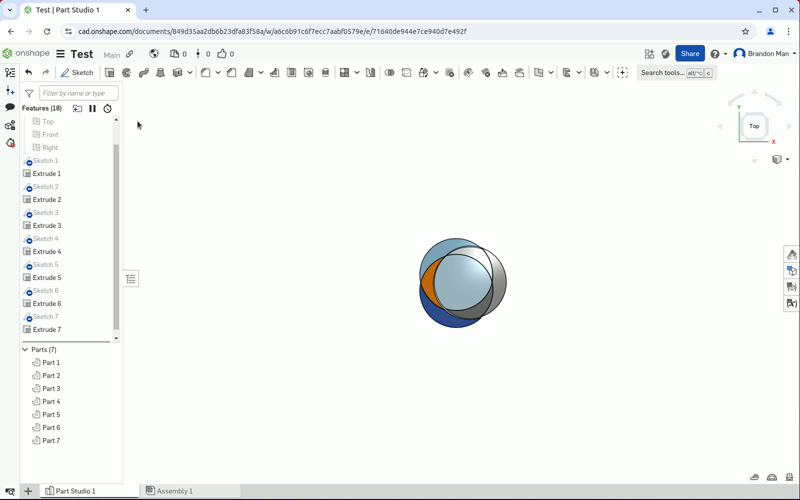
key(shift+h)
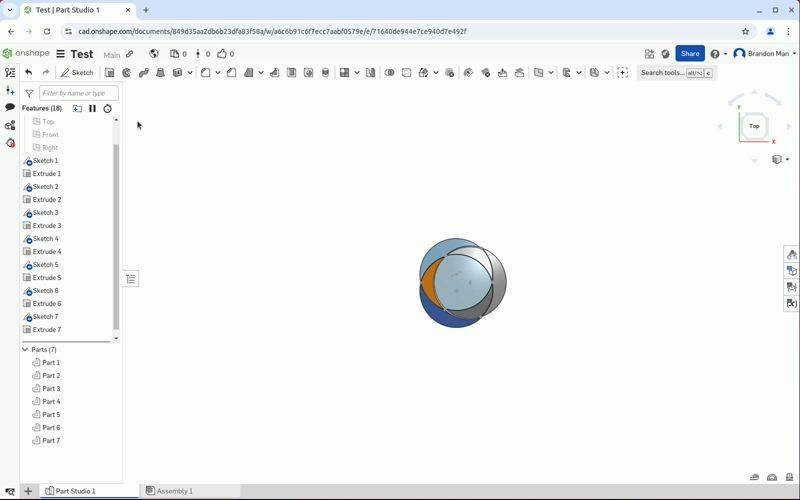
key(shift+7)
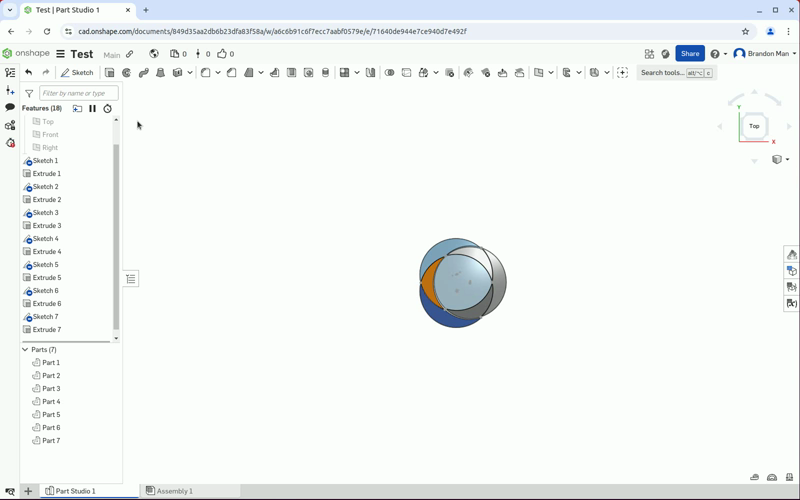
key(up, 3)
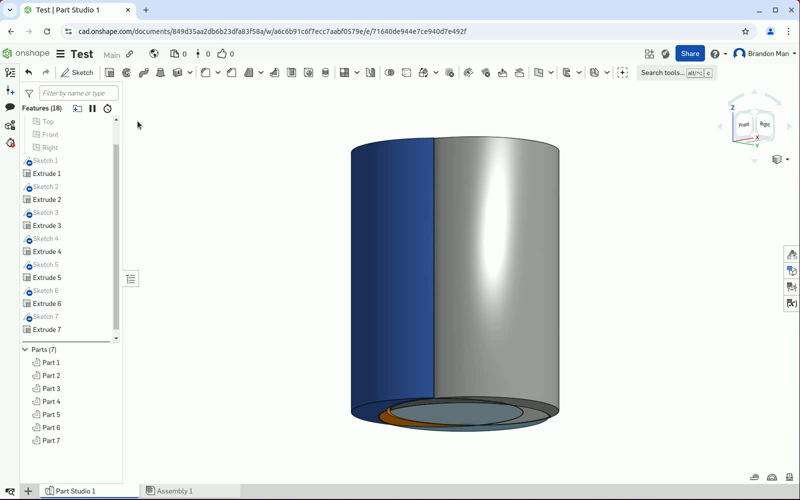
key(left, 3)
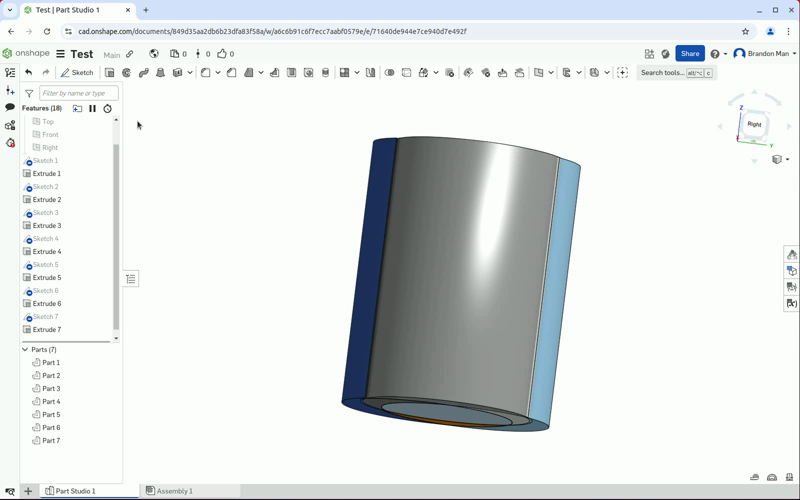
key(right, 3)
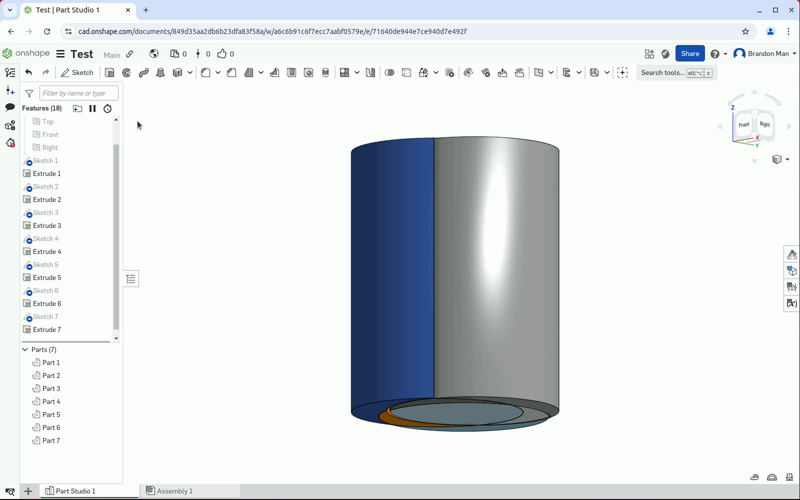
key(down, 3)
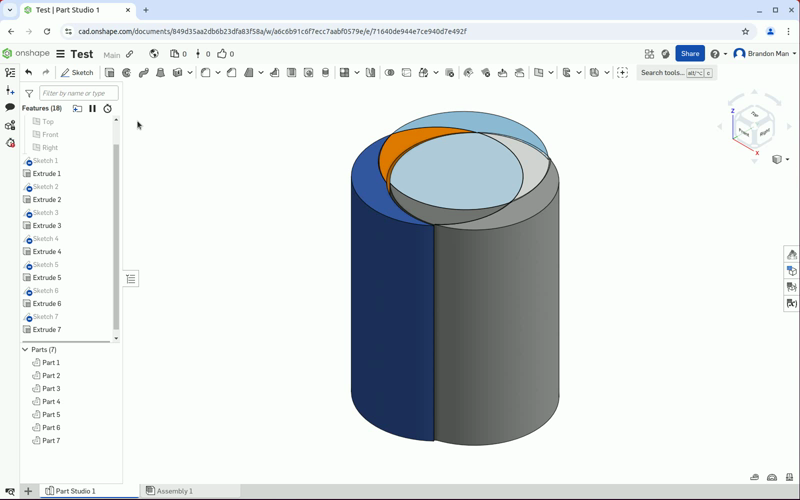
mouse_move(69, 163)
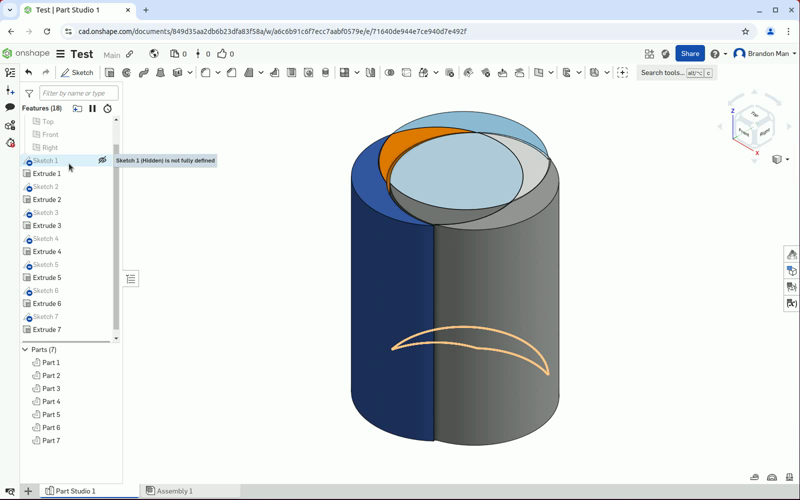
click(69, 163)